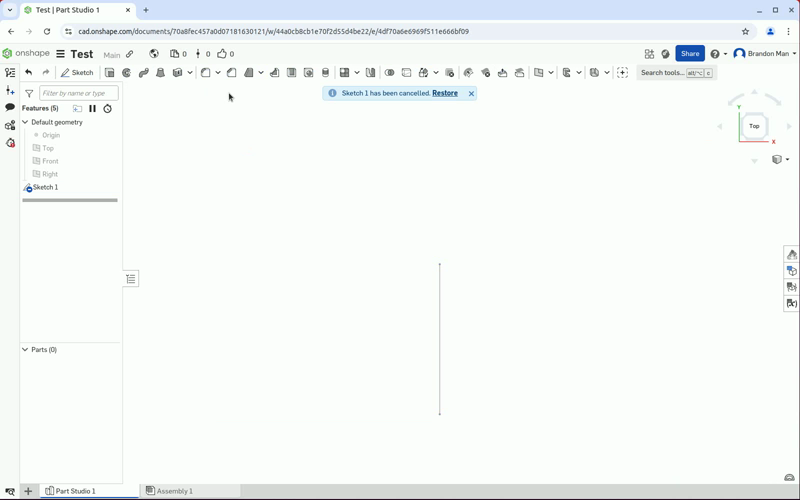
key(shift+h)
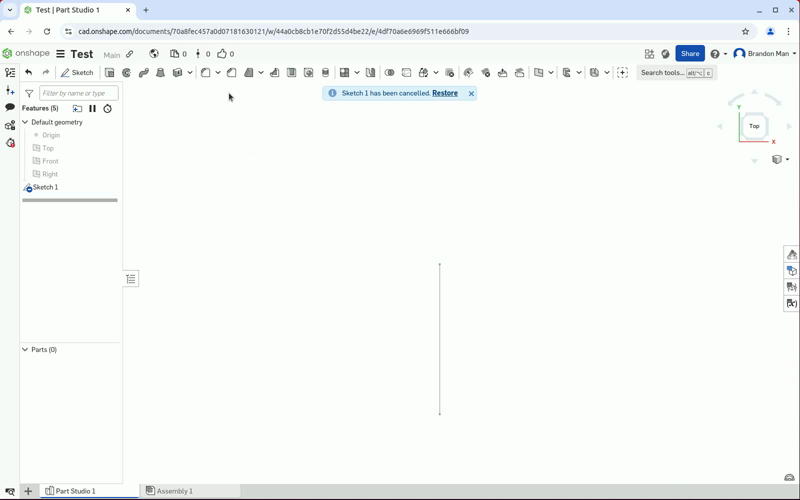
key(shift+s)
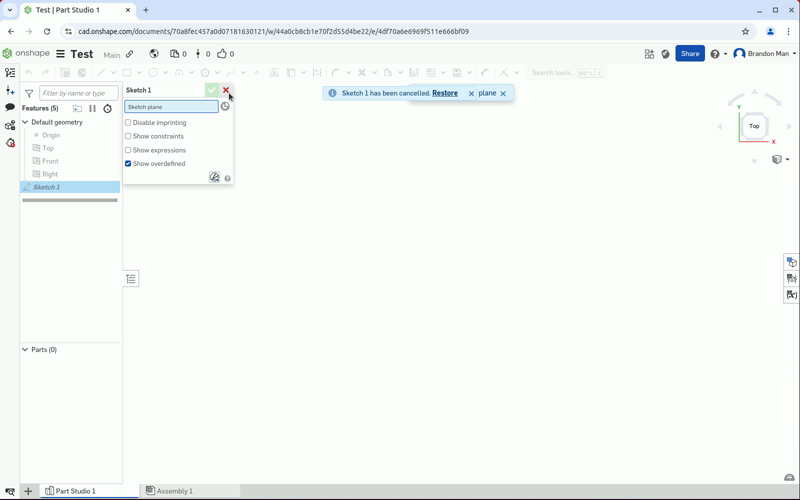
mouse_move(73, 150)
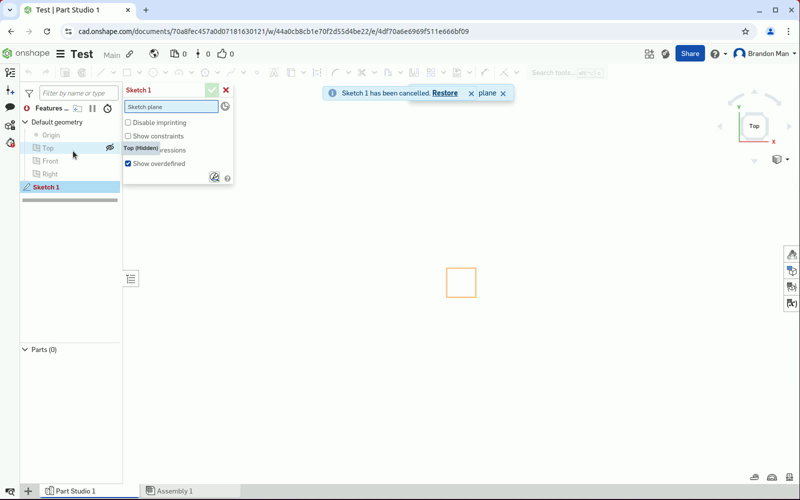
click(73, 150)
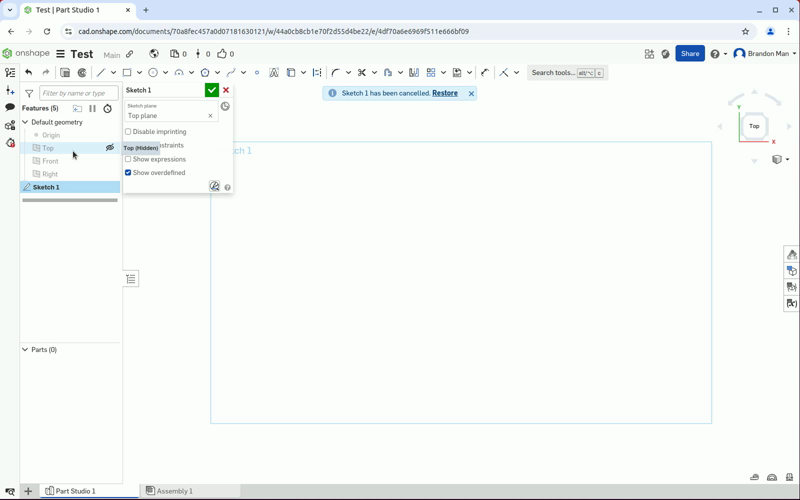
mouse_move(73, 352)
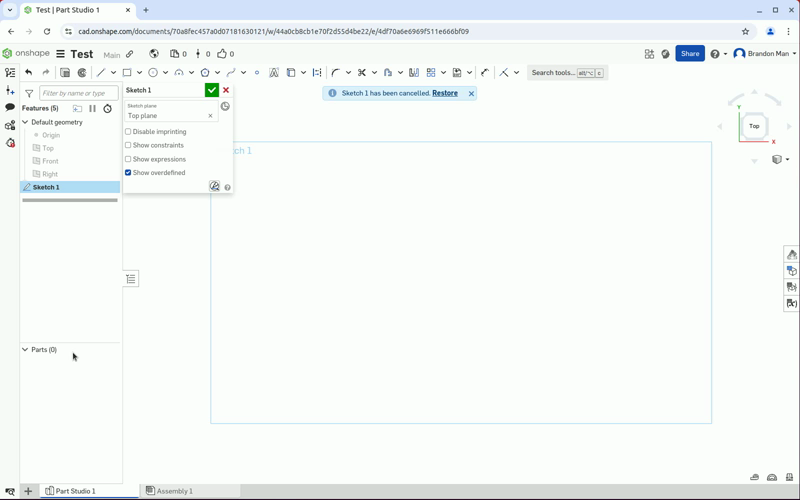
key(y)
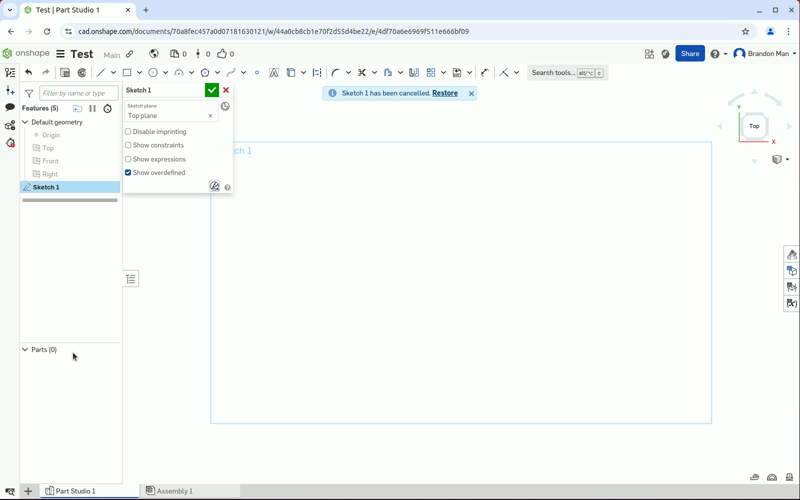
key(l)
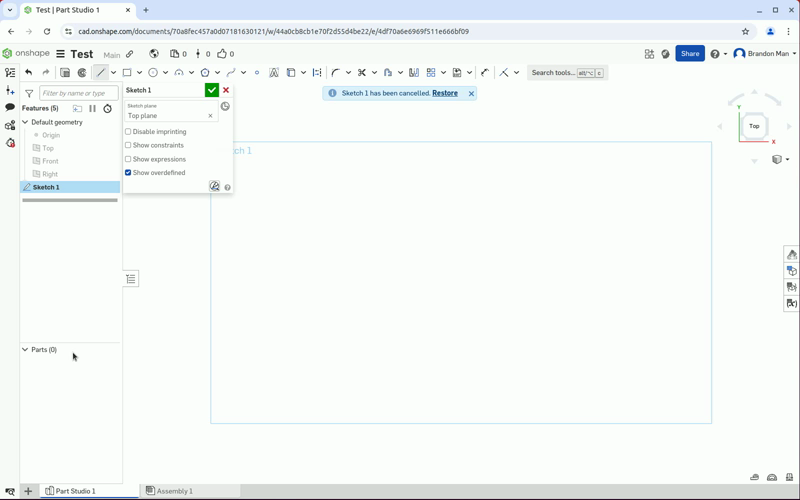
key_down(shift)
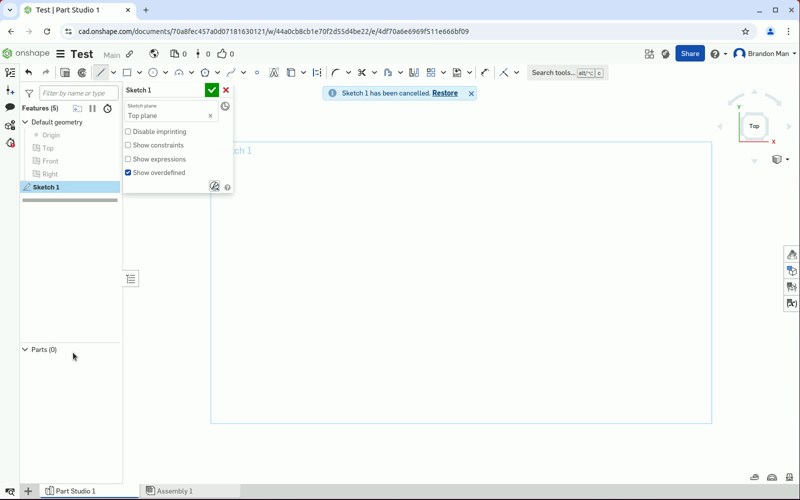
mouse_move(566, 276)
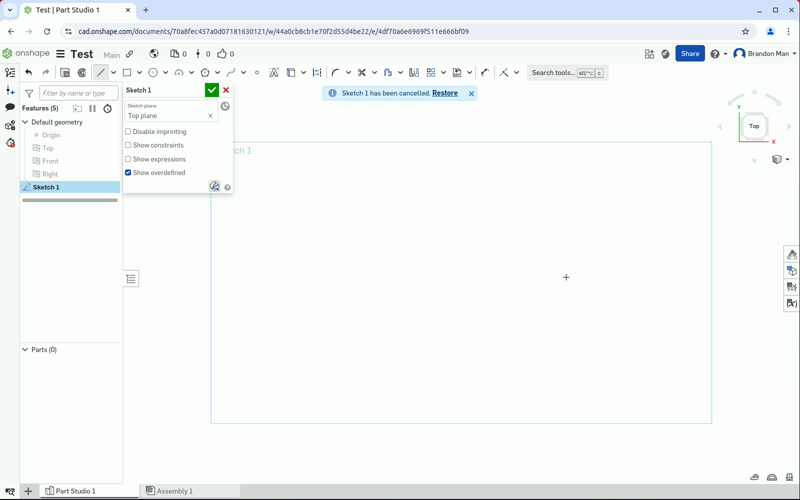
click(566, 276)
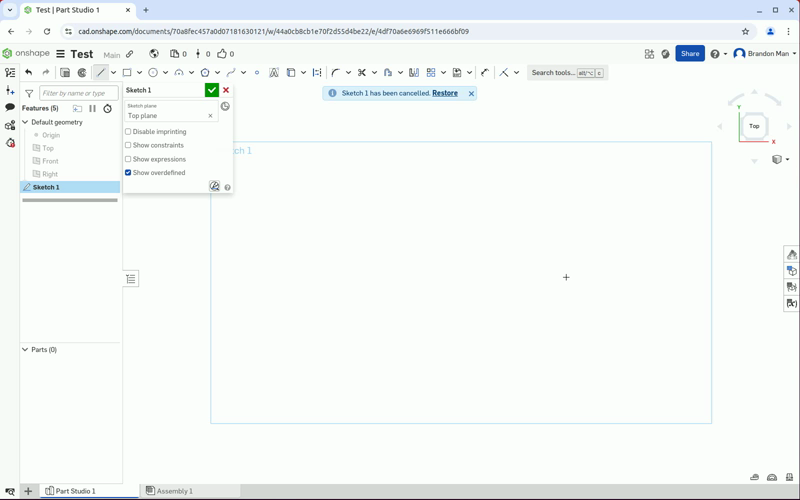
key_up(shift)
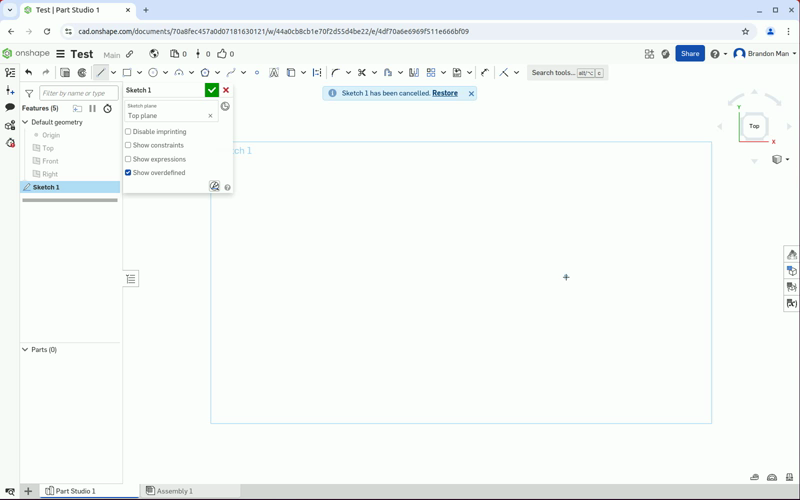
key_down(shift)
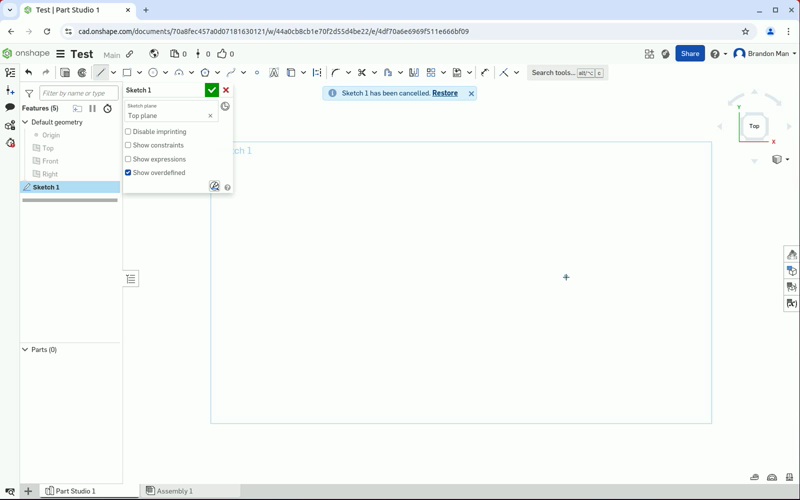
mouse_move(589, 276)
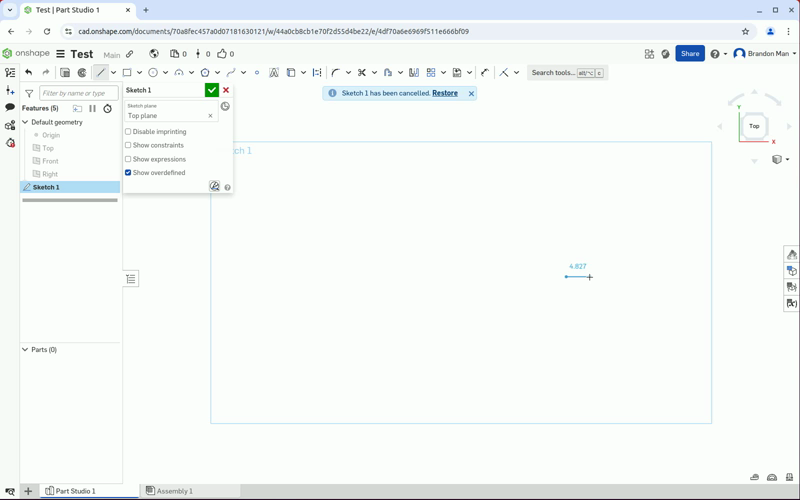
mouse_move(574, 276)
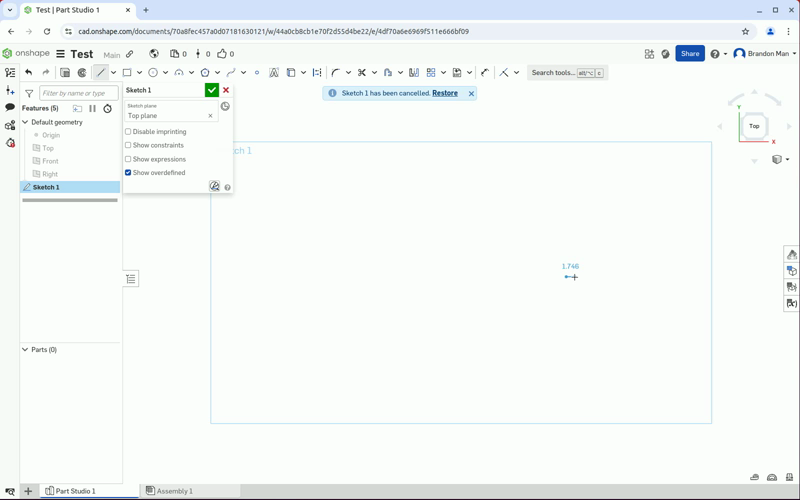
click(574, 276)
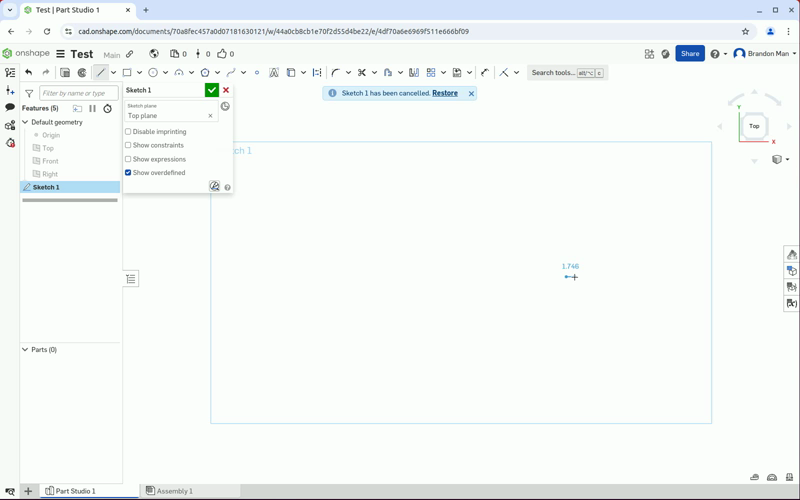
key_up(shift)
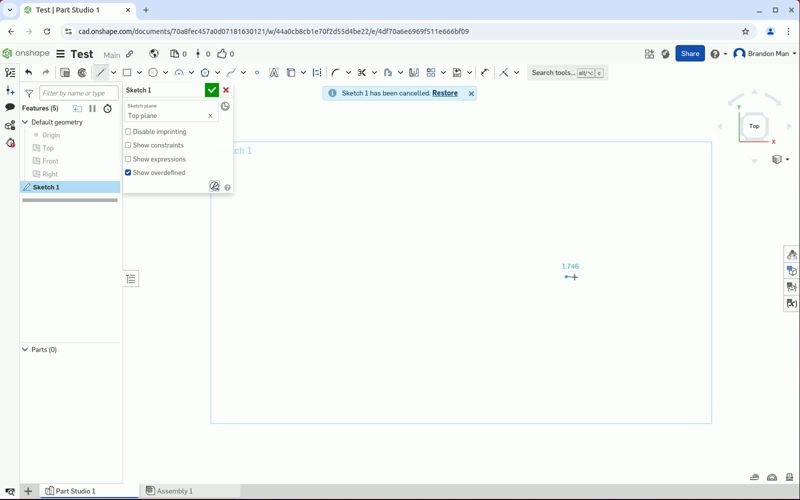
key_down(shift)
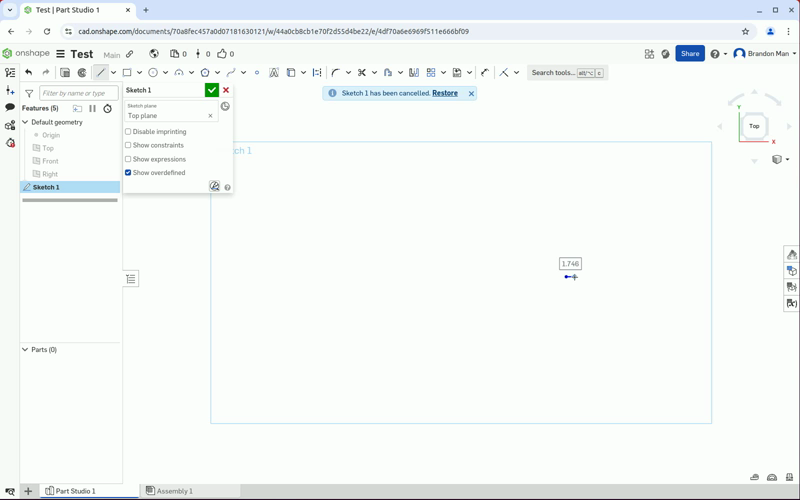
mouse_move(589, 276)
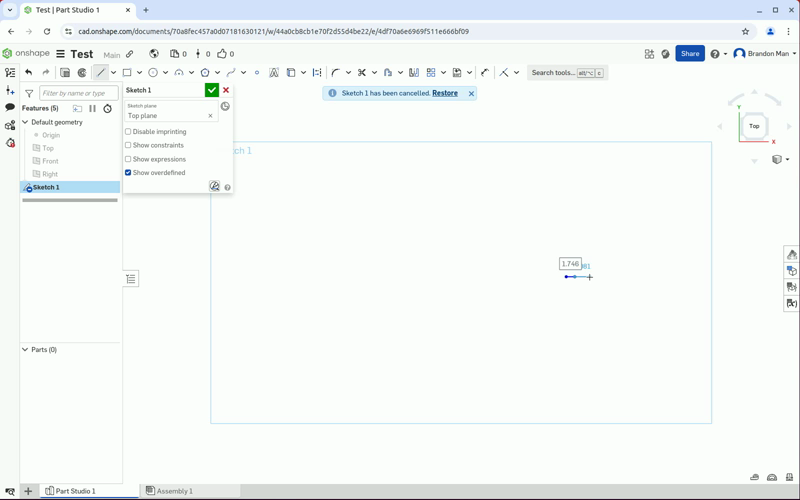
mouse_move(574, 274)
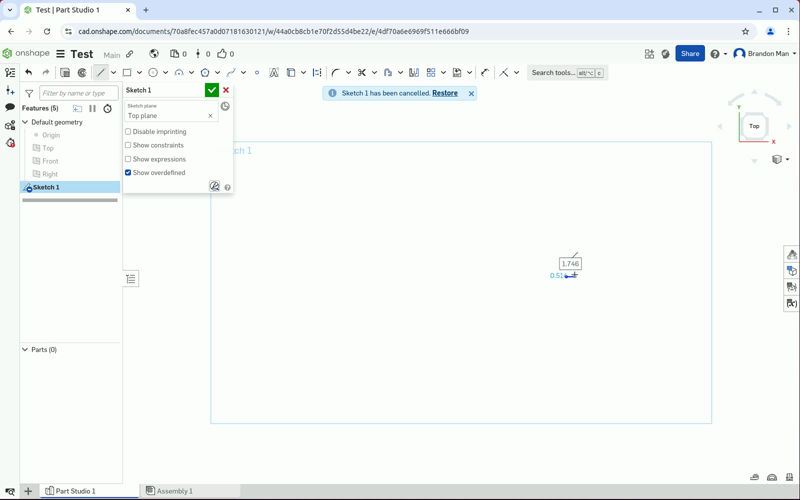
scroll(6)
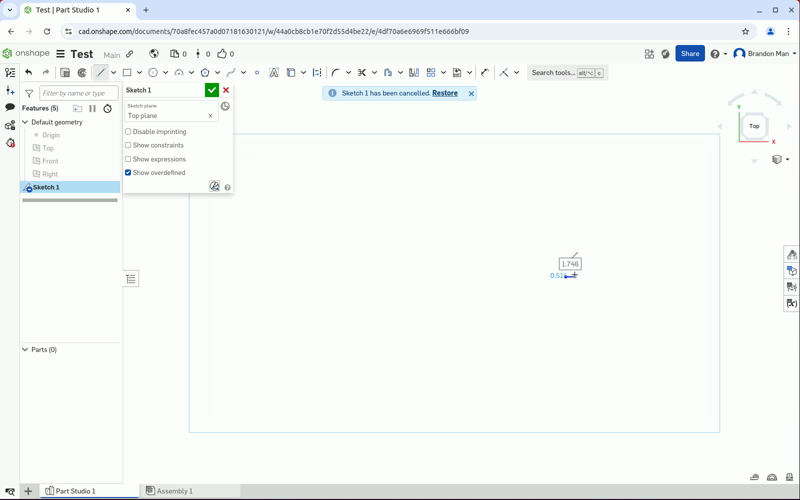
scroll(6)
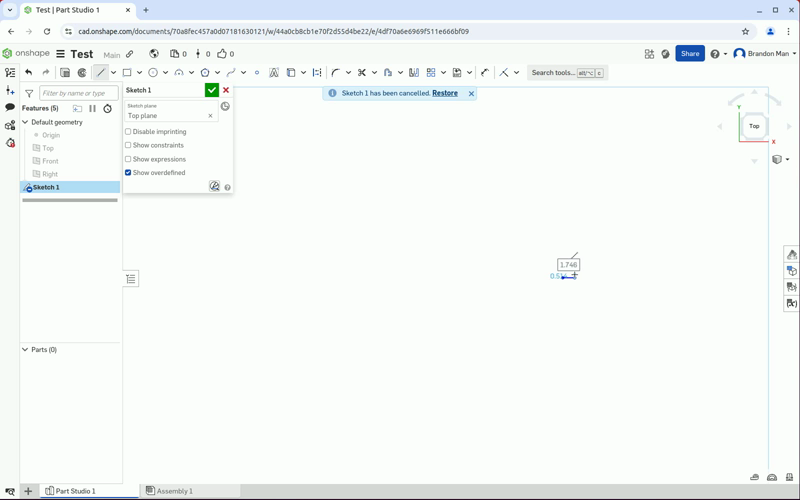
scroll(6)
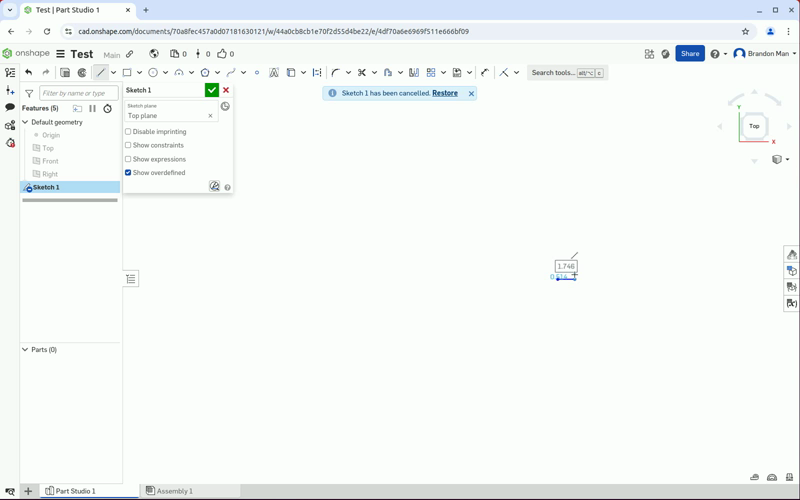
scroll(6)
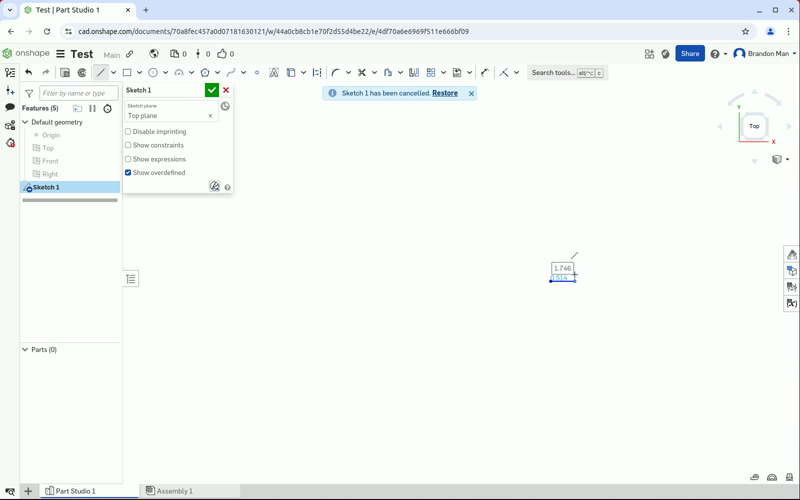
scroll(6)
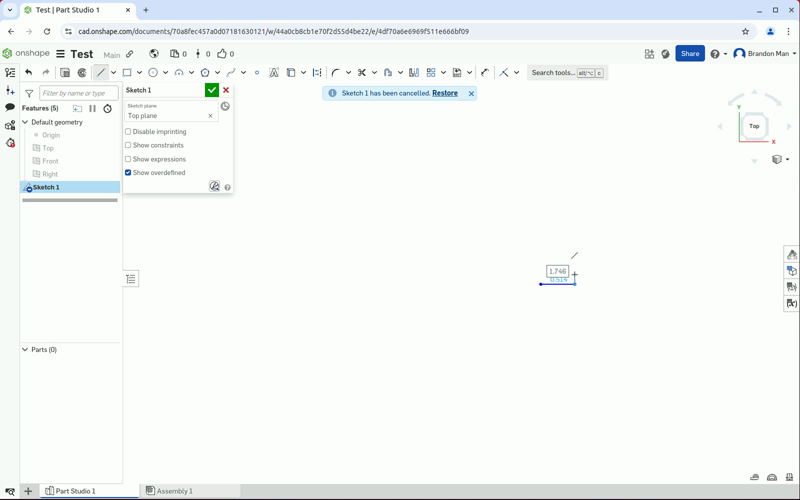
scroll(6)
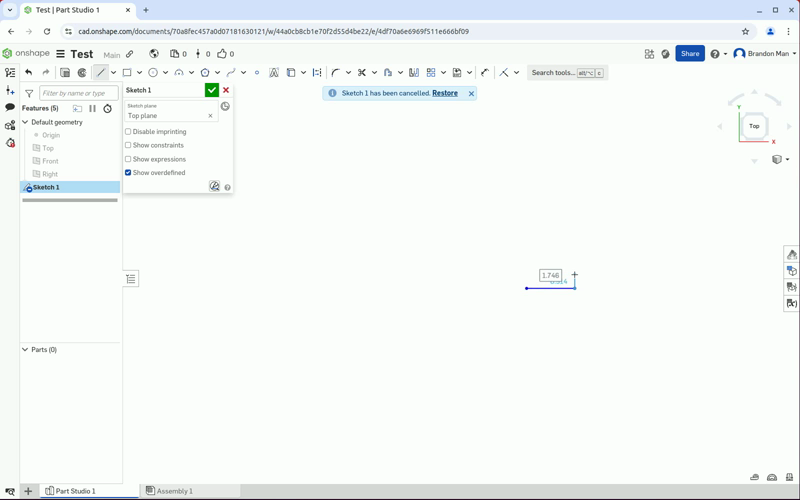
scroll(6)
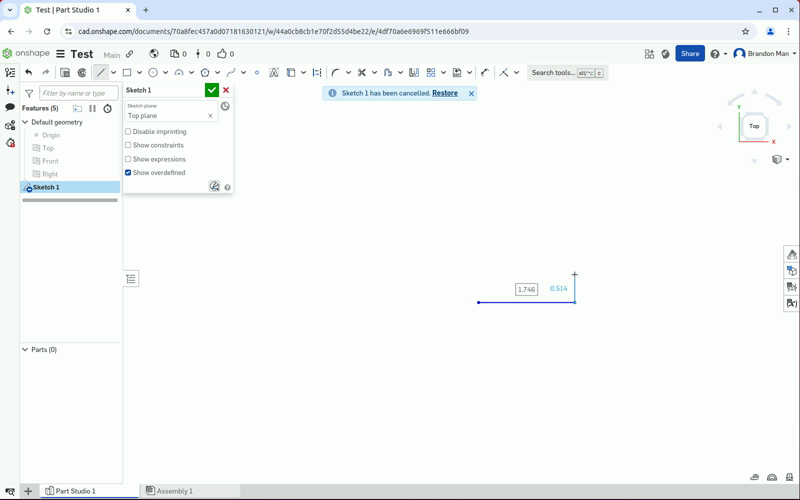
click(574, 274)
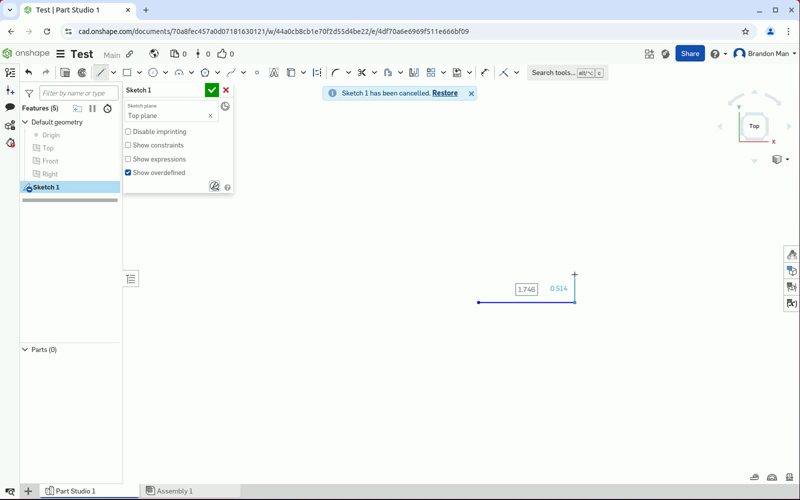
scroll(-6)
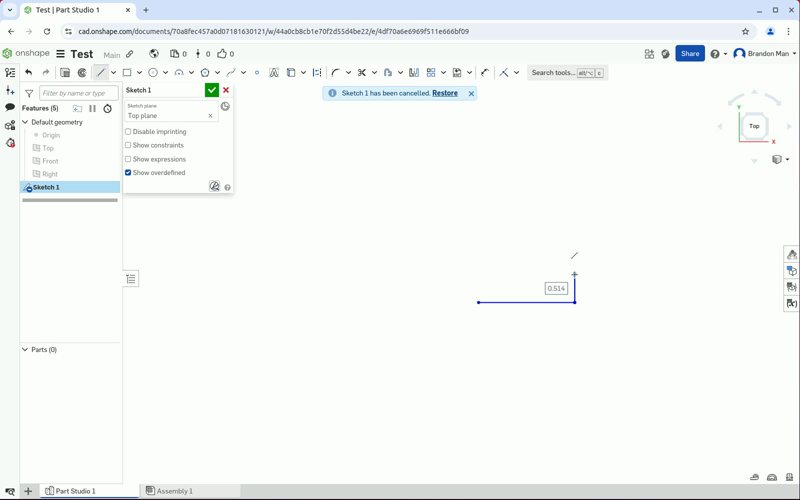
scroll(-6)
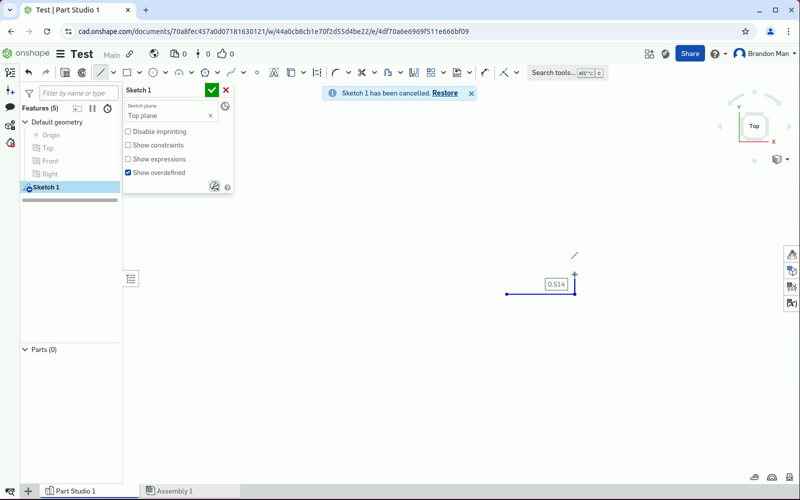
scroll(-6)
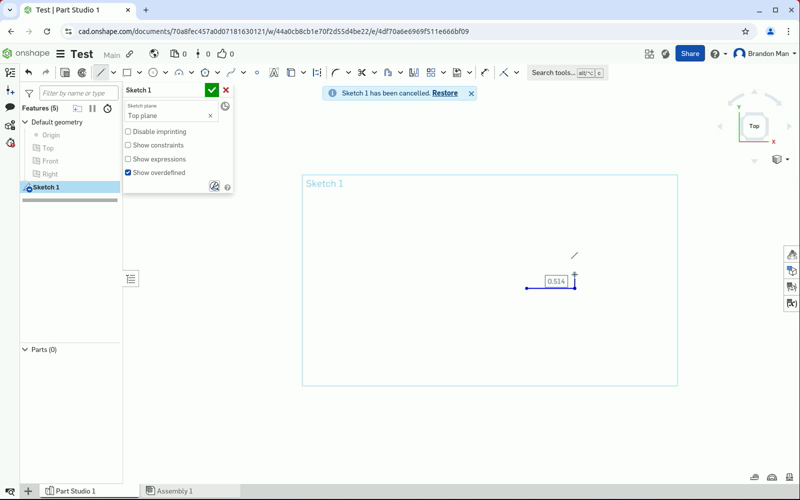
scroll(-6)
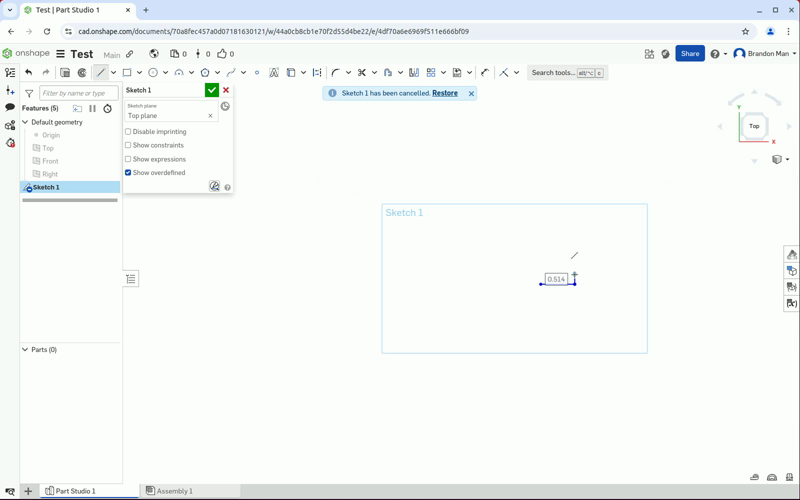
scroll(-6)
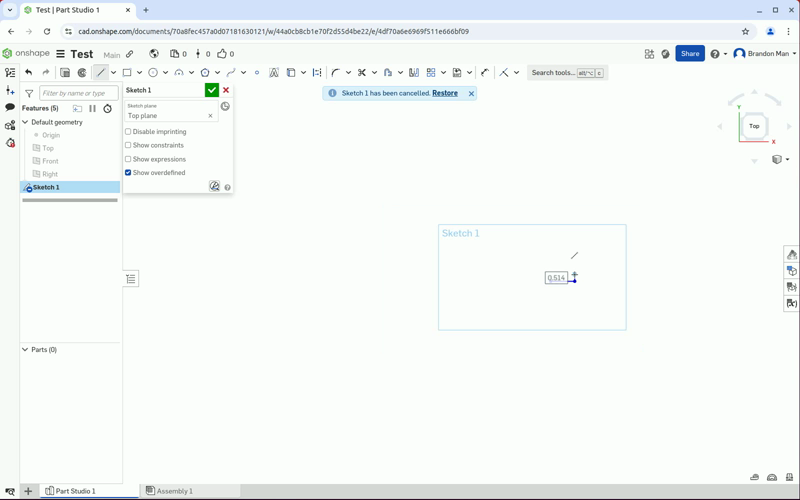
scroll(-6)
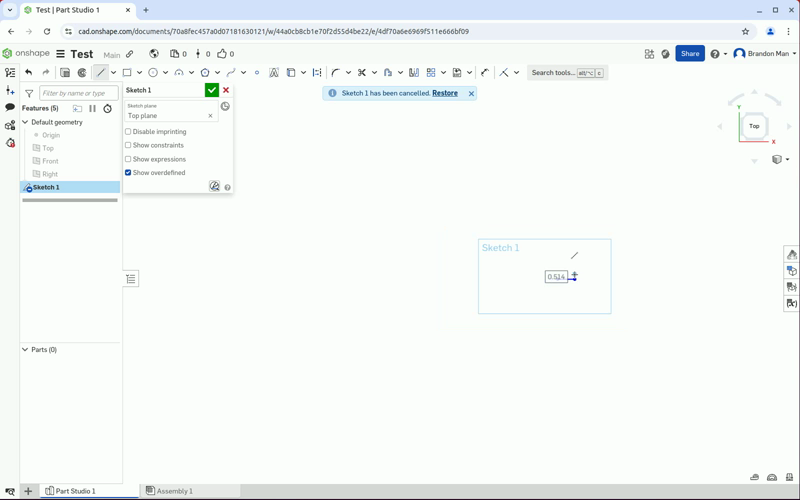
scroll(-6)
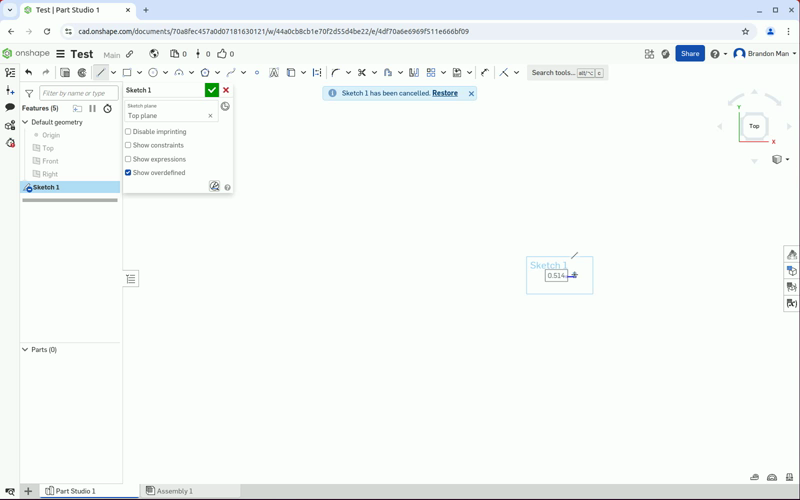
key_up(shift)
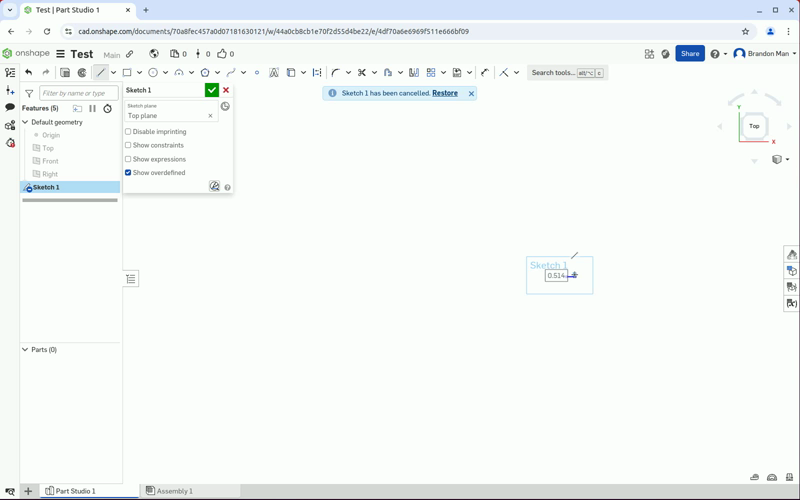
key_down(shift)
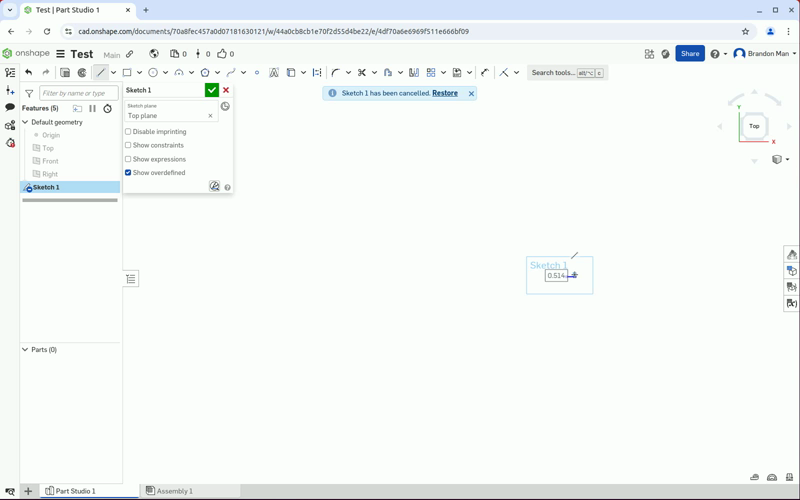
mouse_move(589, 274)
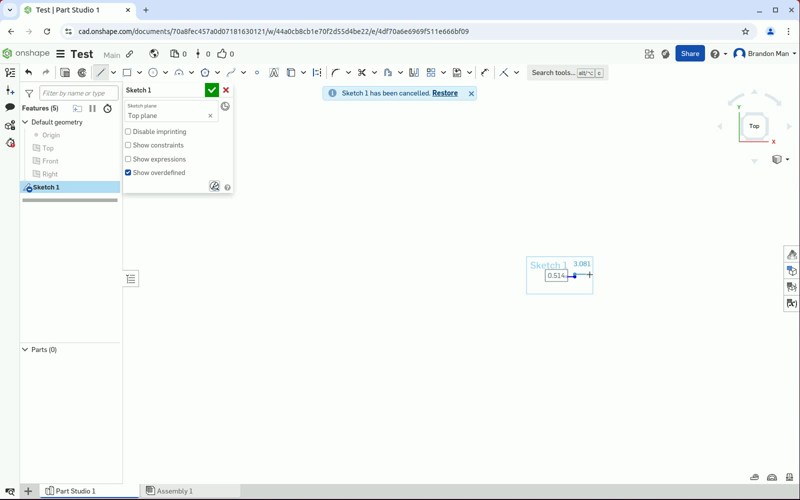
mouse_move(566, 274)
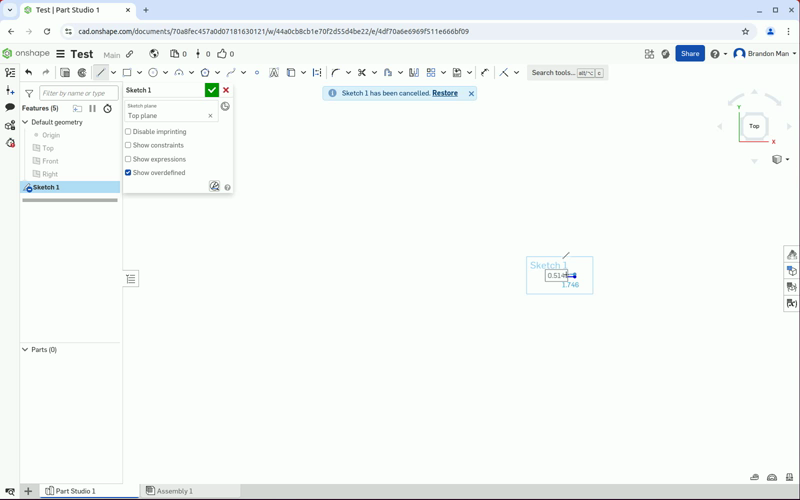
scroll(6)
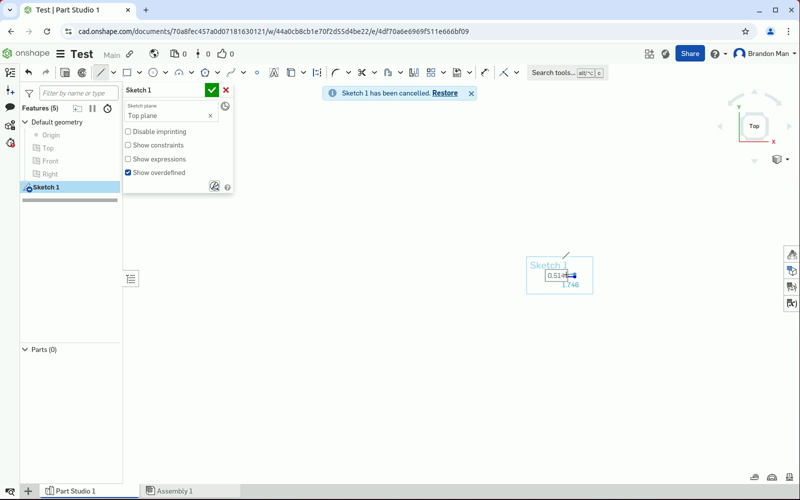
scroll(6)
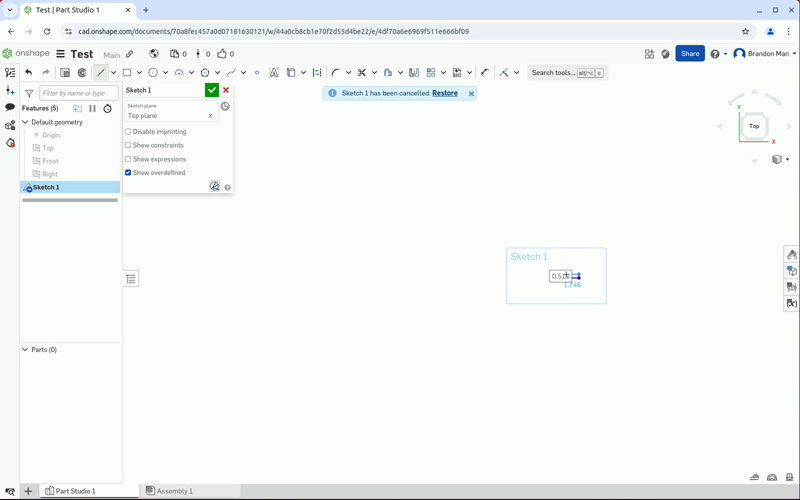
scroll(6)
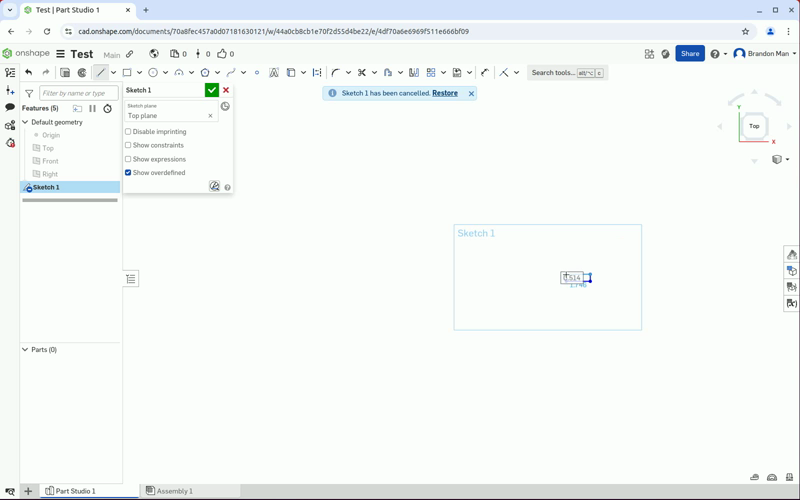
scroll(6)
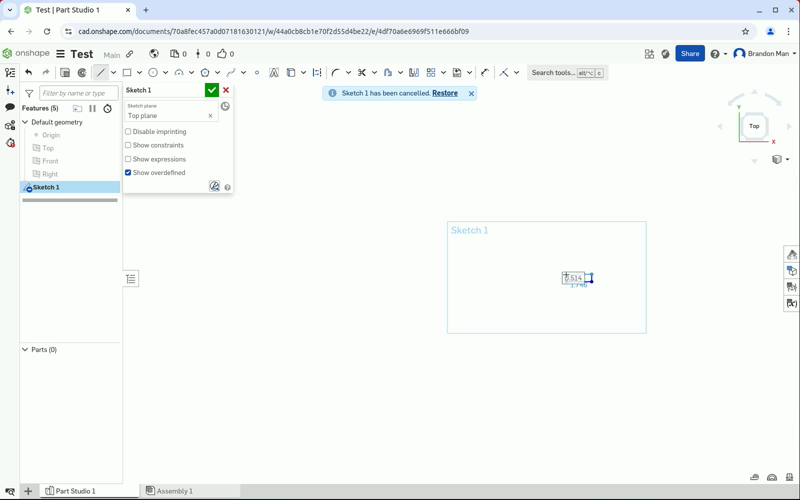
scroll(6)
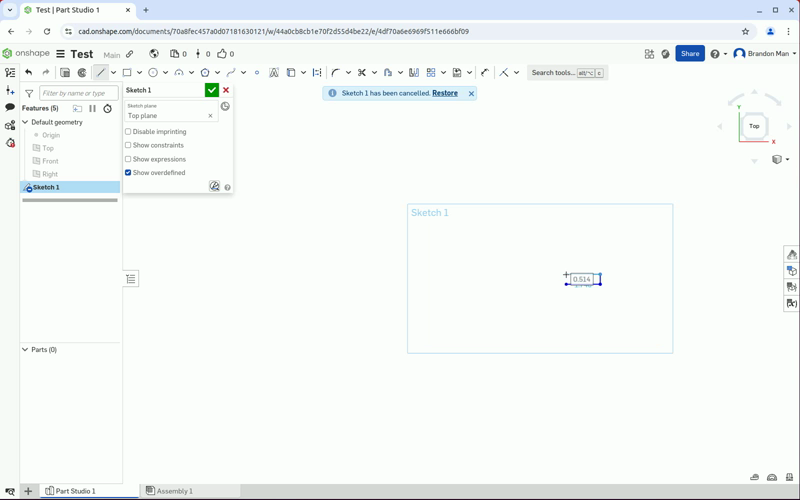
scroll(6)
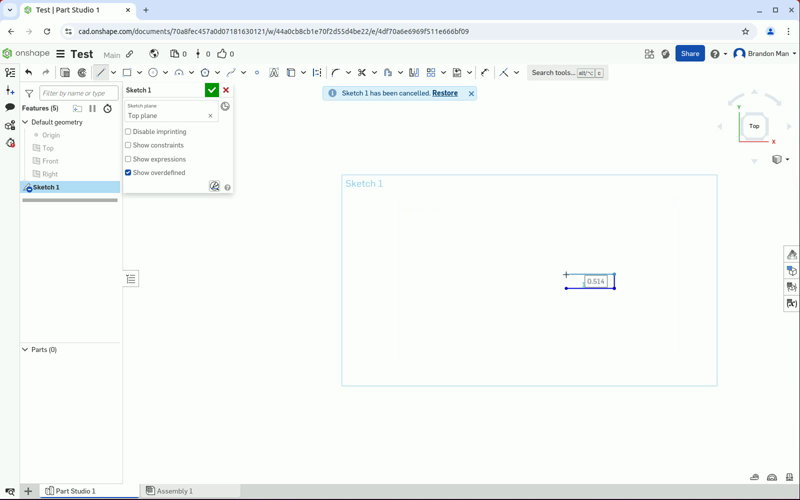
scroll(6)
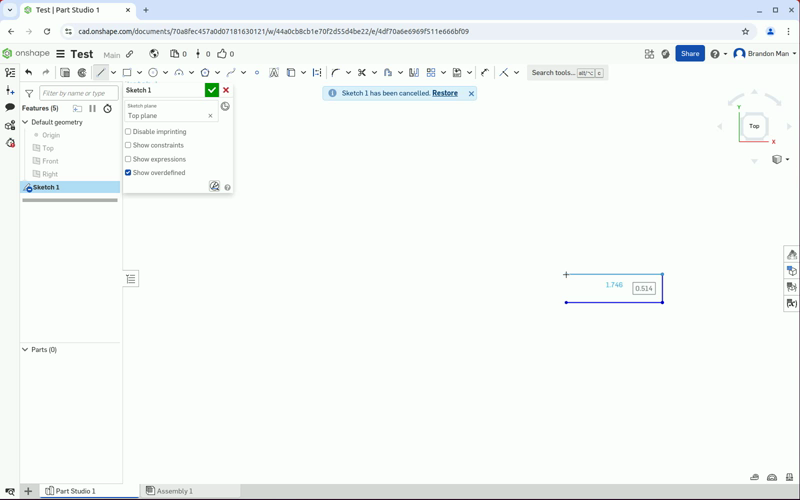
click(566, 274)
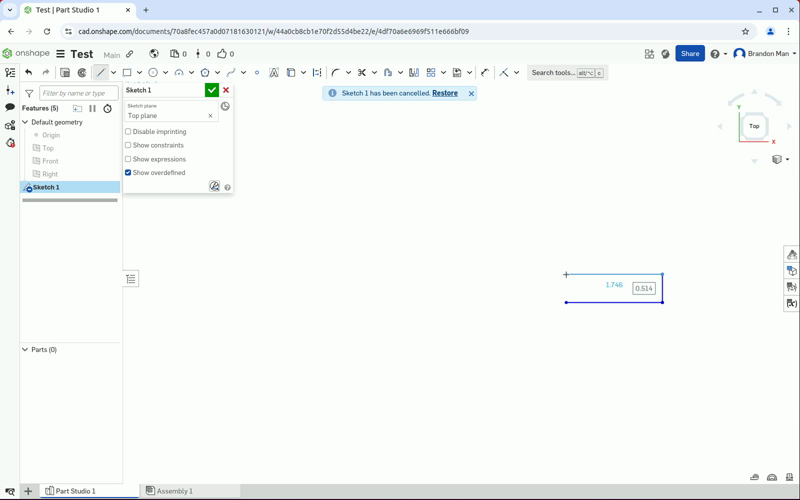
scroll(-6)
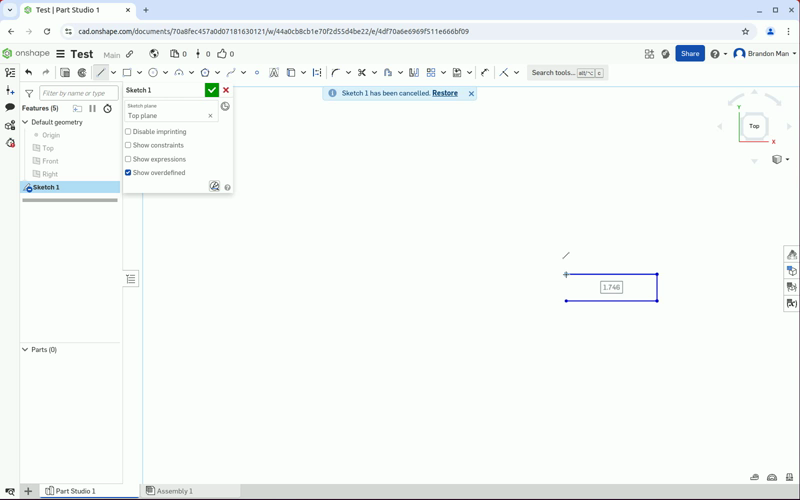
scroll(-6)
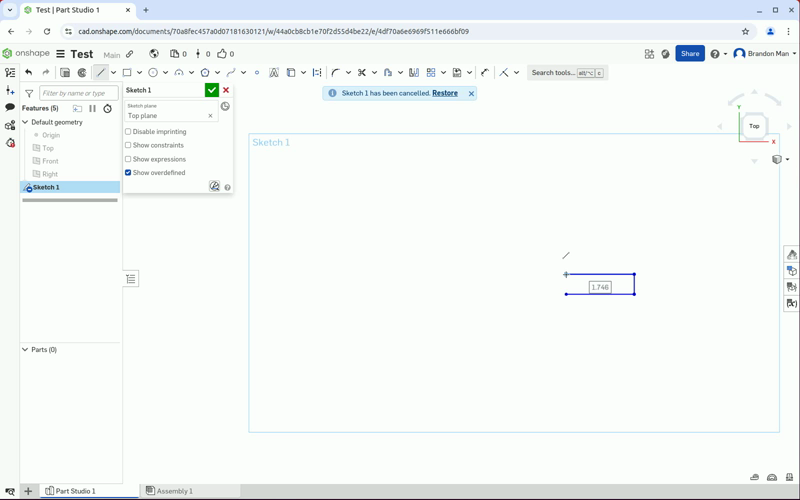
scroll(-6)
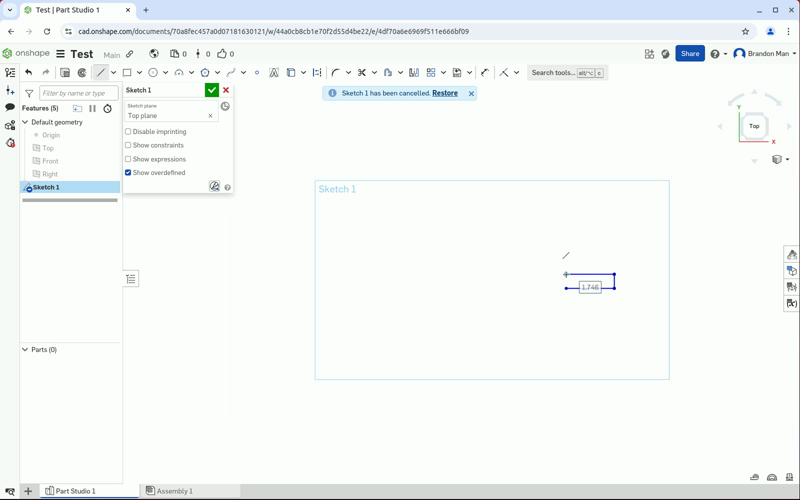
scroll(-6)
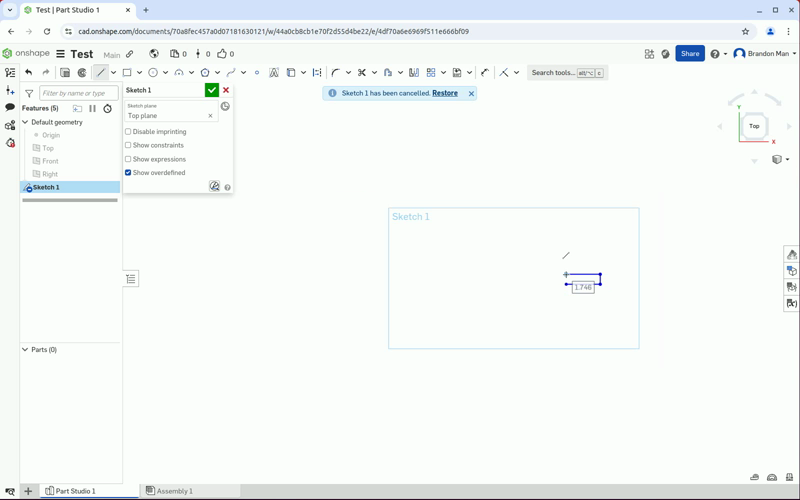
scroll(-6)
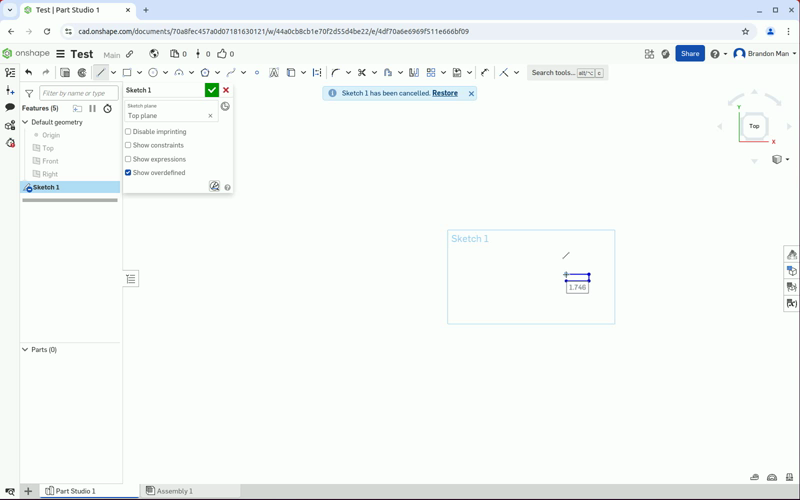
scroll(-6)
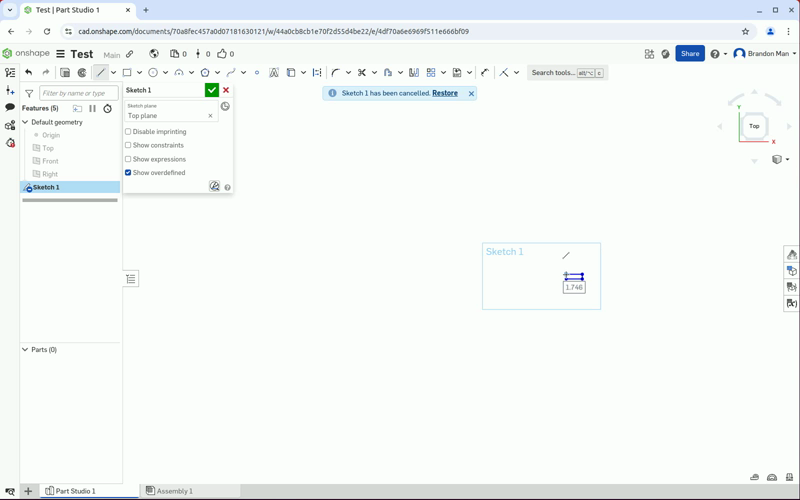
scroll(-6)
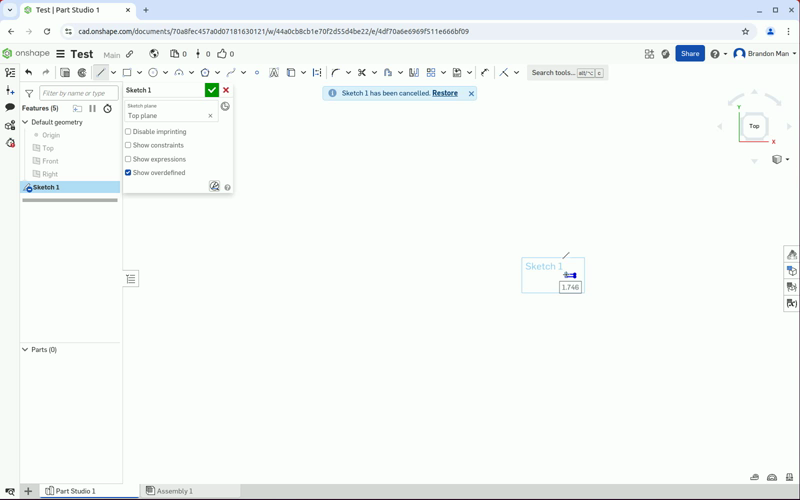
key_up(shift)
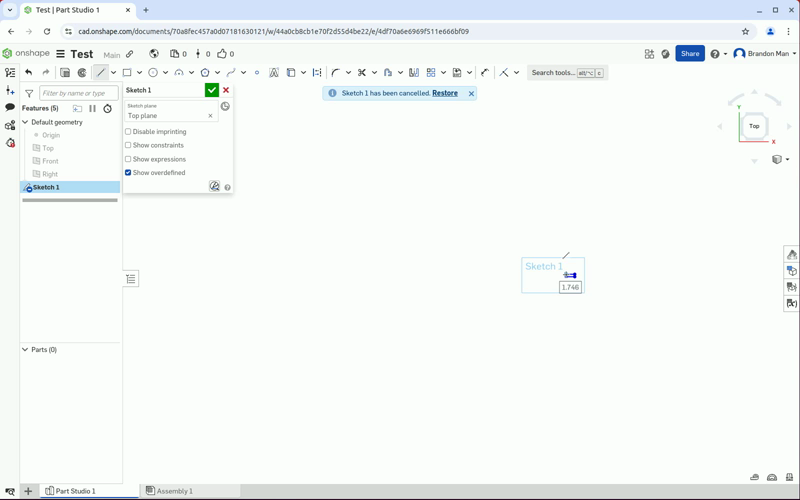
mouse_move(589, 274)
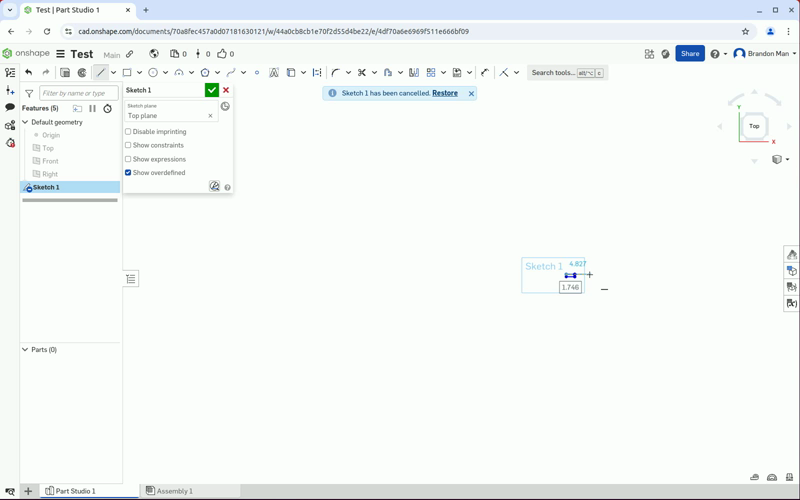
key_down(shift)
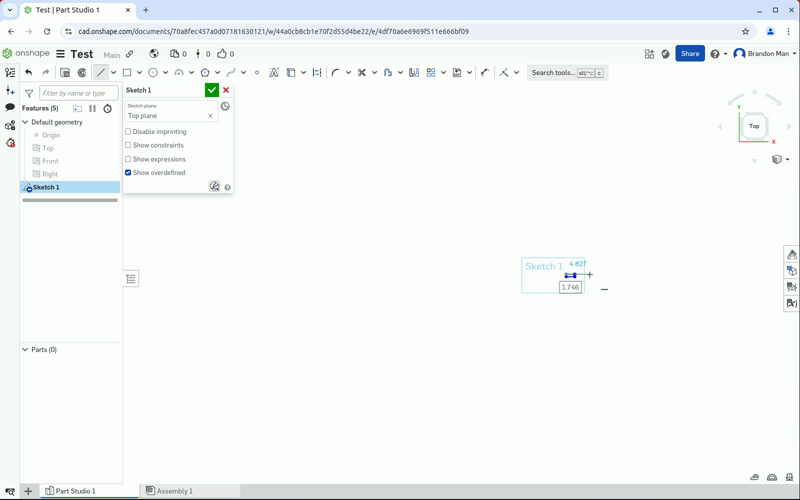
mouse_move(566, 276)
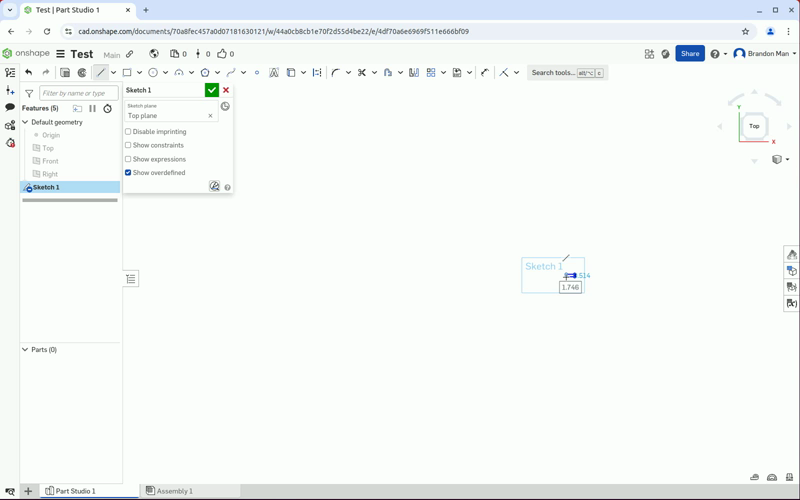
scroll(6)
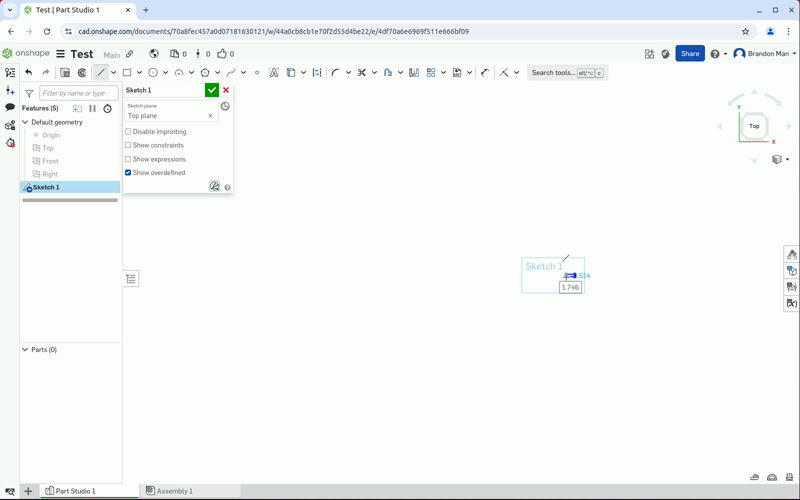
scroll(6)
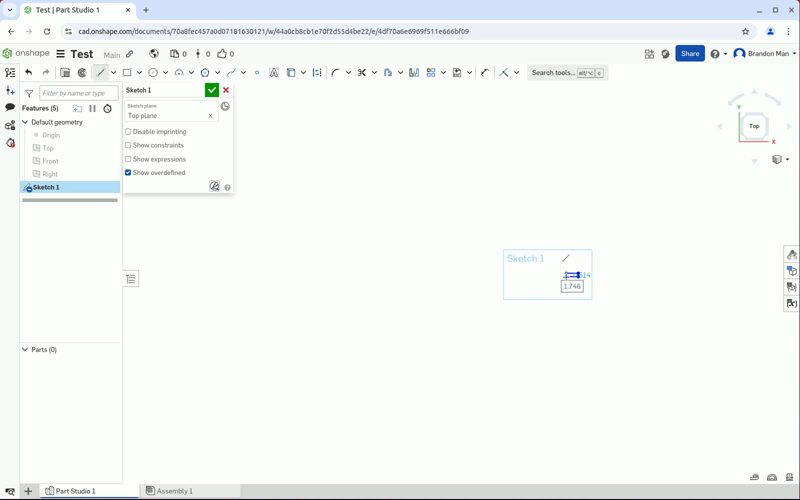
scroll(6)
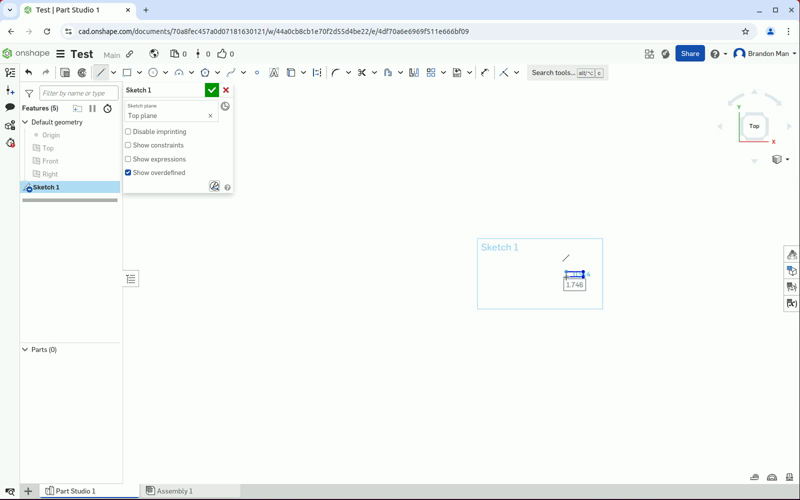
scroll(6)
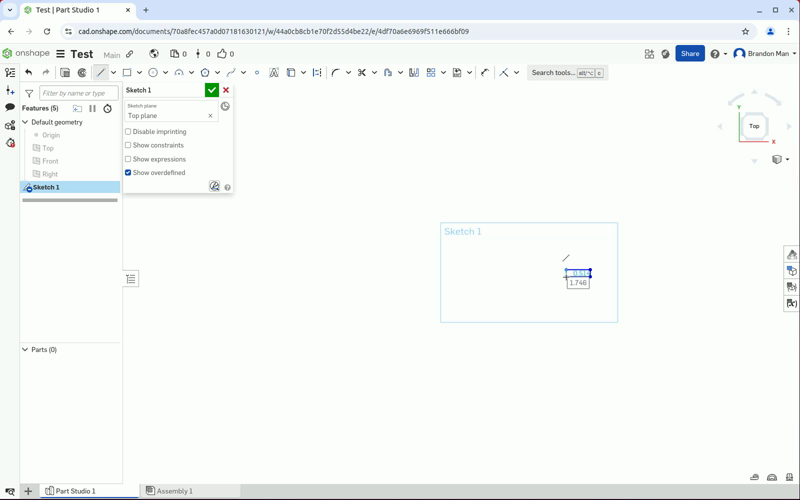
scroll(6)
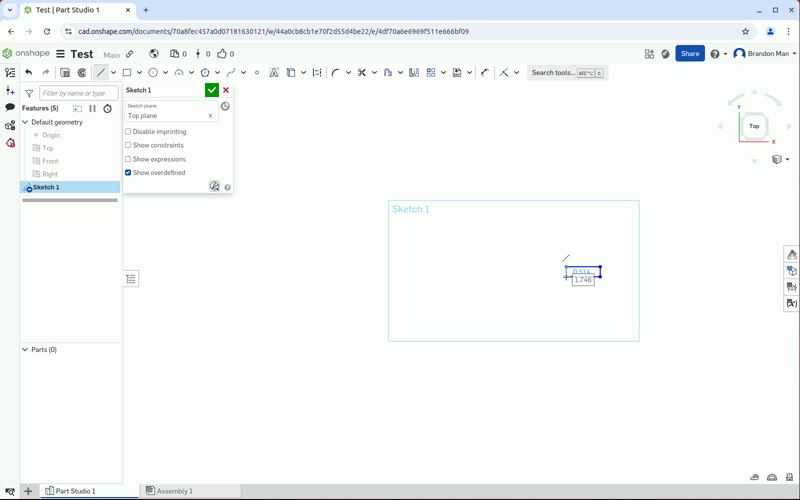
scroll(6)
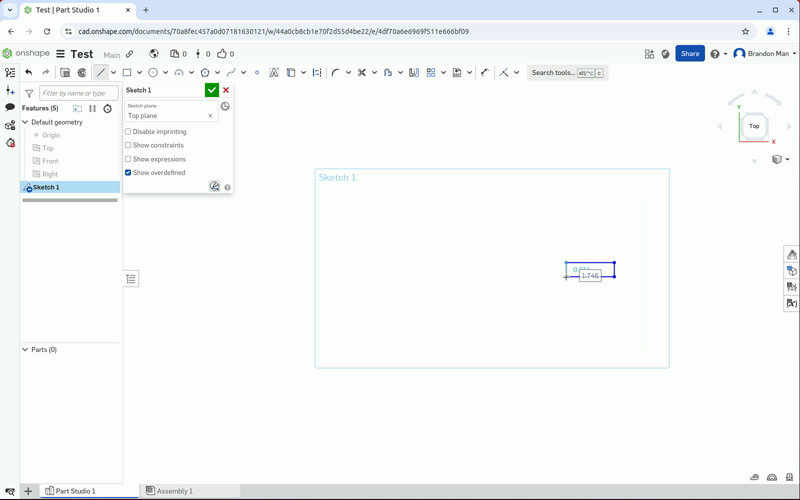
scroll(6)
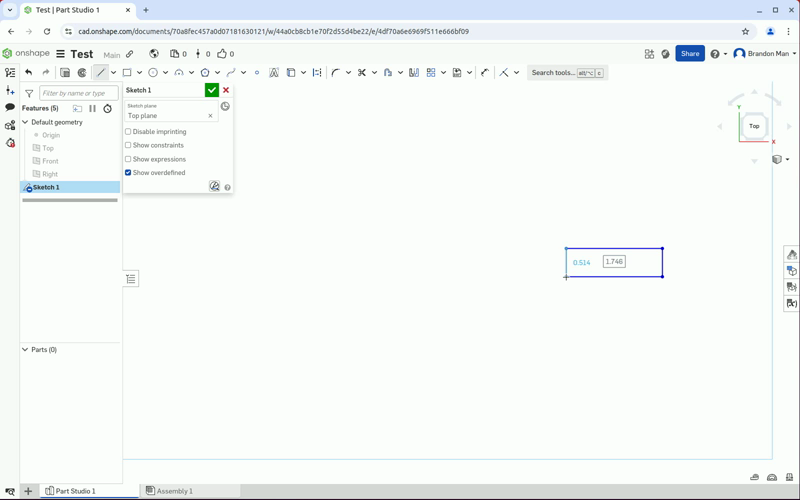
key_up(shift)
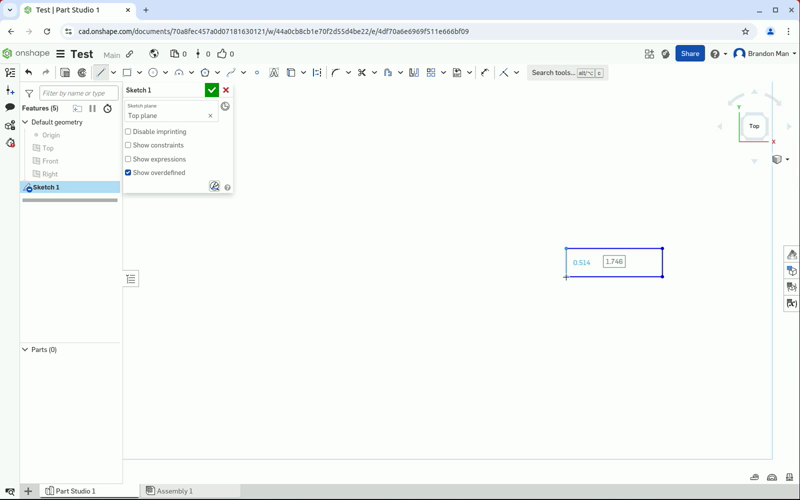
click(566, 276)
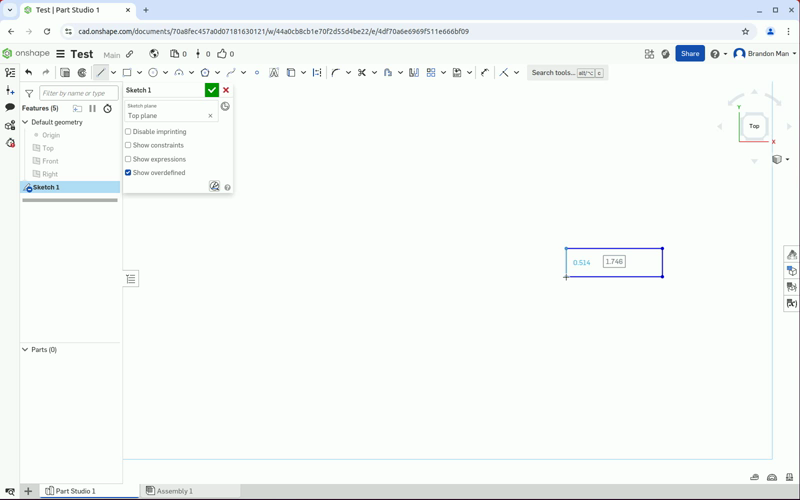
scroll(-6)
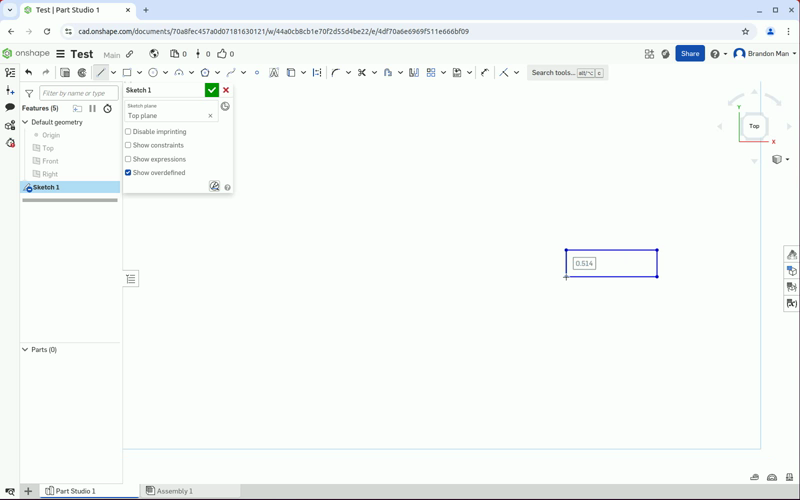
scroll(-6)
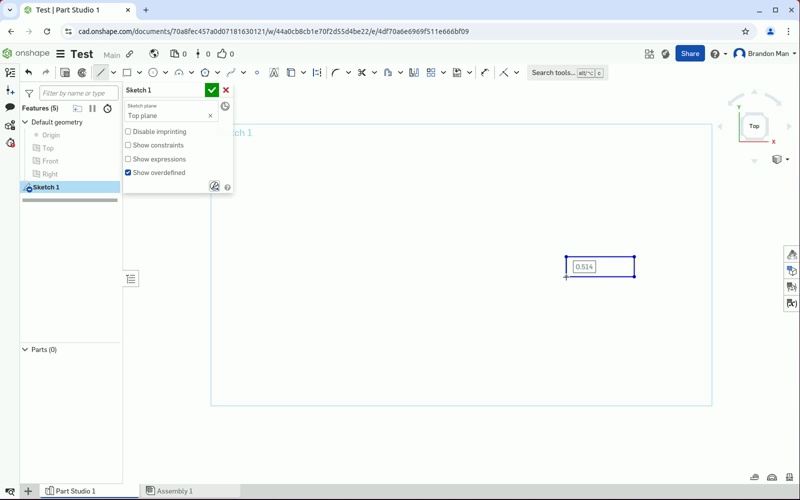
scroll(-6)
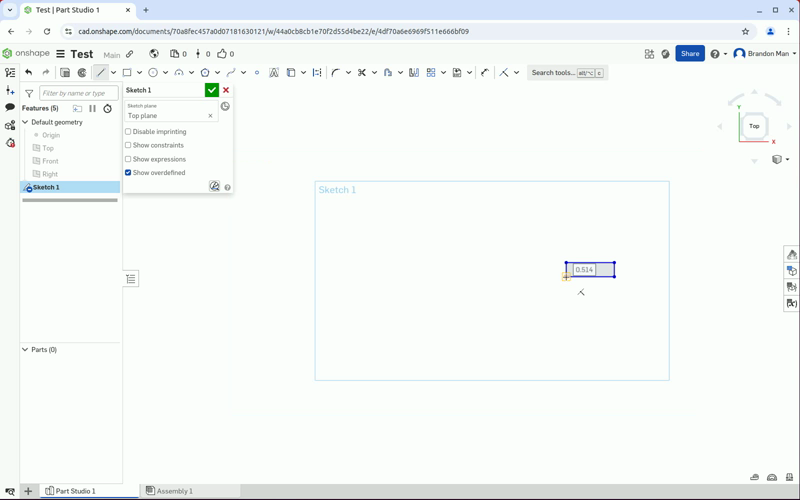
scroll(-6)
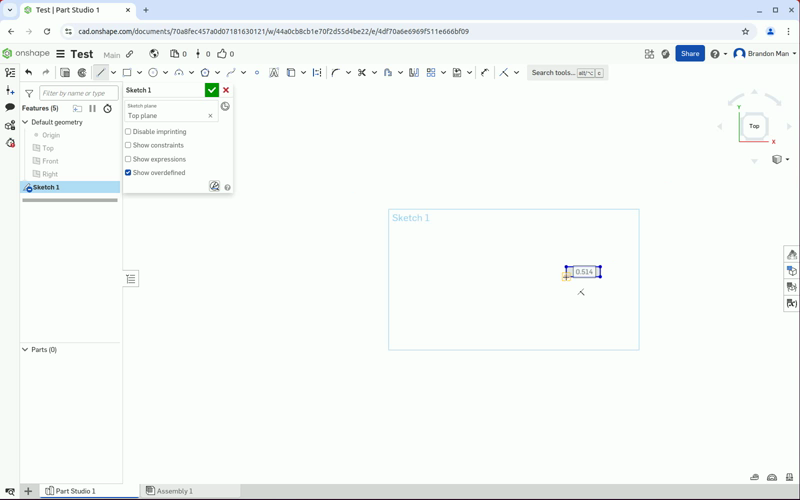
scroll(-6)
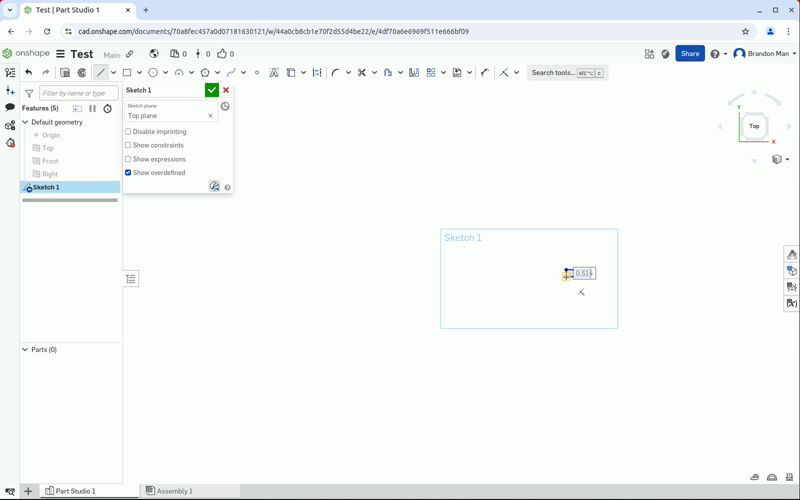
scroll(-6)
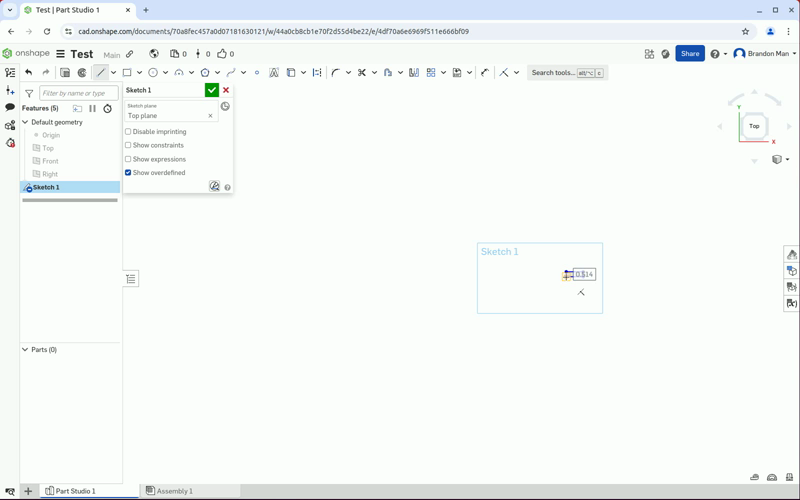
scroll(-6)
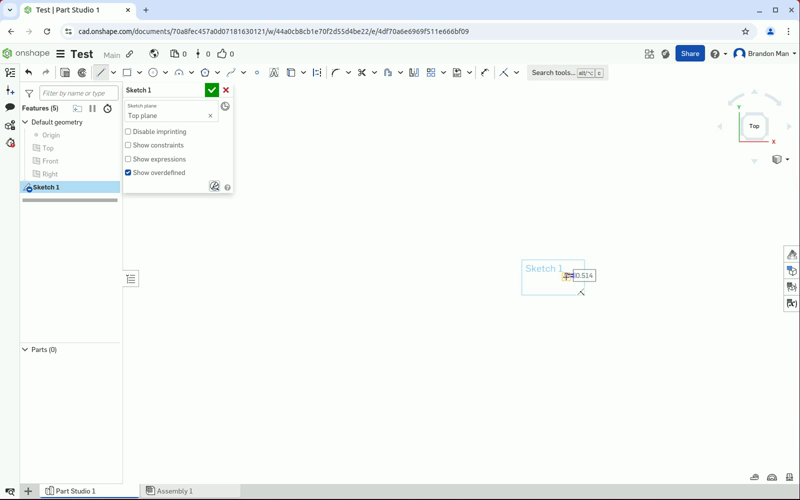
key(esc)
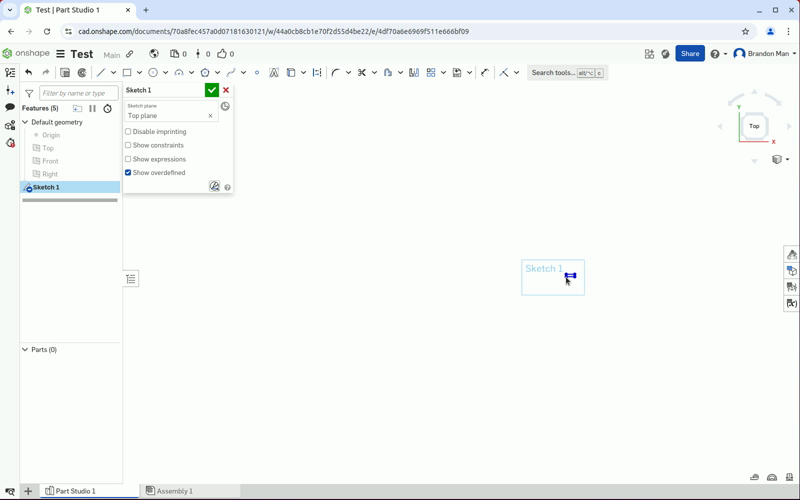
mouse_move(571, 274)
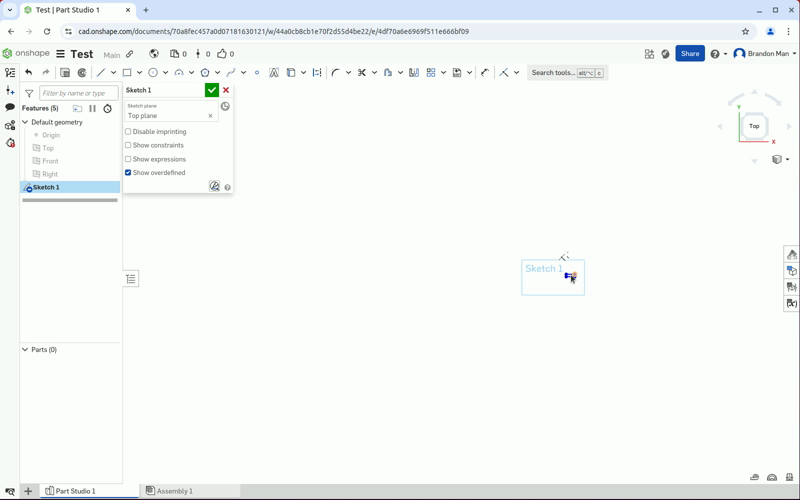
scroll(6)
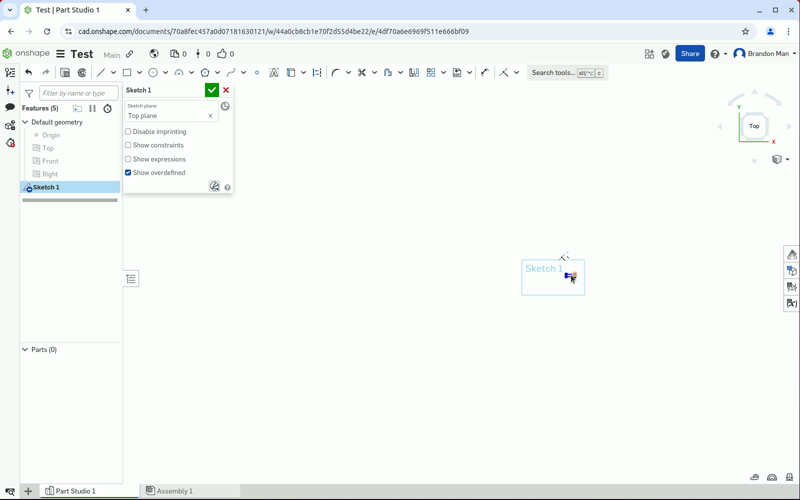
scroll(6)
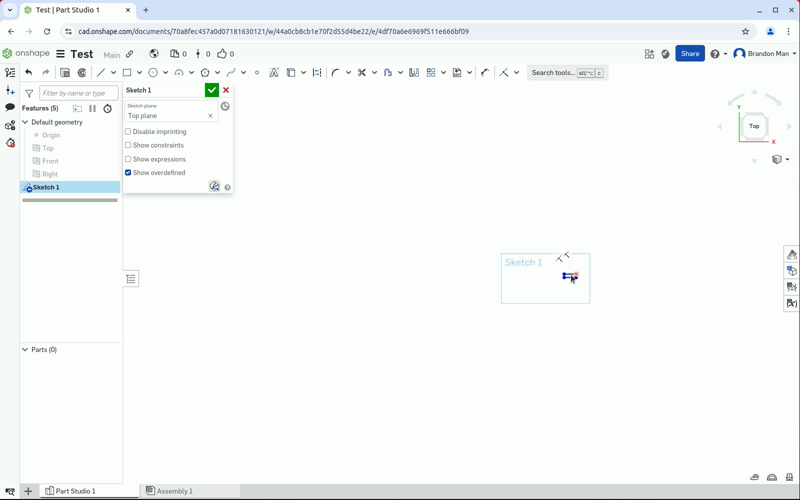
scroll(6)
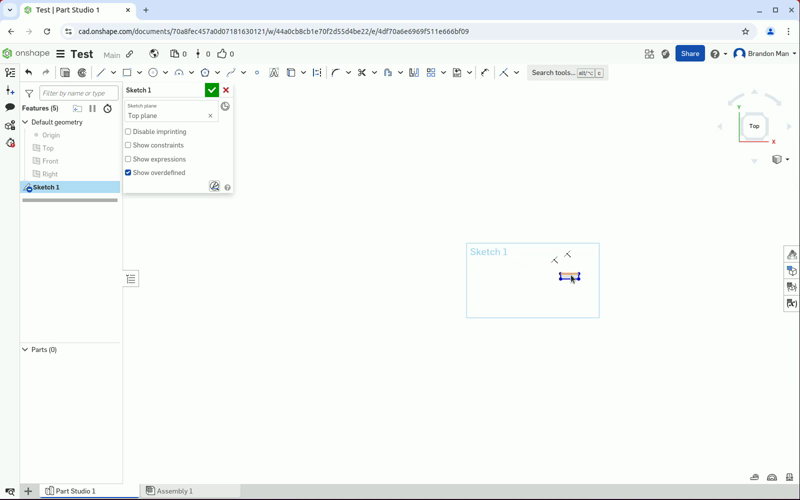
scroll(6)
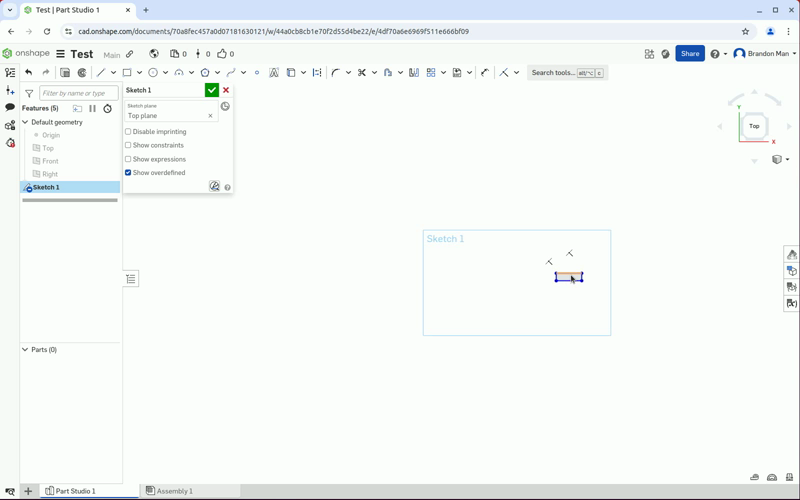
scroll(6)
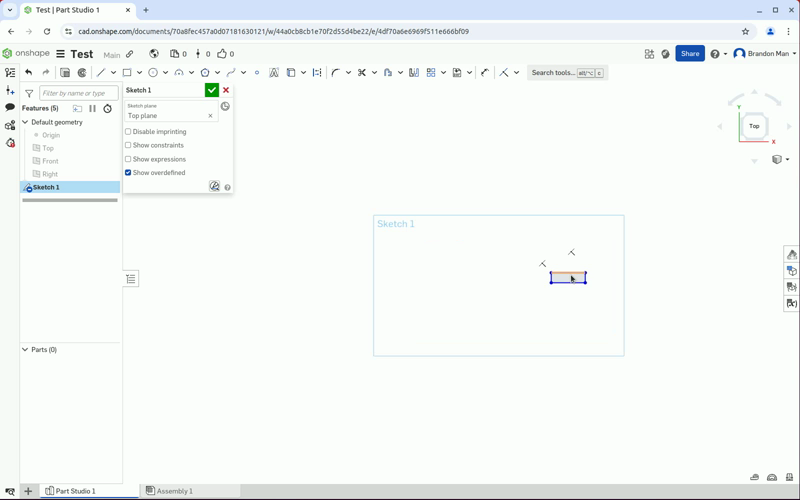
scroll(6)
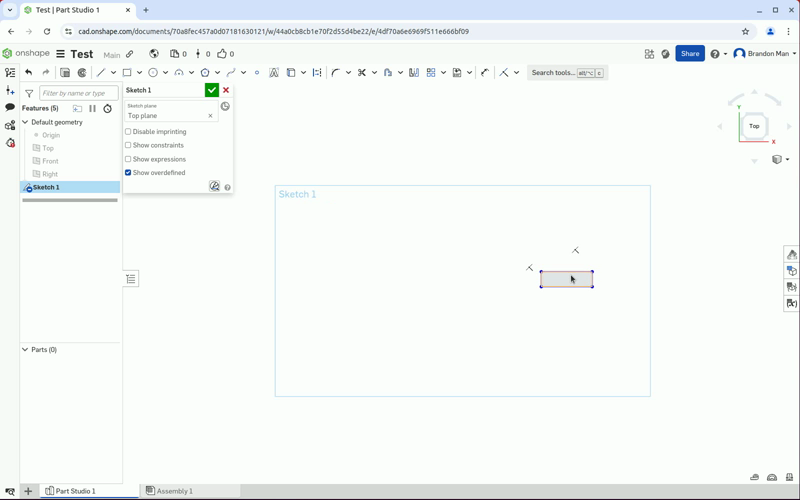
scroll(6)
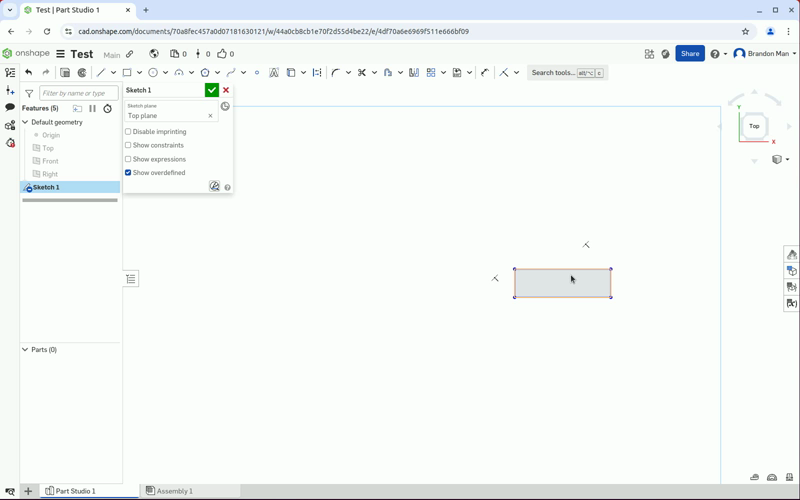
click(571, 274)
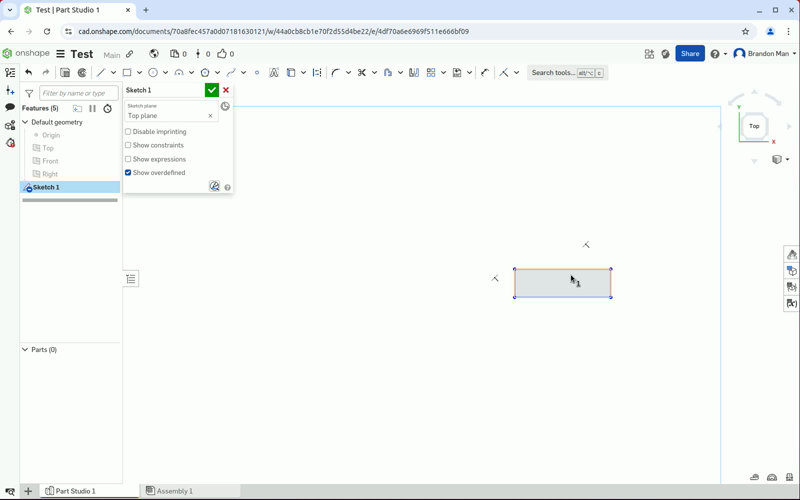
scroll(-6)
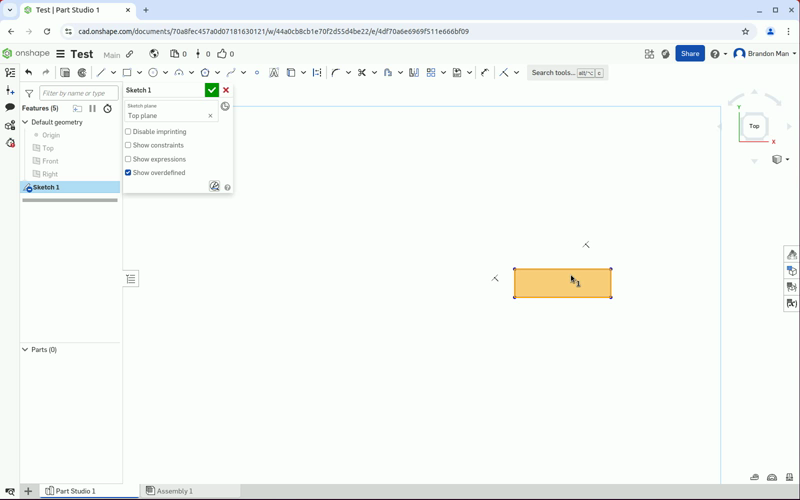
scroll(-6)
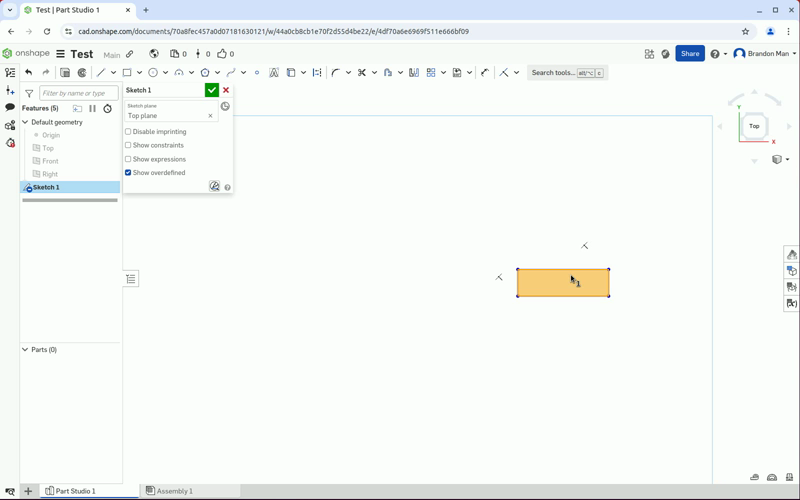
scroll(-6)
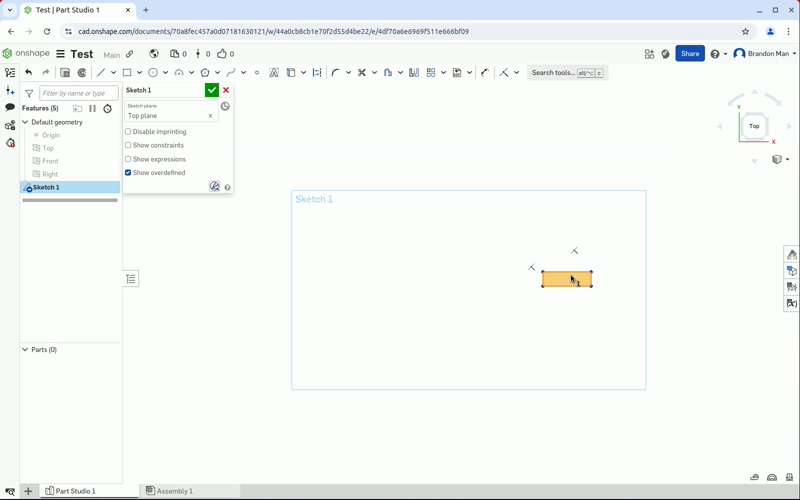
scroll(-6)
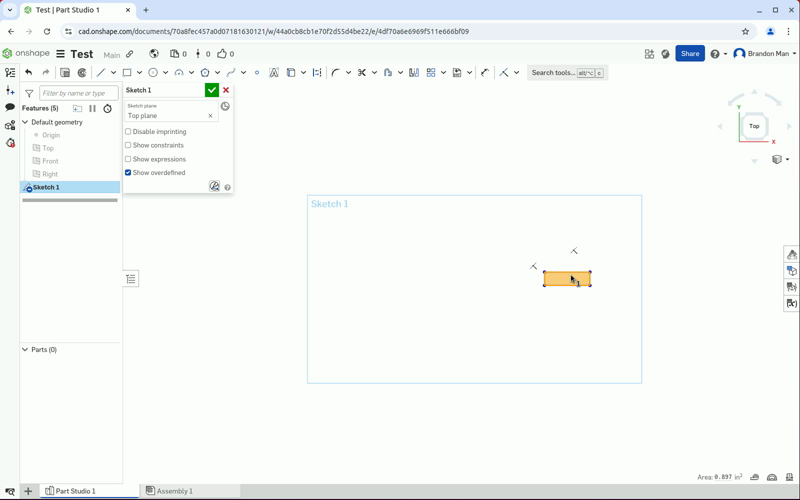
scroll(-6)
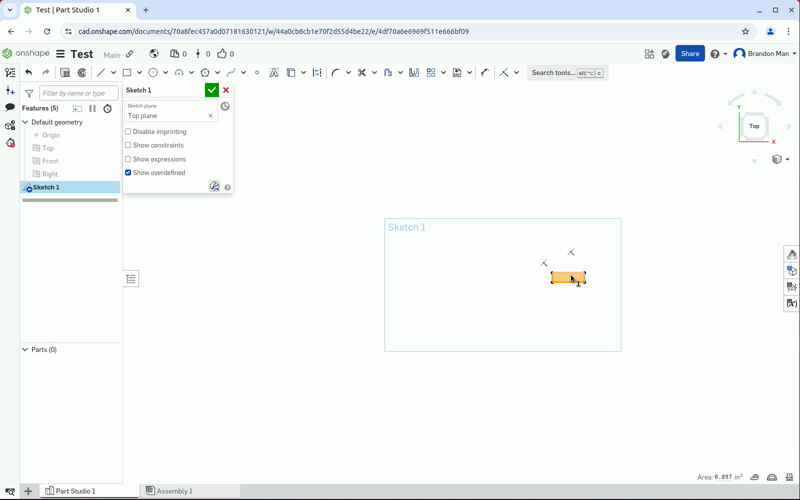
scroll(-6)
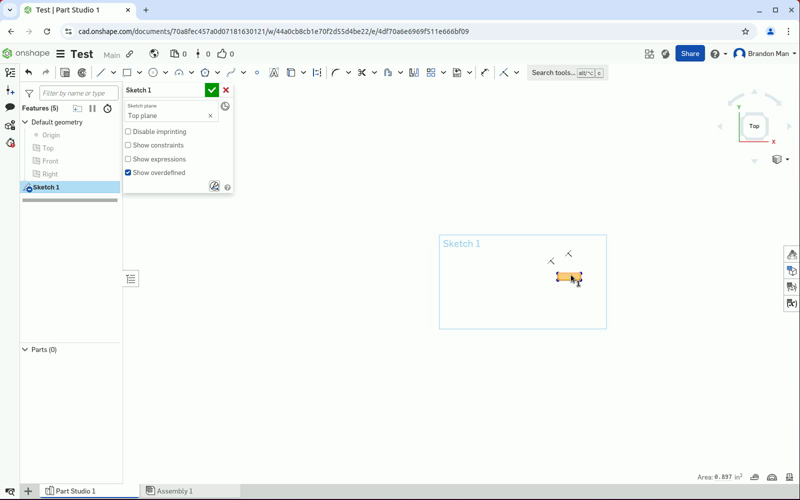
scroll(-6)
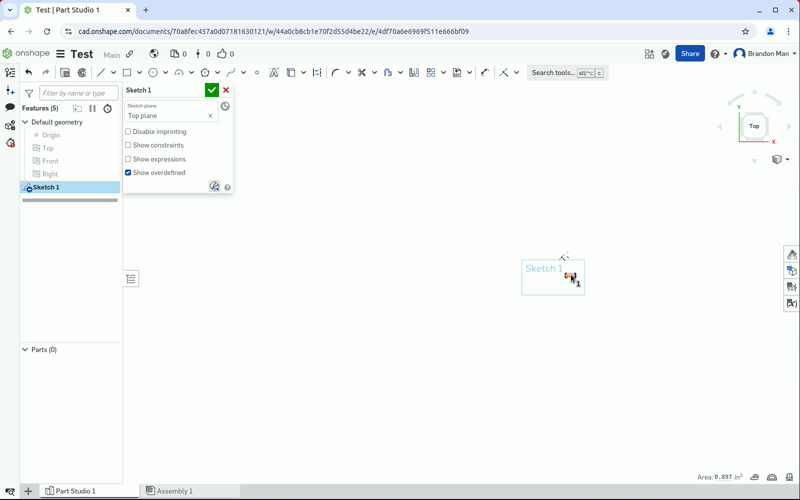
mouse_move(73, 352)
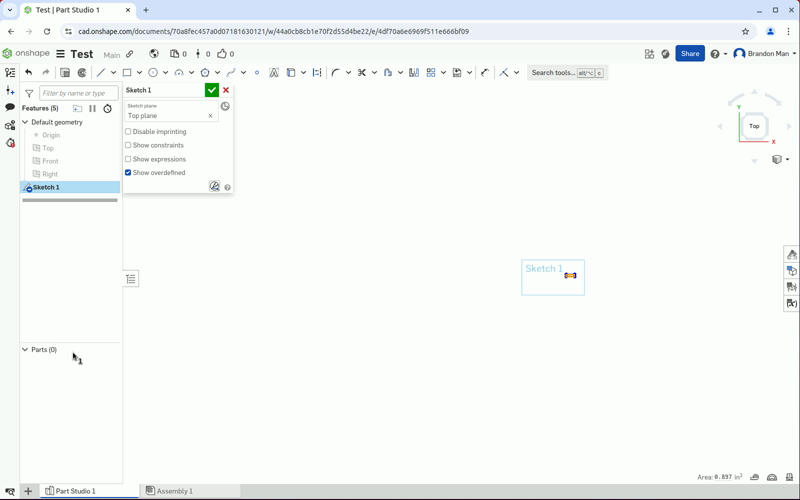
key(shift+y)
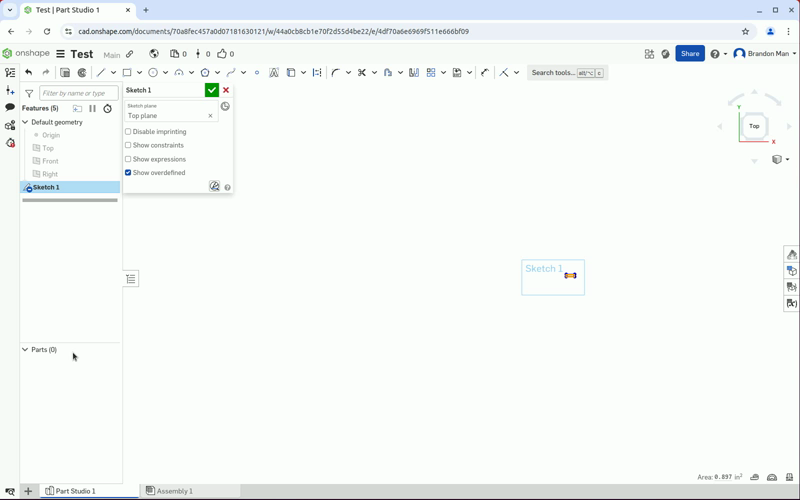
key(shift+e)
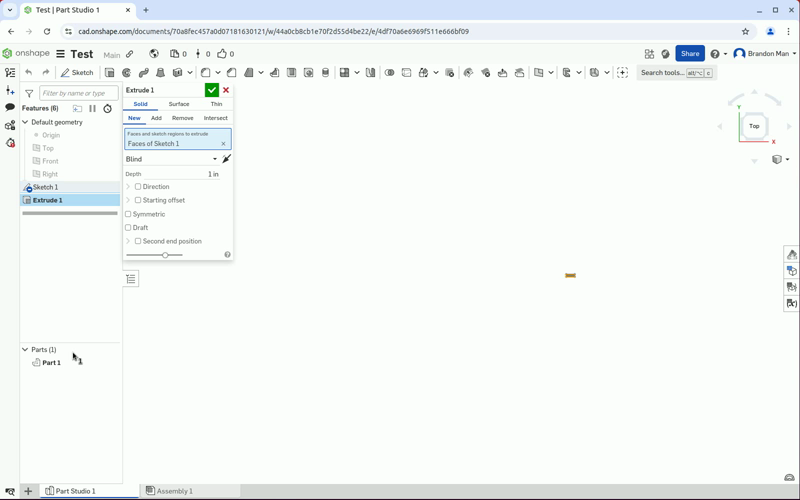
mouse_move(143, 106)
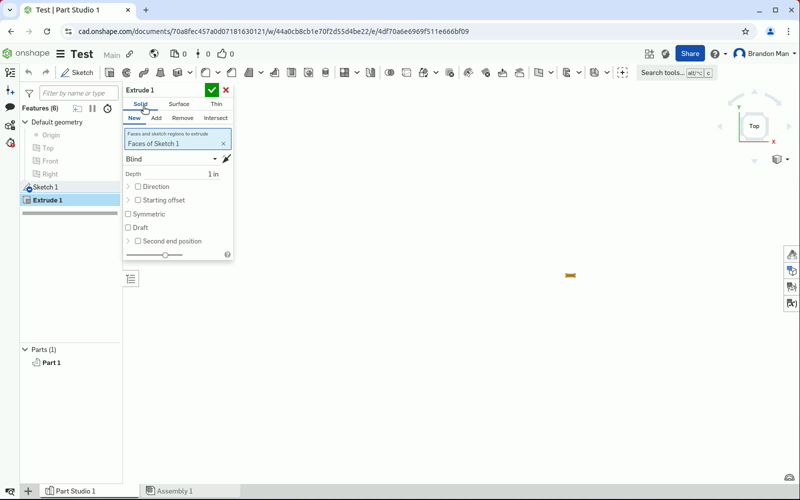
click(143, 106)
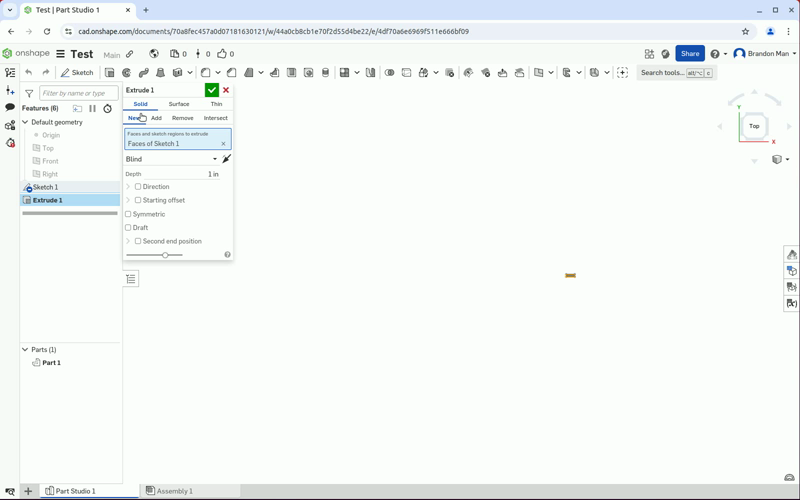
mouse_move(137, 120)
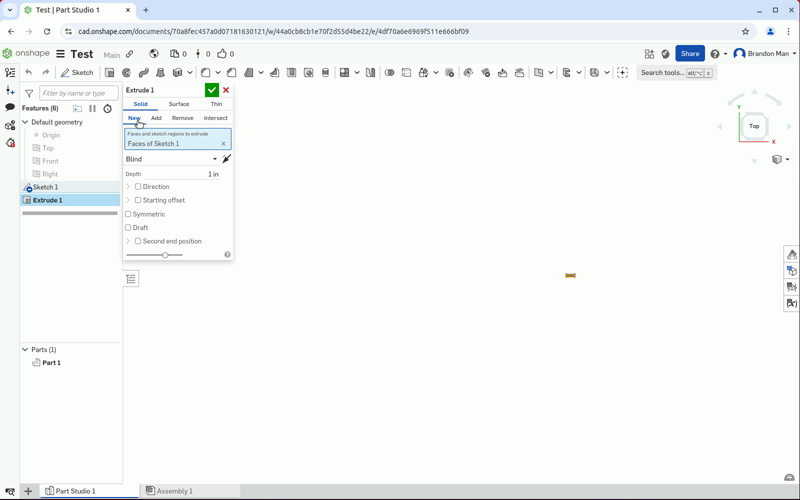
click(137, 120)
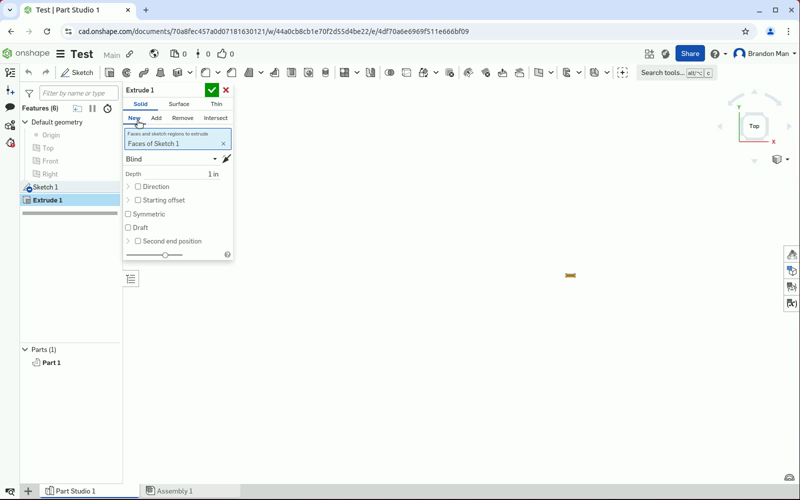
key(tab, 4)
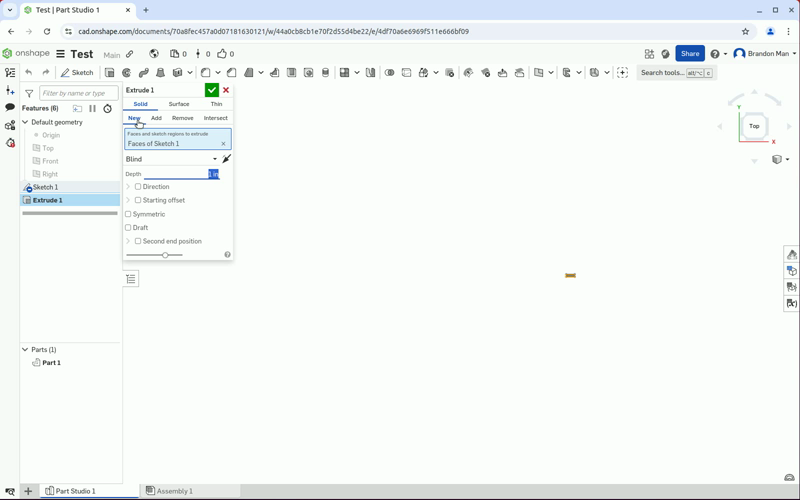
text(-16.609)
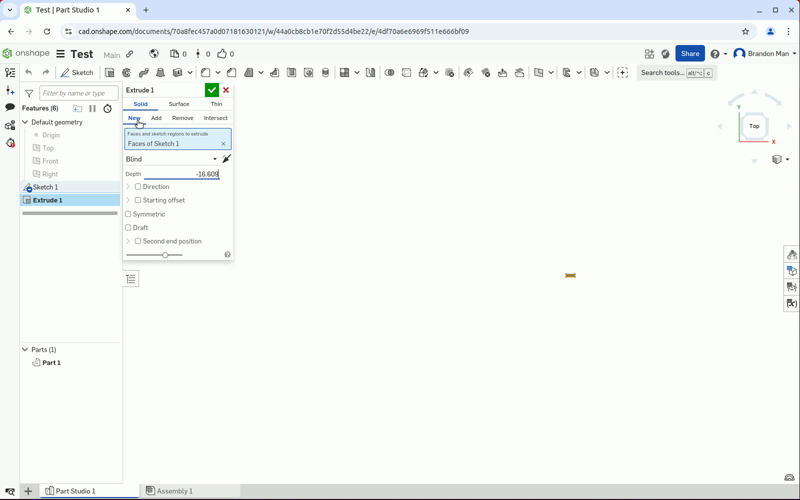
key(enter)
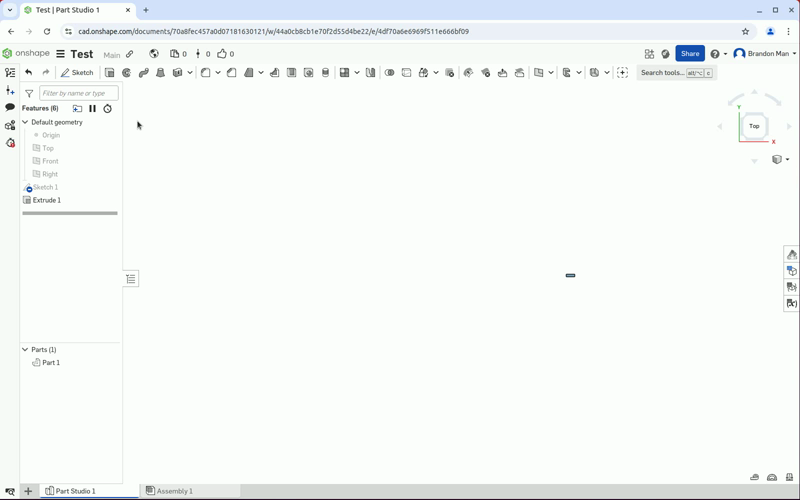
key(shift+h)
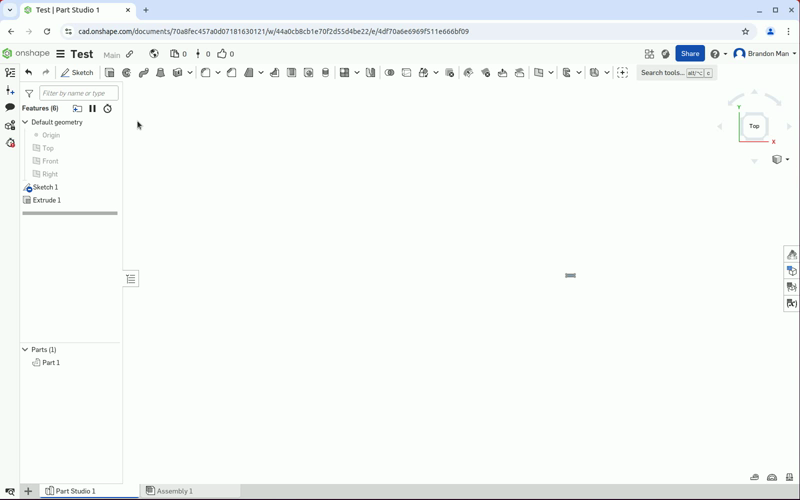
key(shift+h)
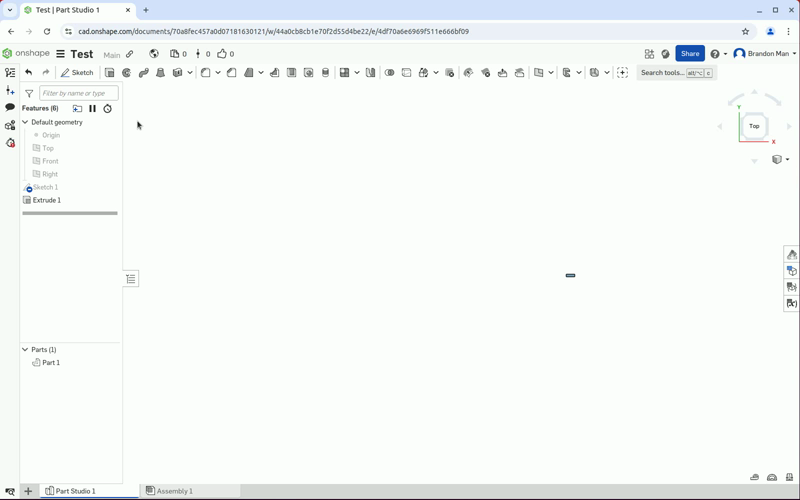
mouse_move(73, 189)
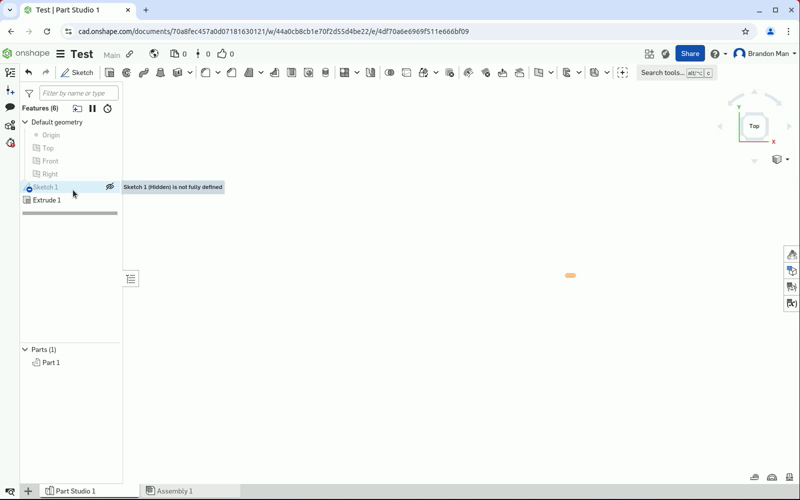
click(73, 189)
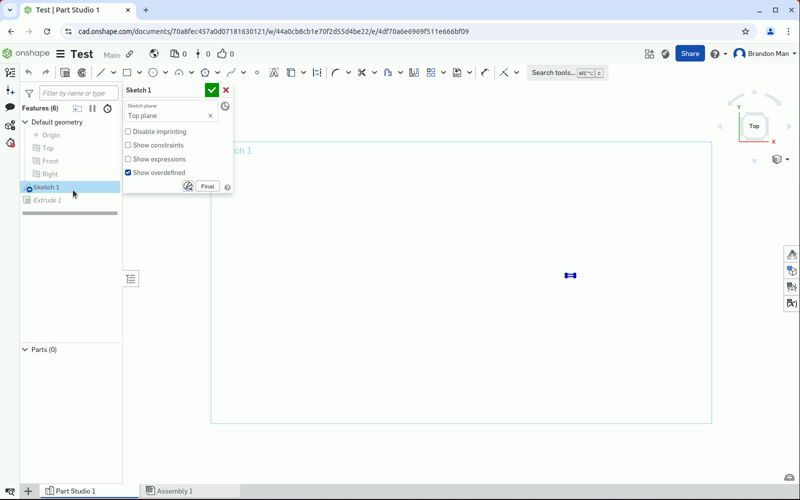
mouse_move(229, 92)
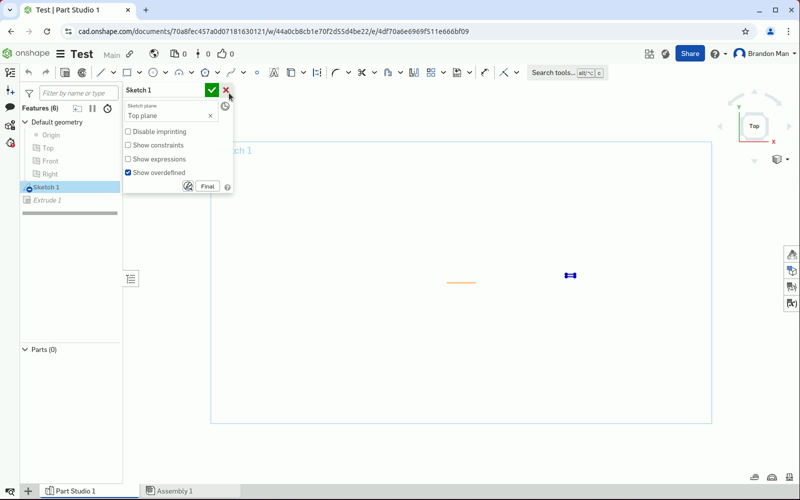
click(229, 92)
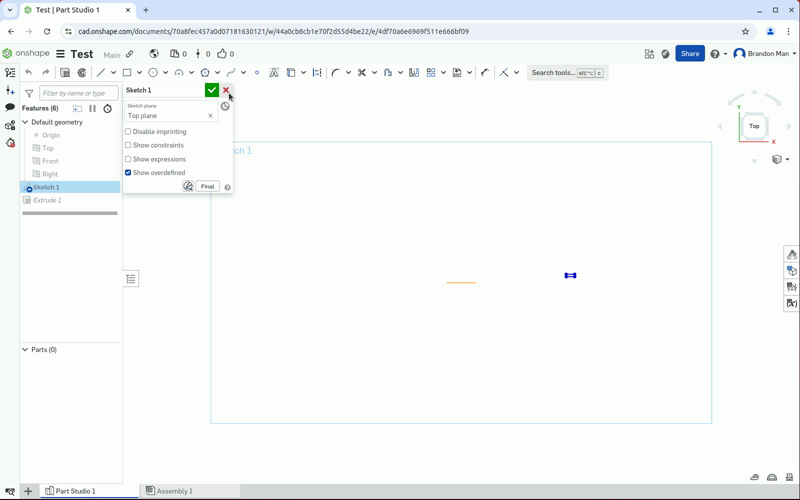
key(shift+s)
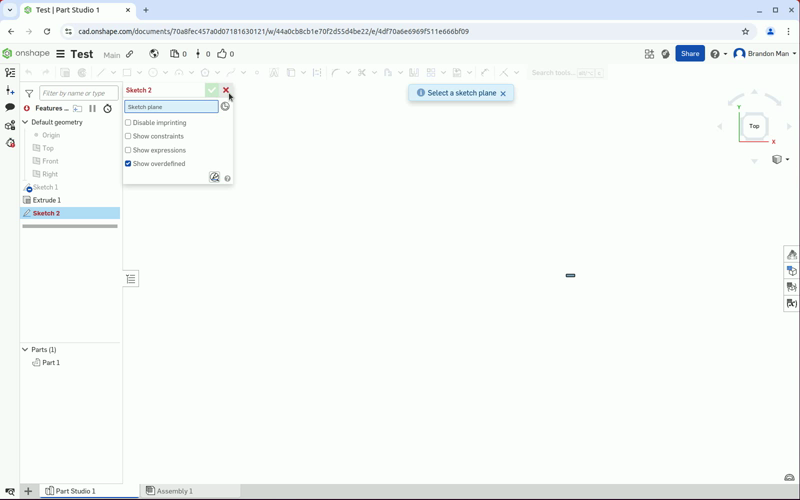
mouse_move(73, 150)
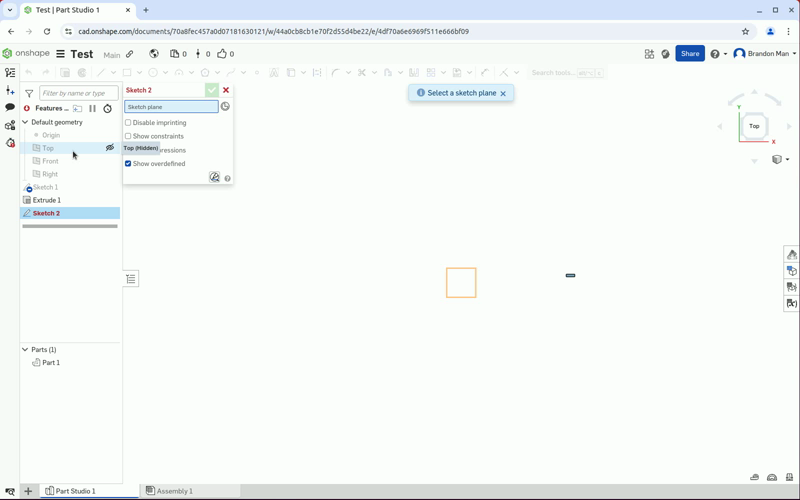
click(73, 150)
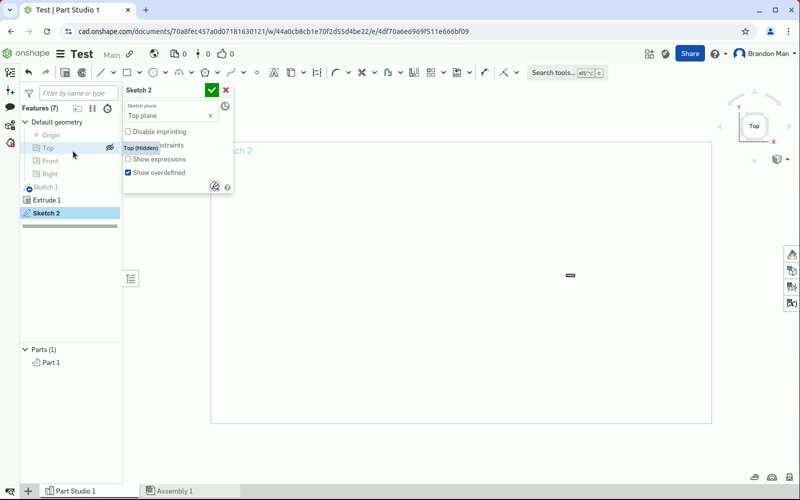
mouse_move(73, 352)
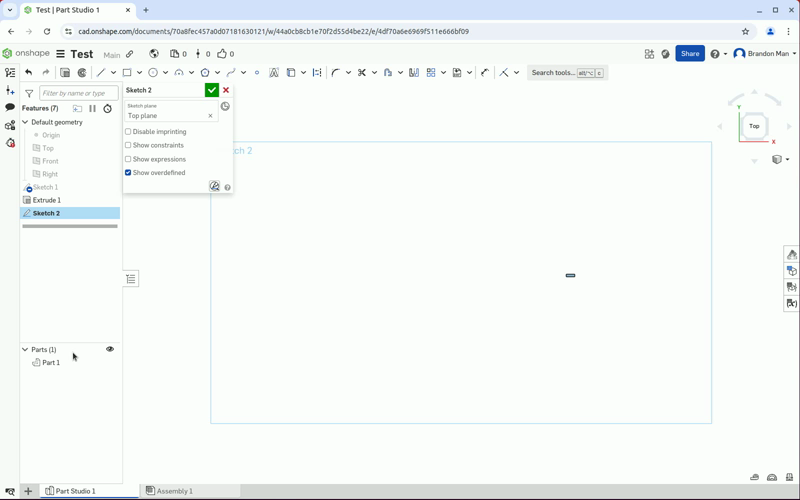
key(y)
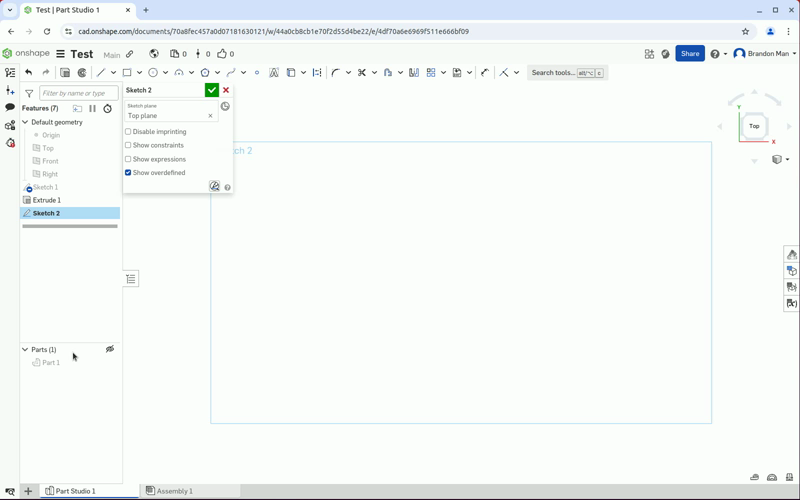
key(l)
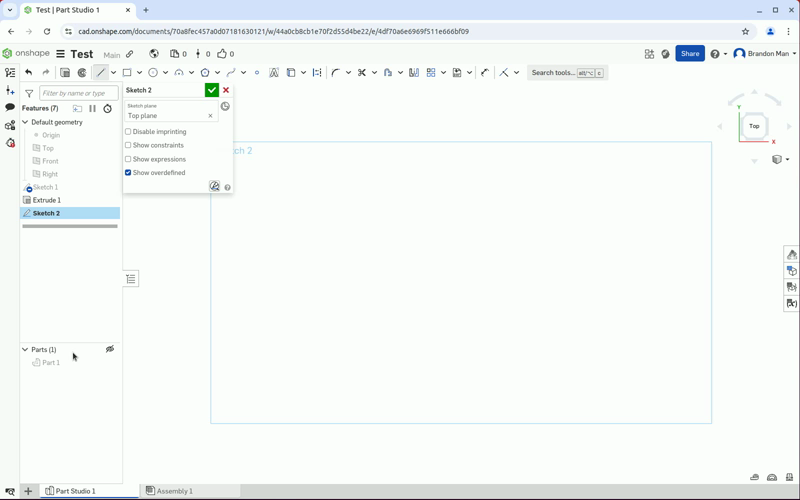
key_down(shift)
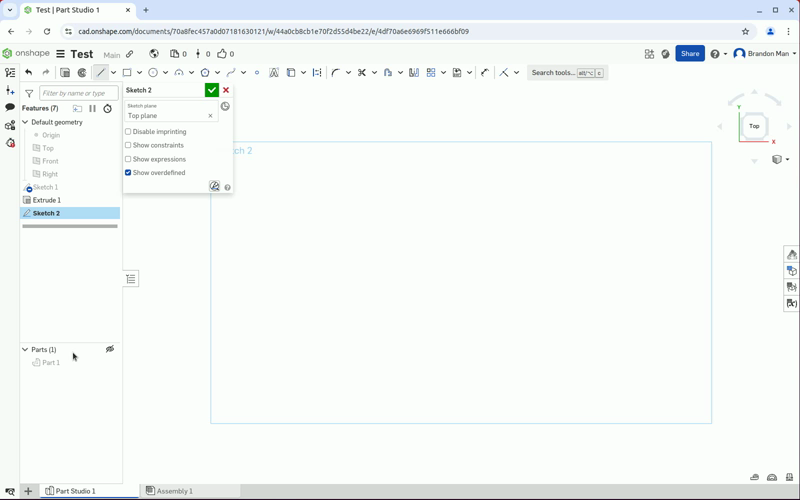
mouse_move(399, 276)
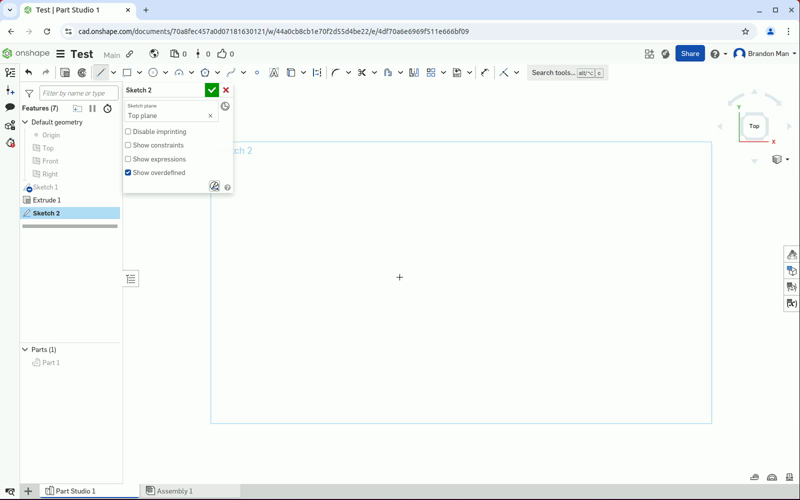
click(399, 276)
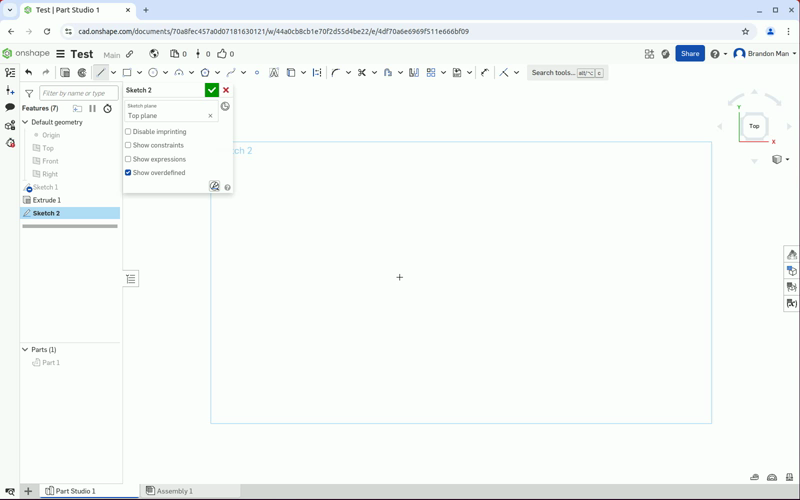
key_up(shift)
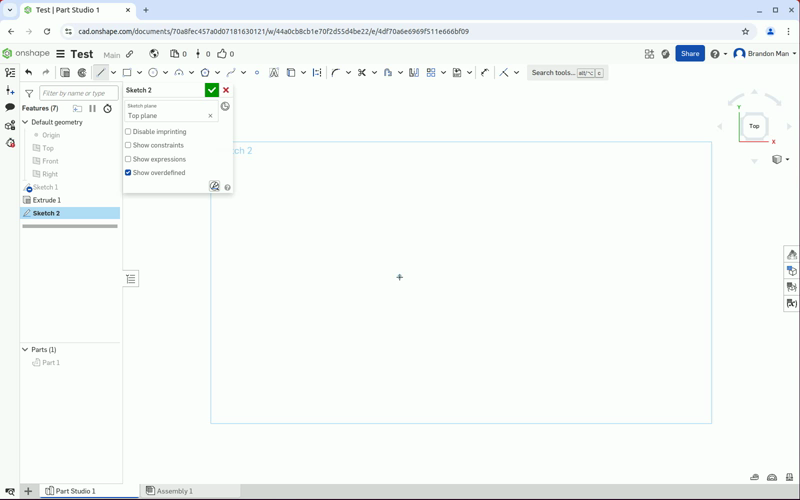
key_down(shift)
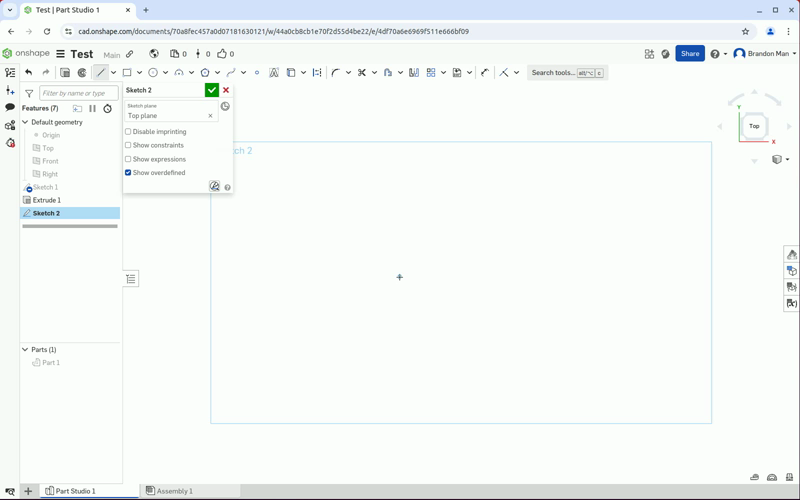
mouse_move(429, 276)
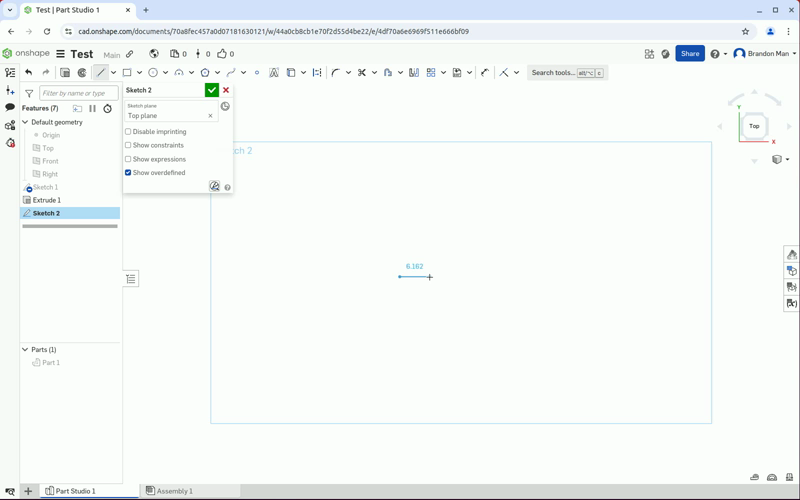
mouse_move(407, 276)
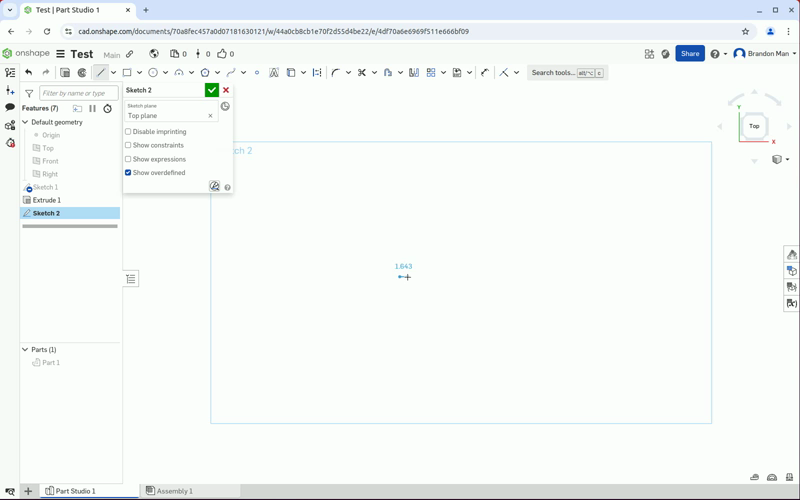
click(407, 276)
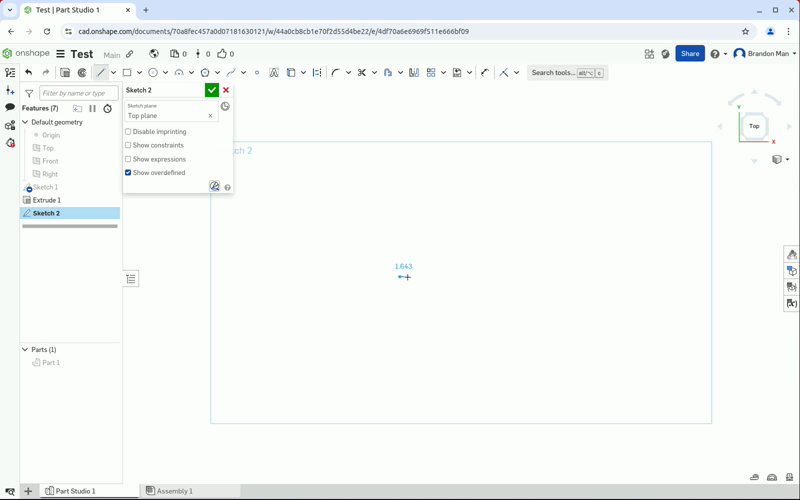
key_up(shift)
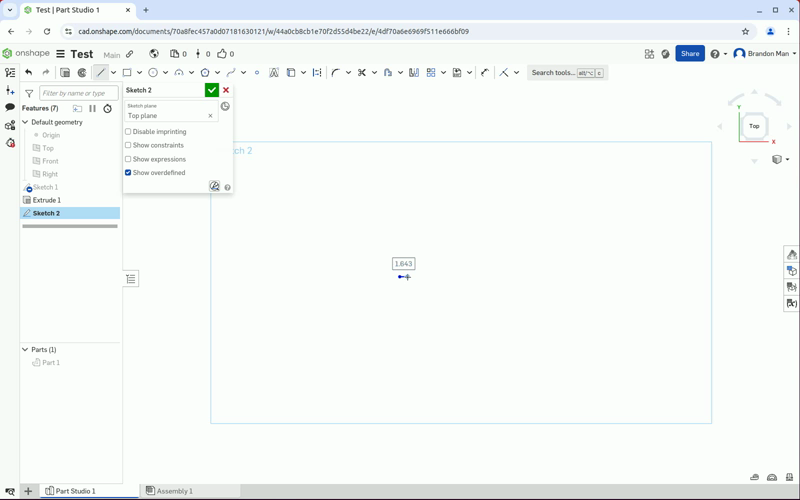
key_down(shift)
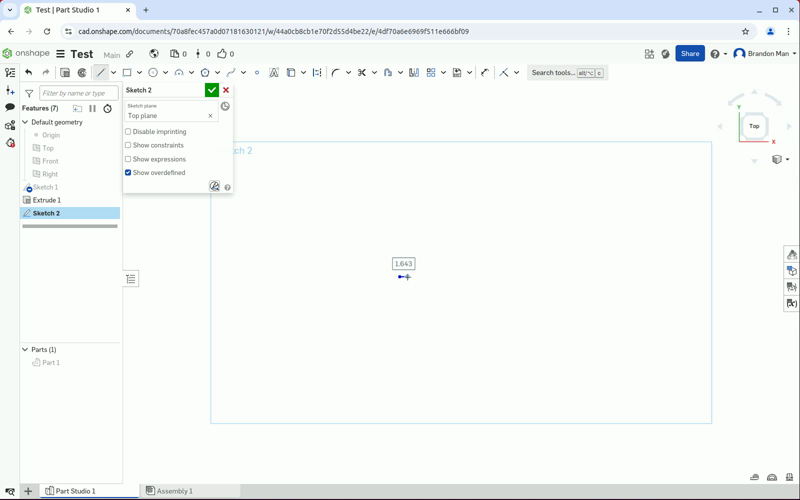
mouse_move(437, 276)
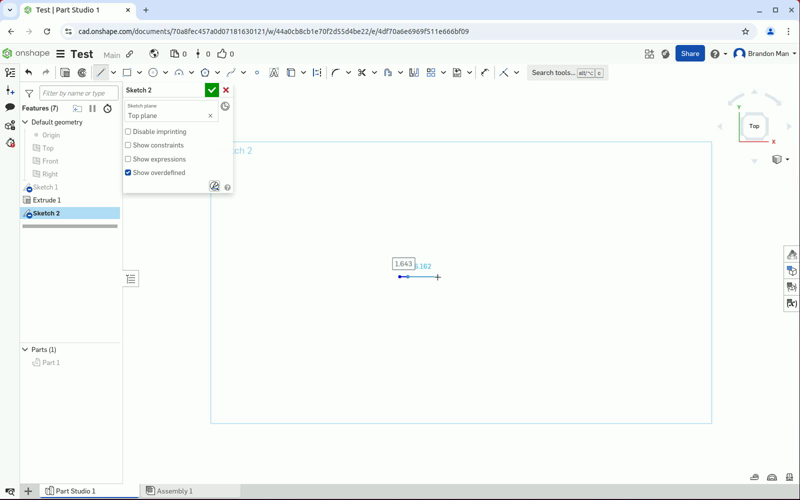
mouse_move(407, 274)
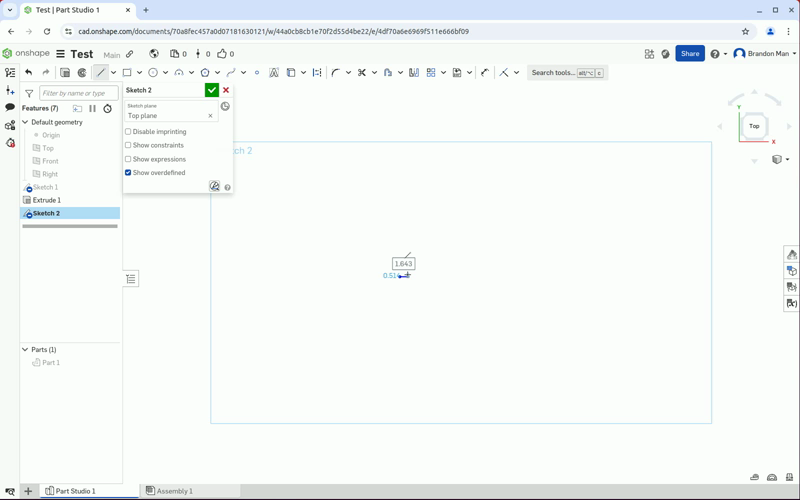
scroll(6)
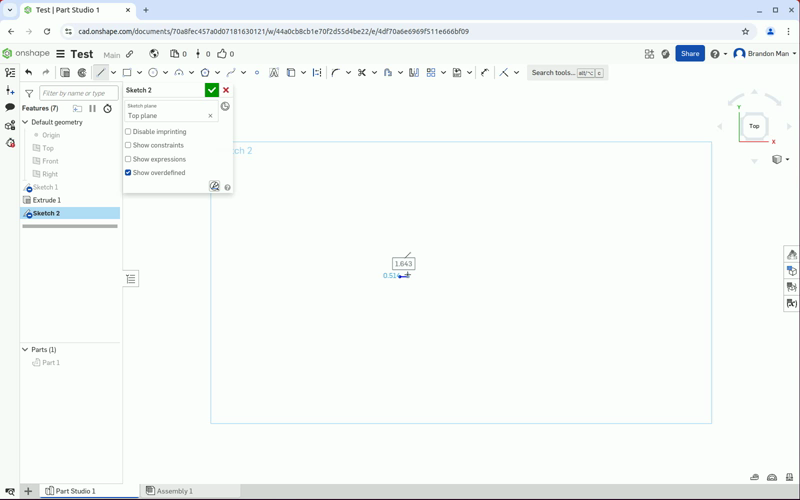
scroll(6)
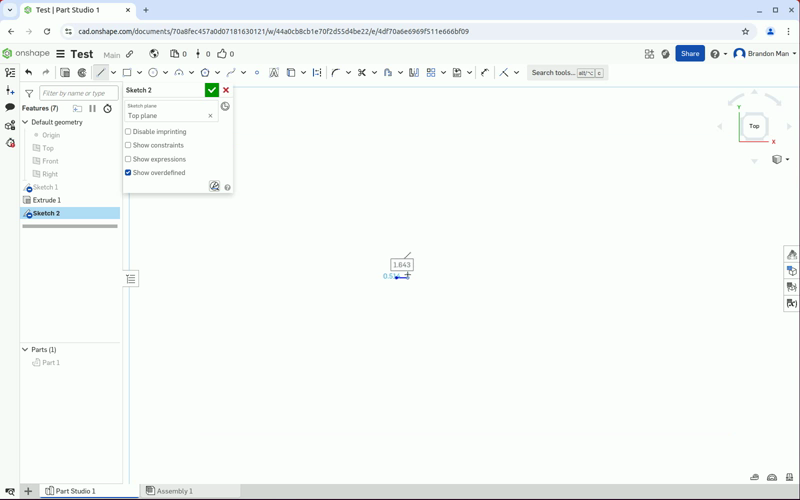
scroll(6)
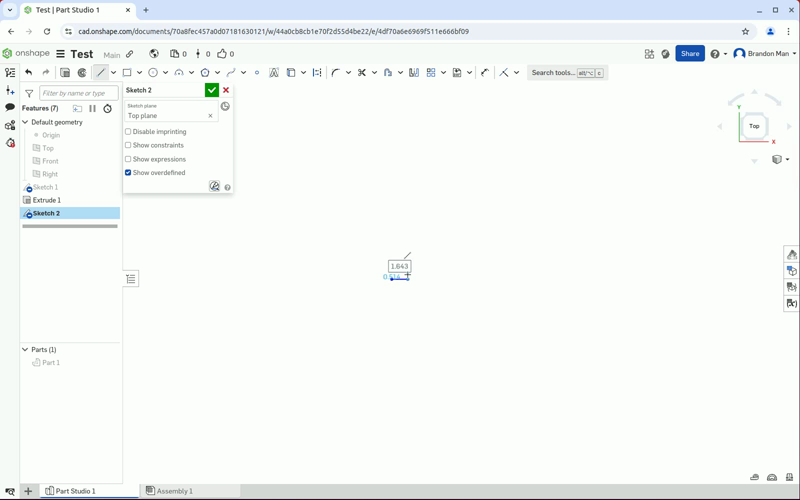
scroll(6)
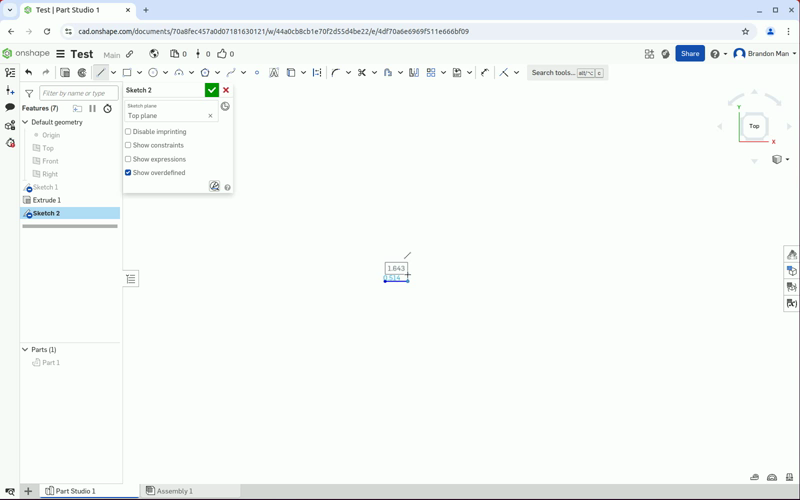
scroll(6)
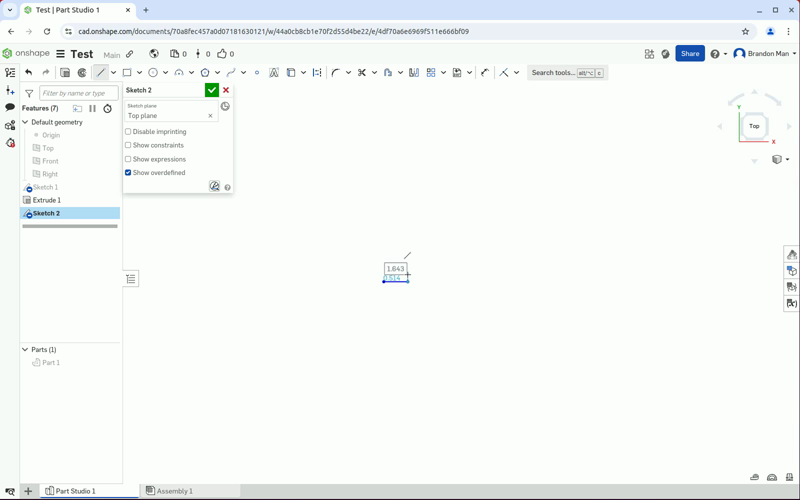
scroll(6)
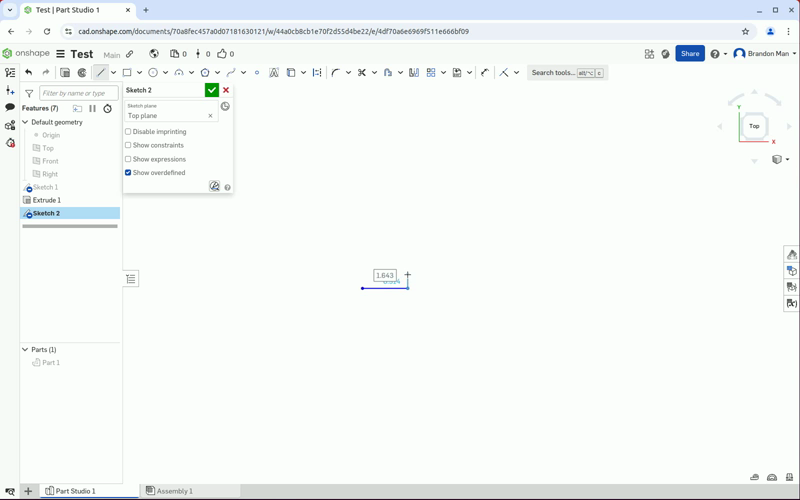
scroll(6)
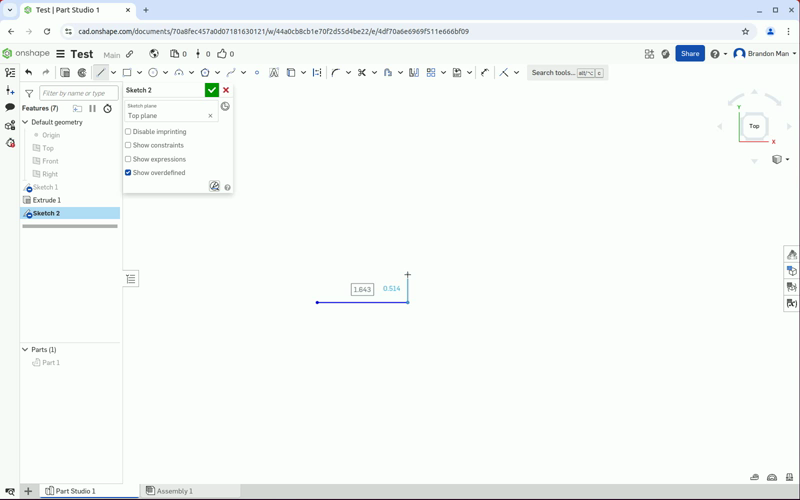
click(407, 274)
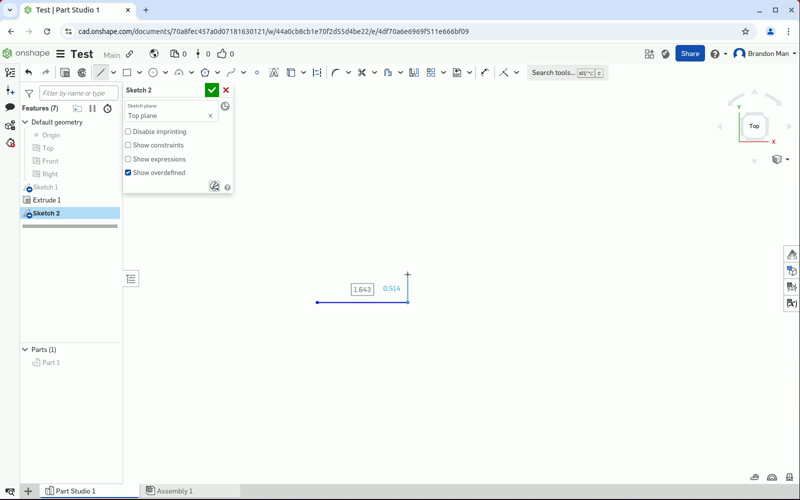
scroll(-6)
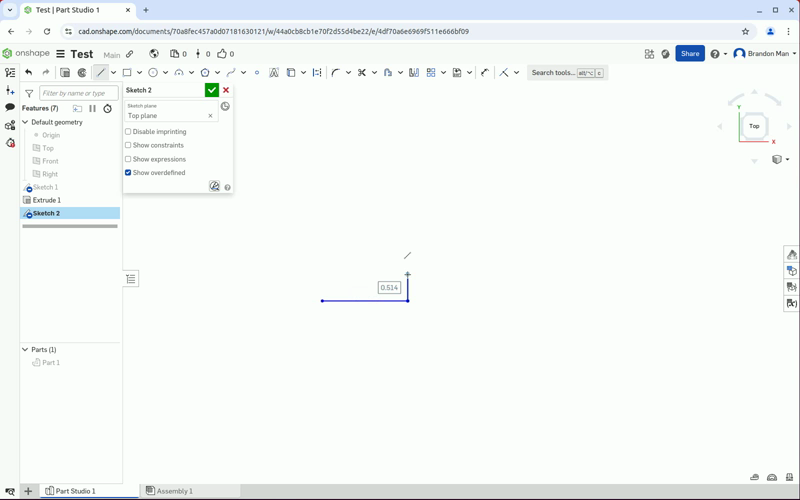
scroll(-6)
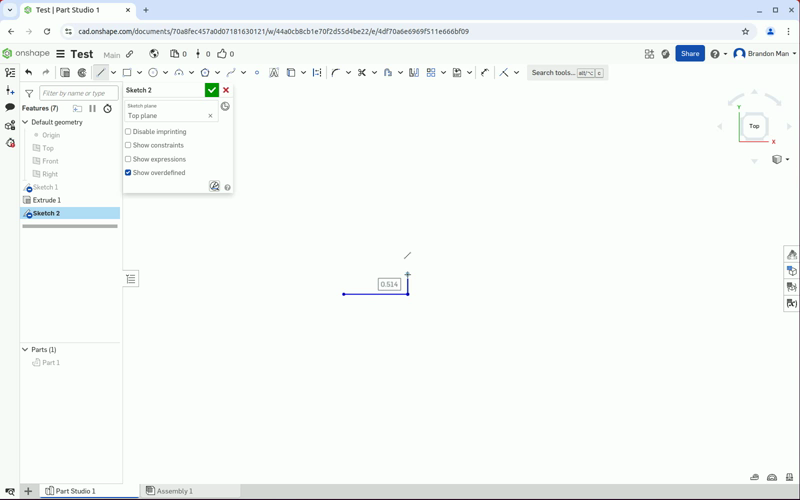
scroll(-6)
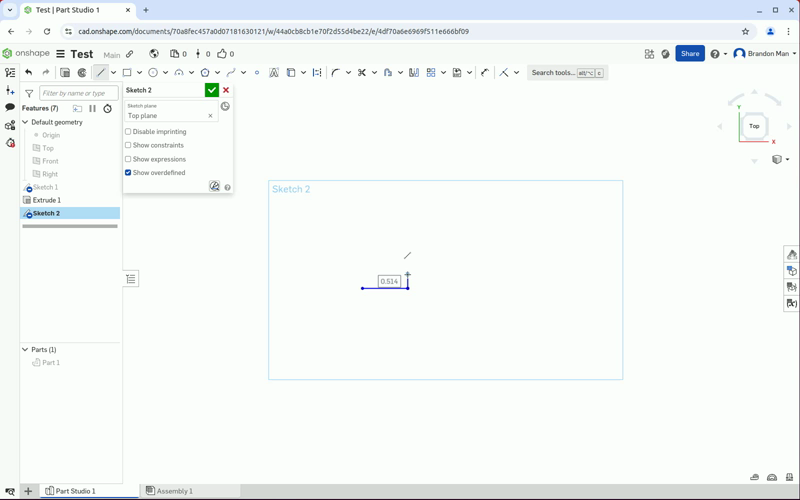
scroll(-6)
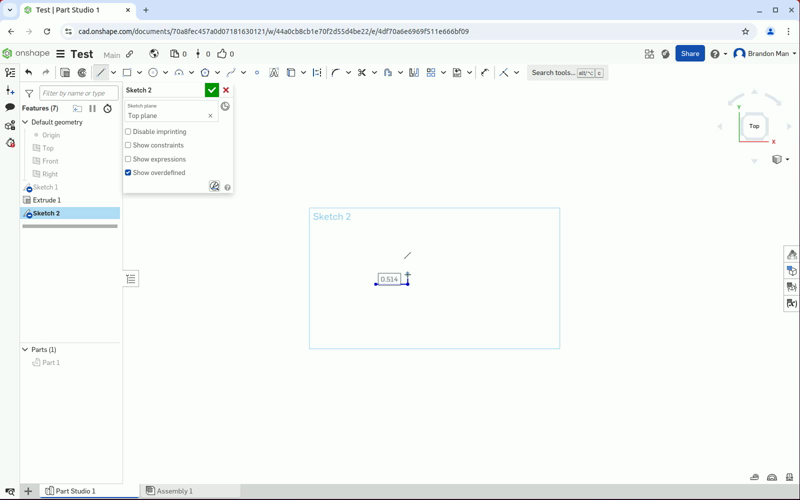
scroll(-6)
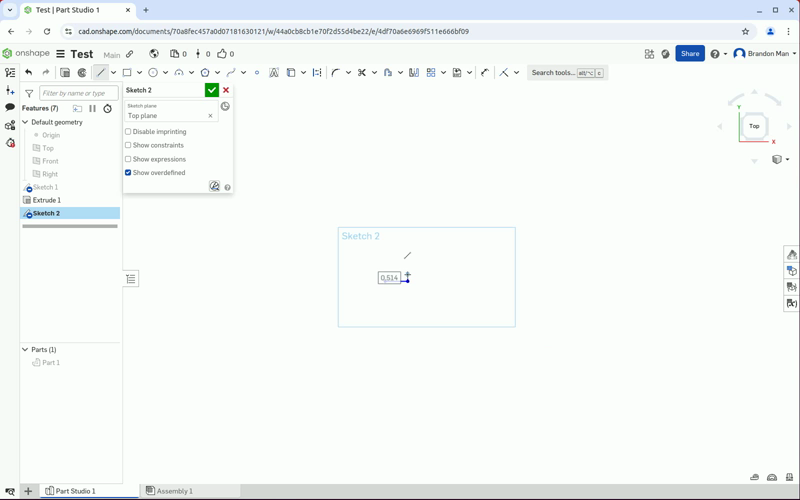
scroll(-6)
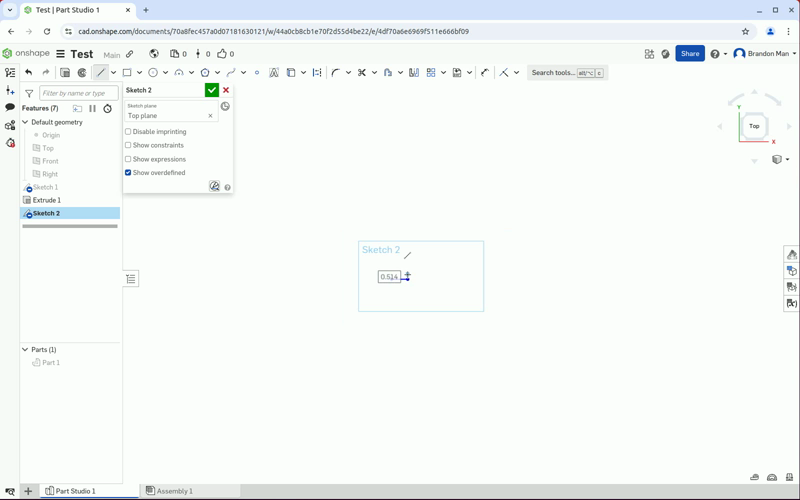
scroll(-6)
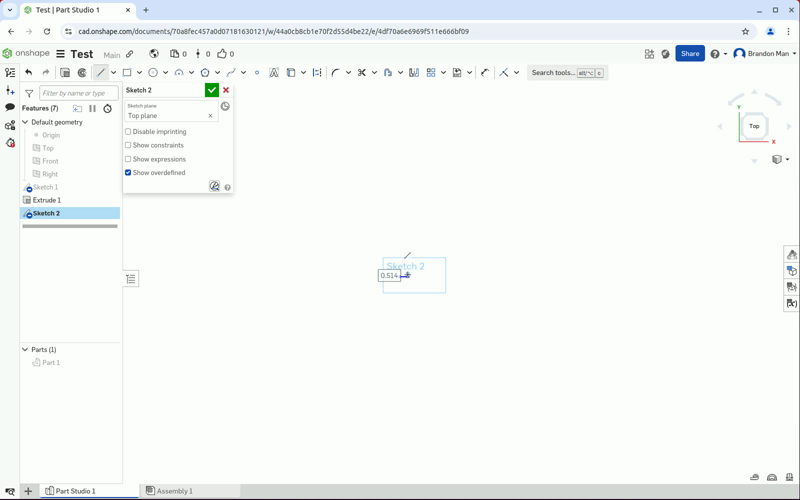
key_up(shift)
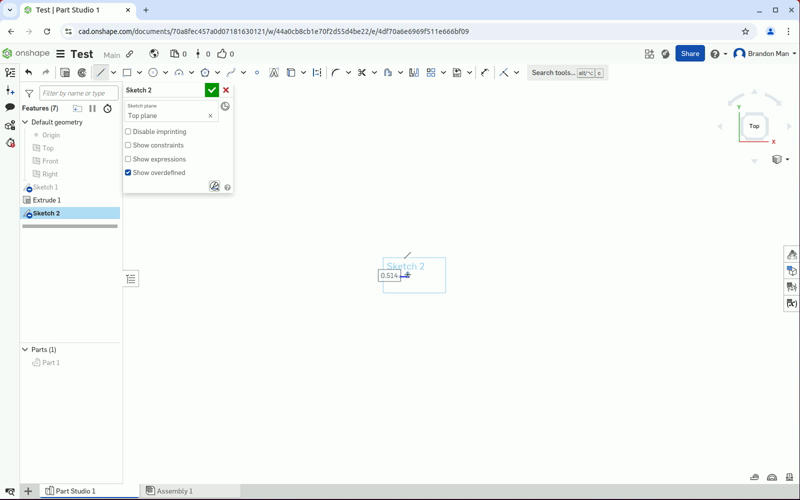
key_down(shift)
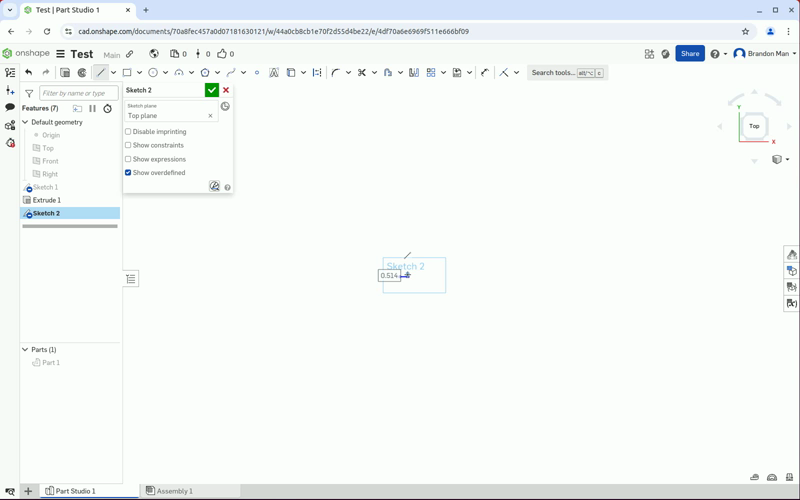
mouse_move(437, 274)
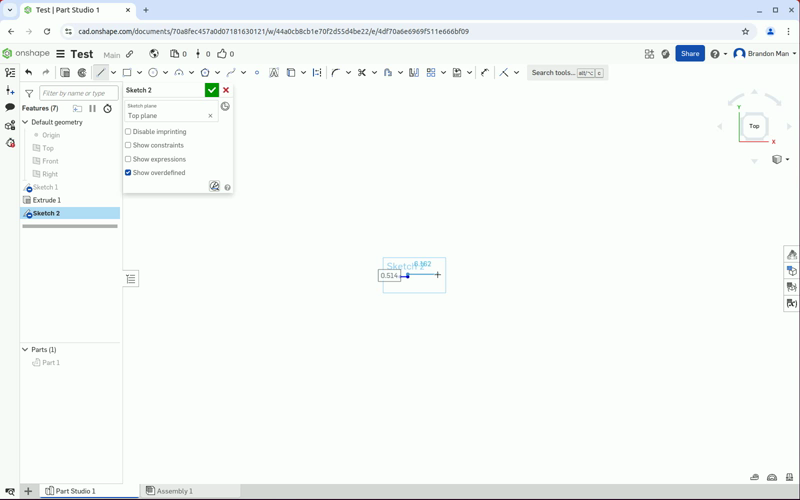
mouse_move(399, 274)
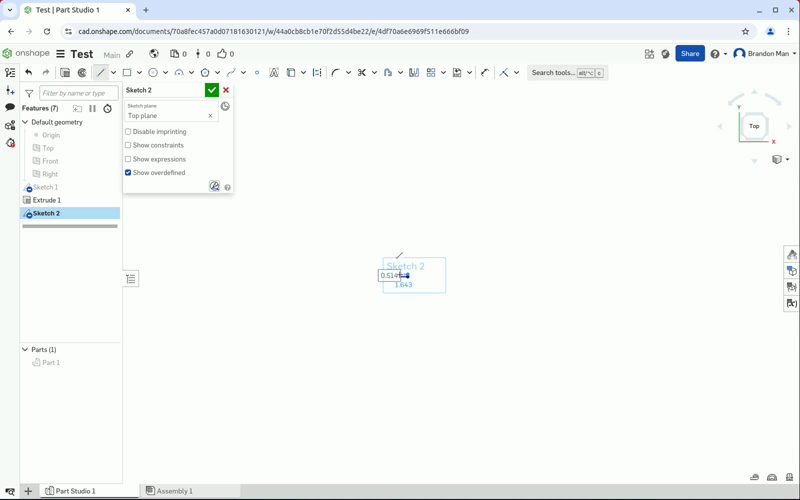
scroll(6)
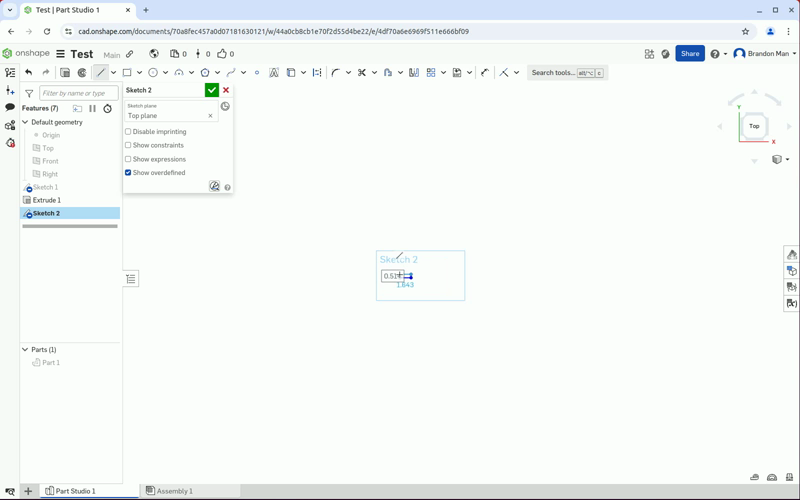
scroll(6)
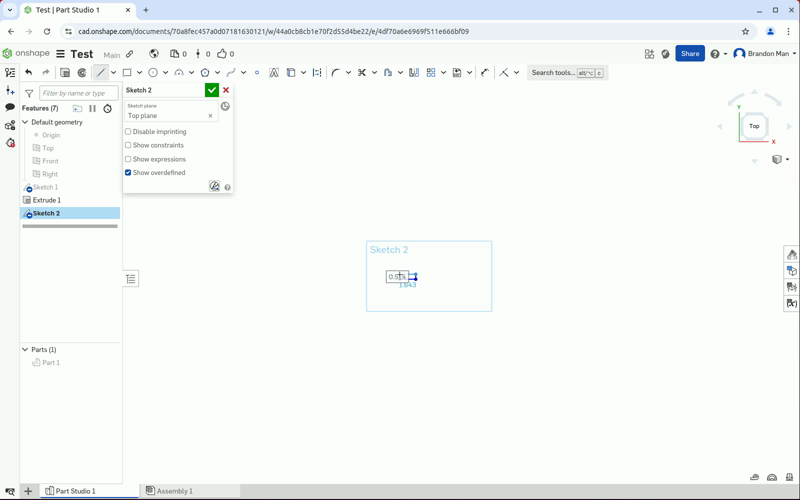
scroll(6)
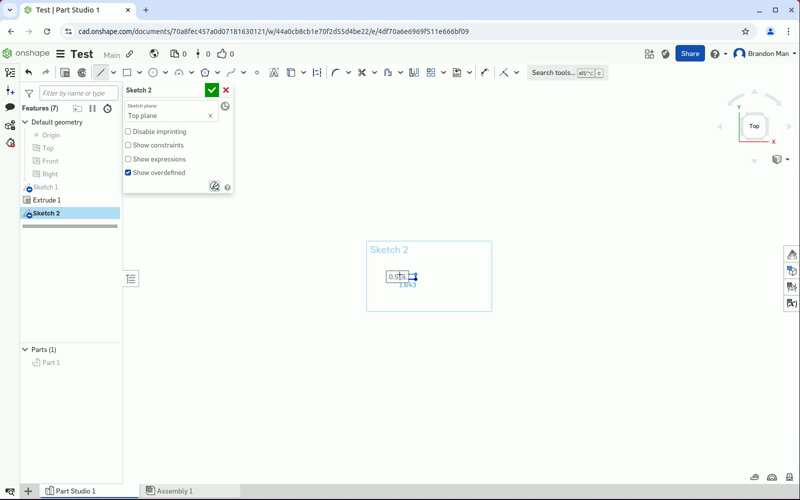
scroll(6)
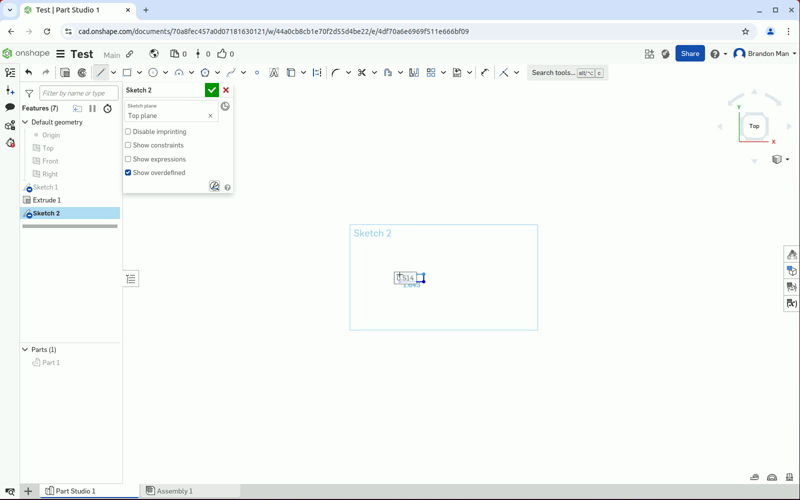
scroll(6)
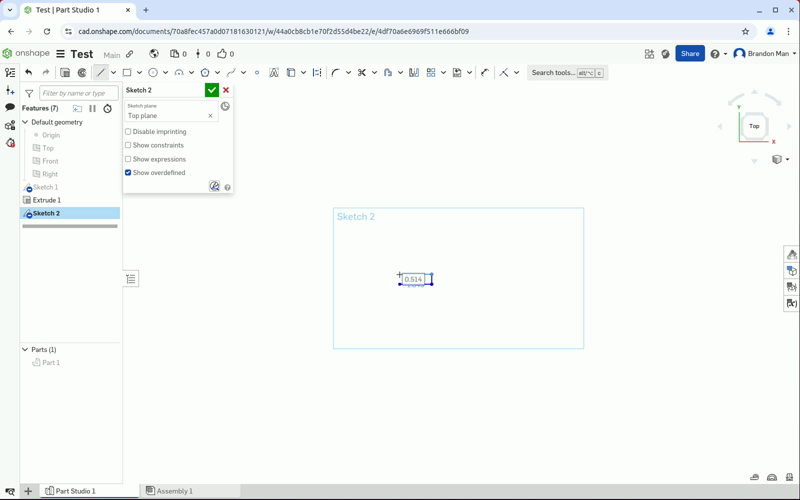
scroll(6)
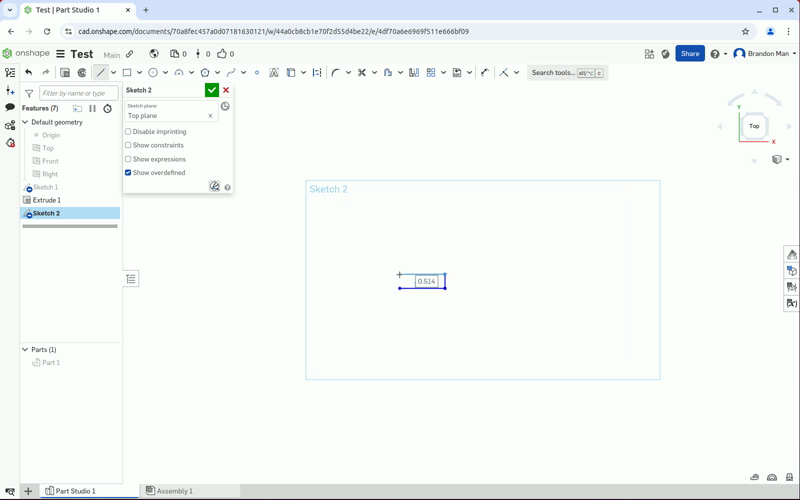
scroll(6)
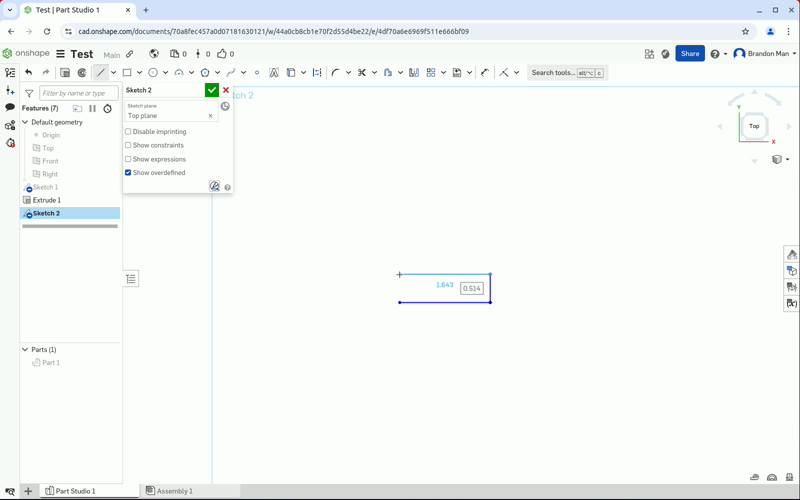
click(399, 274)
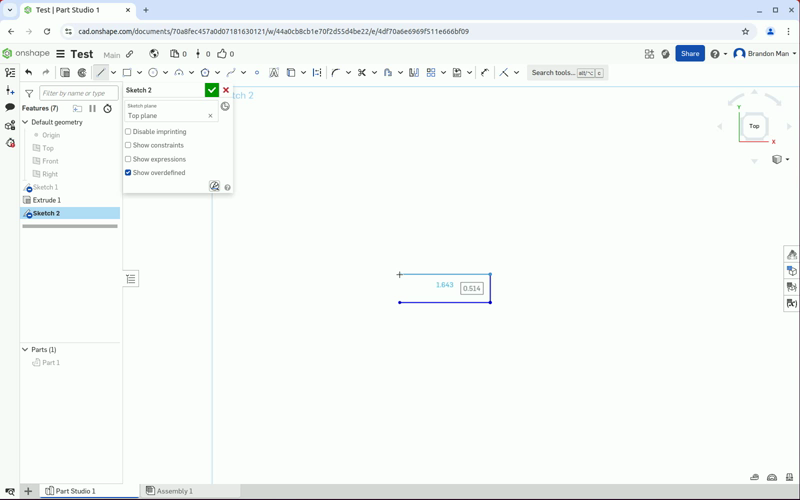
scroll(-6)
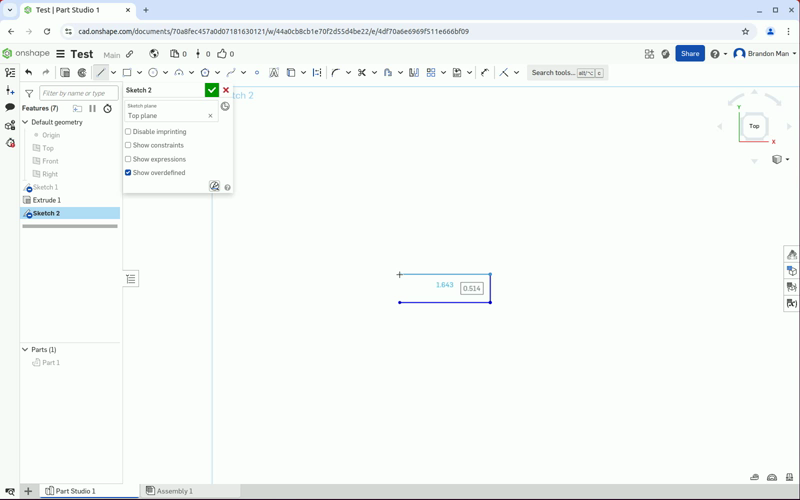
scroll(-6)
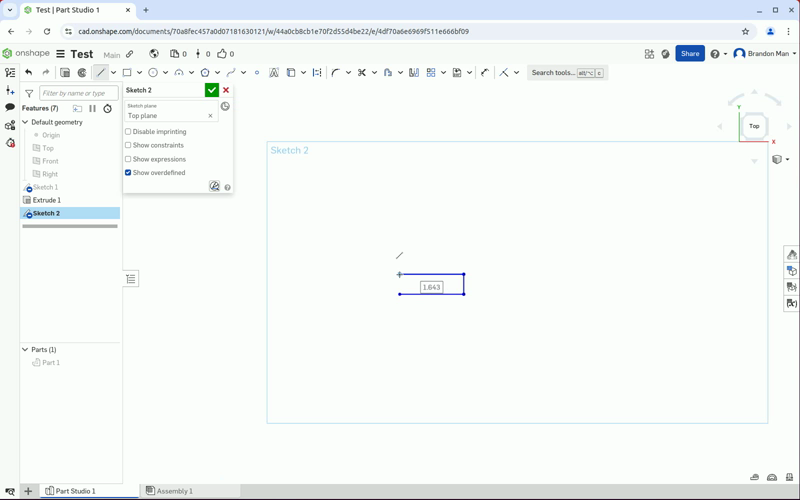
scroll(-6)
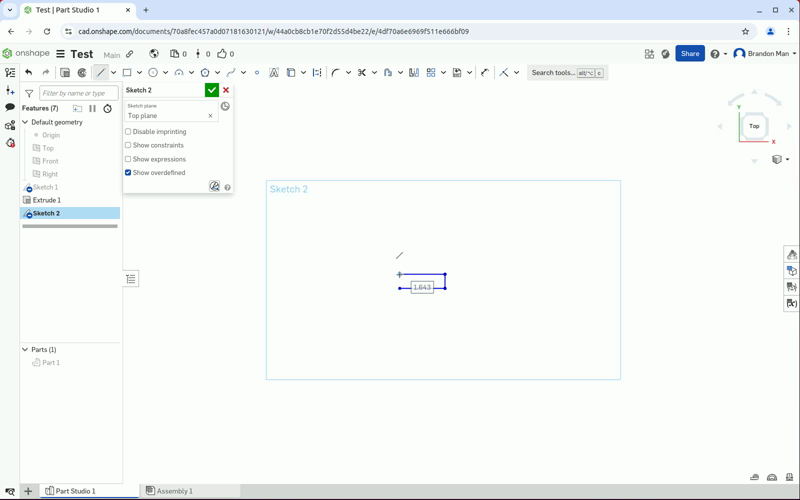
scroll(-6)
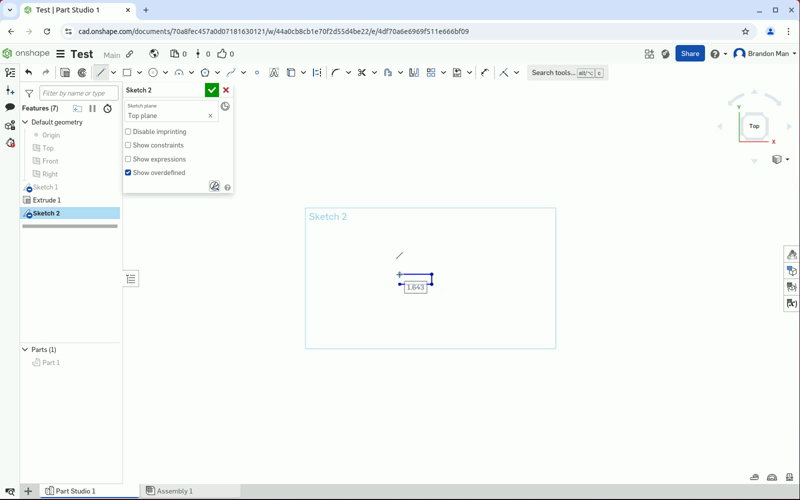
scroll(-6)
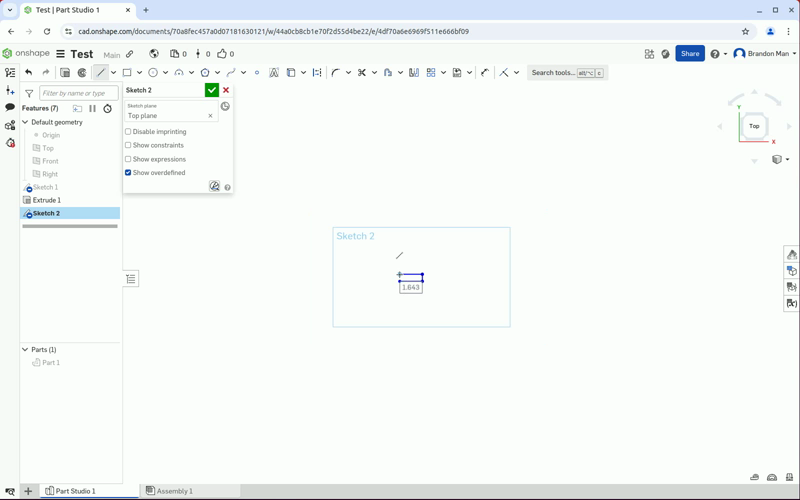
scroll(-6)
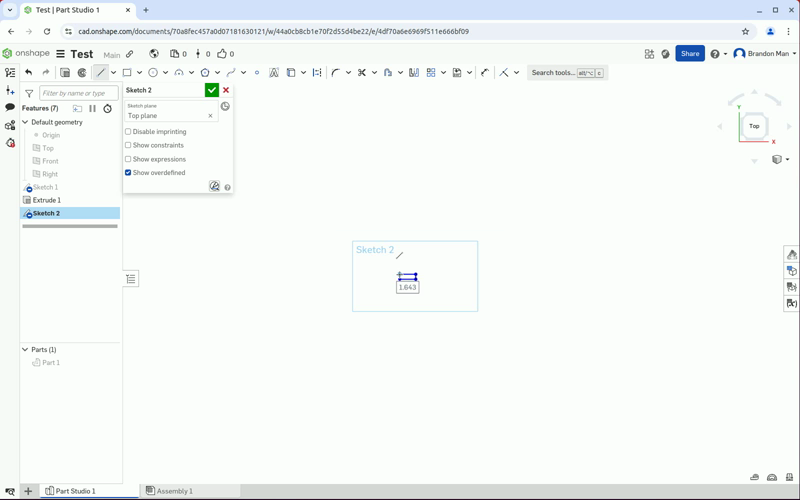
scroll(-6)
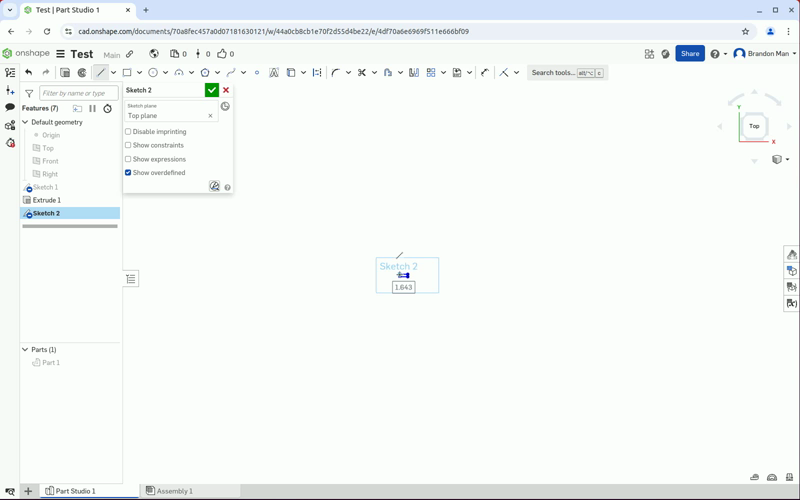
key_up(shift)
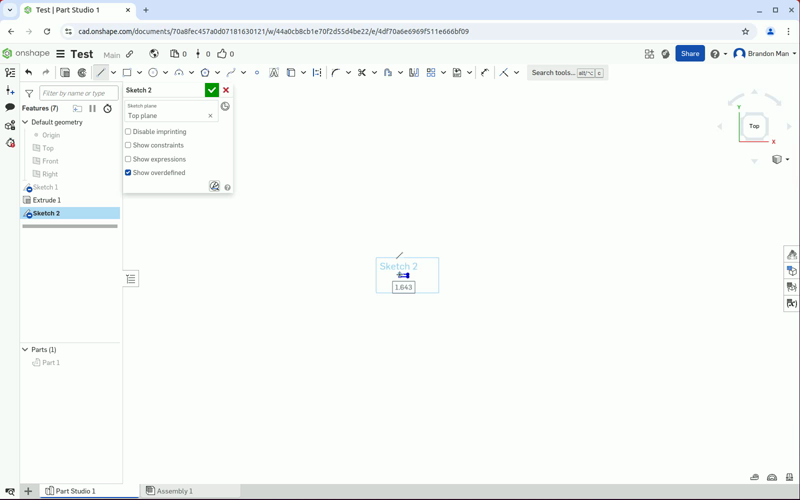
mouse_move(429, 274)
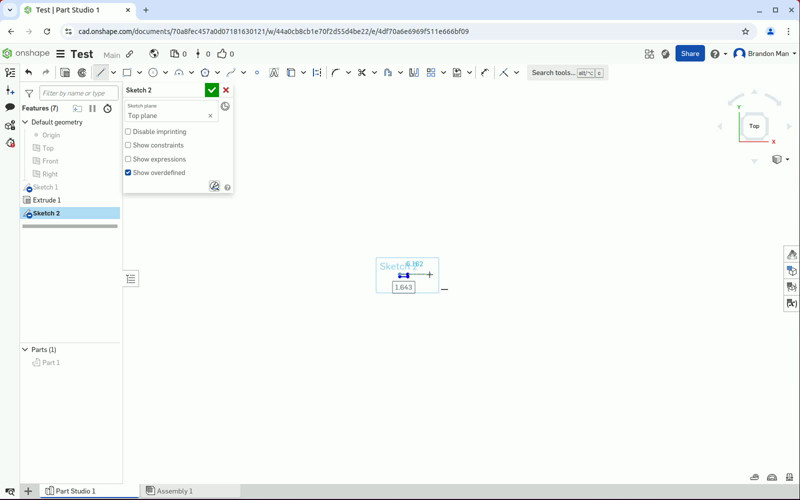
key_down(shift)
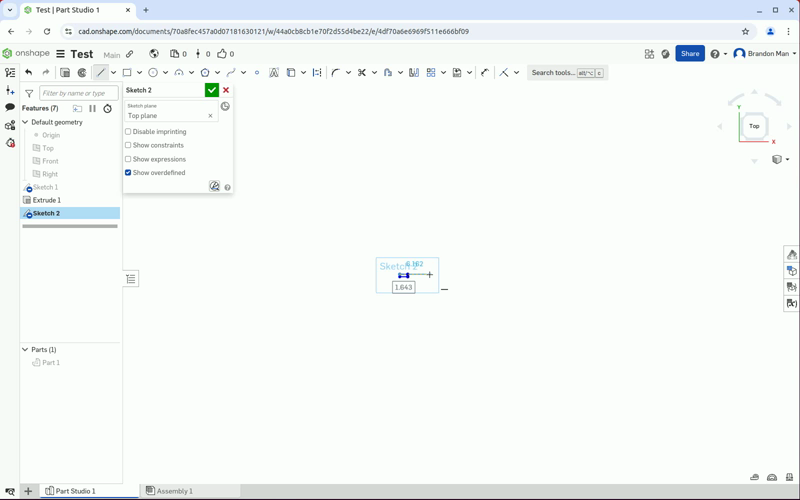
mouse_move(399, 276)
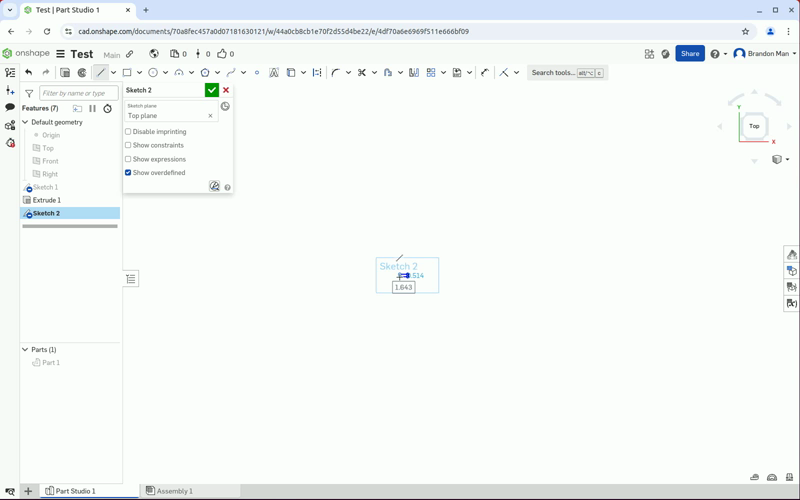
scroll(6)
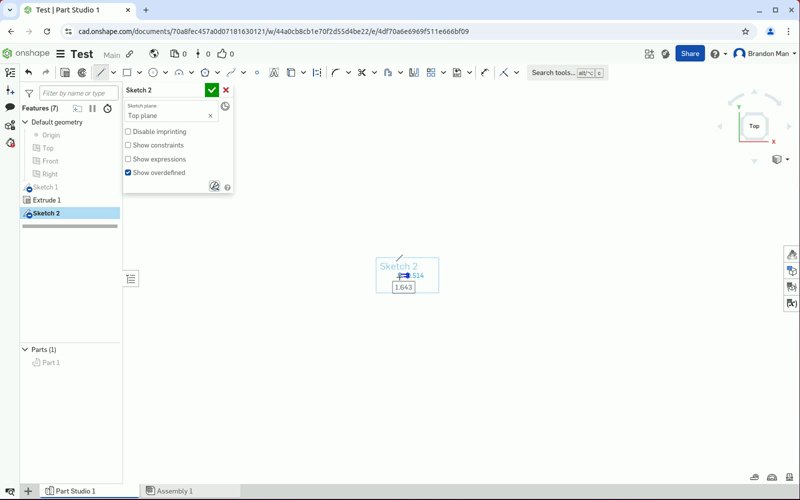
scroll(6)
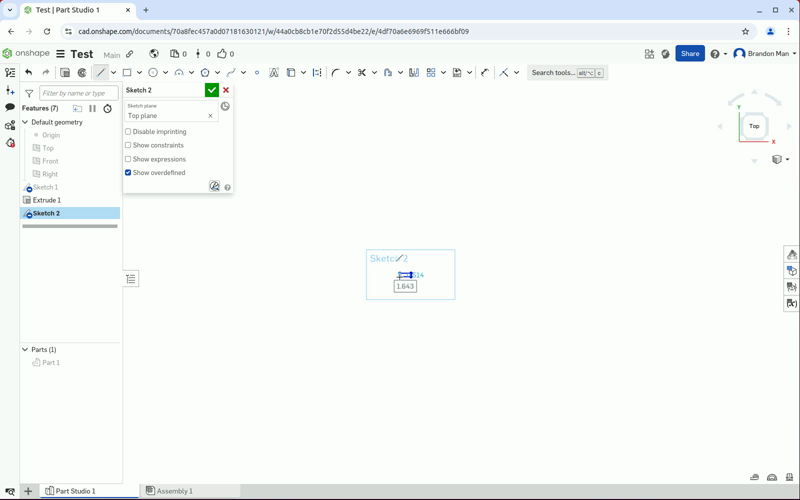
scroll(6)
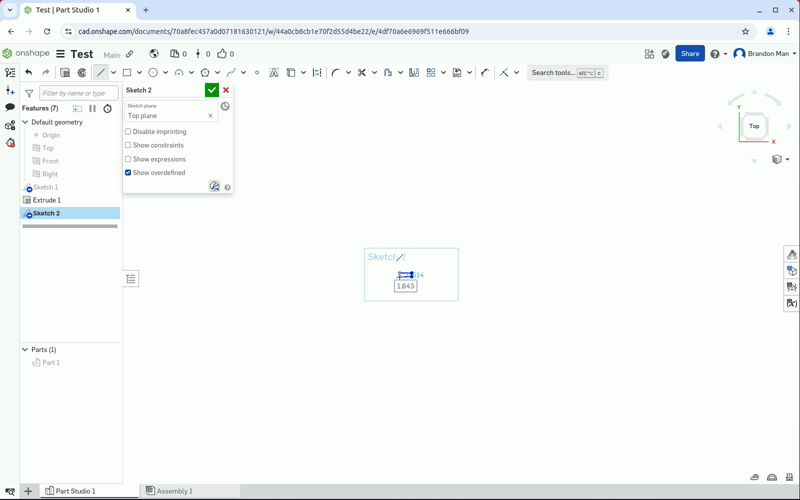
scroll(6)
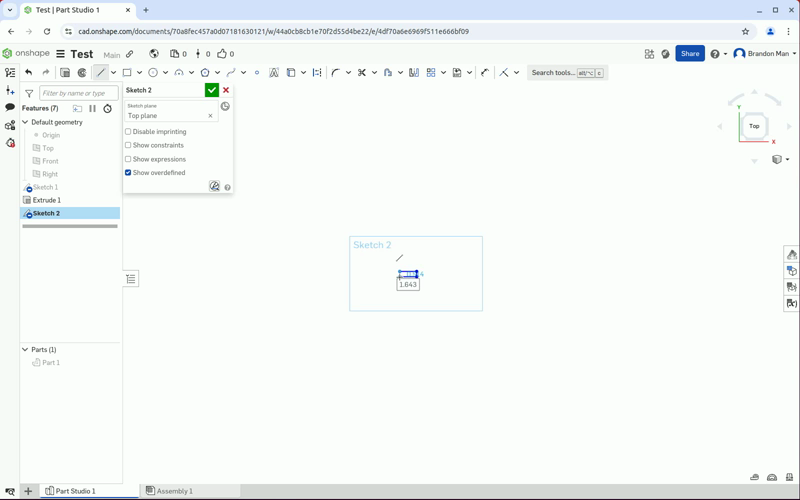
scroll(6)
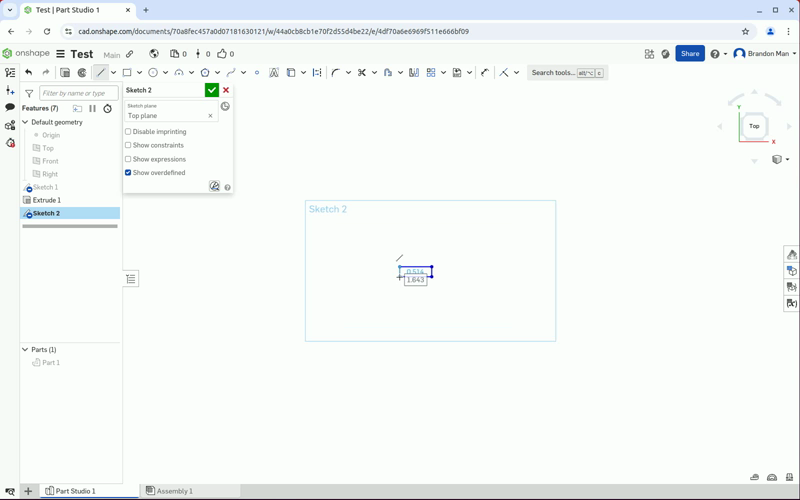
scroll(6)
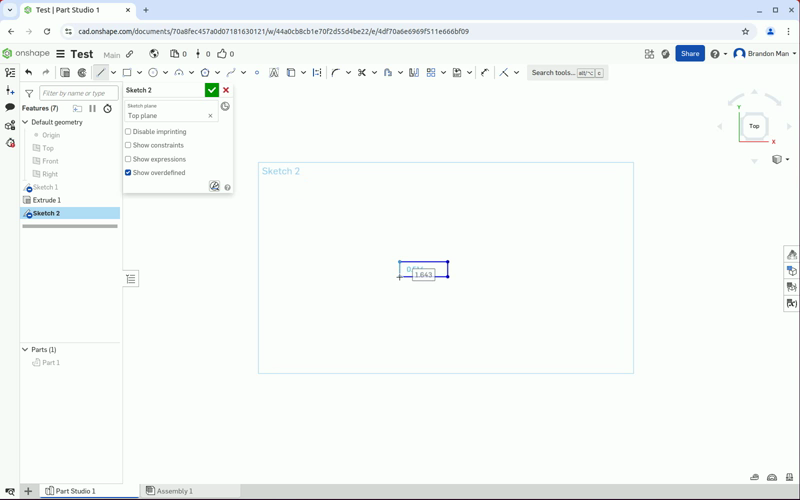
scroll(6)
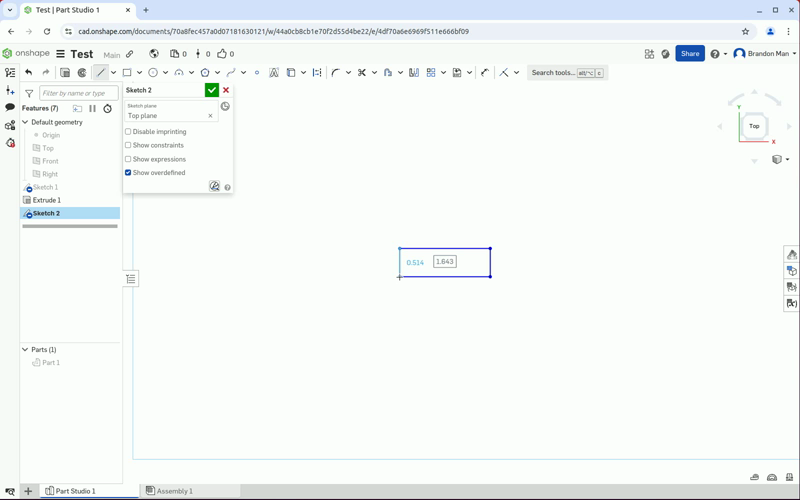
key_up(shift)
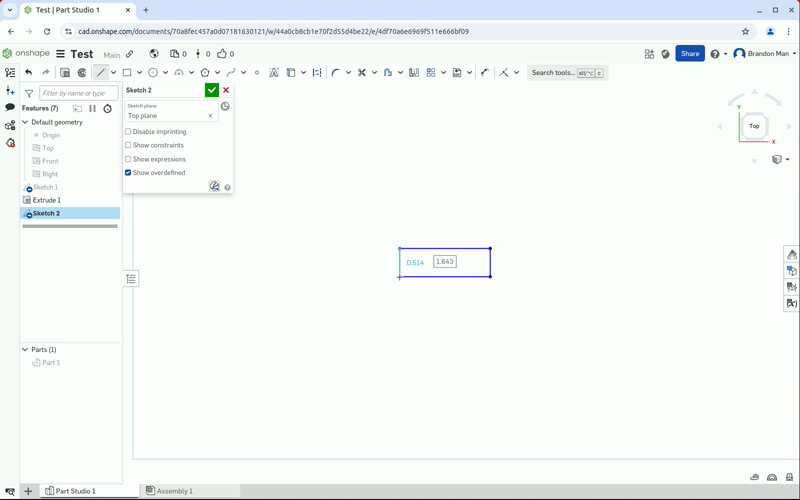
click(399, 276)
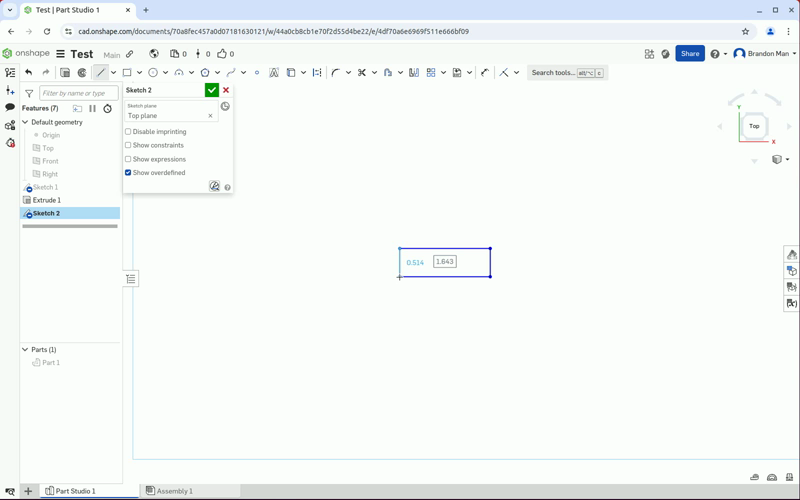
scroll(-6)
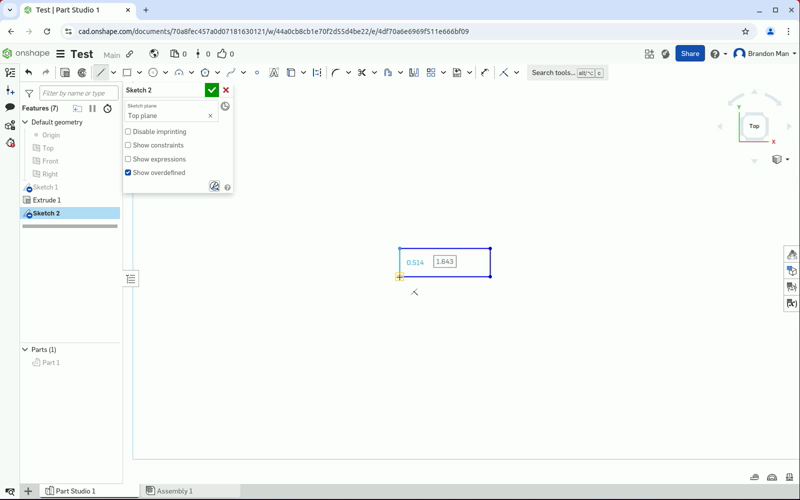
scroll(-6)
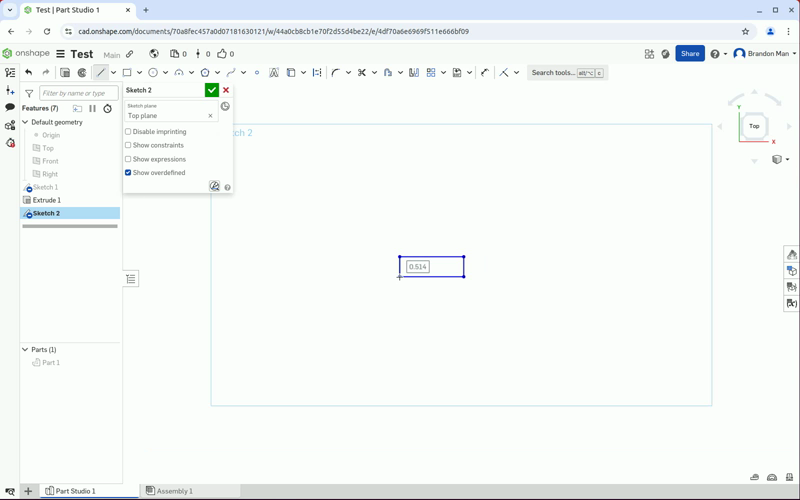
scroll(-6)
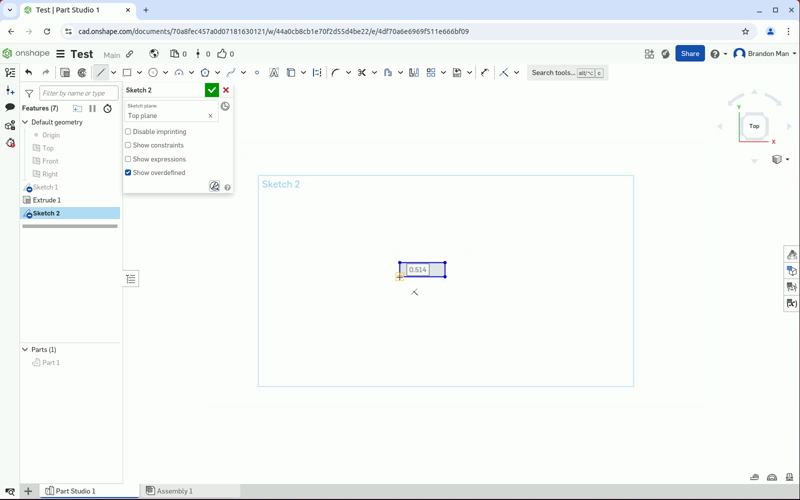
scroll(-6)
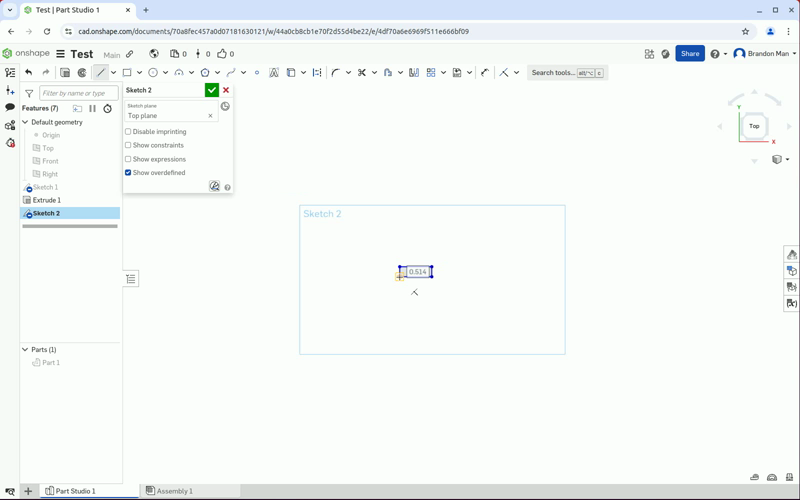
scroll(-6)
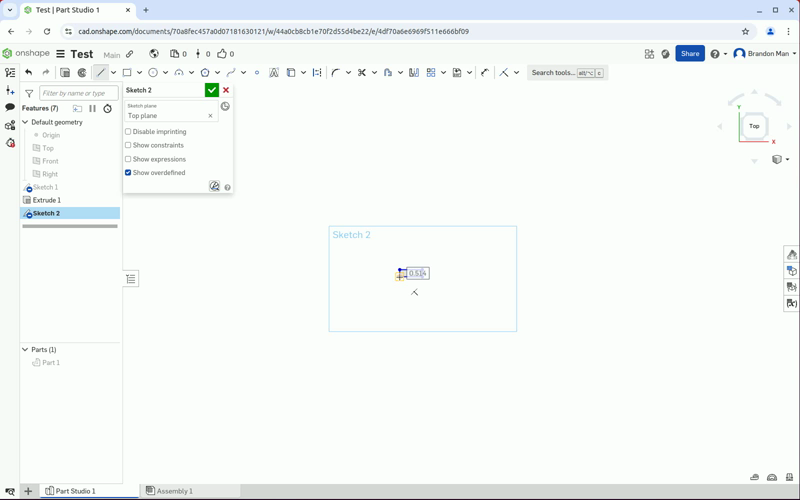
scroll(-6)
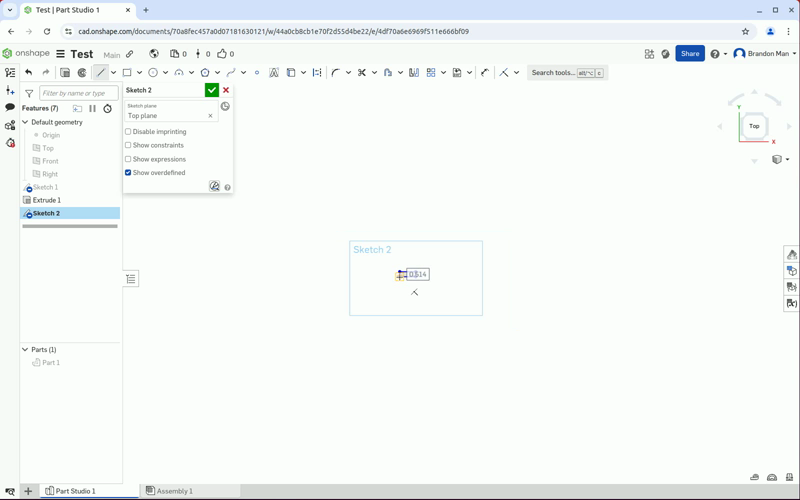
scroll(-6)
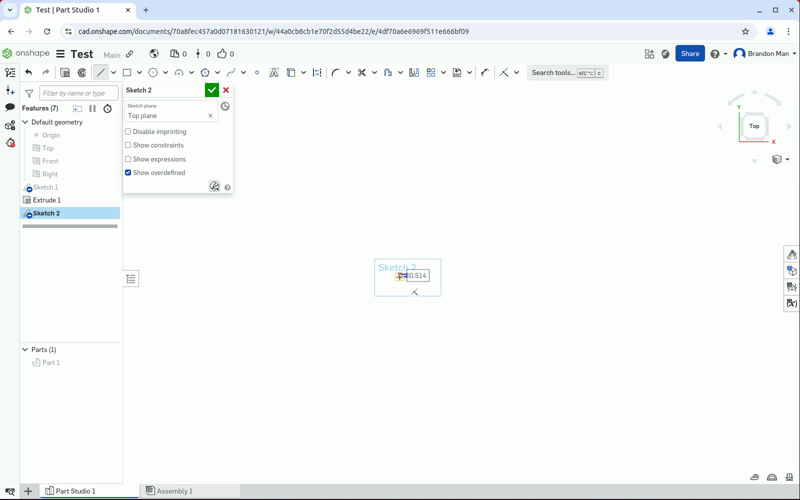
key(esc)
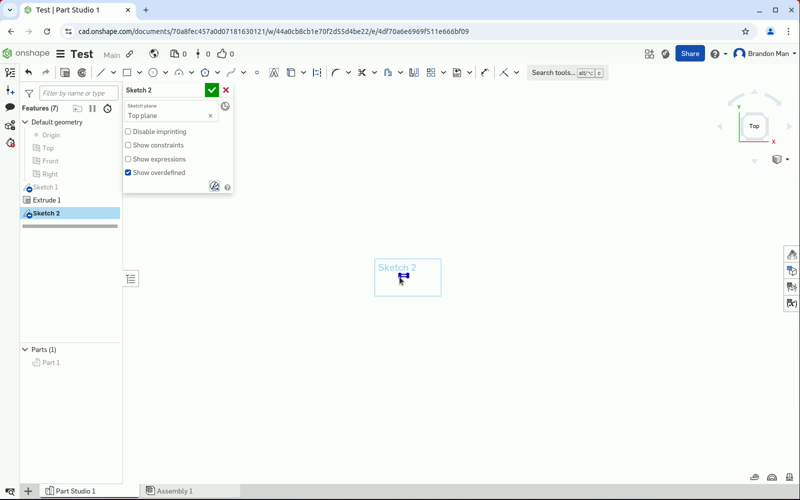
mouse_move(402, 274)
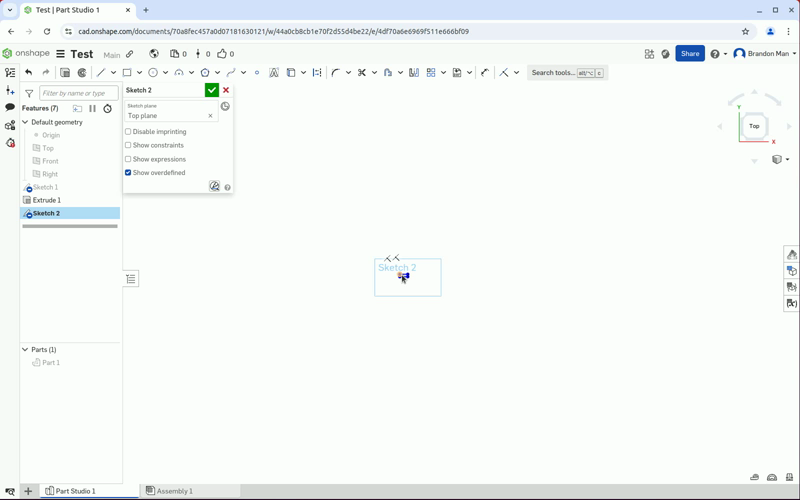
scroll(6)
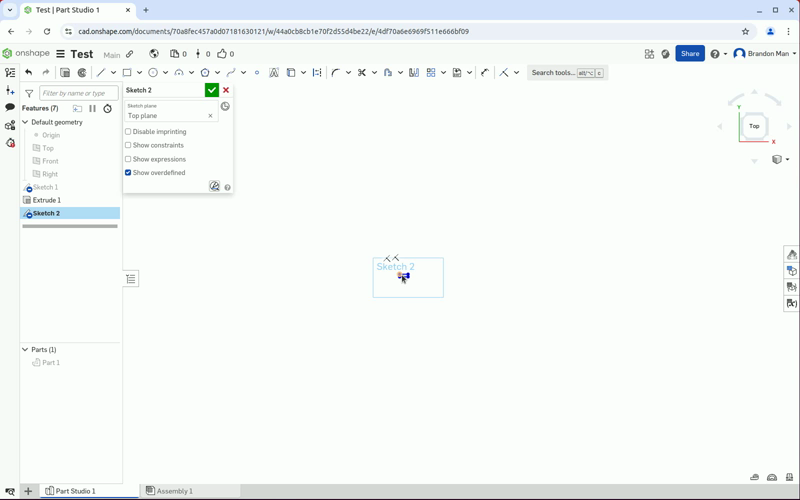
scroll(6)
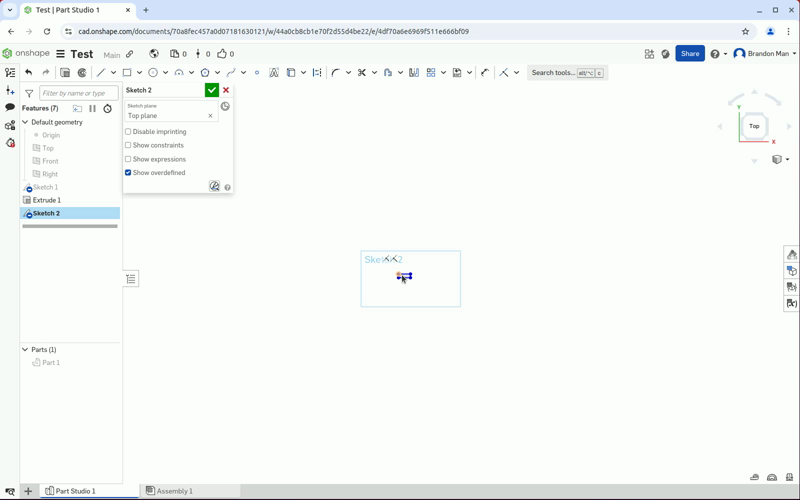
scroll(6)
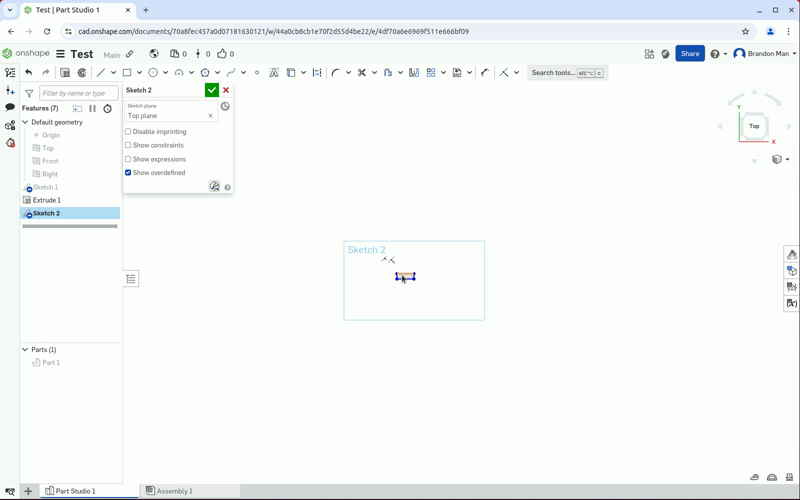
scroll(6)
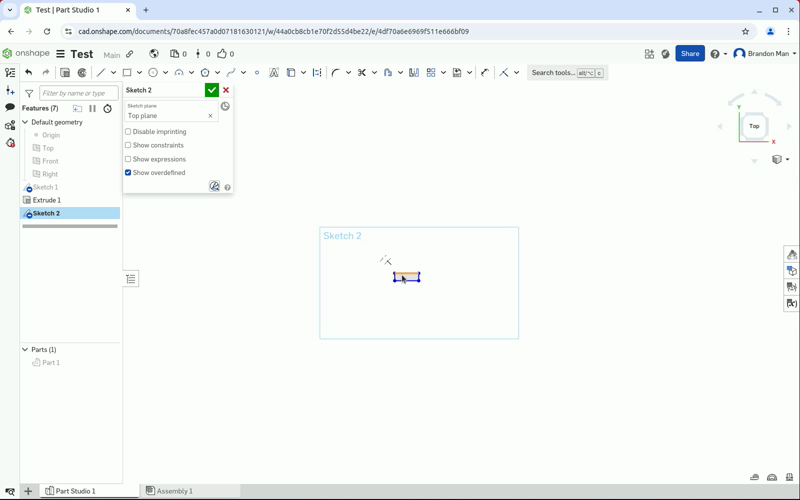
scroll(6)
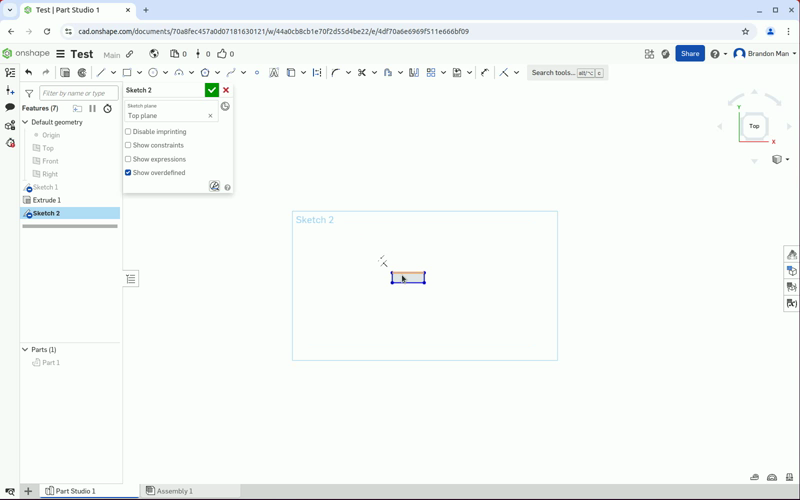
scroll(6)
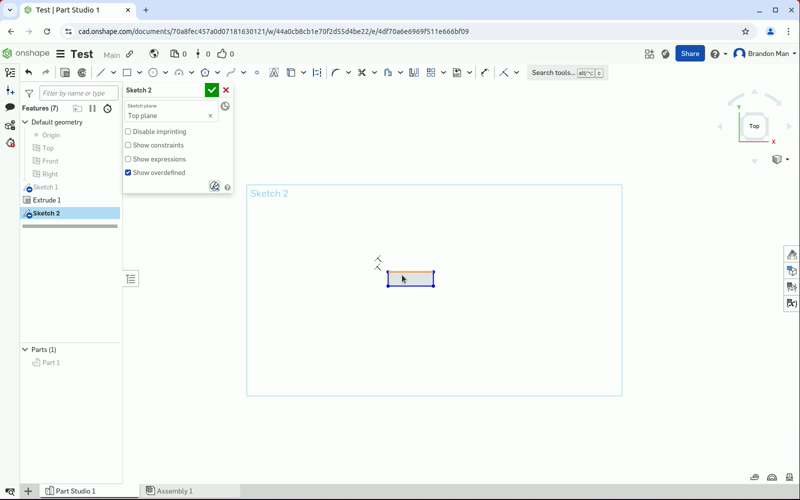
scroll(6)
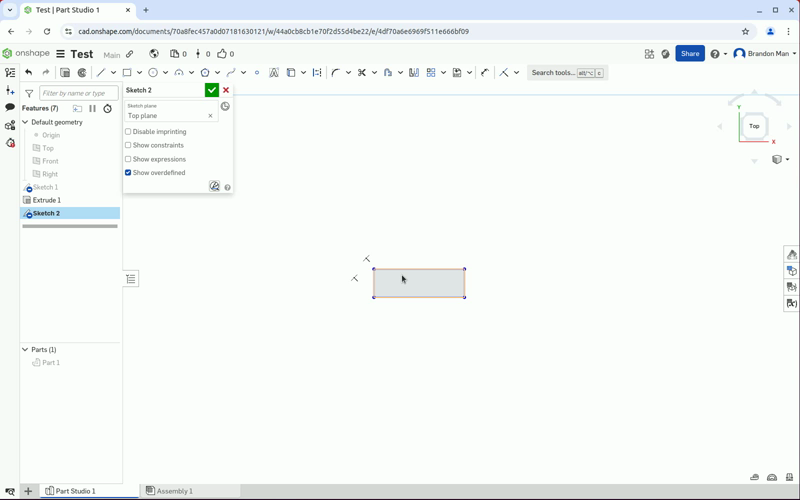
click(402, 274)
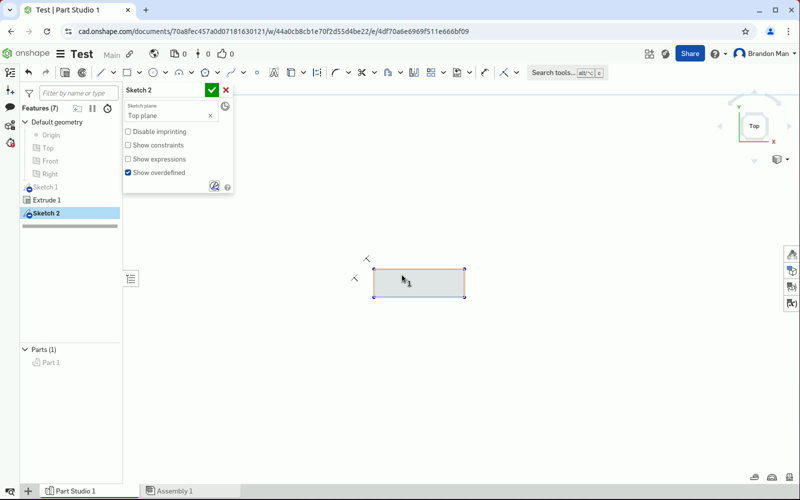
scroll(-6)
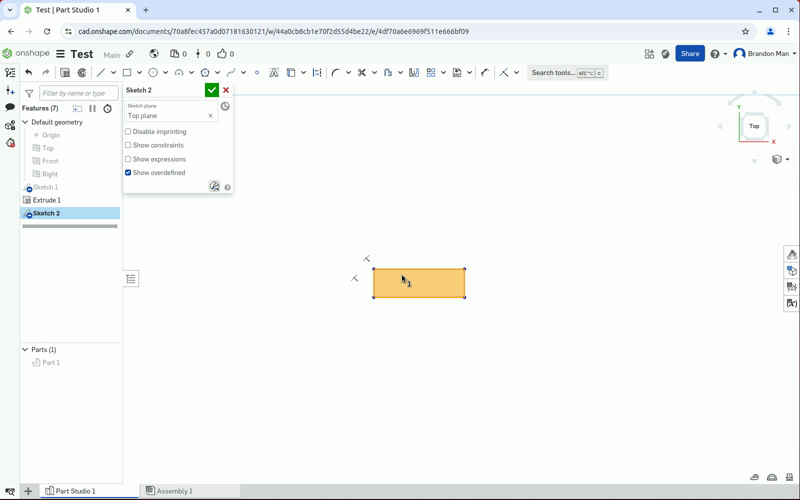
scroll(-6)
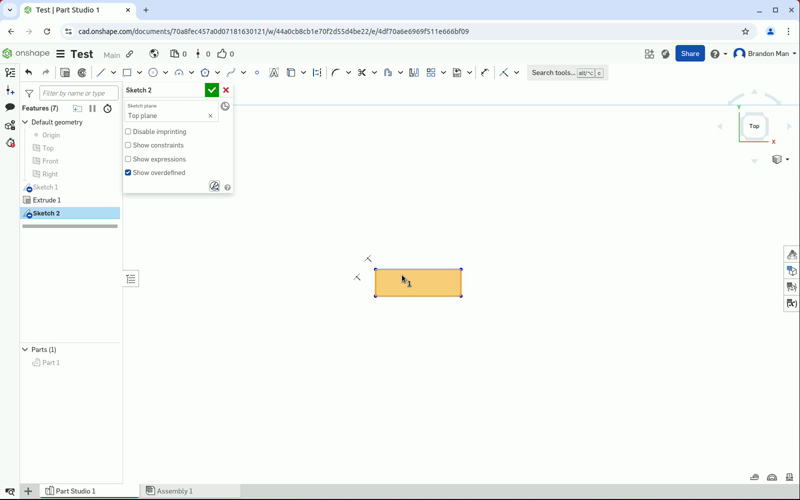
scroll(-6)
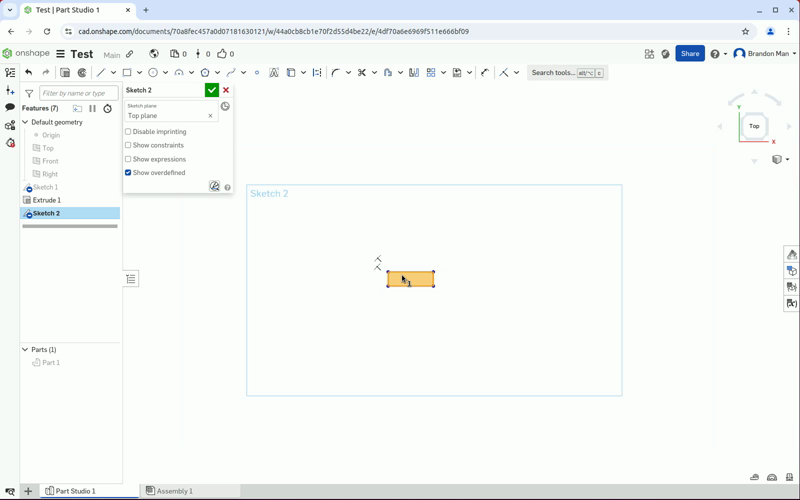
scroll(-6)
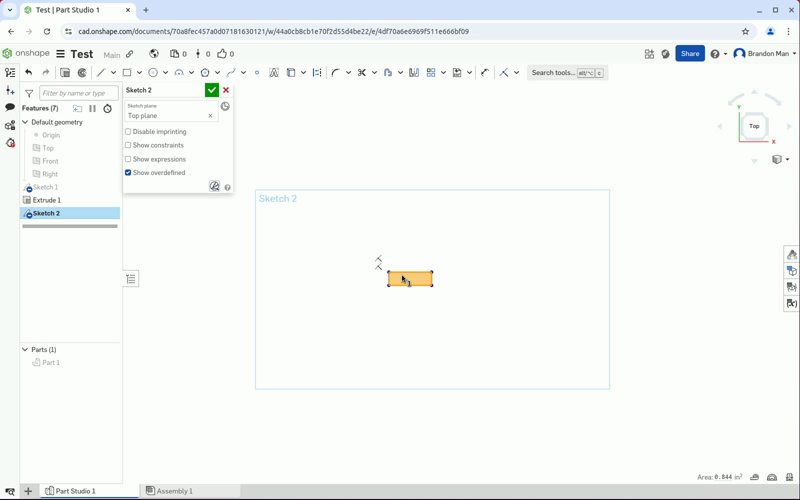
scroll(-6)
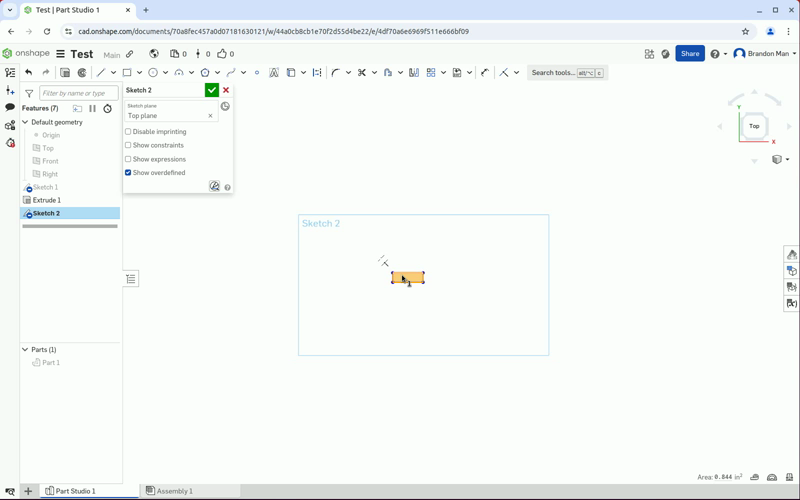
scroll(-6)
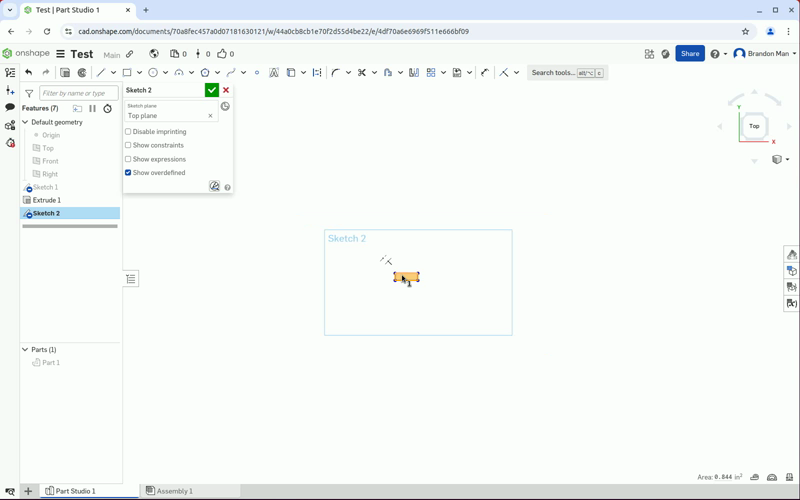
scroll(-6)
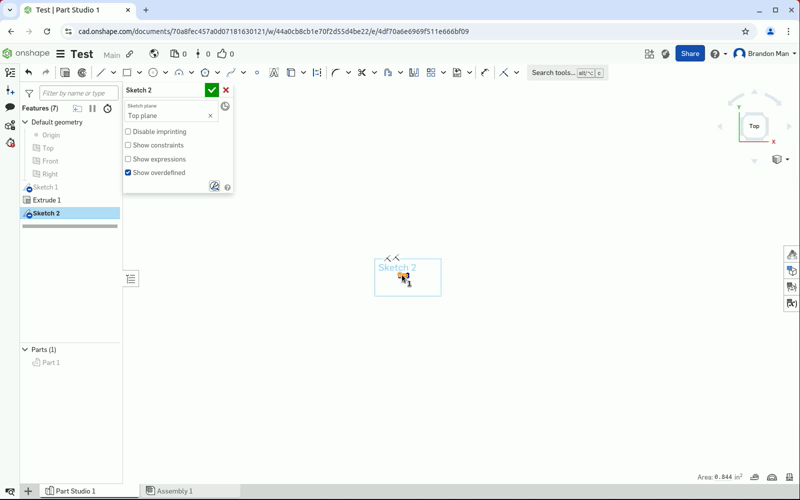
mouse_move(73, 352)
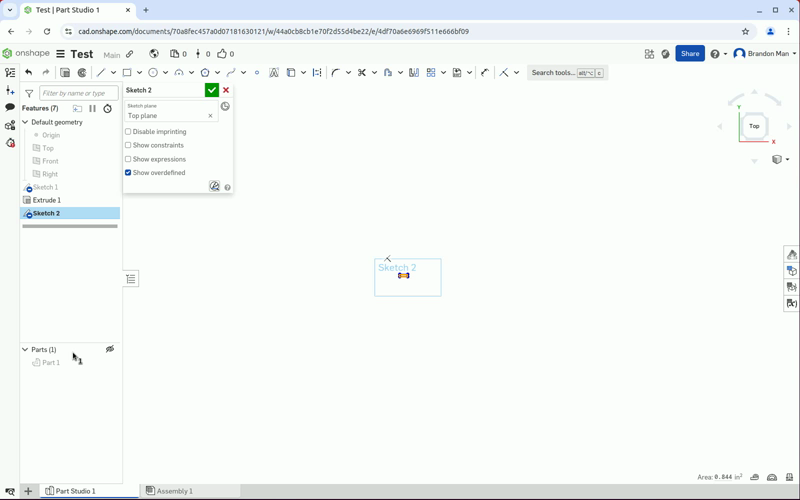
key(shift+y)
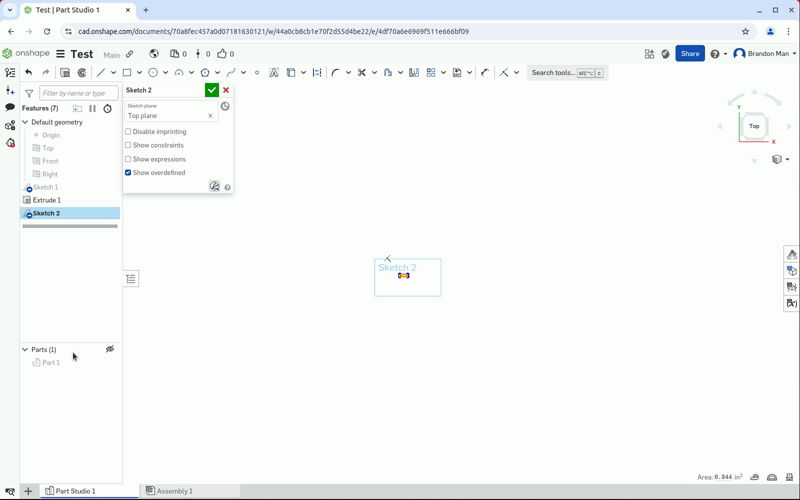
key(shift+e)
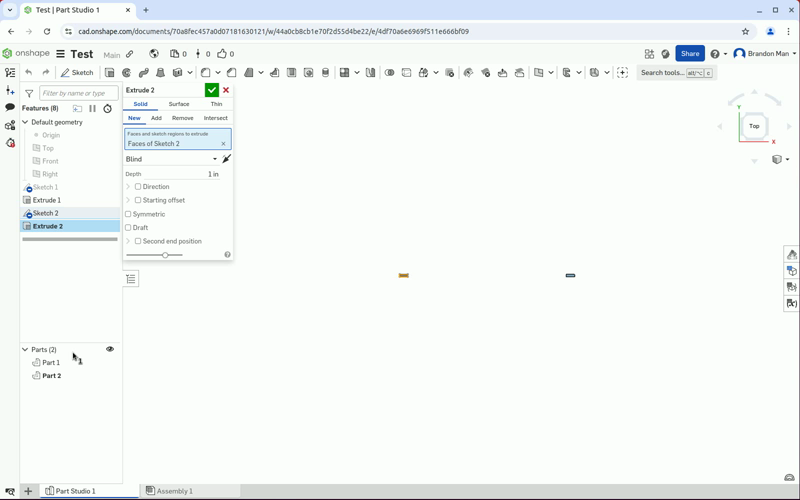
mouse_move(143, 106)
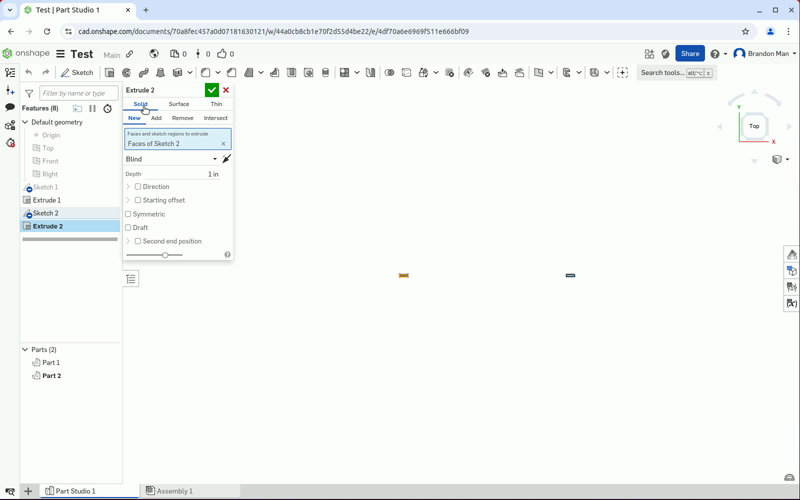
click(143, 106)
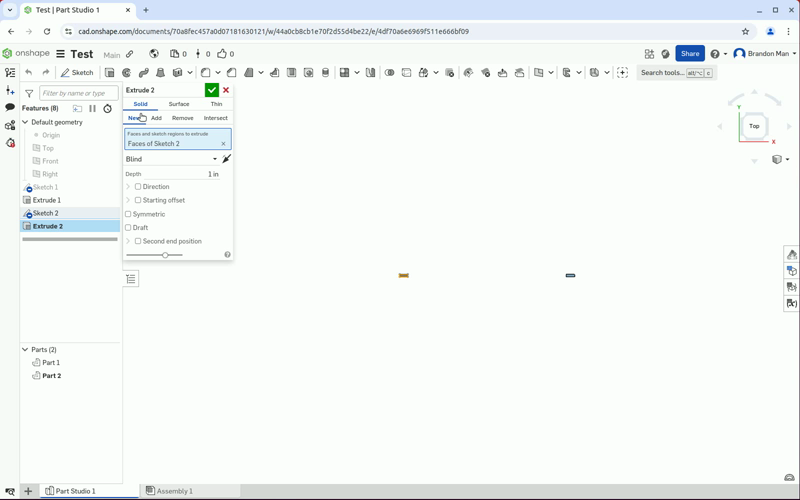
mouse_move(137, 120)
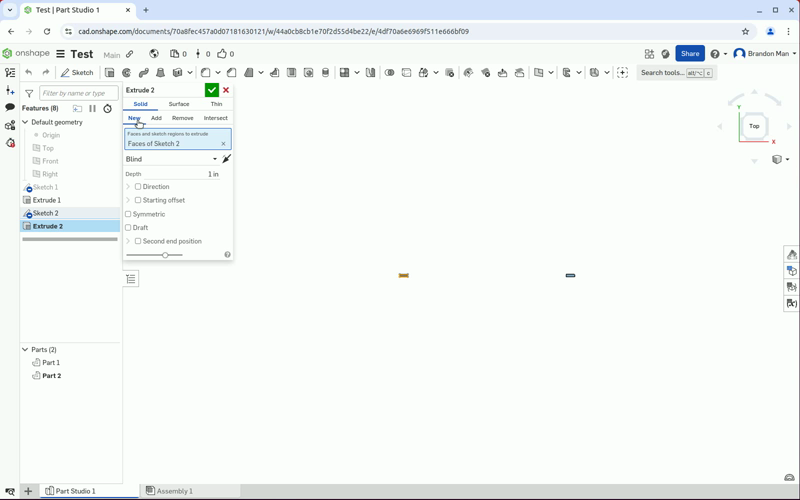
click(137, 120)
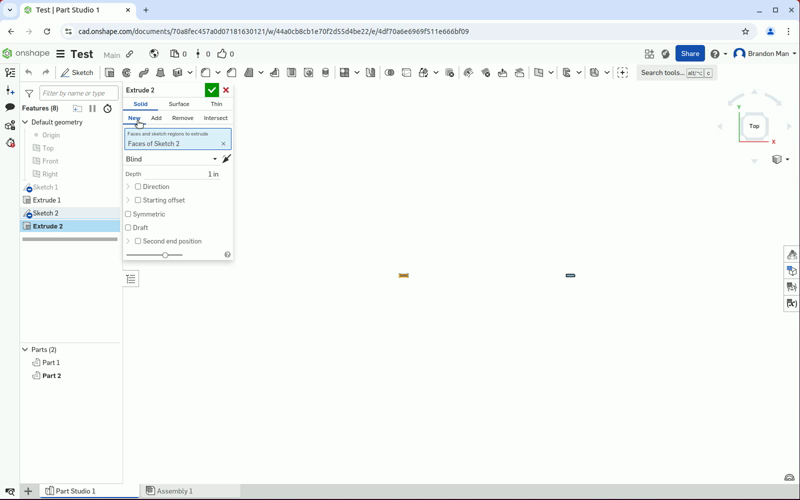
key(tab, 4)
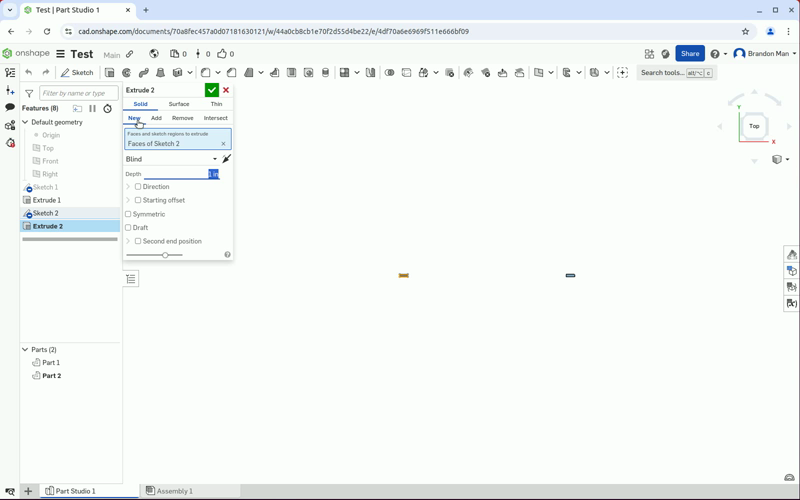
text(-16.609)
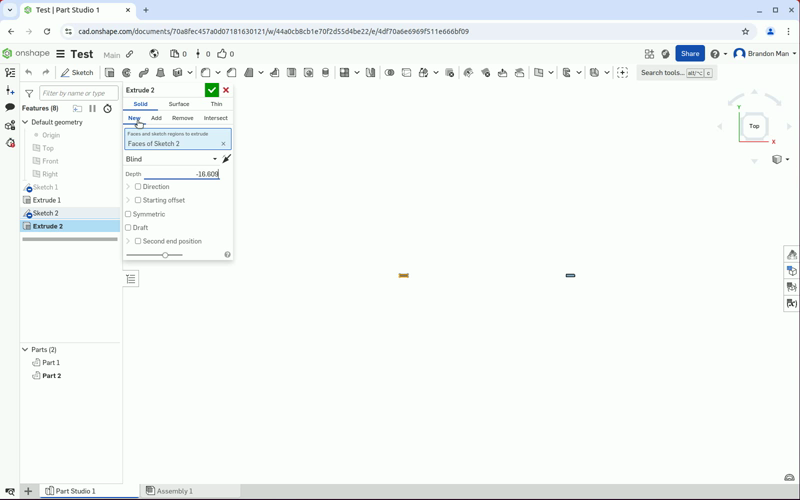
key(enter)
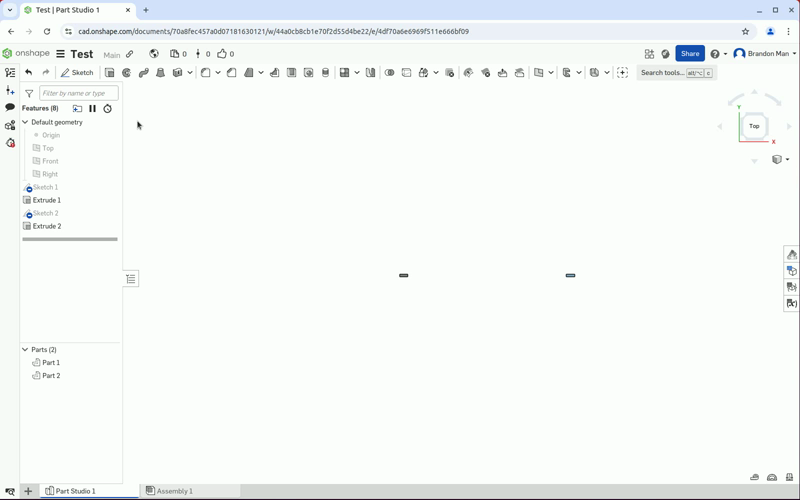
key(shift+h)
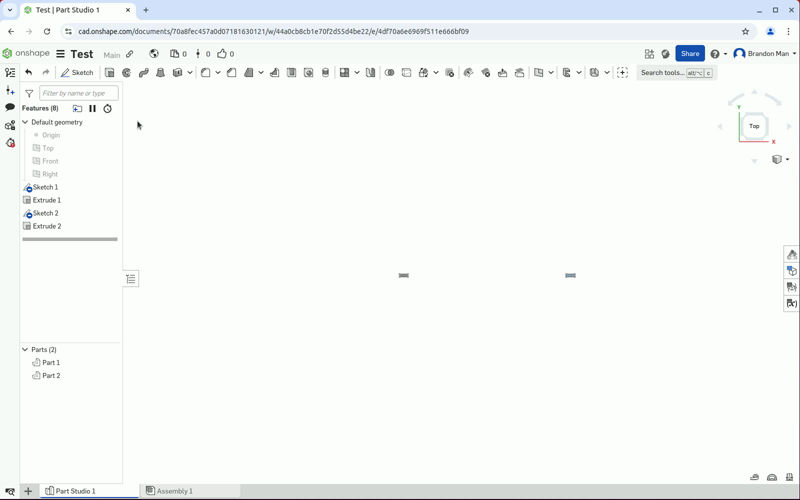
key(shift+h)
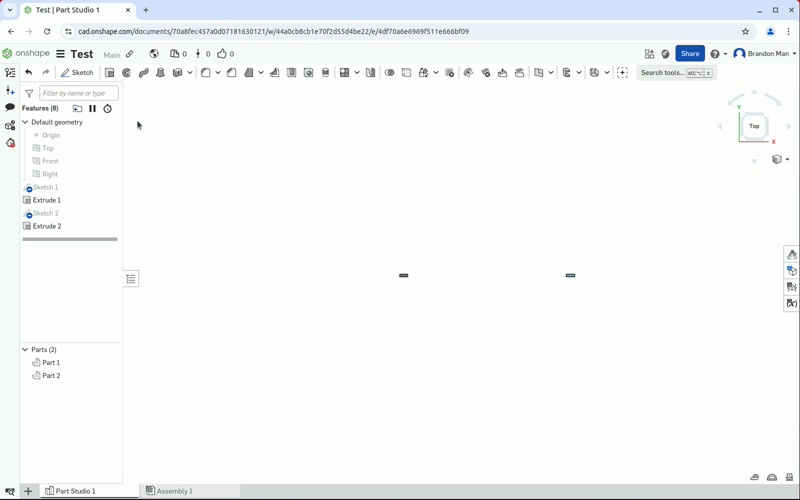
mouse_move(73, 189)
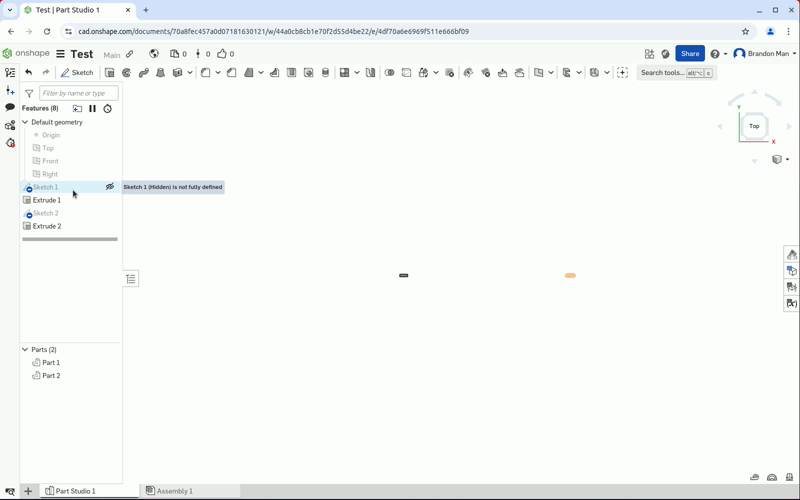
click(73, 189)
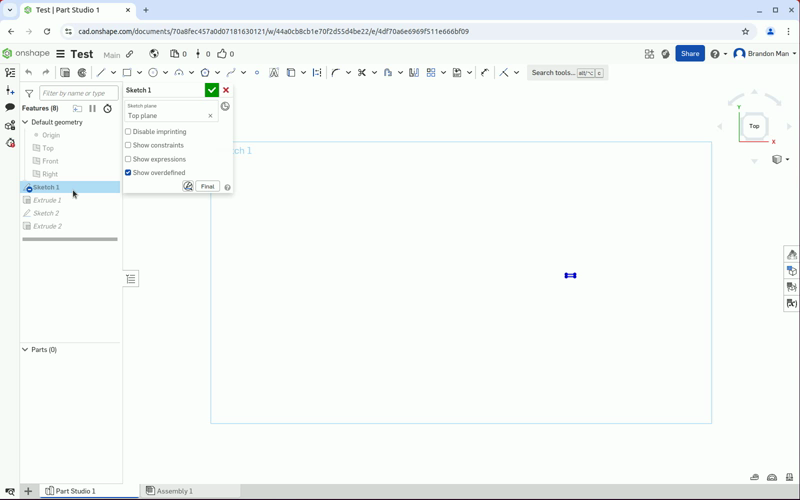
mouse_move(229, 92)
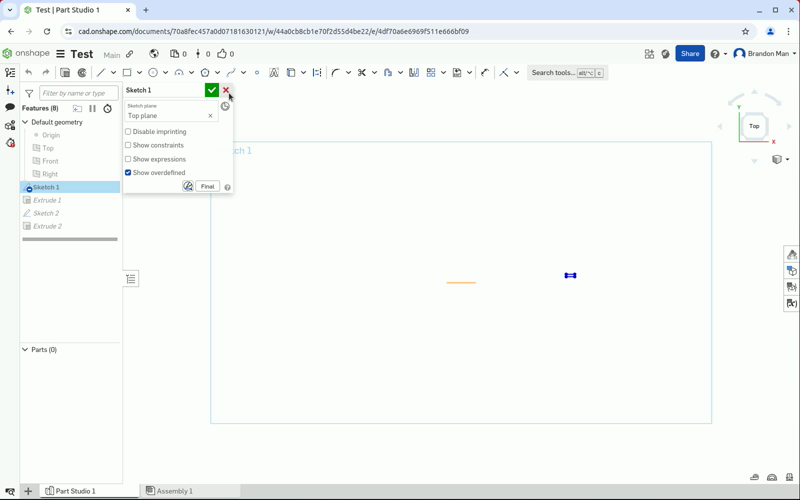
click(229, 92)
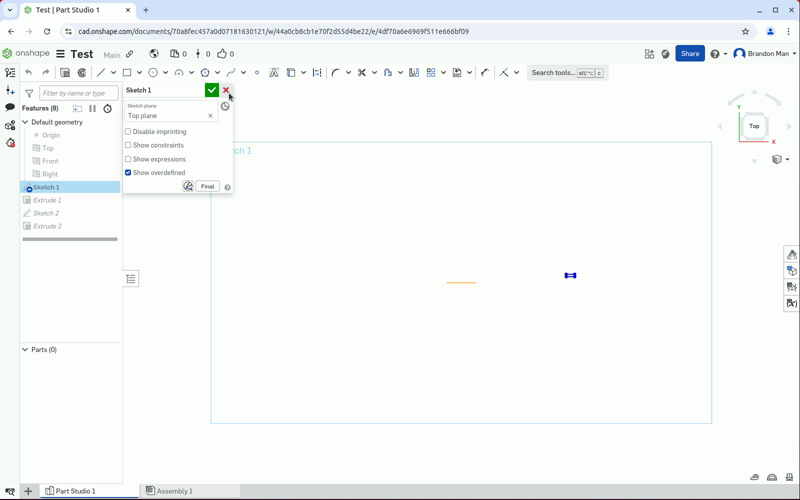
key(shift+s)
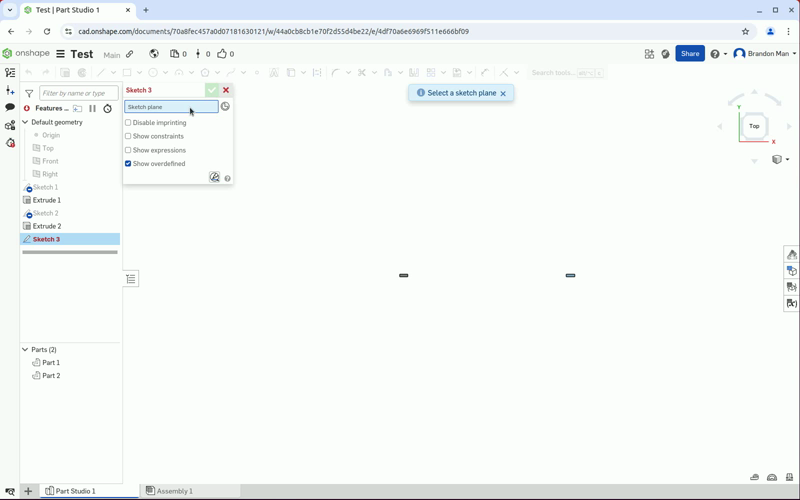
mouse_move(73, 150)
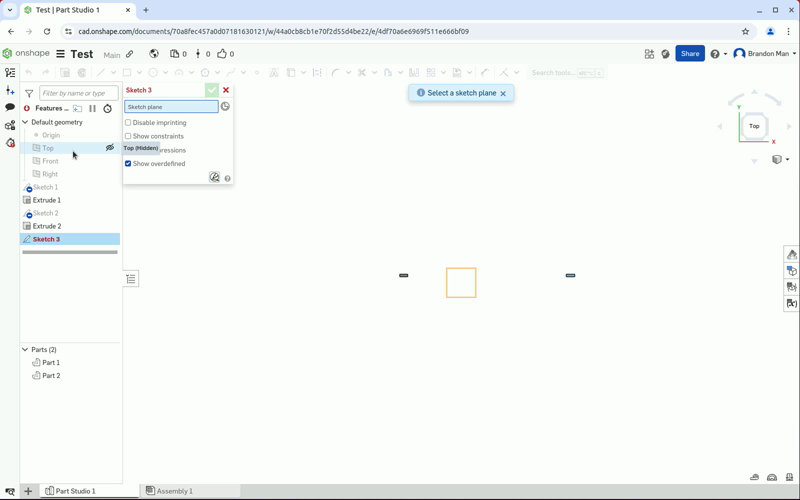
click(73, 150)
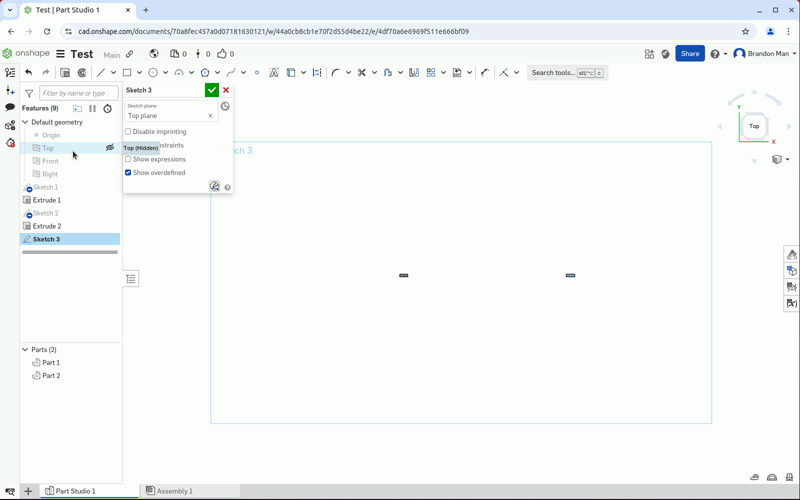
mouse_move(73, 352)
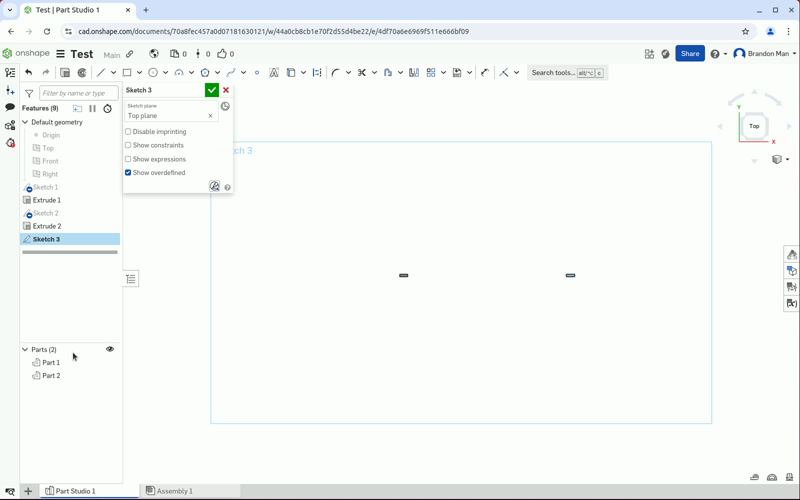
key(y)
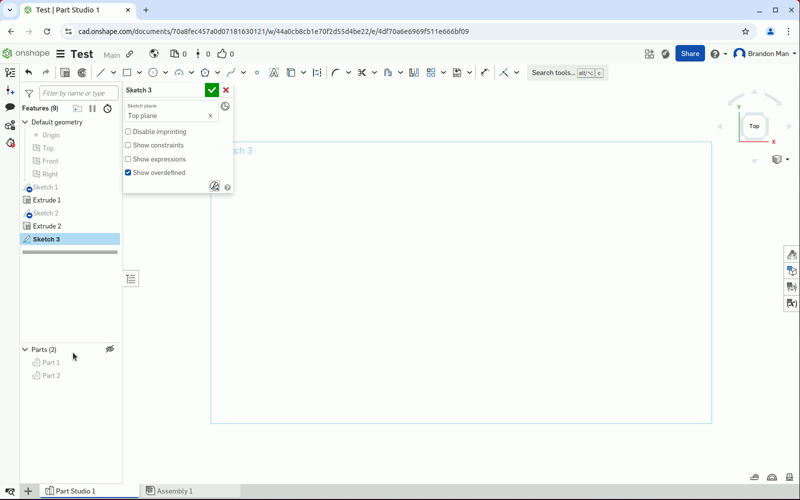
key(l)
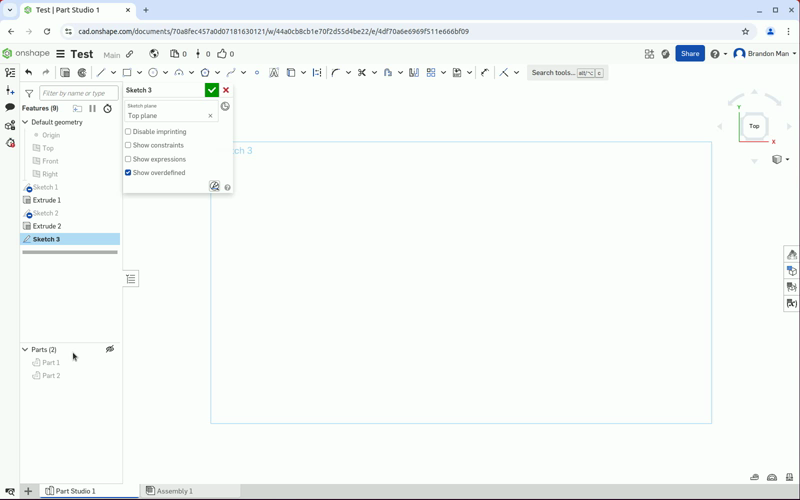
key_down(shift)
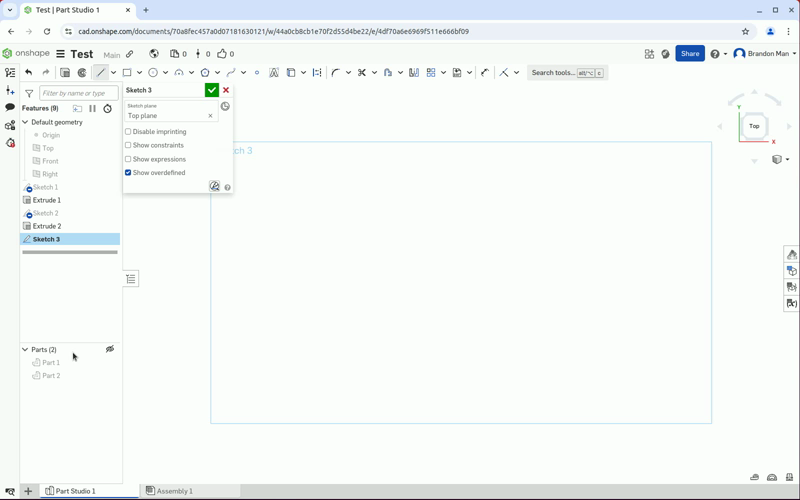
mouse_move(456, 285)
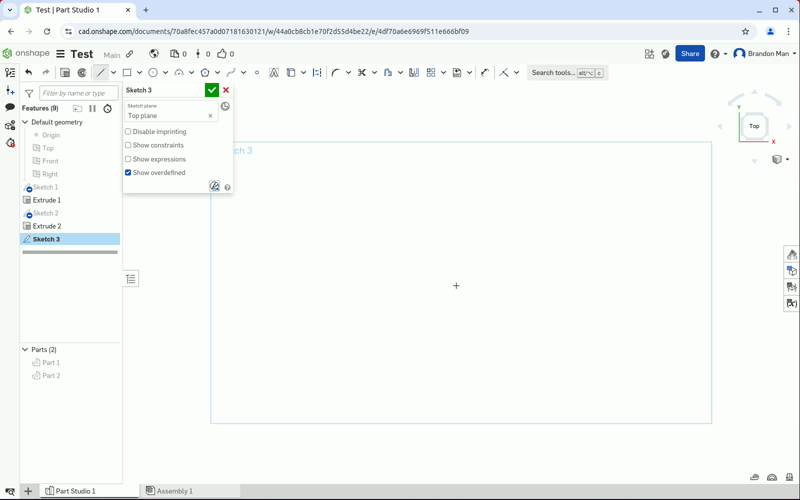
click(456, 285)
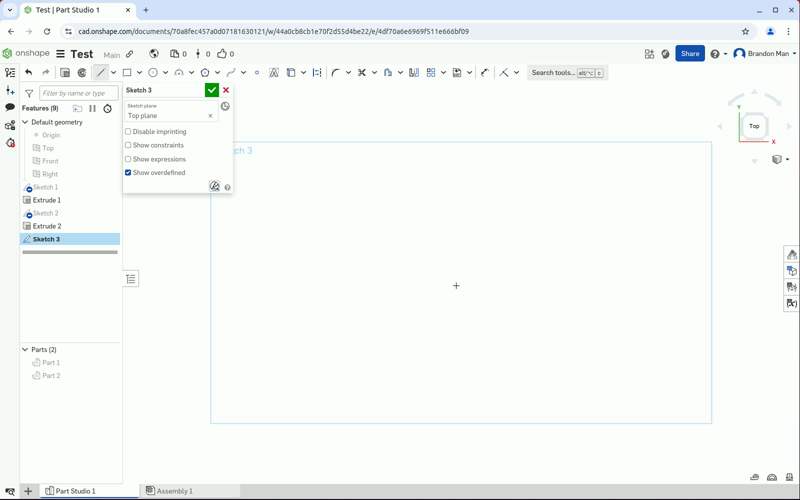
key_up(shift)
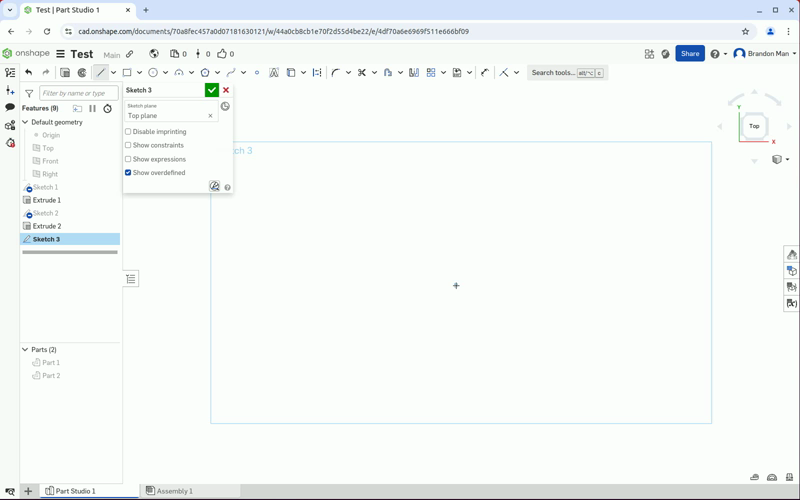
key_down(shift)
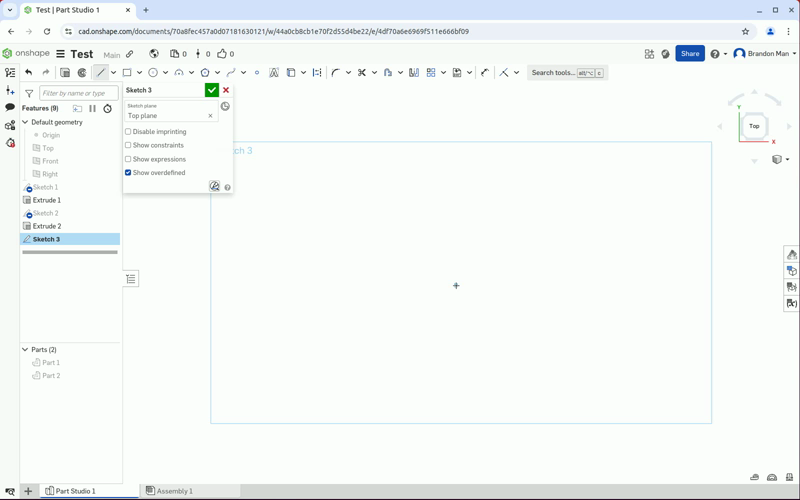
mouse_move(486, 285)
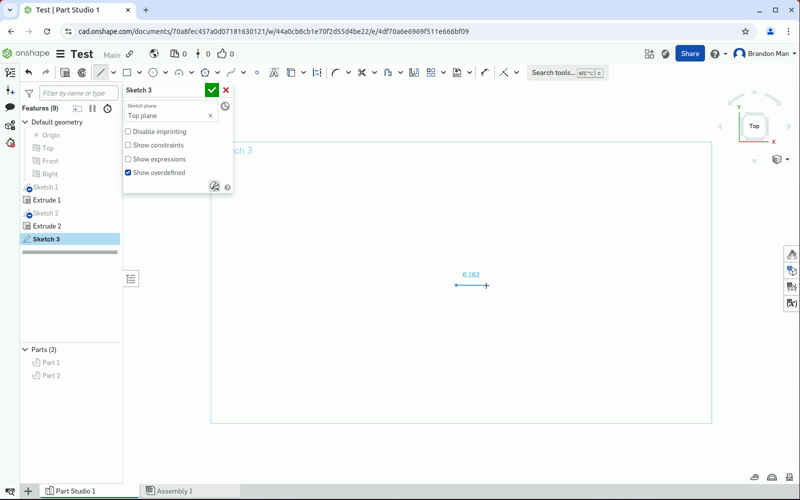
mouse_move(466, 285)
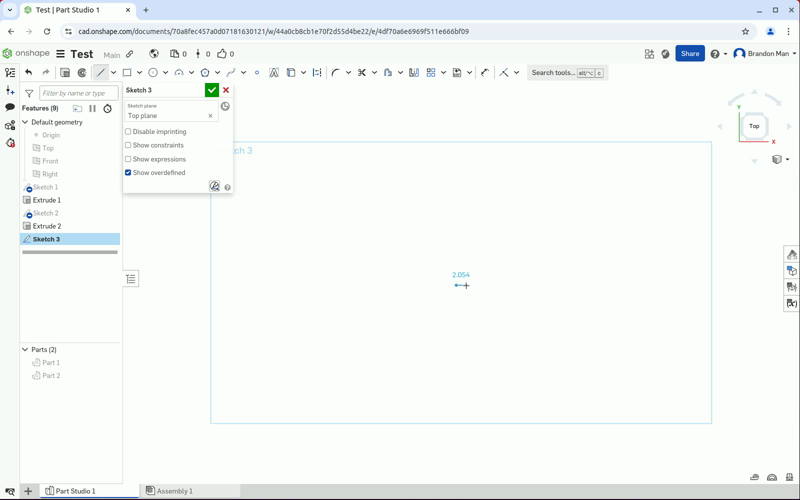
click(466, 285)
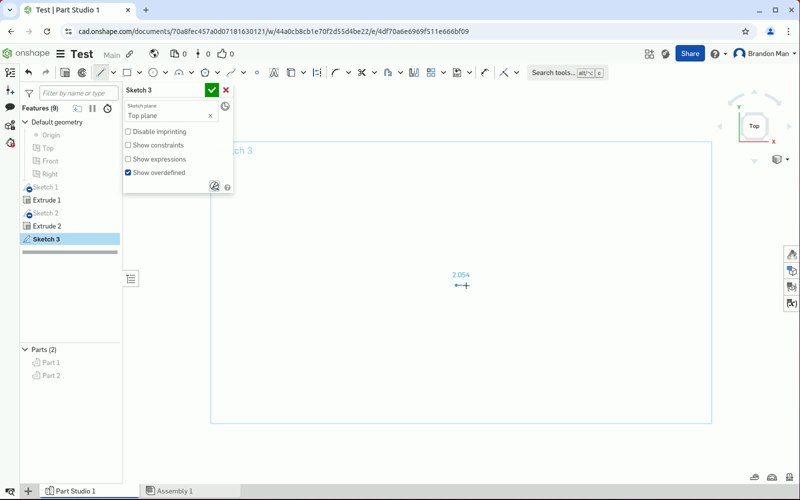
key_up(shift)
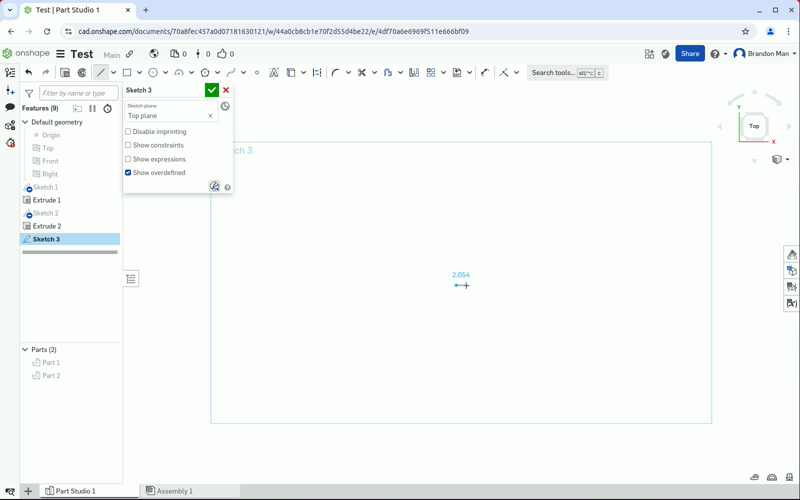
key_down(shift)
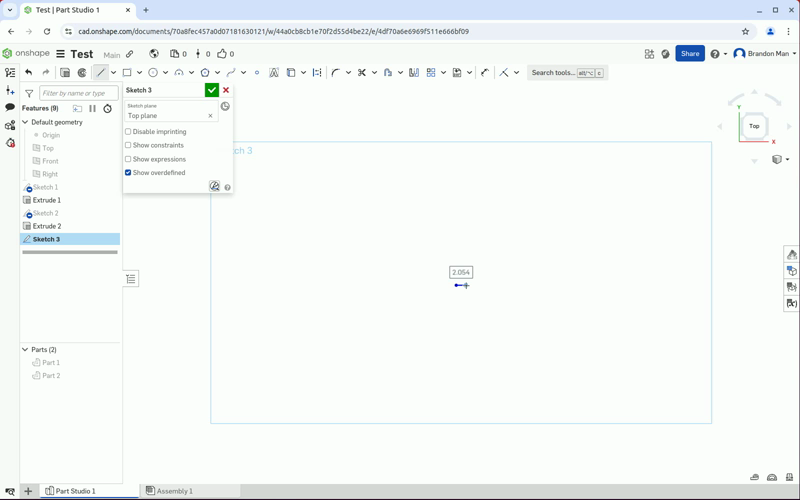
mouse_move(496, 285)
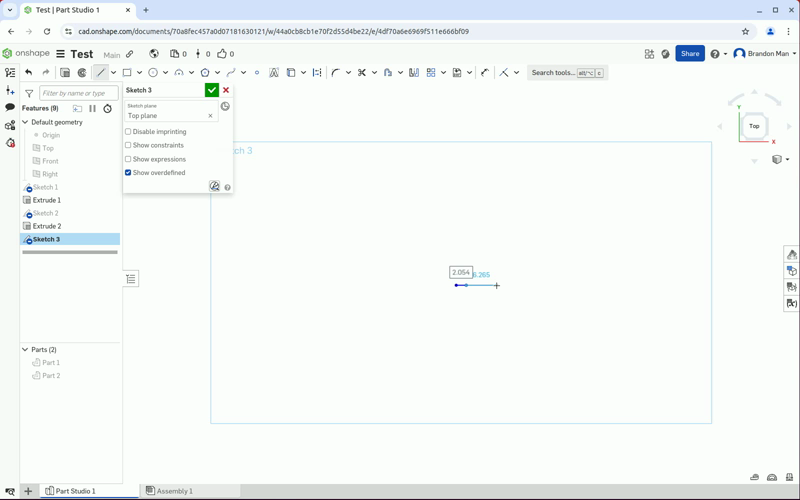
mouse_move(466, 282)
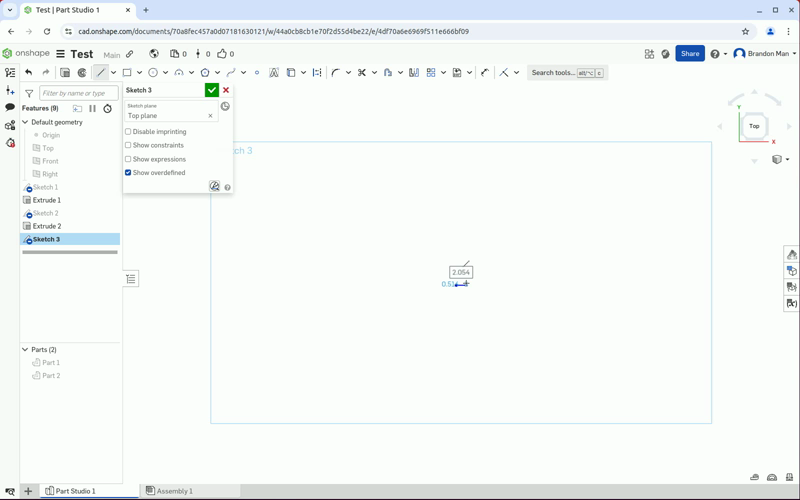
scroll(6)
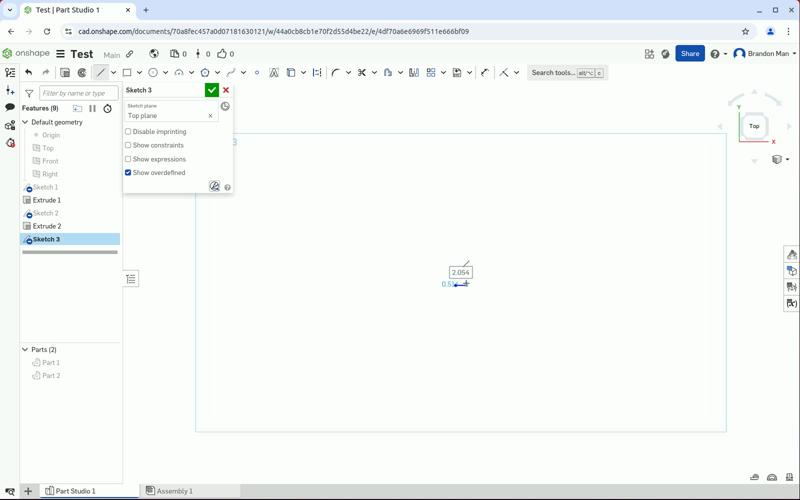
scroll(6)
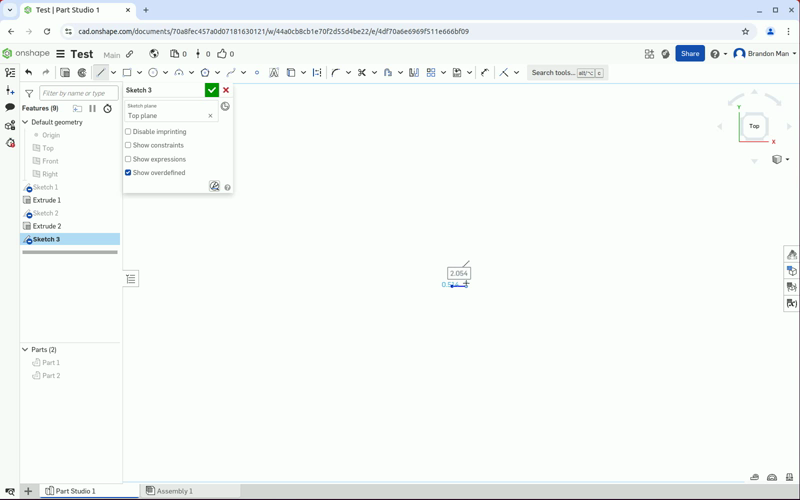
scroll(6)
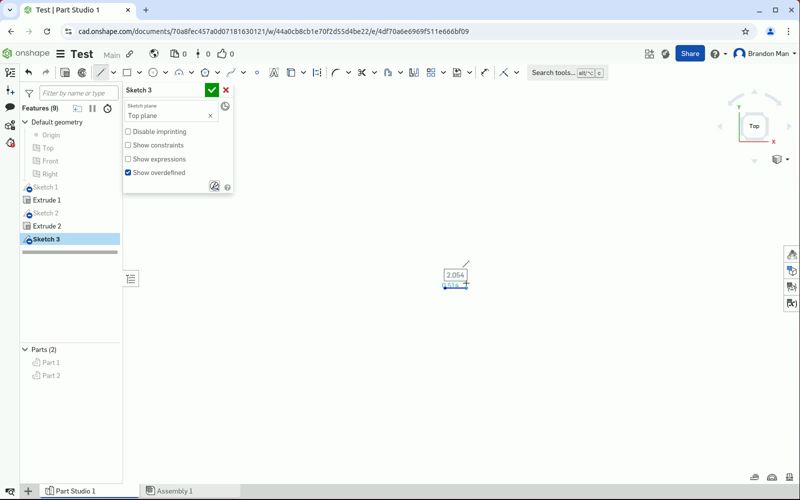
scroll(6)
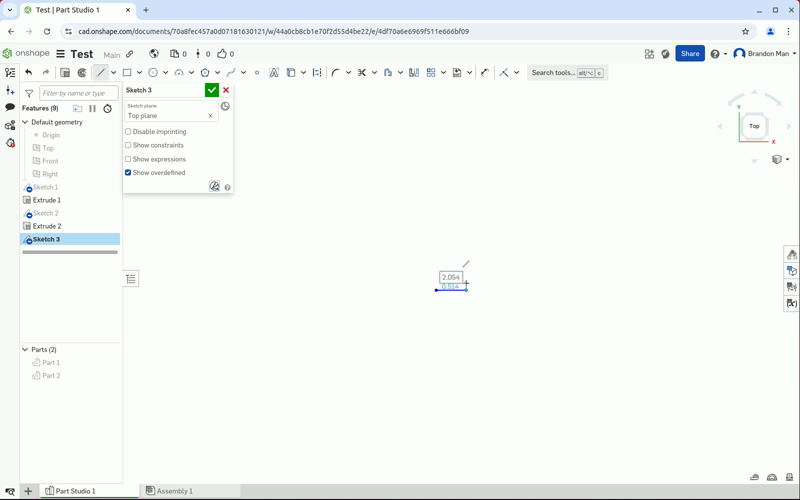
scroll(6)
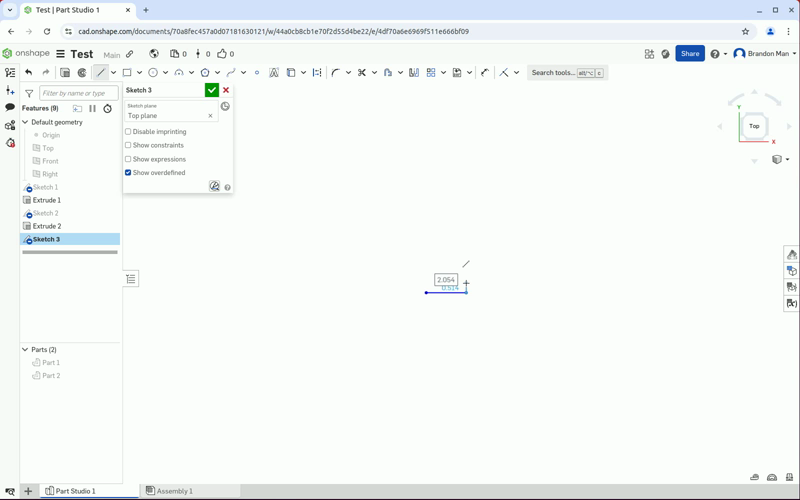
scroll(6)
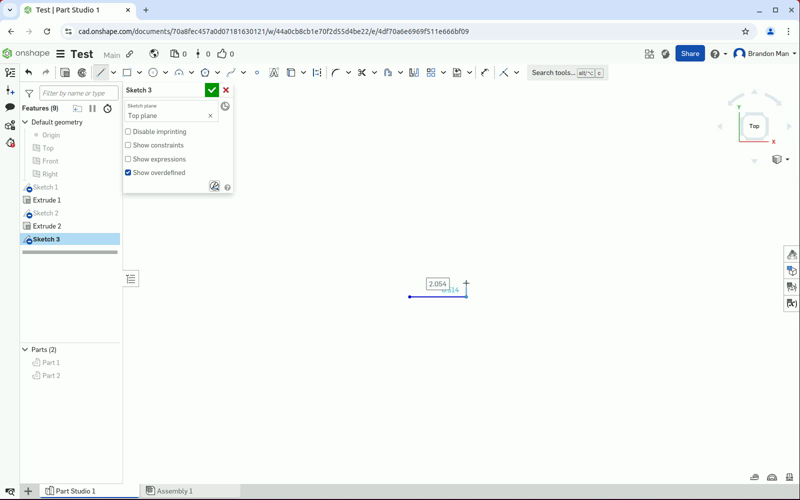
scroll(6)
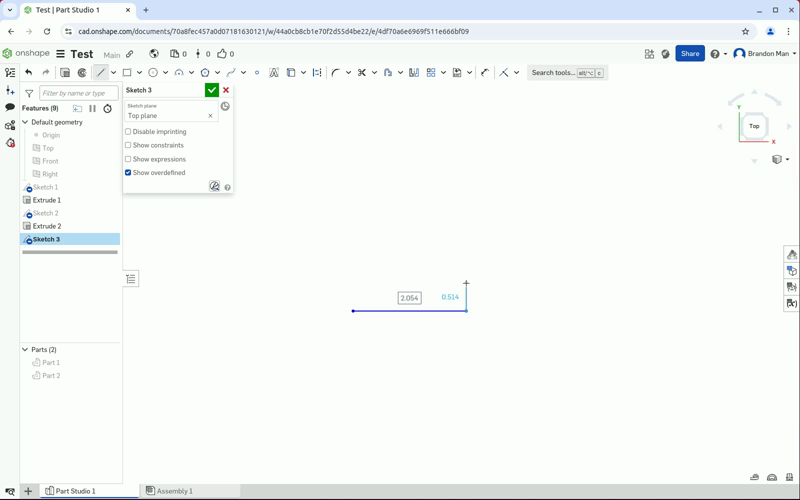
click(466, 282)
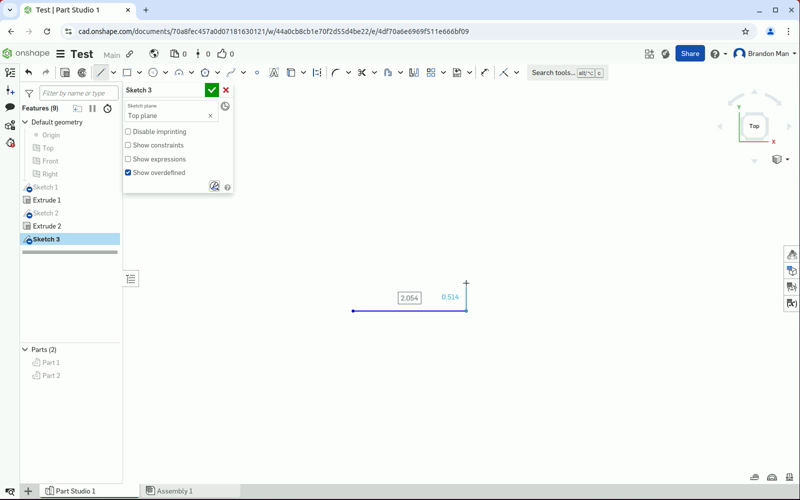
scroll(-6)
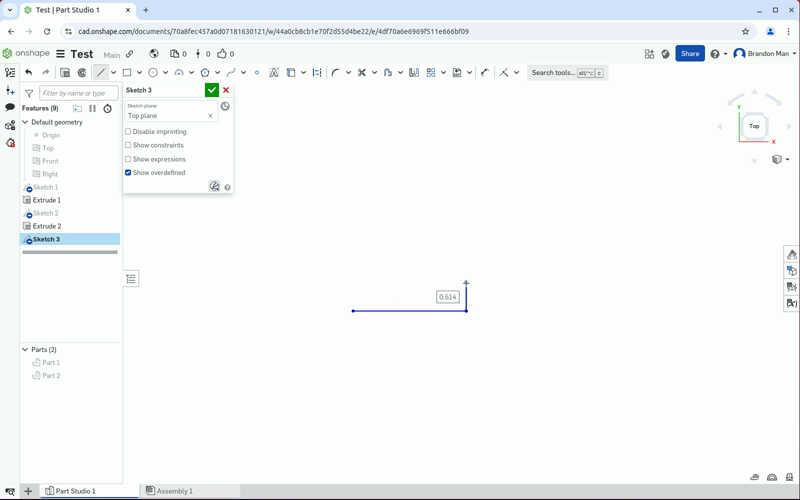
scroll(-6)
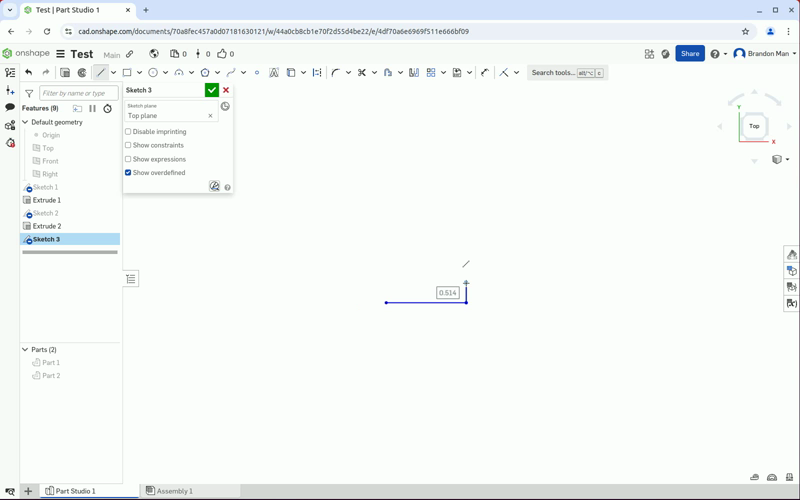
scroll(-6)
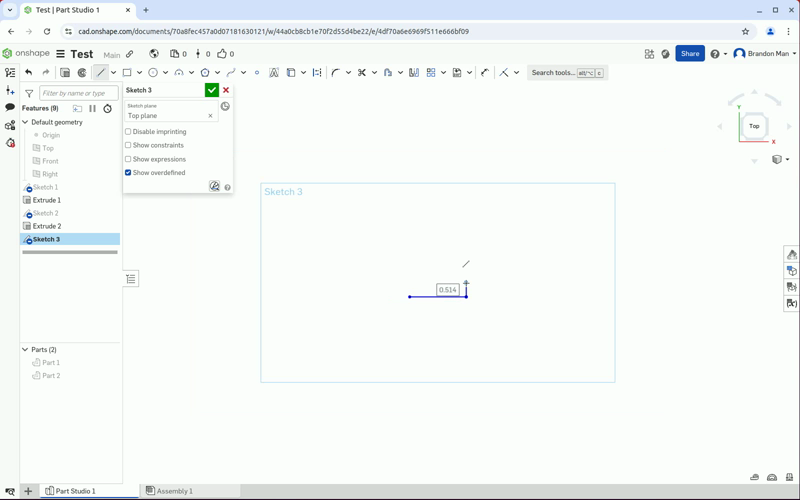
scroll(-6)
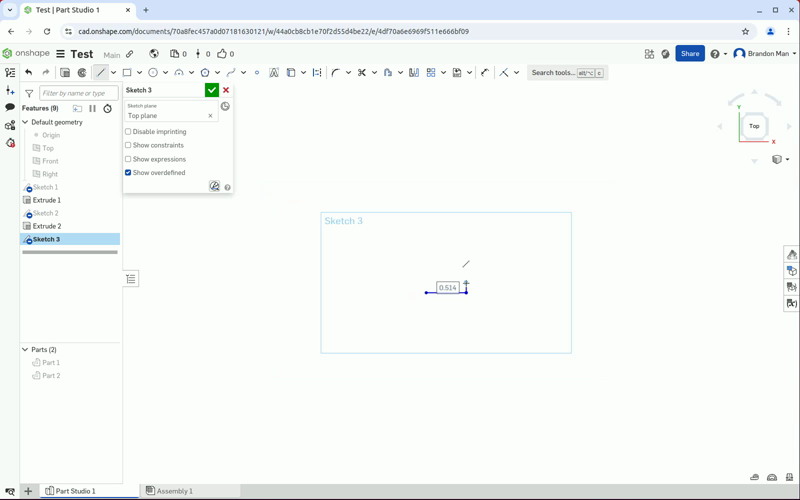
scroll(-6)
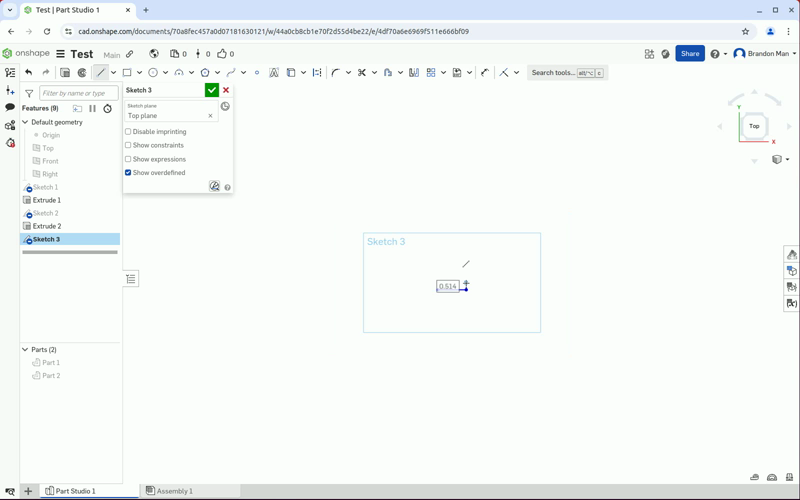
scroll(-6)
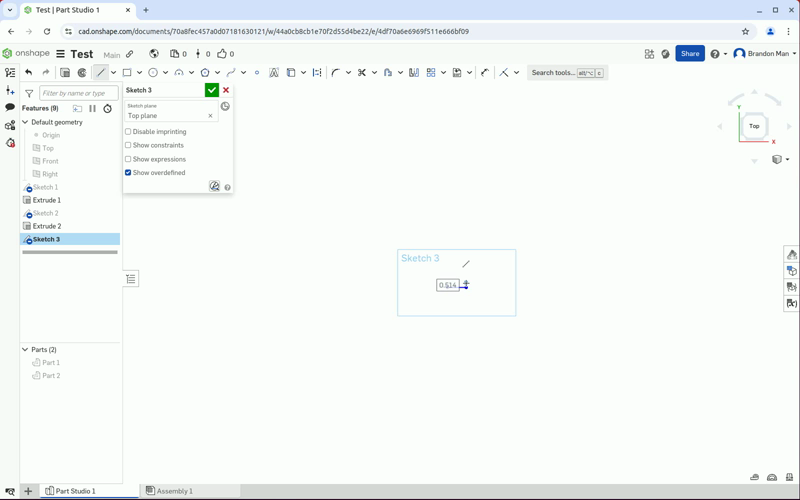
scroll(-6)
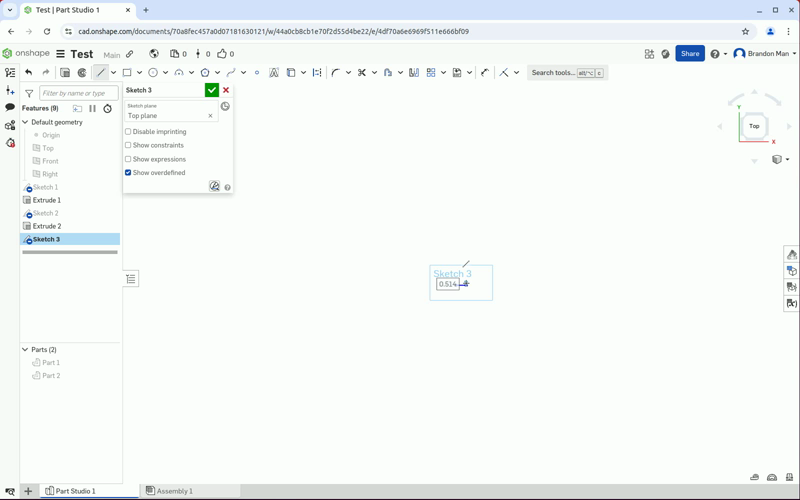
key_up(shift)
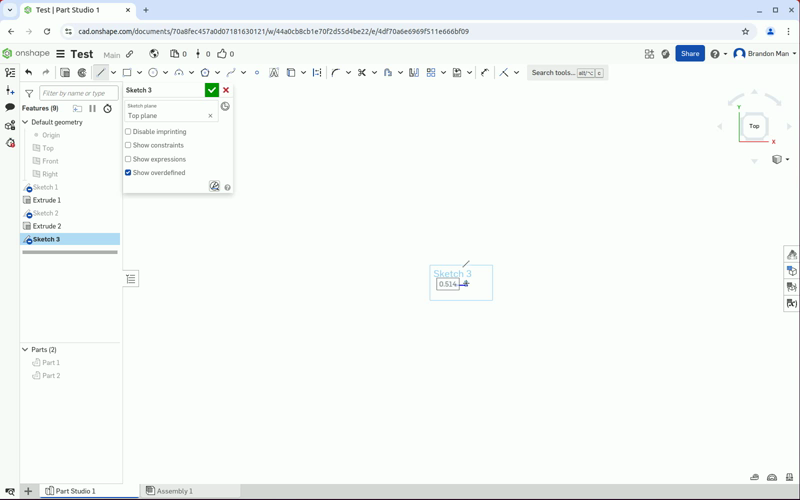
key_down(shift)
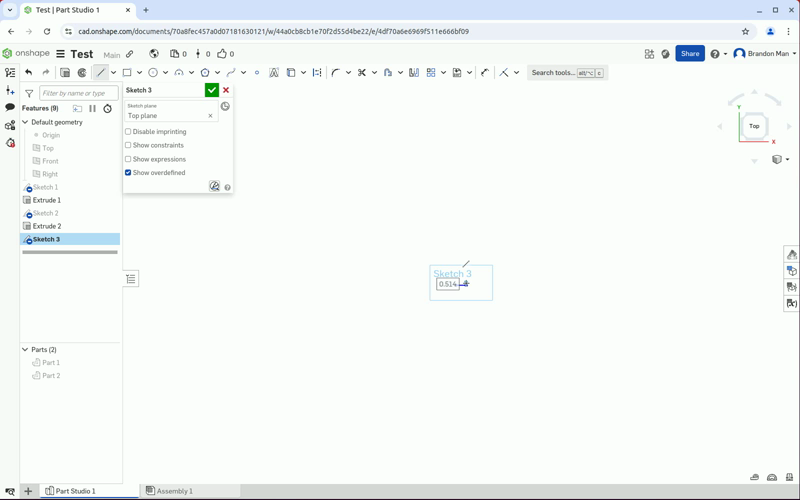
mouse_move(496, 282)
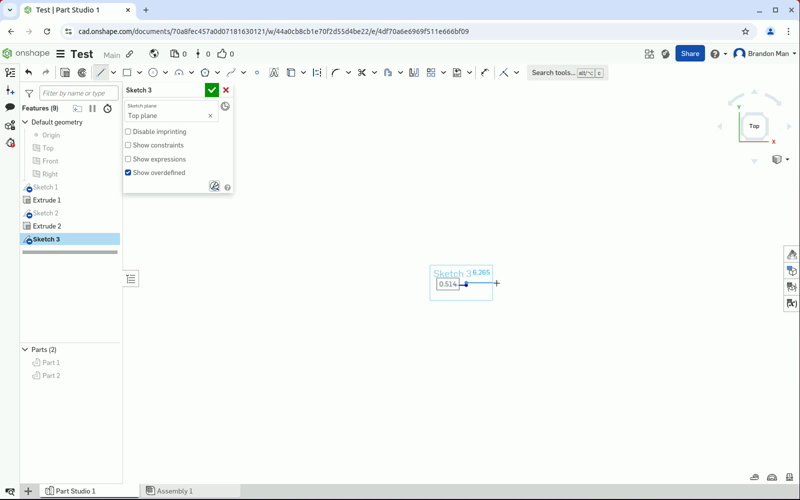
mouse_move(461, 282)
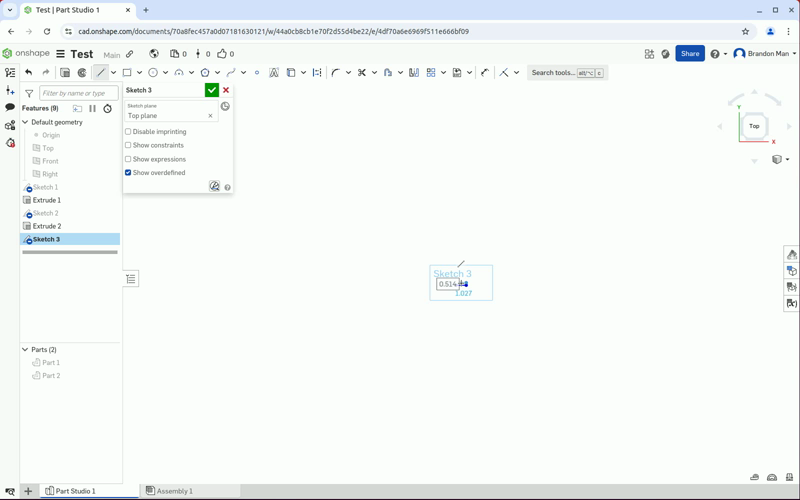
scroll(6)
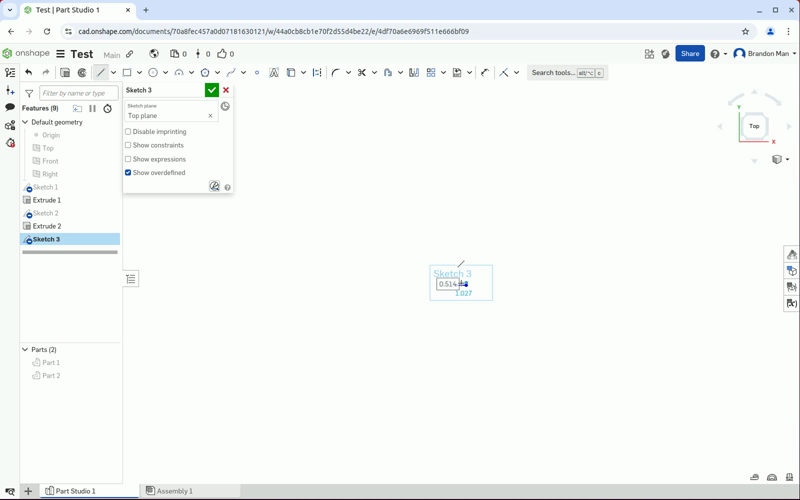
scroll(6)
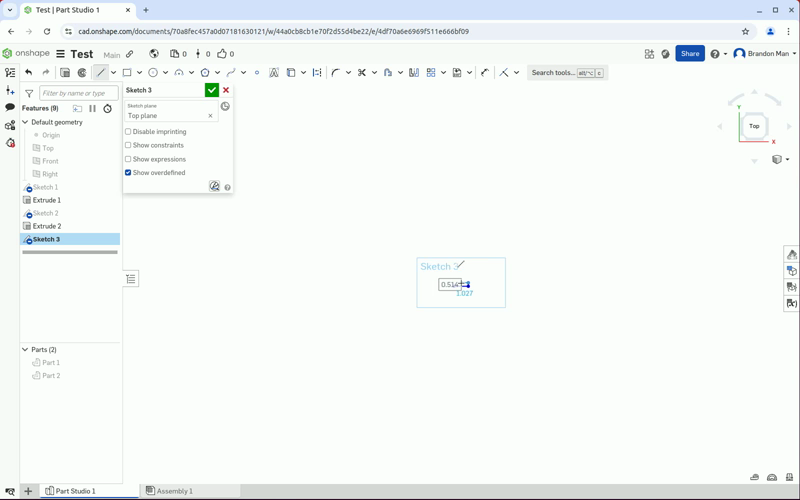
scroll(6)
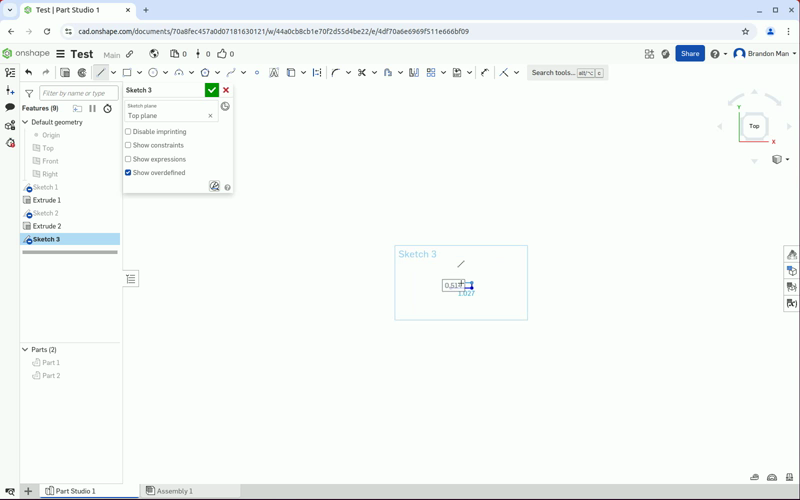
scroll(6)
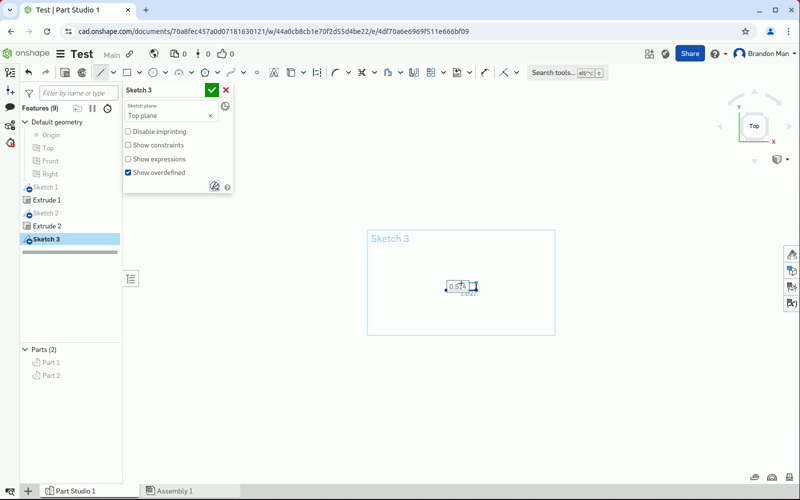
scroll(6)
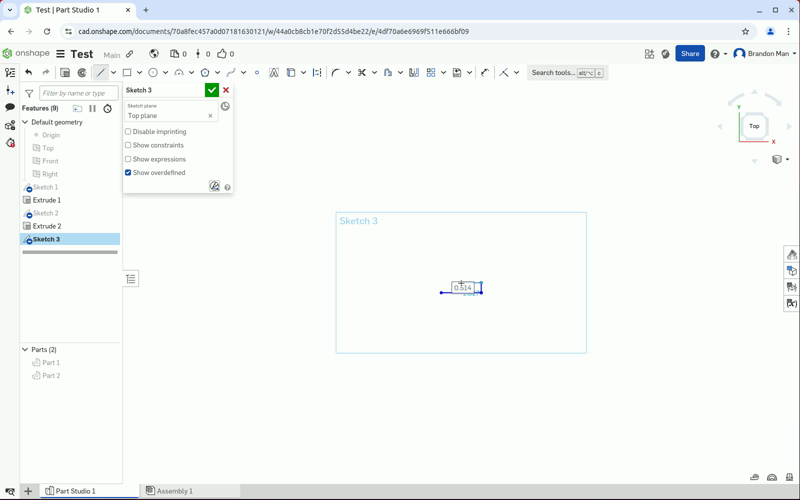
scroll(6)
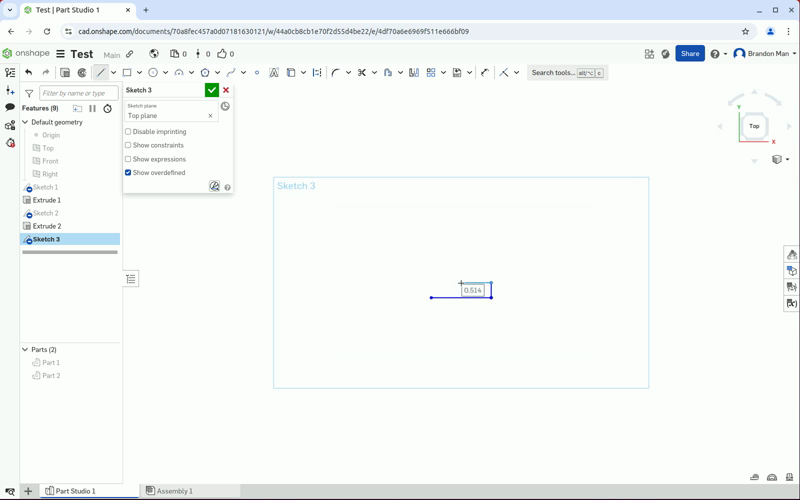
scroll(6)
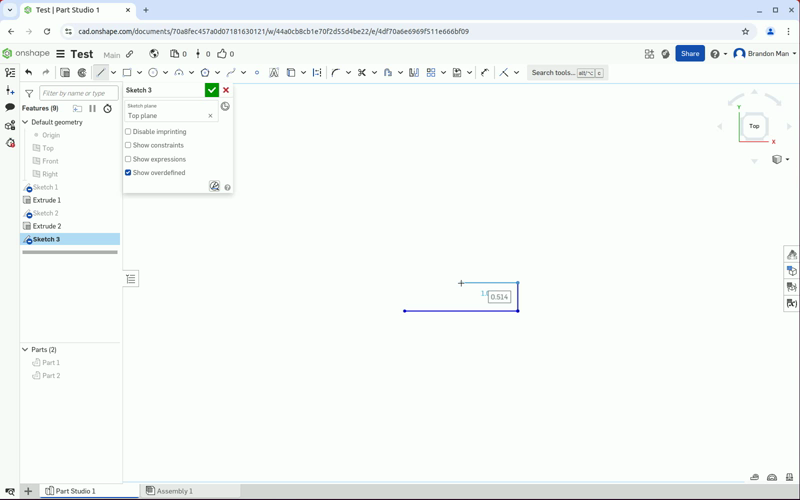
click(461, 282)
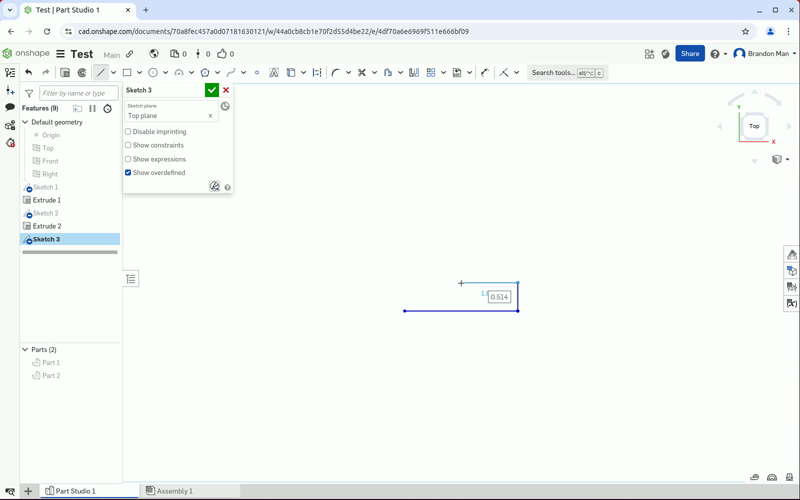
scroll(-6)
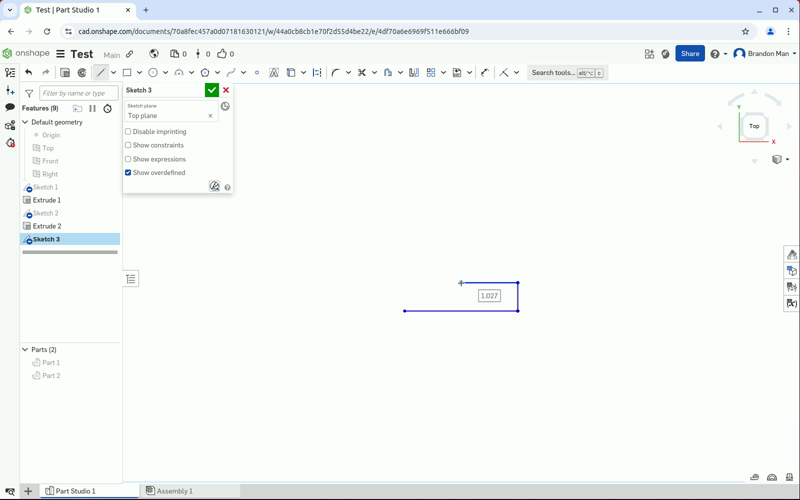
scroll(-6)
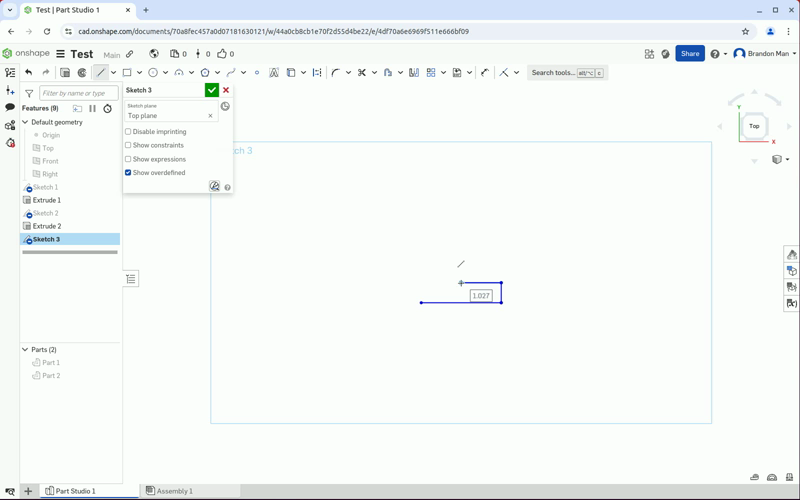
scroll(-6)
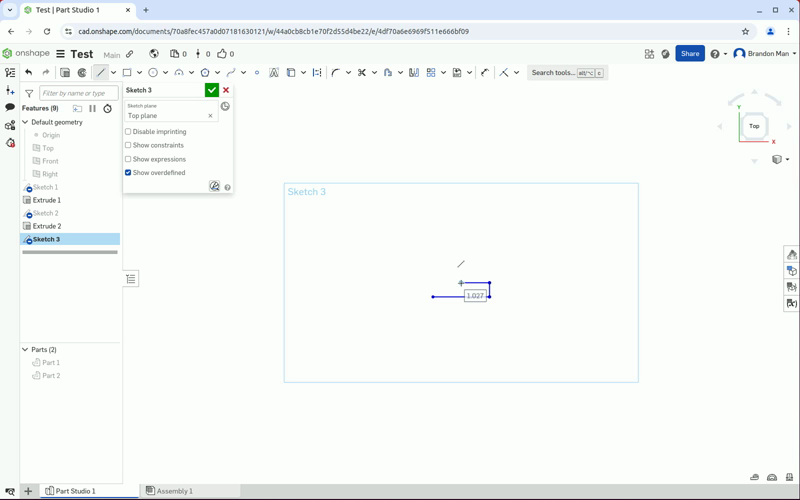
scroll(-6)
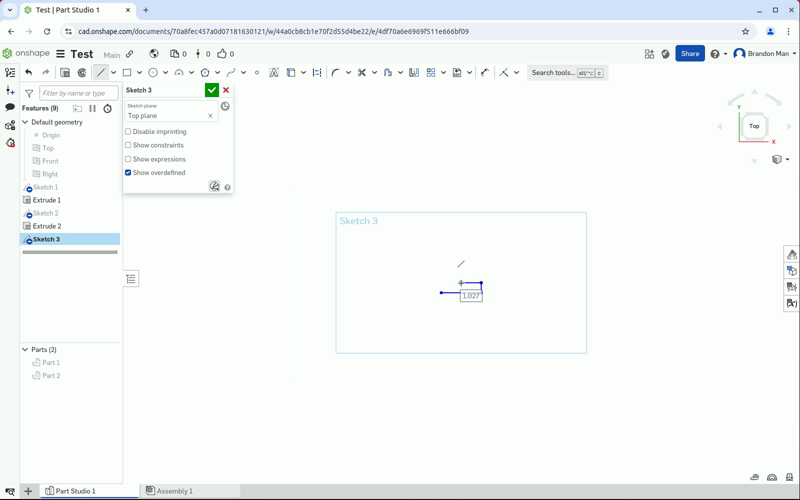
scroll(-6)
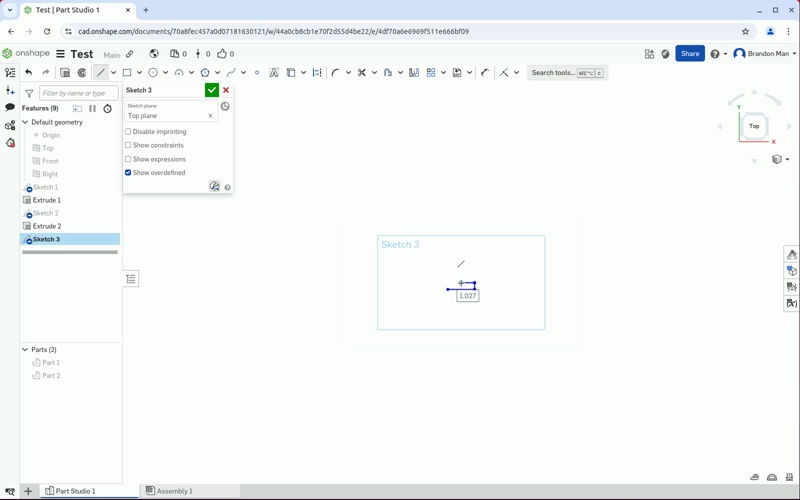
scroll(-6)
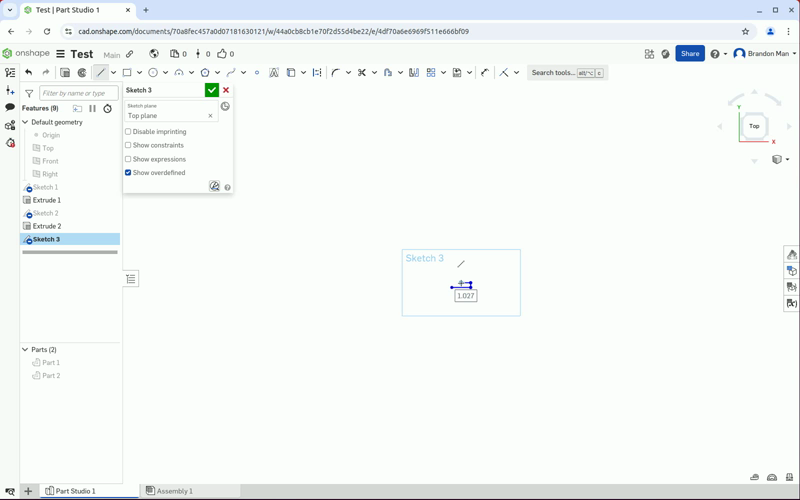
scroll(-6)
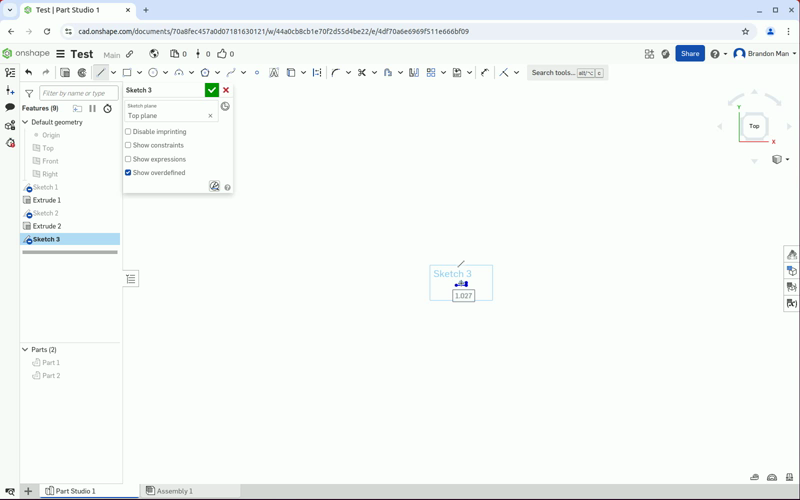
key_up(shift)
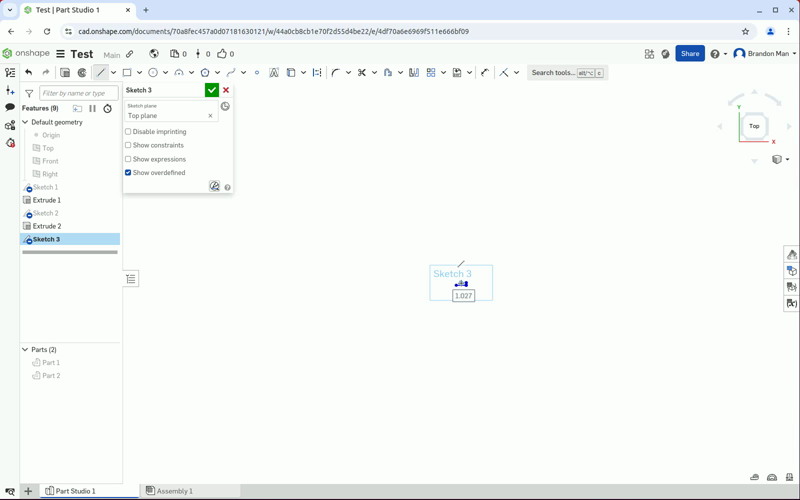
key_down(shift)
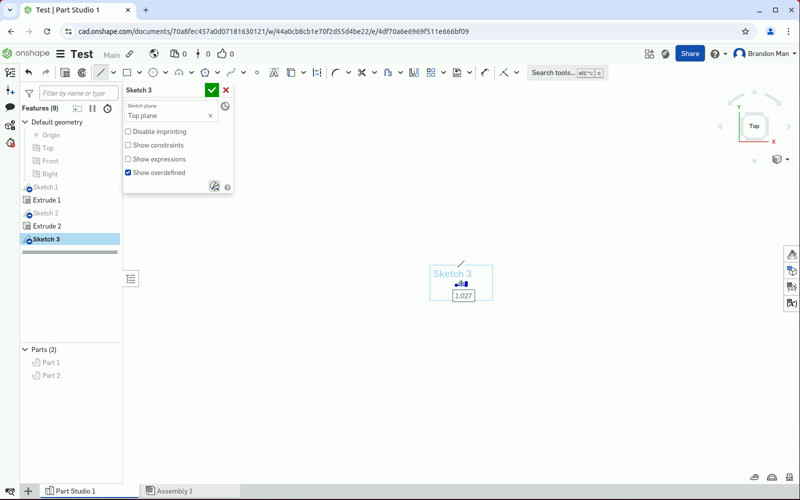
mouse_move(491, 282)
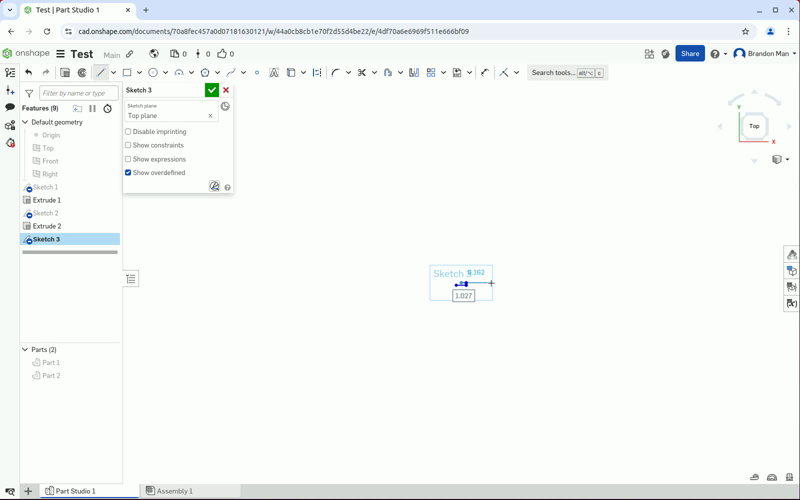
mouse_move(456, 282)
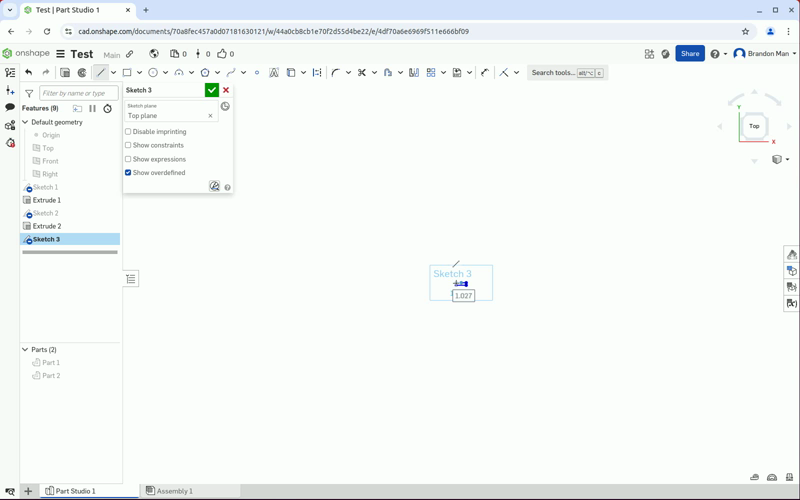
scroll(6)
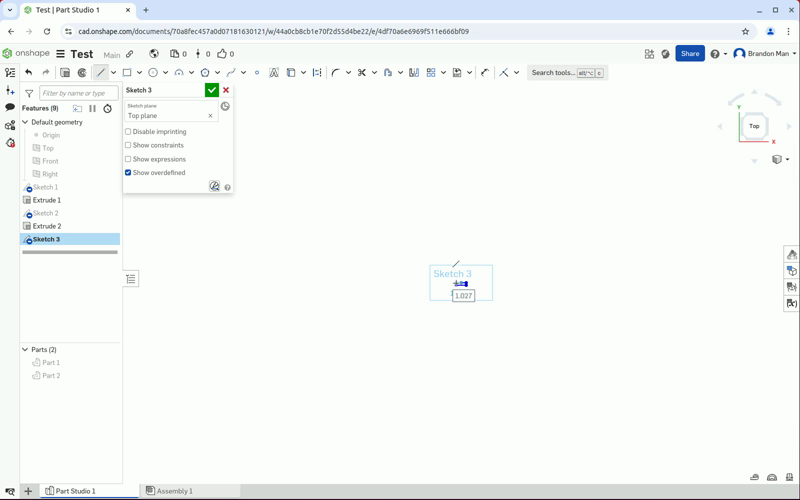
scroll(6)
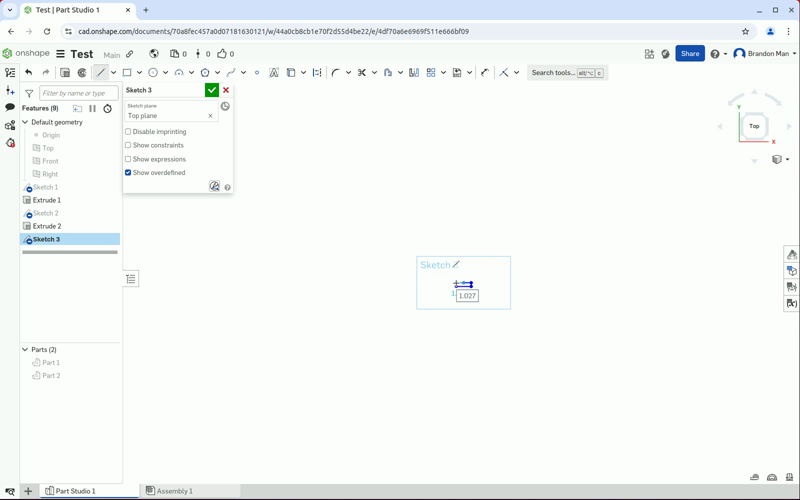
scroll(6)
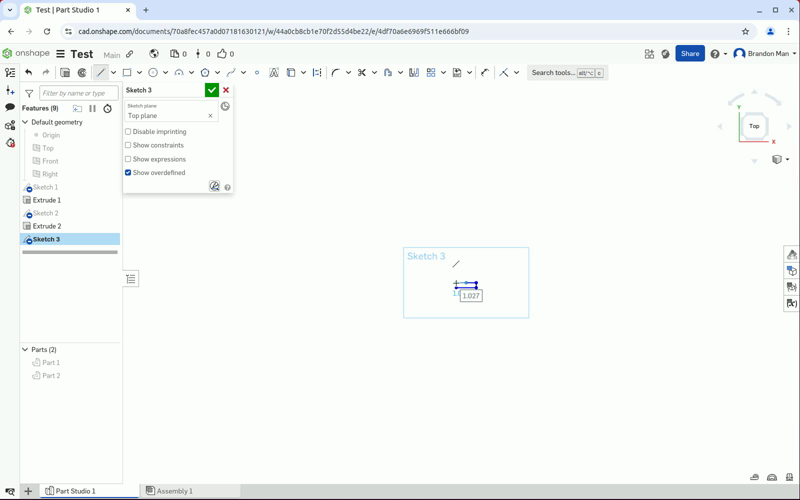
scroll(6)
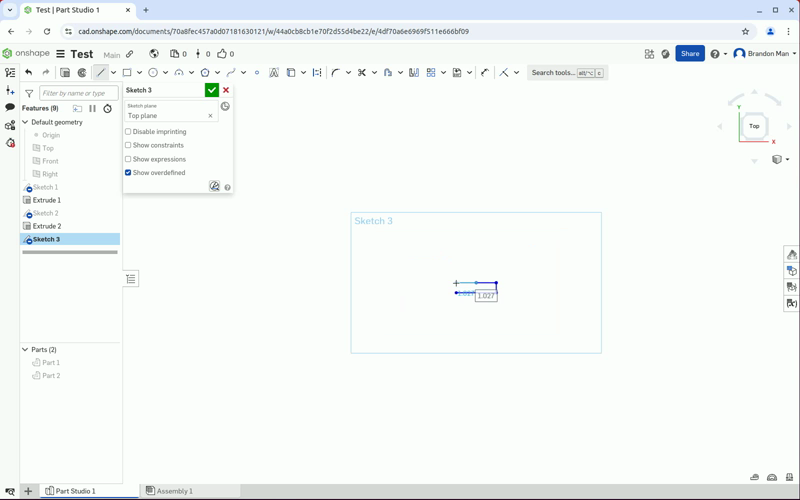
scroll(6)
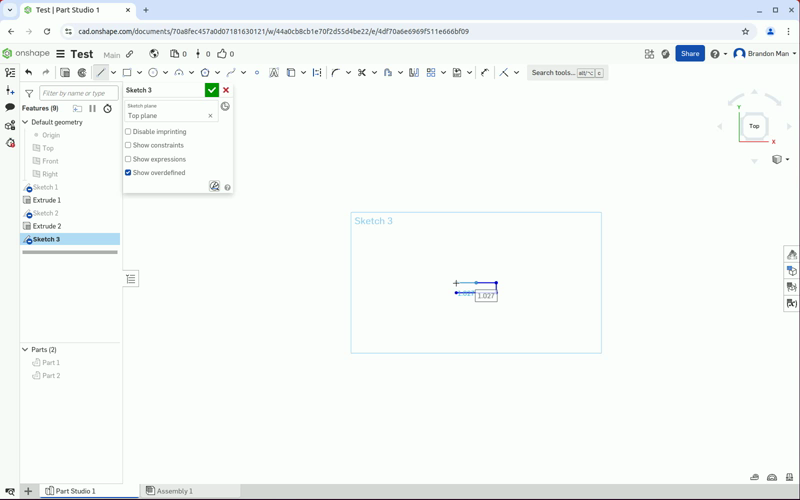
scroll(6)
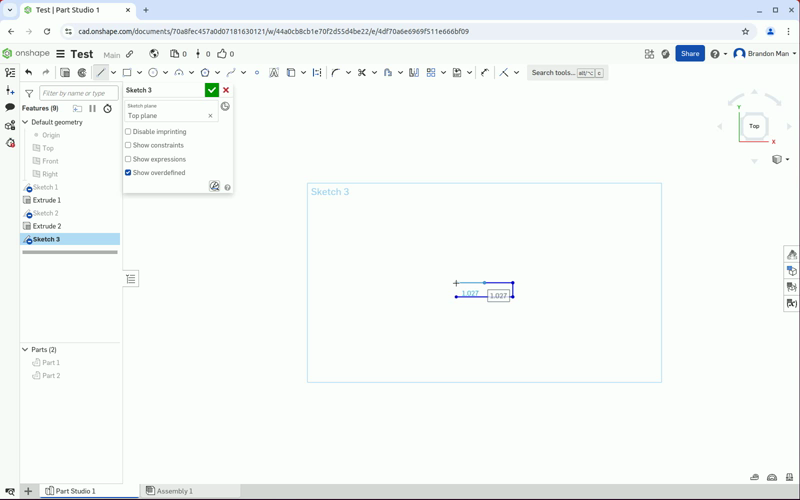
scroll(6)
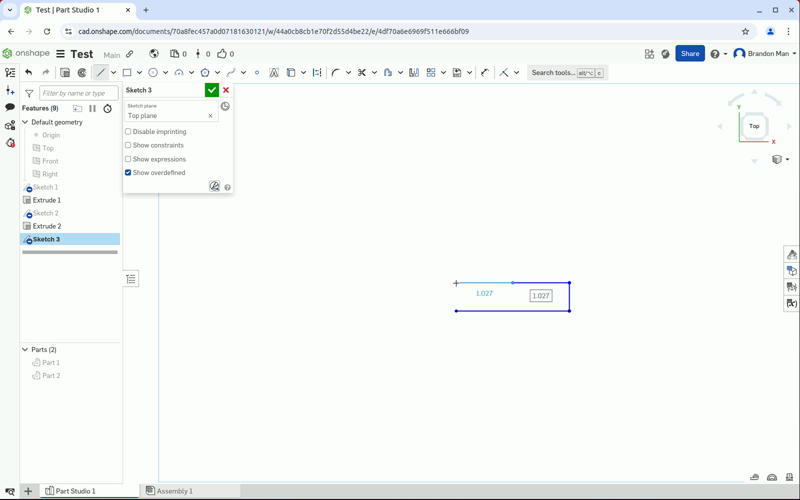
click(456, 282)
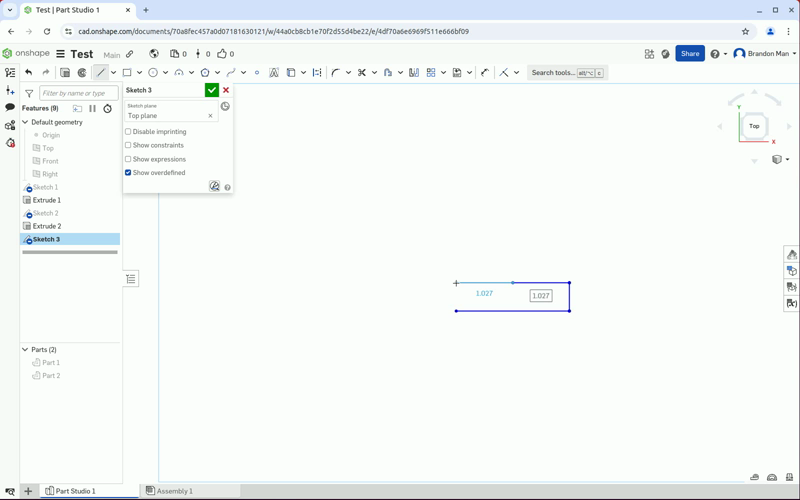
scroll(-6)
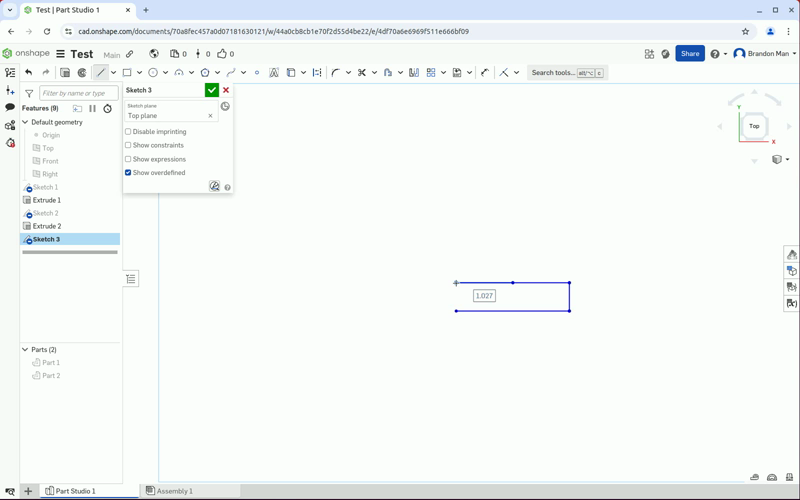
scroll(-6)
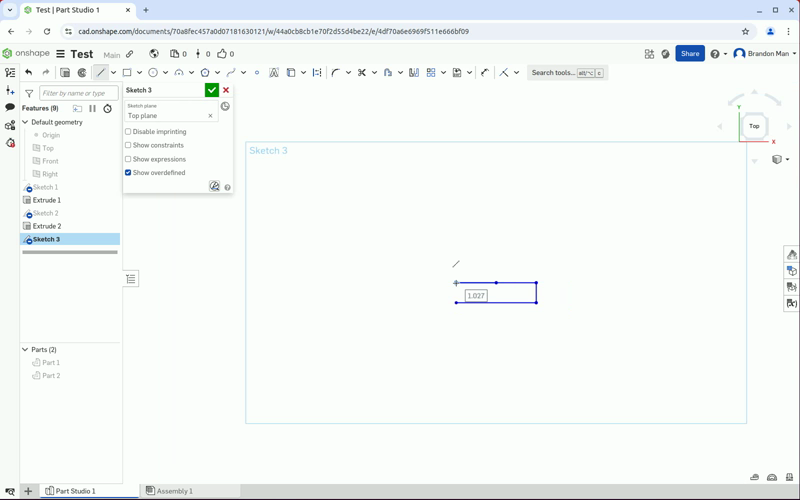
scroll(-6)
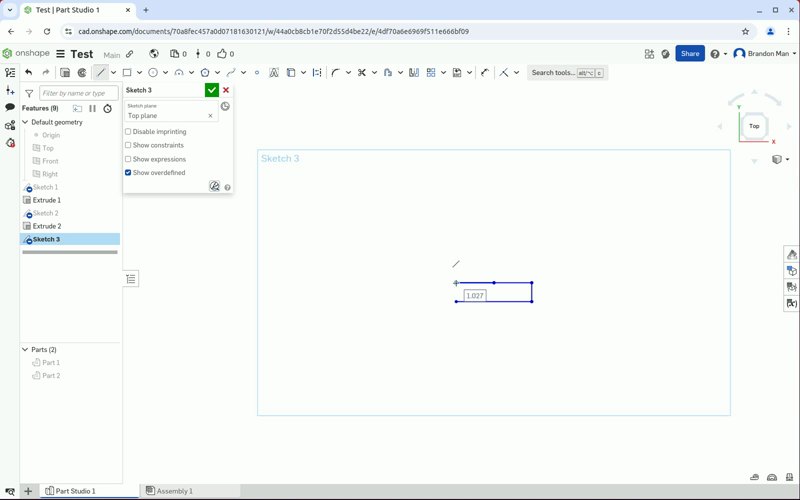
scroll(-6)
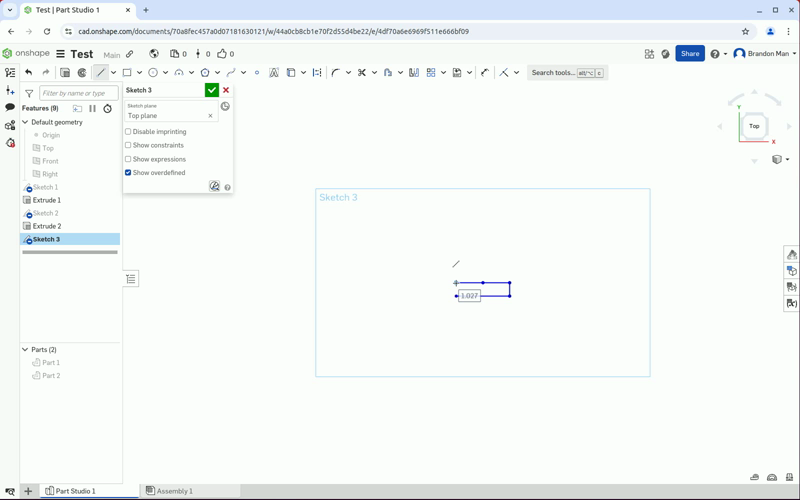
scroll(-6)
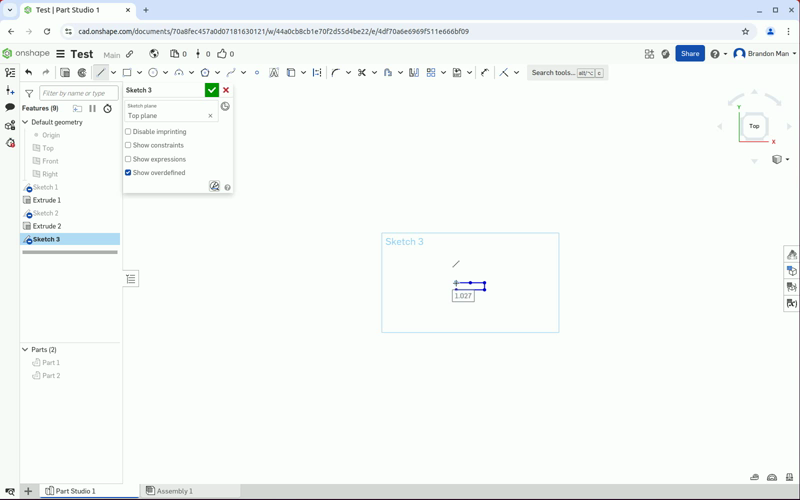
scroll(-6)
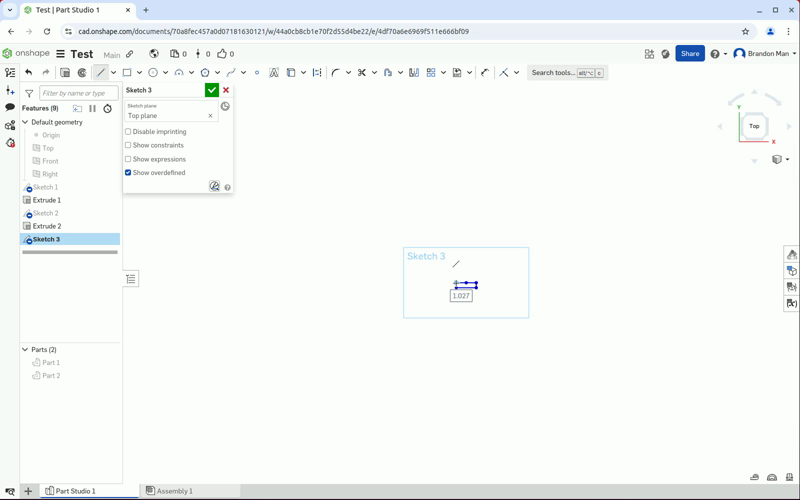
scroll(-6)
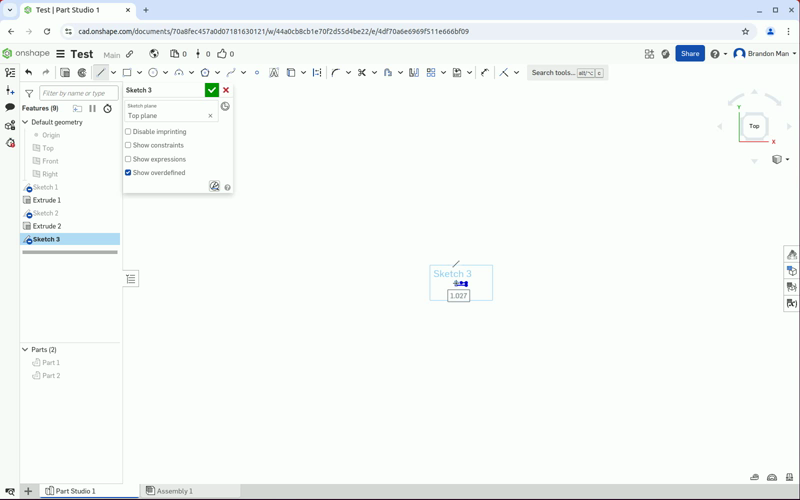
key_up(shift)
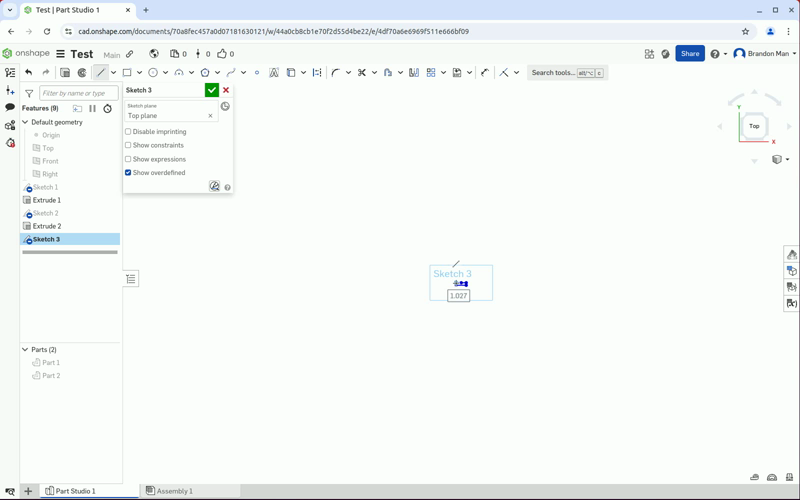
mouse_move(486, 282)
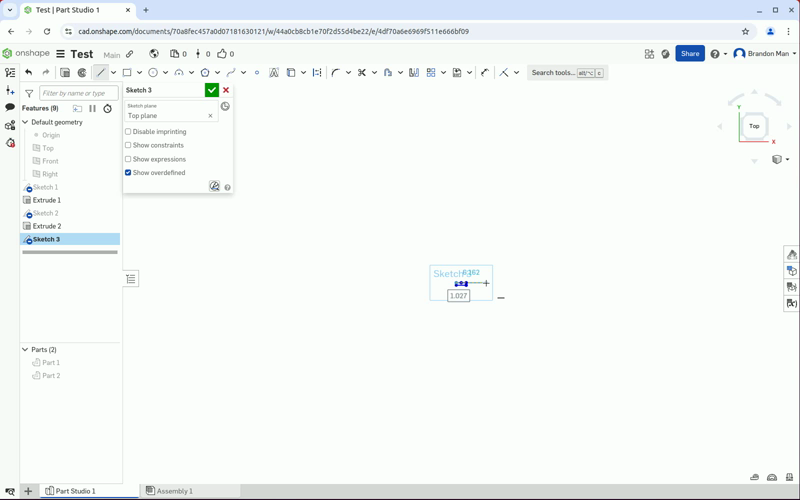
key_down(shift)
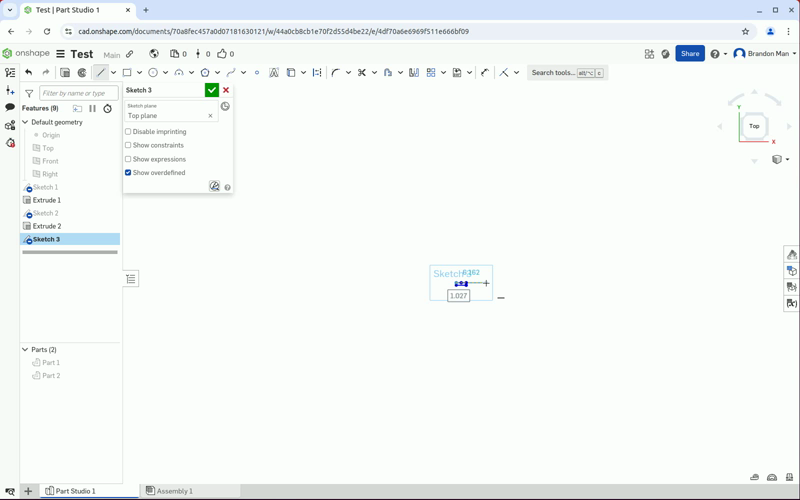
mouse_move(456, 285)
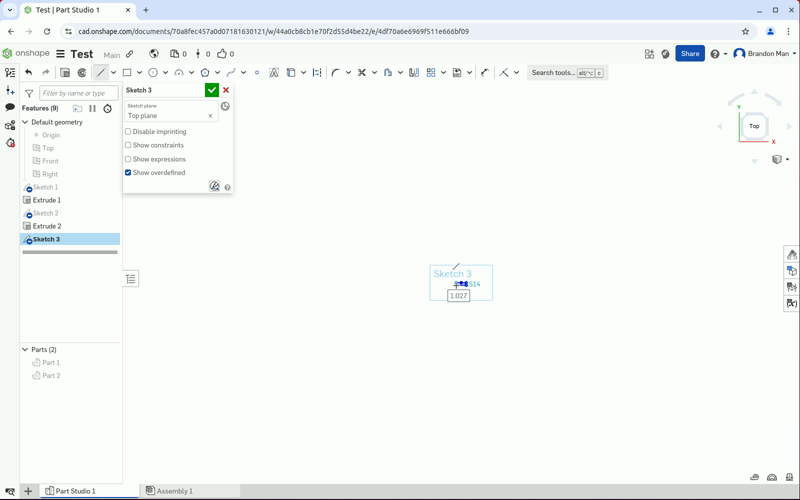
scroll(6)
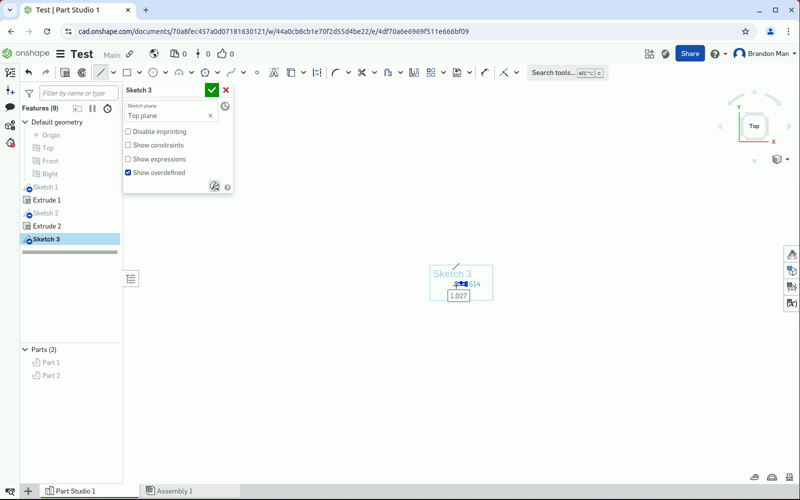
scroll(6)
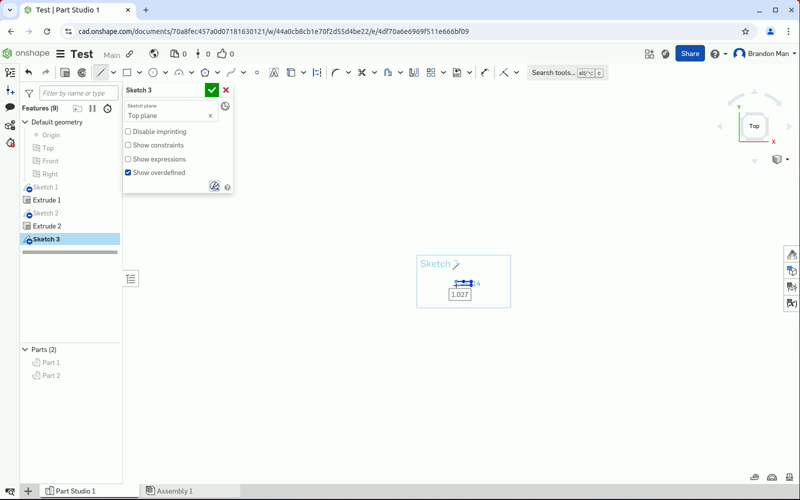
scroll(6)
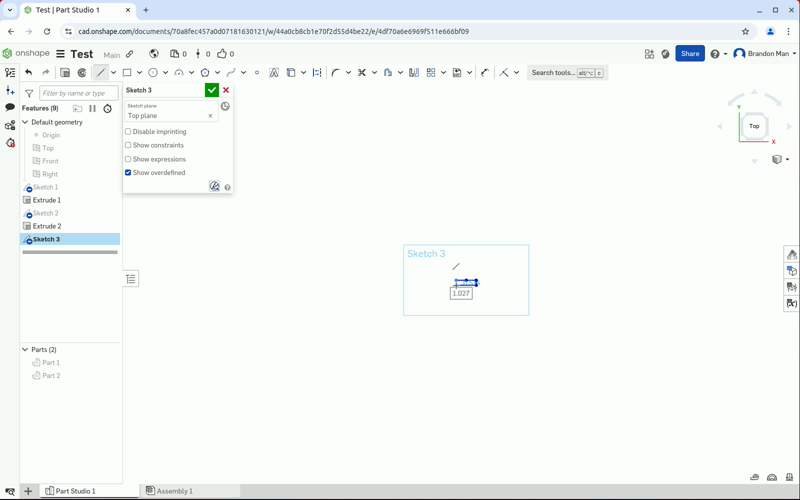
scroll(6)
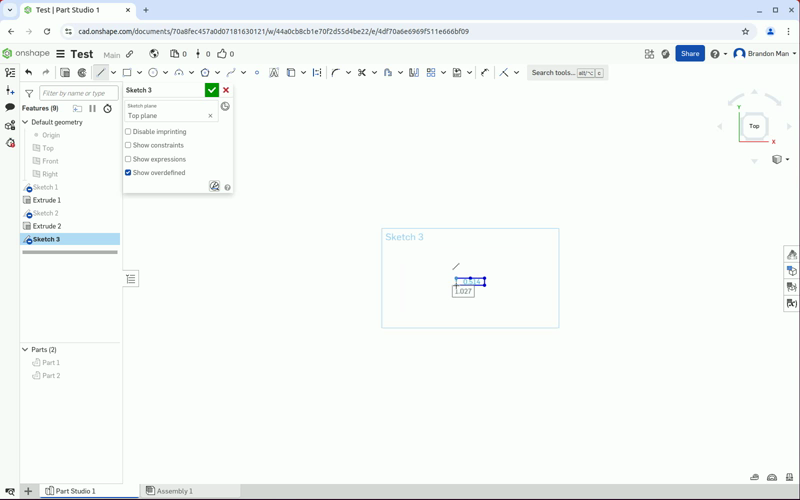
scroll(6)
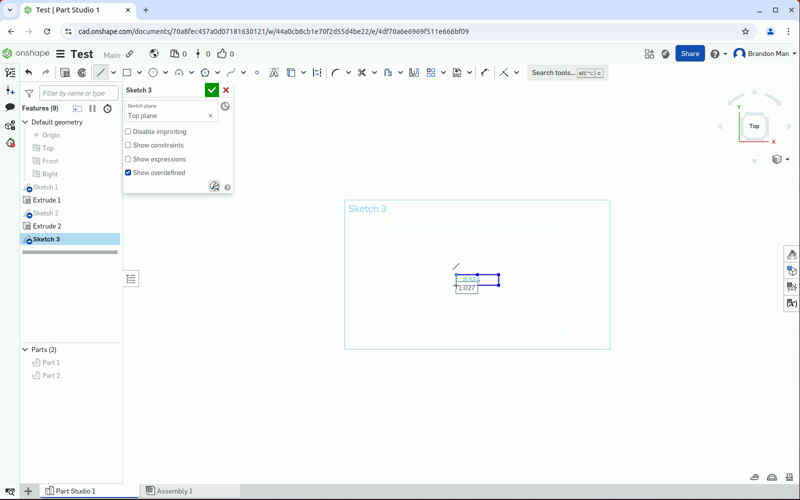
scroll(6)
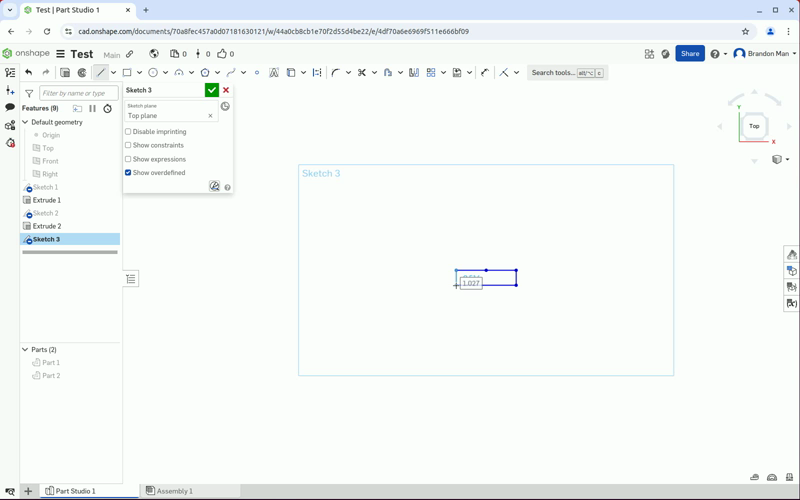
scroll(6)
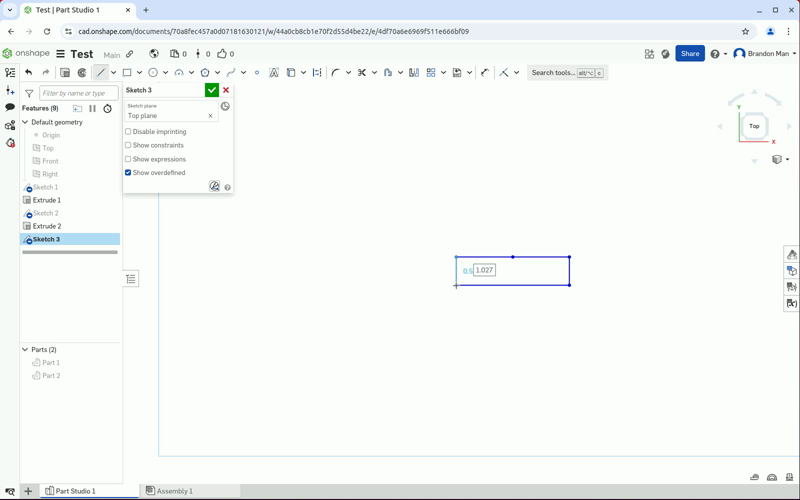
key_up(shift)
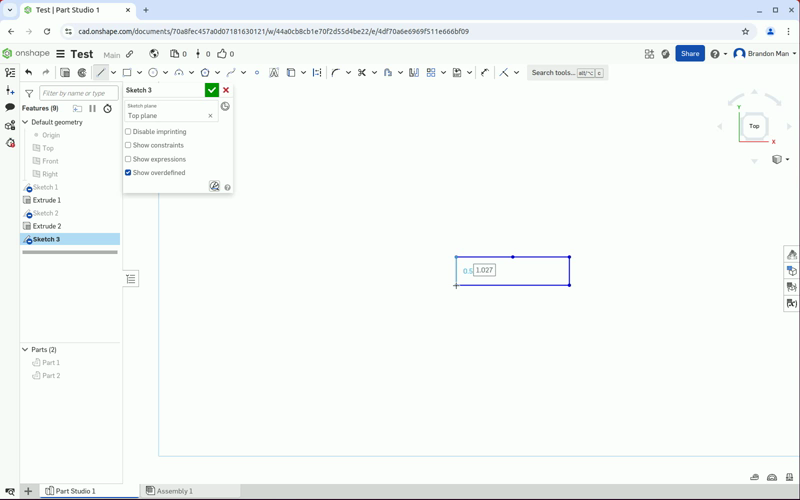
click(456, 285)
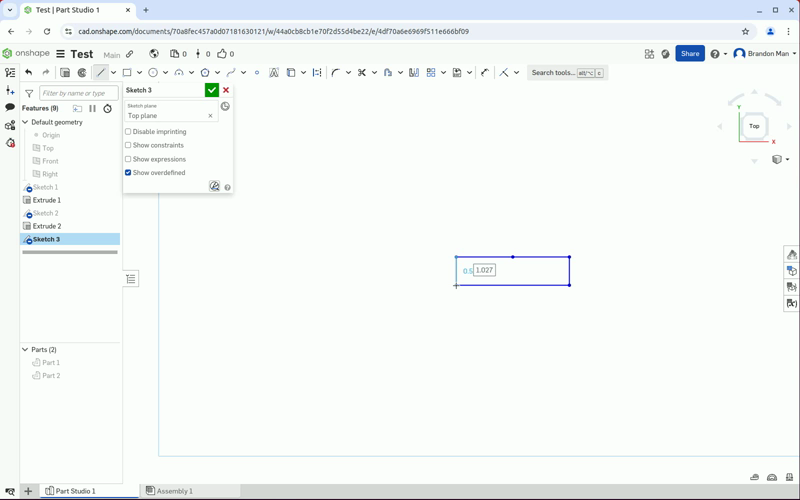
scroll(-6)
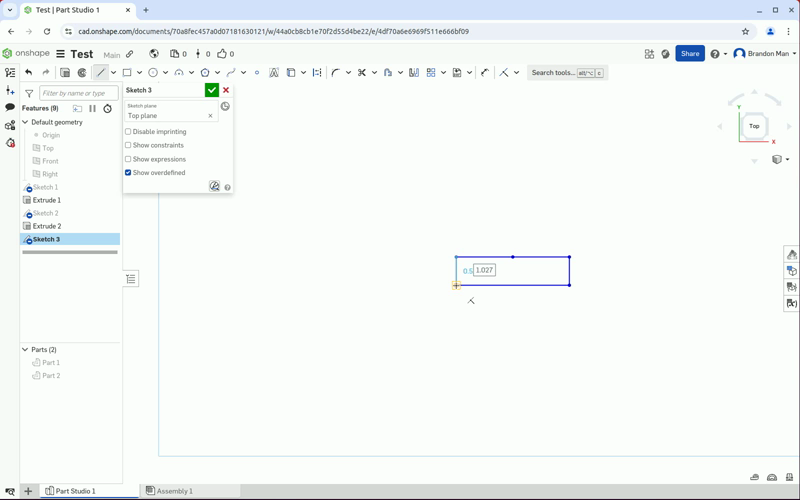
scroll(-6)
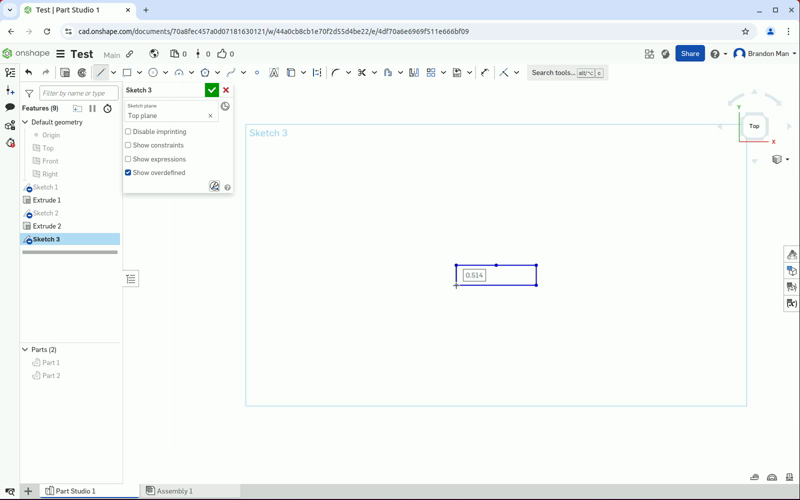
scroll(-6)
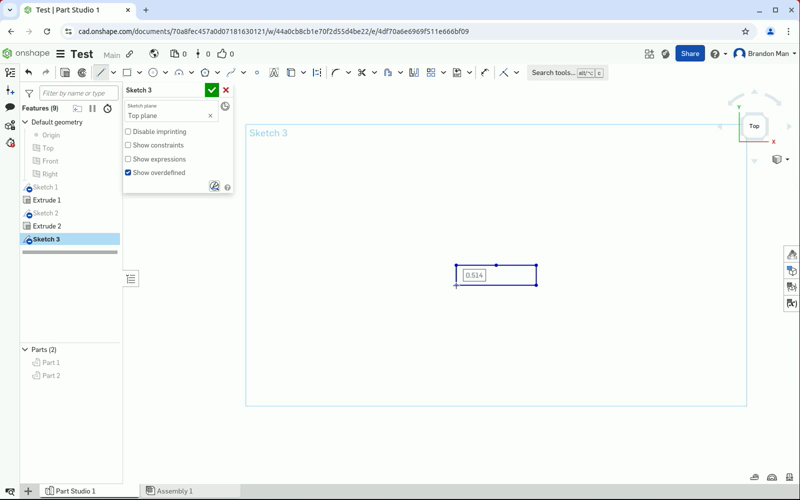
scroll(-6)
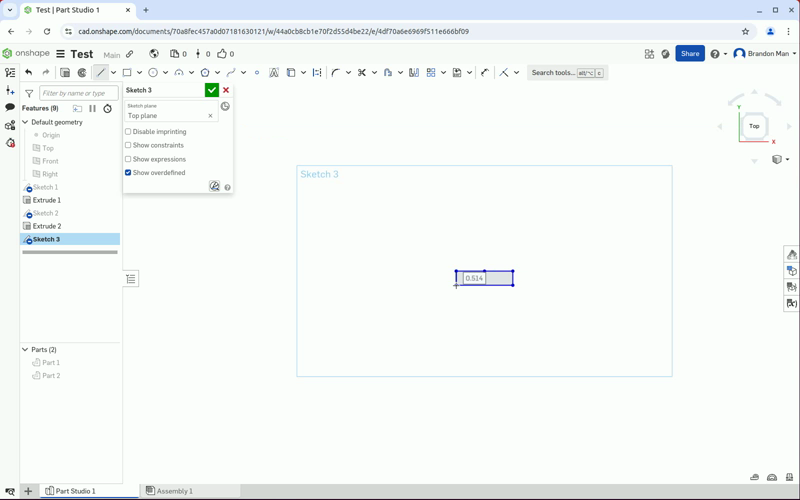
scroll(-6)
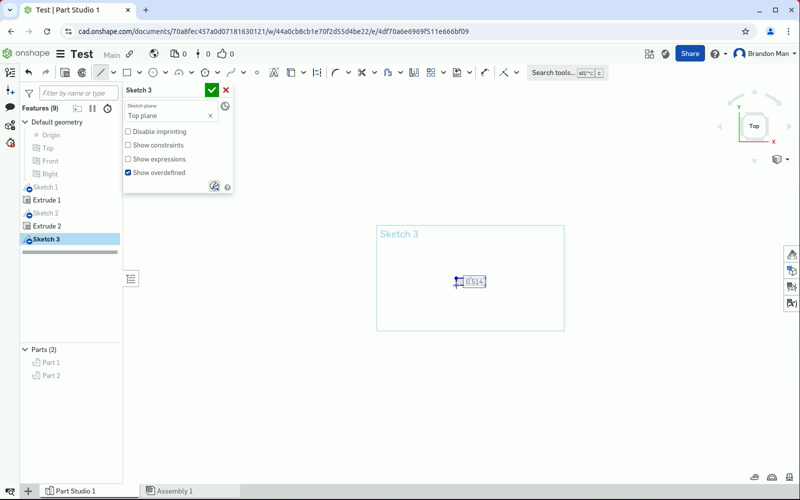
scroll(-6)
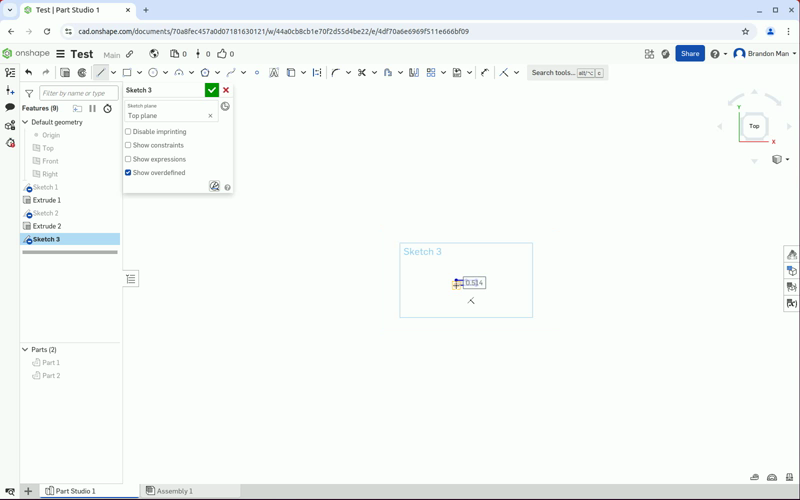
scroll(-6)
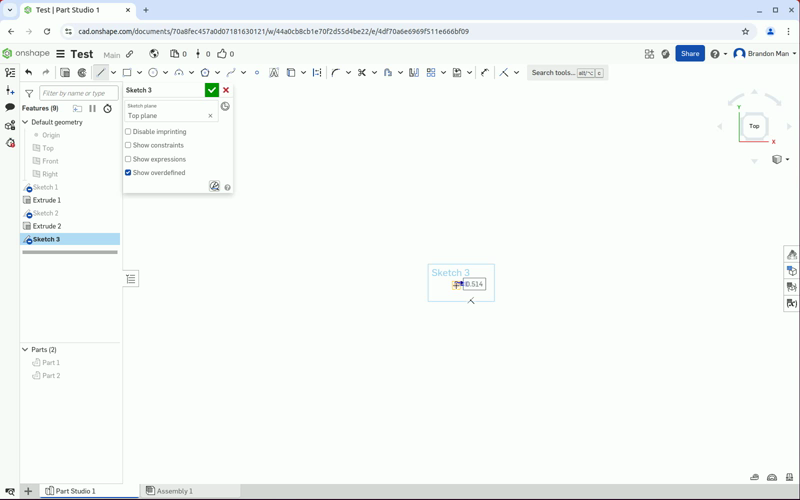
key(esc)
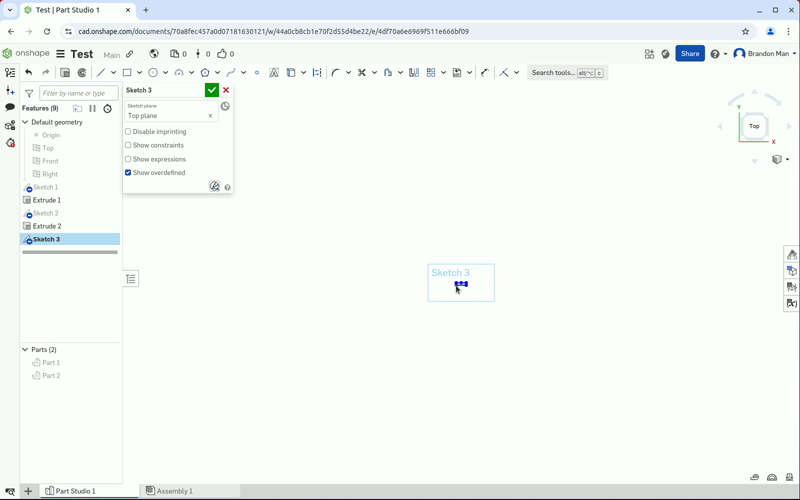
mouse_move(465, 283)
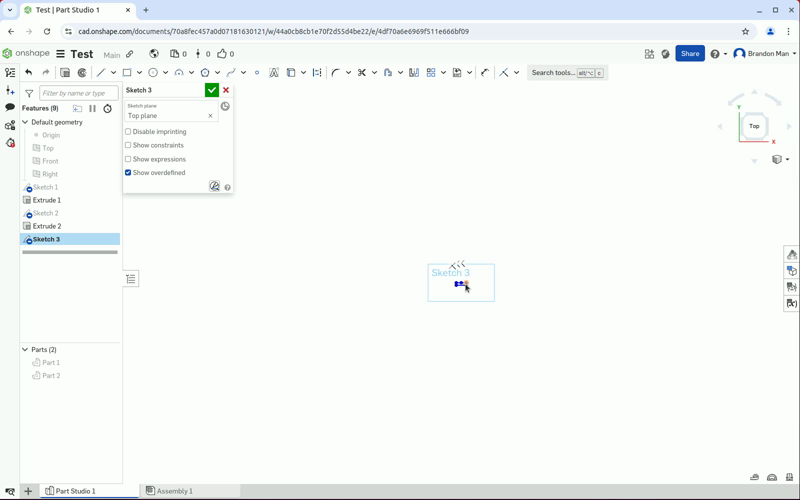
scroll(6)
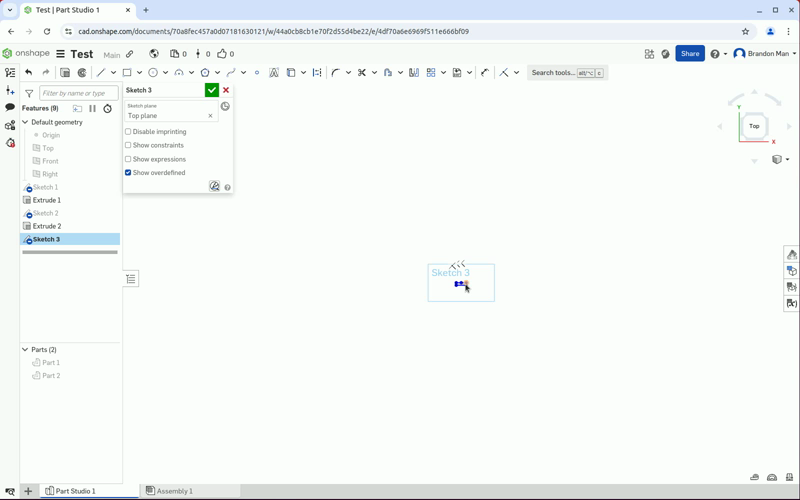
scroll(6)
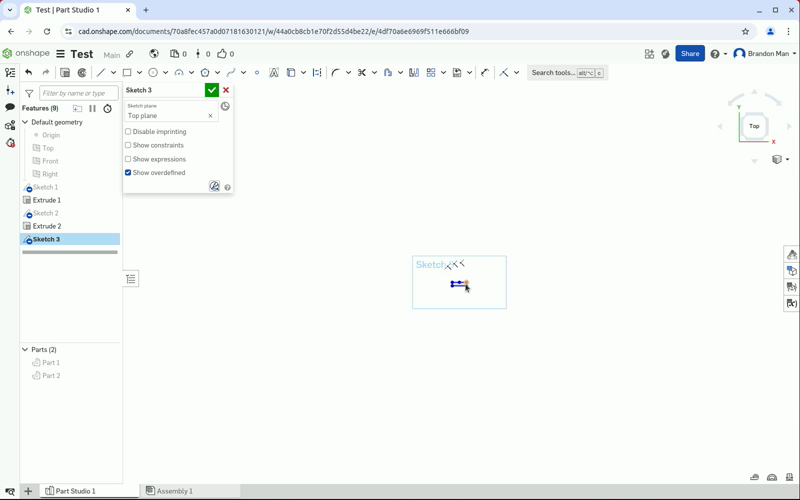
scroll(6)
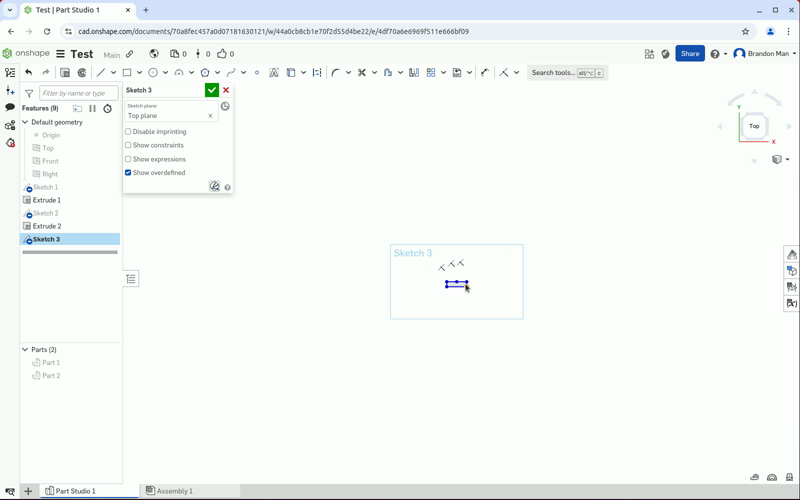
scroll(6)
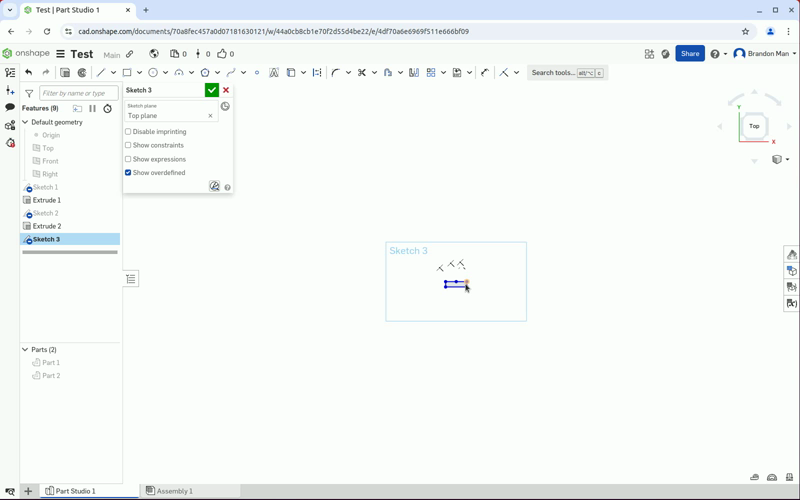
scroll(6)
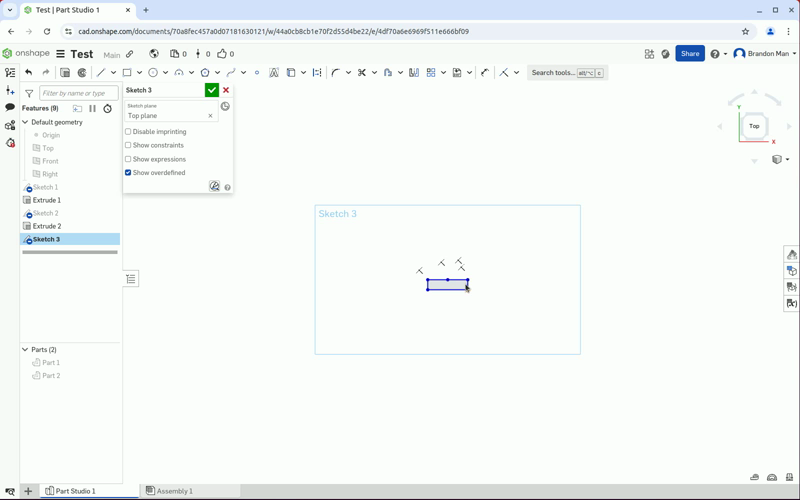
scroll(6)
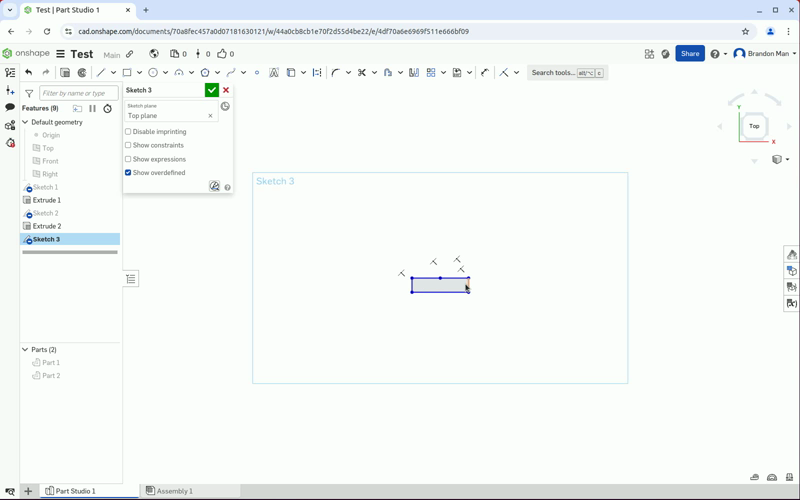
scroll(6)
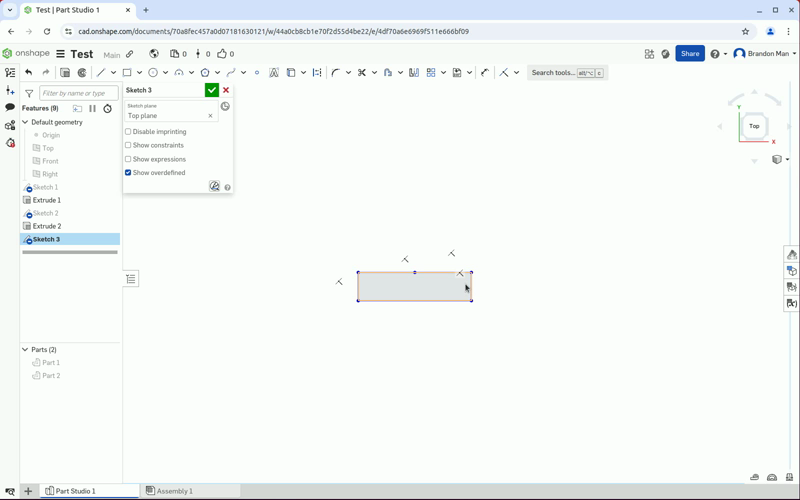
click(465, 283)
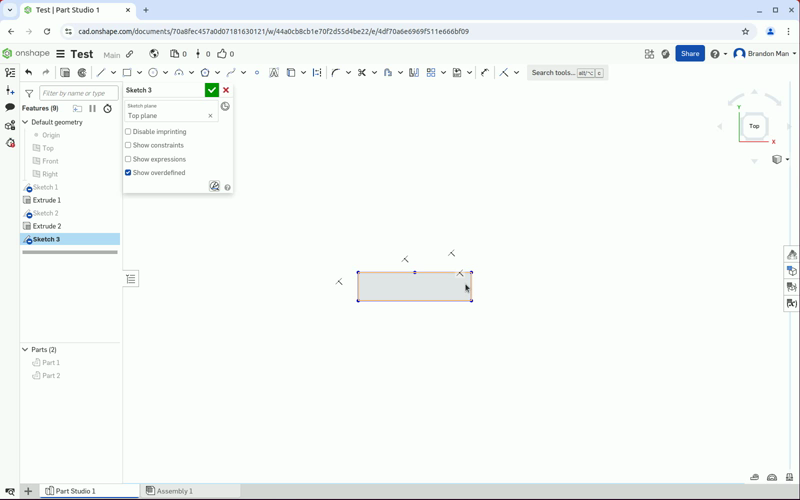
scroll(-6)
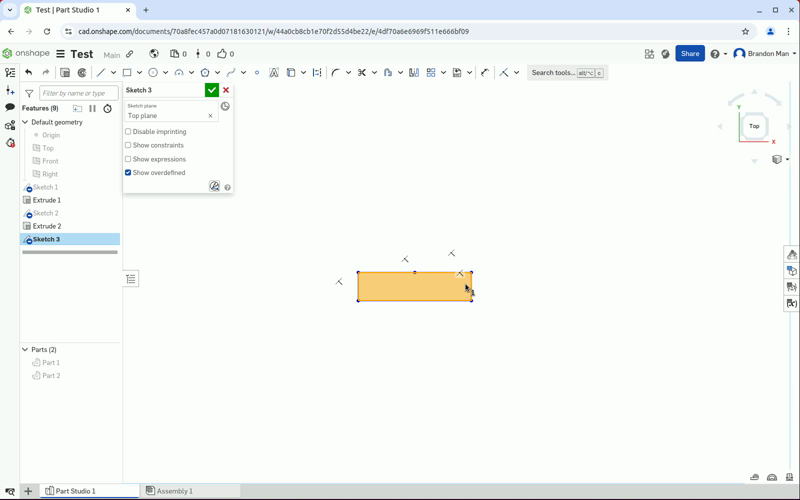
scroll(-6)
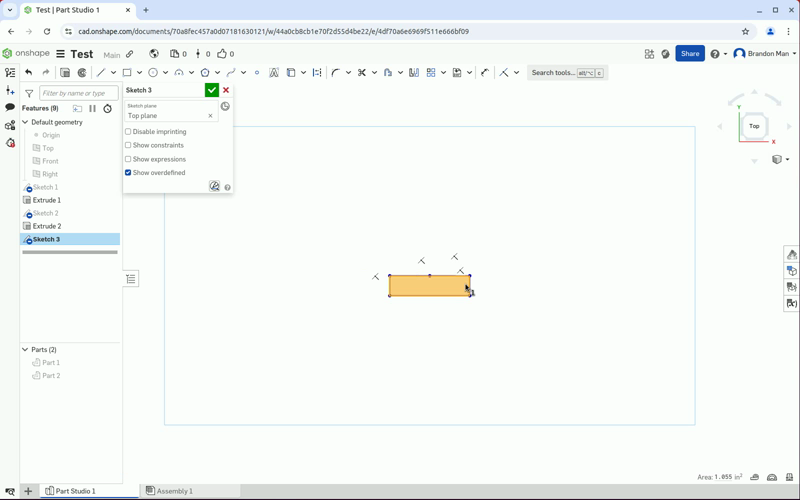
scroll(-6)
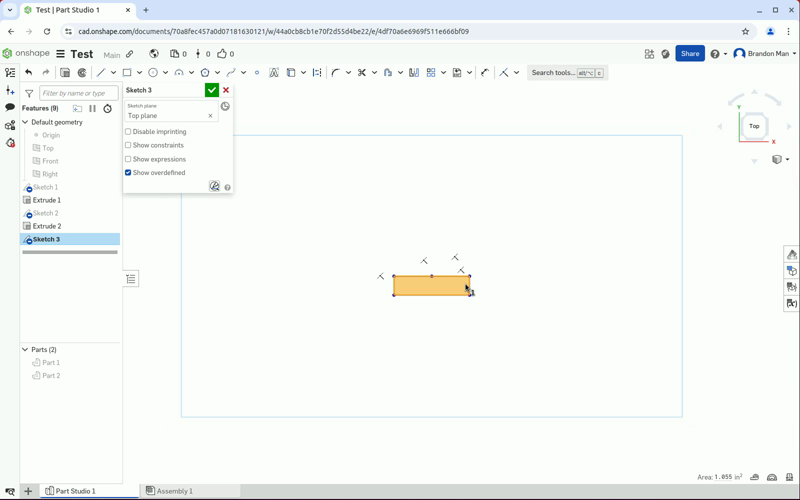
scroll(-6)
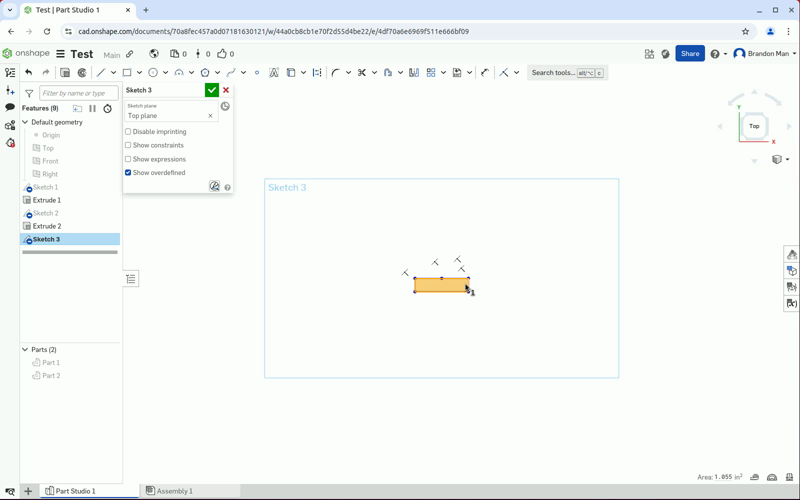
scroll(-6)
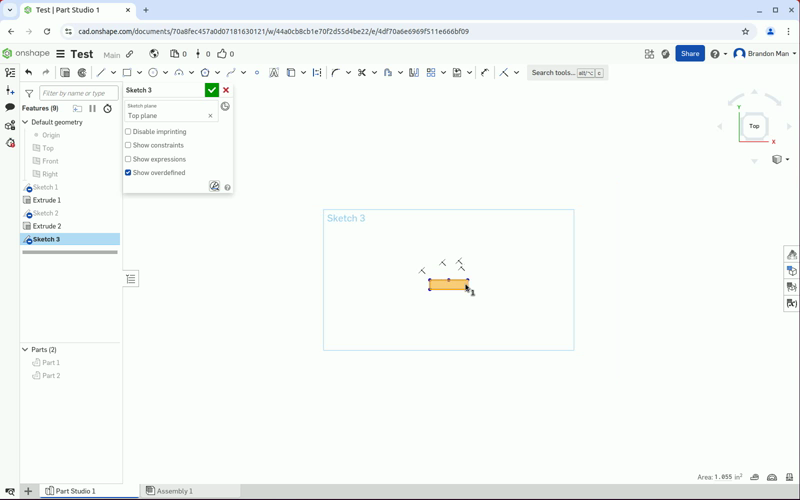
scroll(-6)
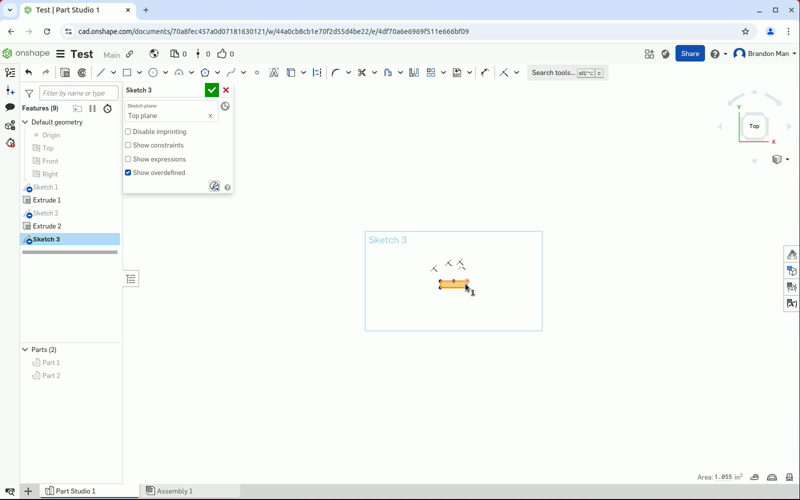
scroll(-6)
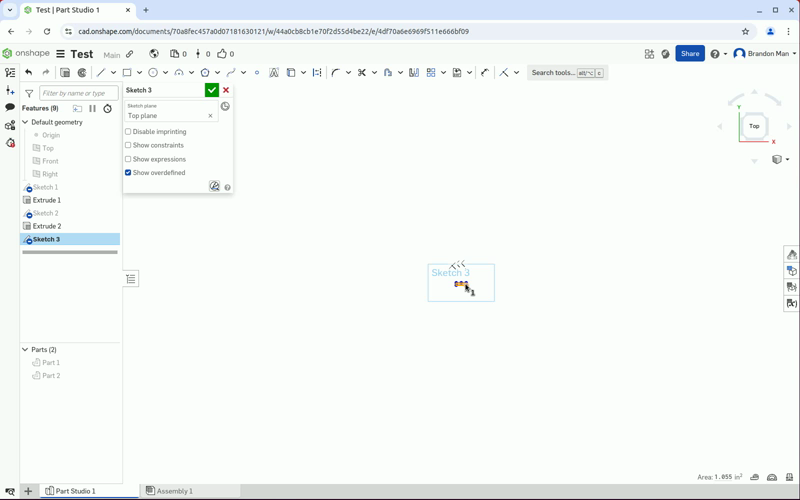
mouse_move(73, 352)
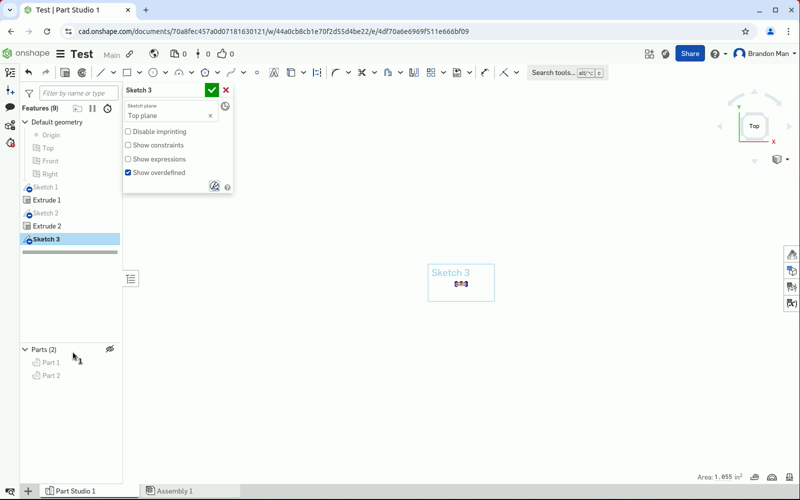
key(shift+y)
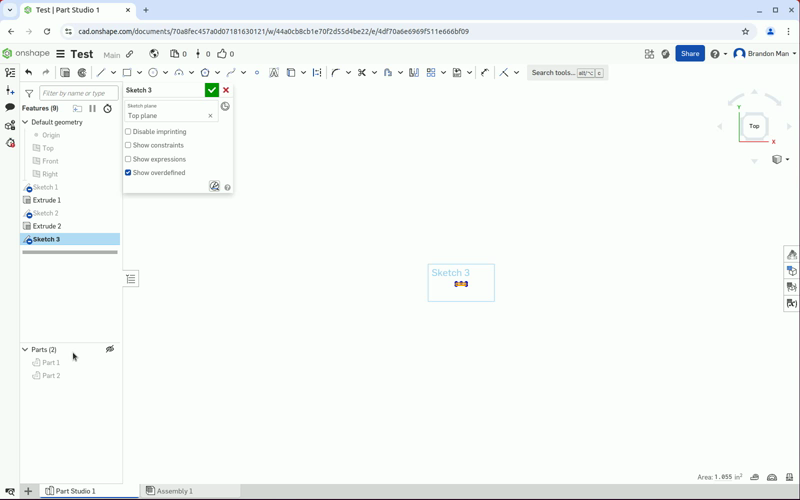
key(shift+e)
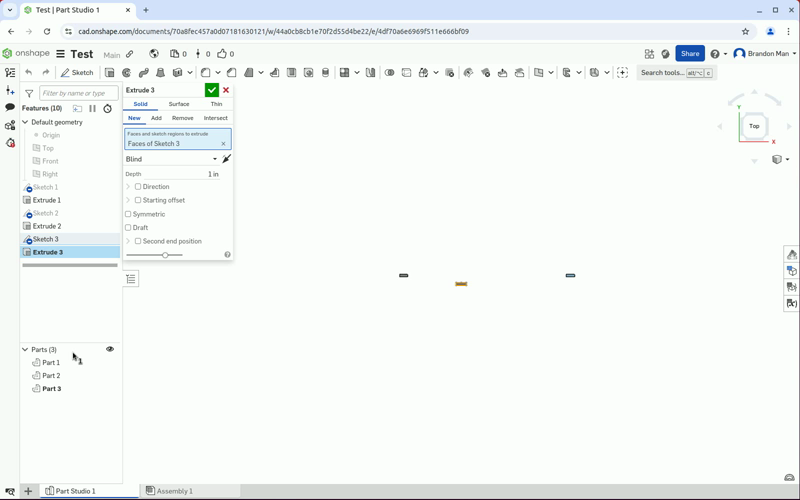
mouse_move(143, 106)
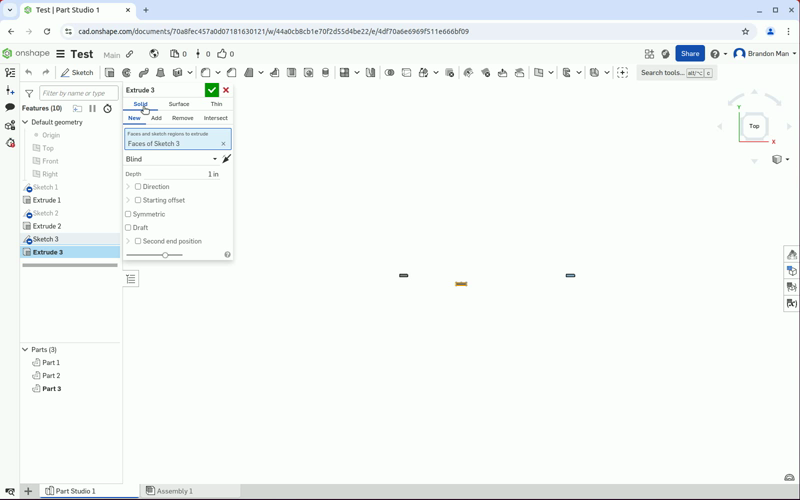
click(143, 106)
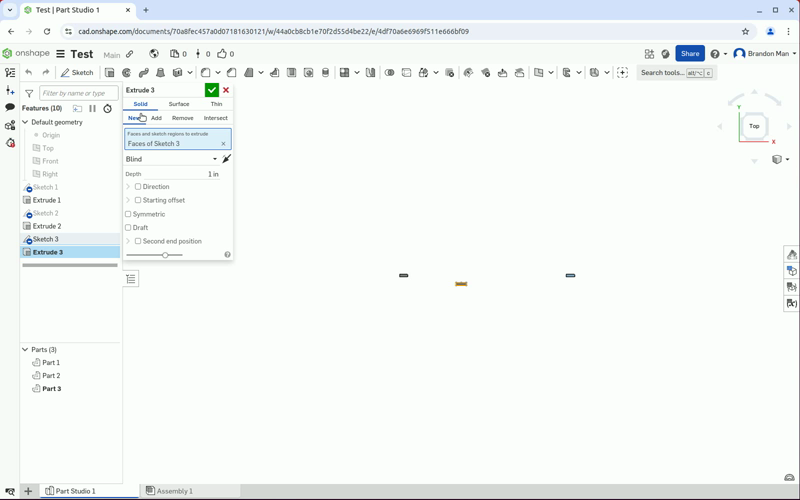
mouse_move(137, 120)
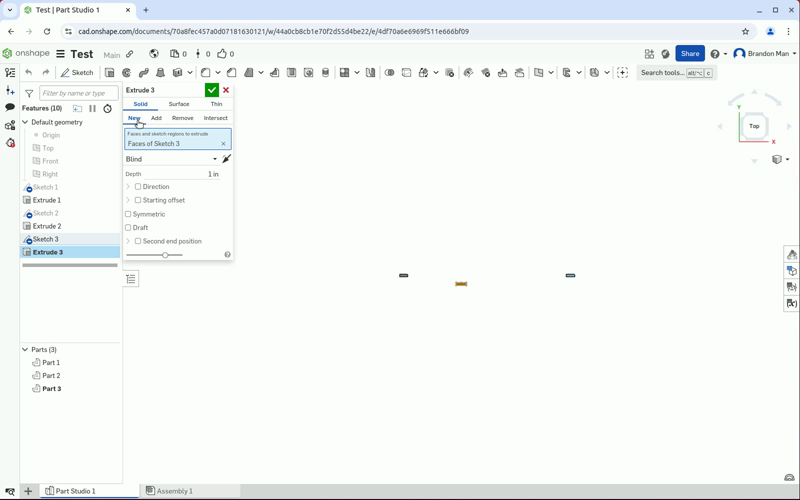
click(137, 120)
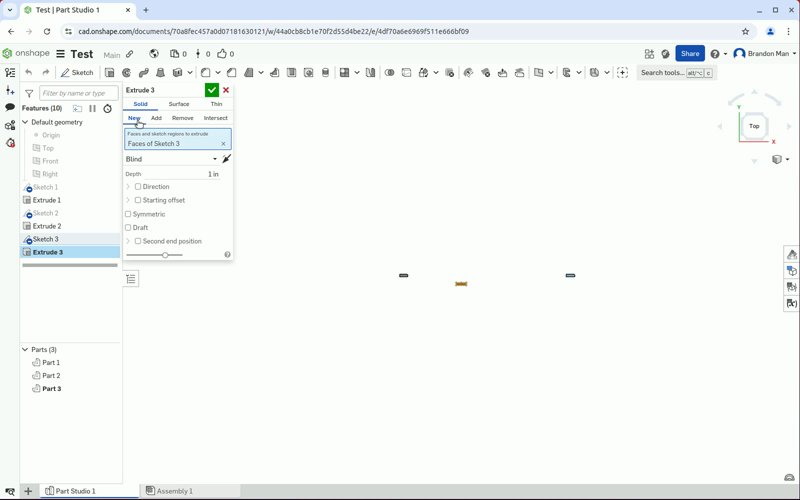
key(tab, 4)
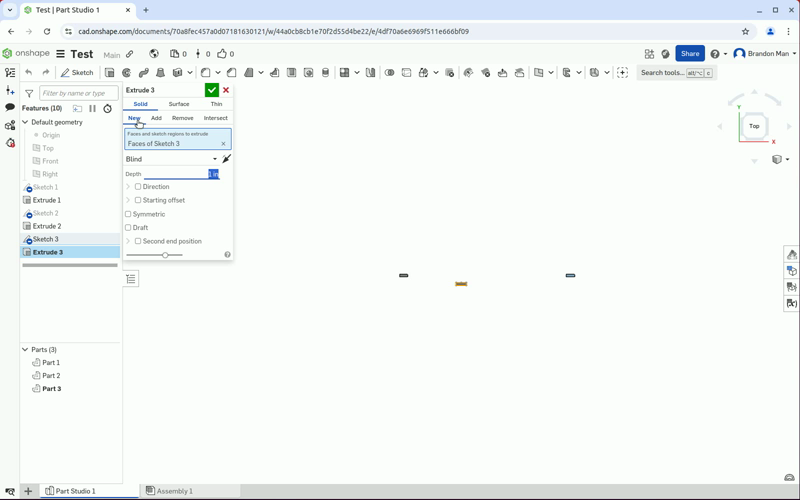
text(-16.609)
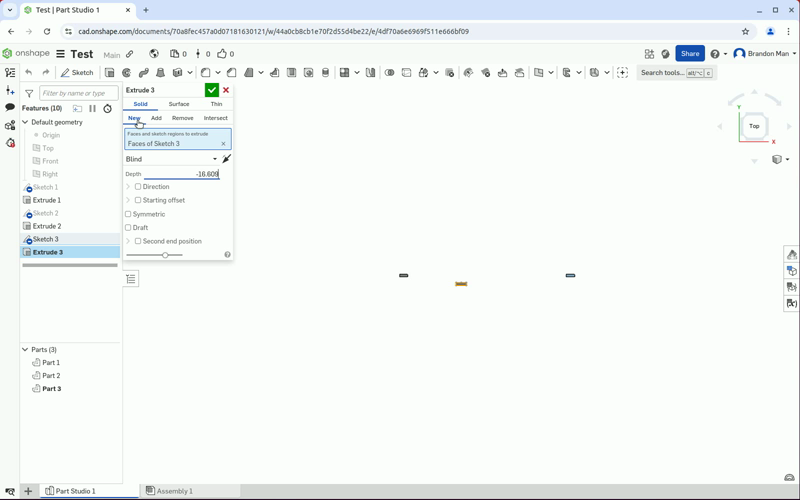
key(enter)
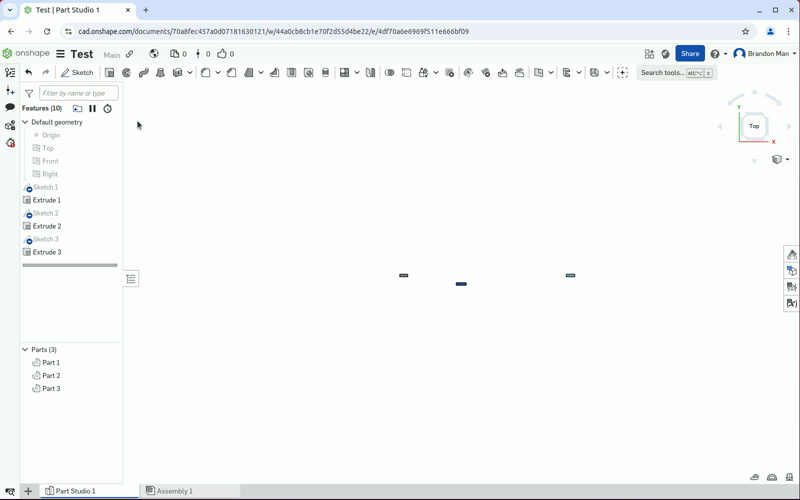
key(shift+h)
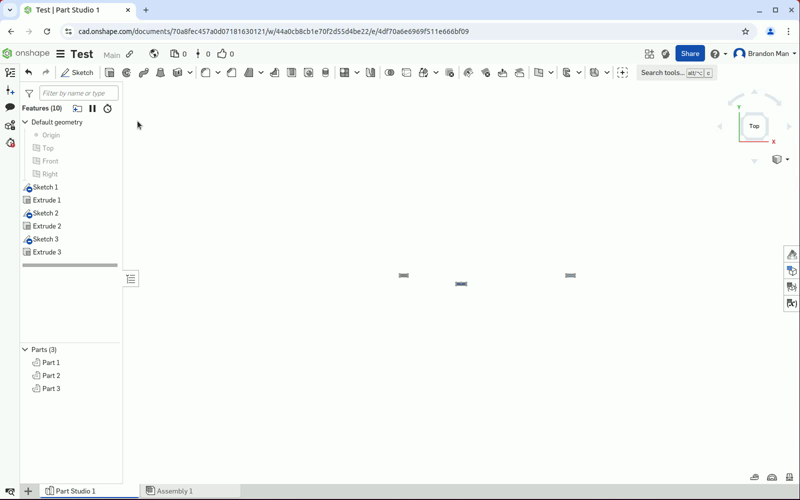
key(shift+h)
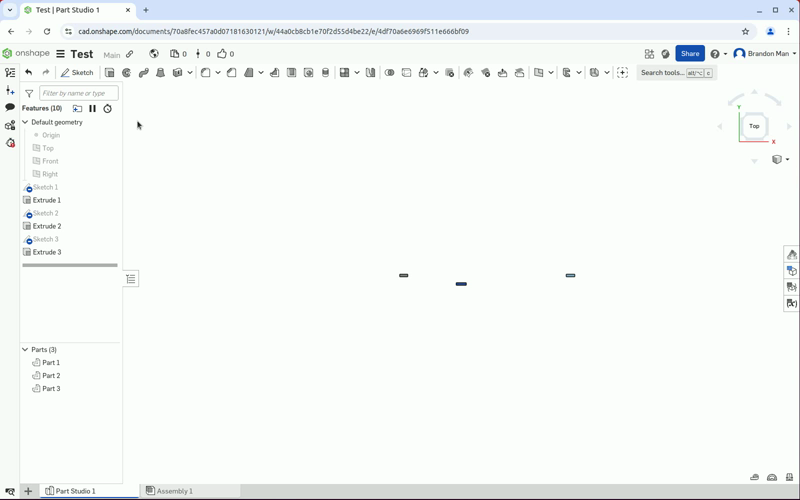
mouse_move(73, 189)
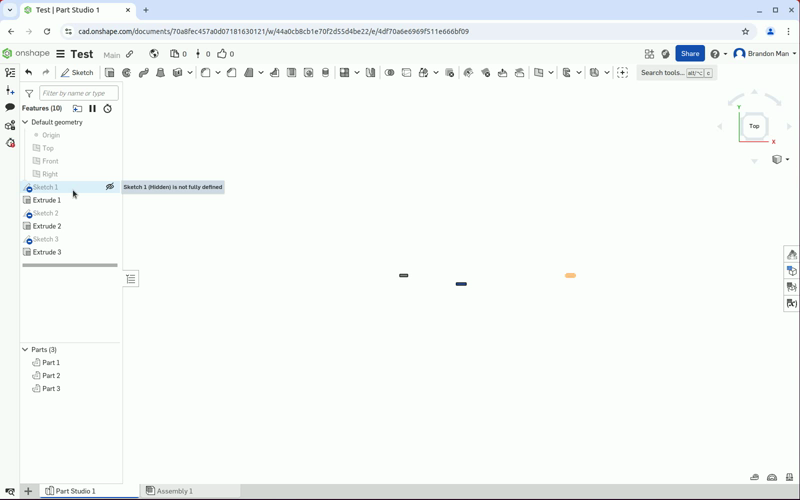
click(73, 189)
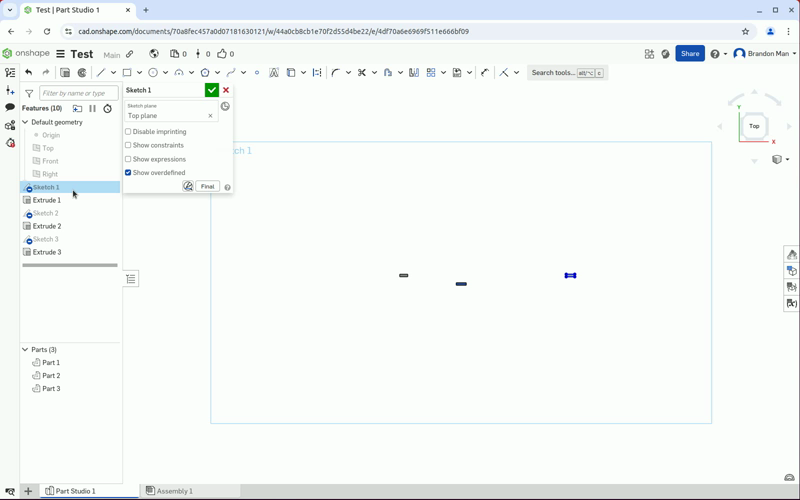
mouse_move(229, 92)
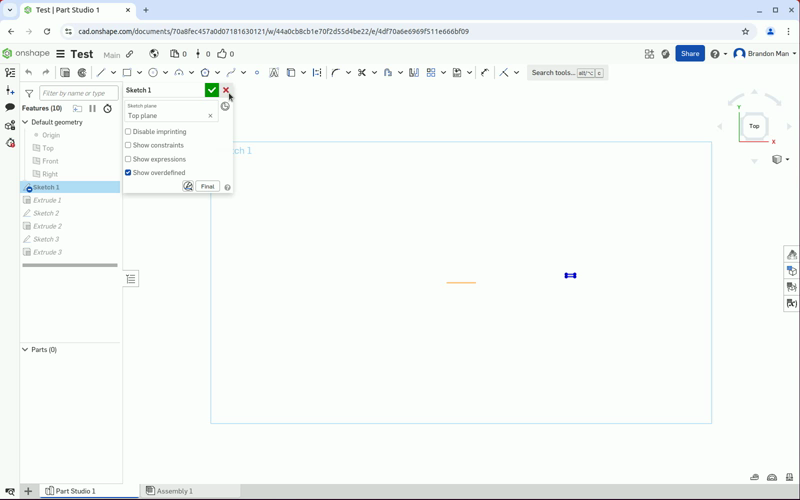
click(229, 92)
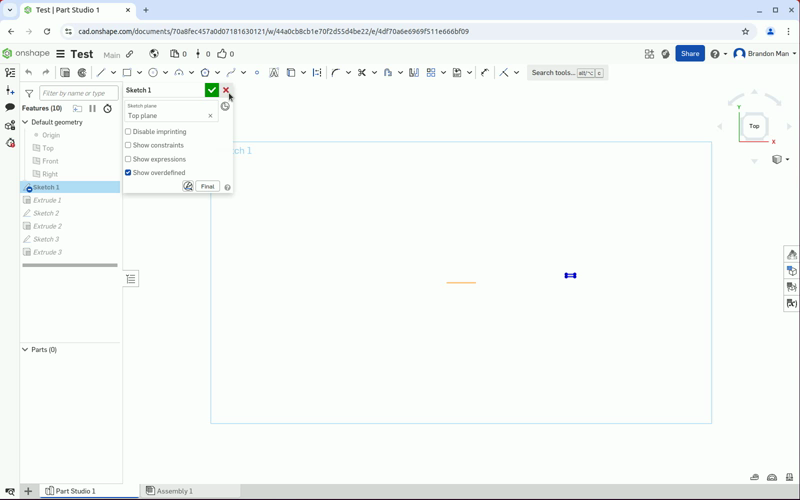
key(shift+s)
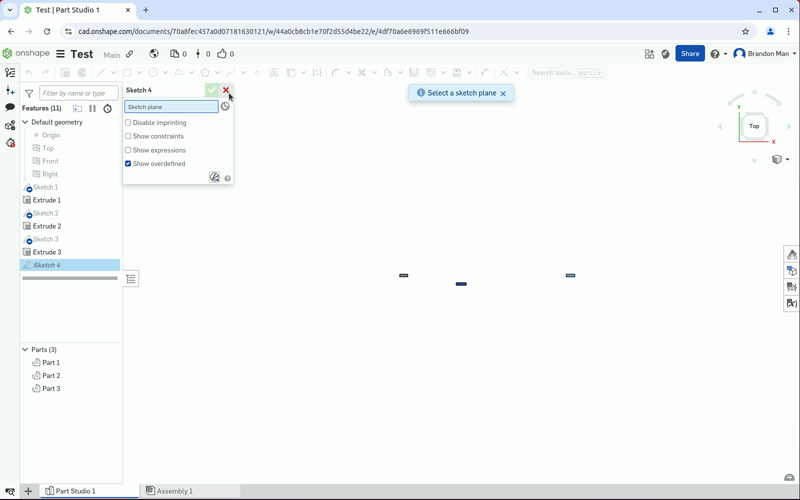
mouse_move(73, 150)
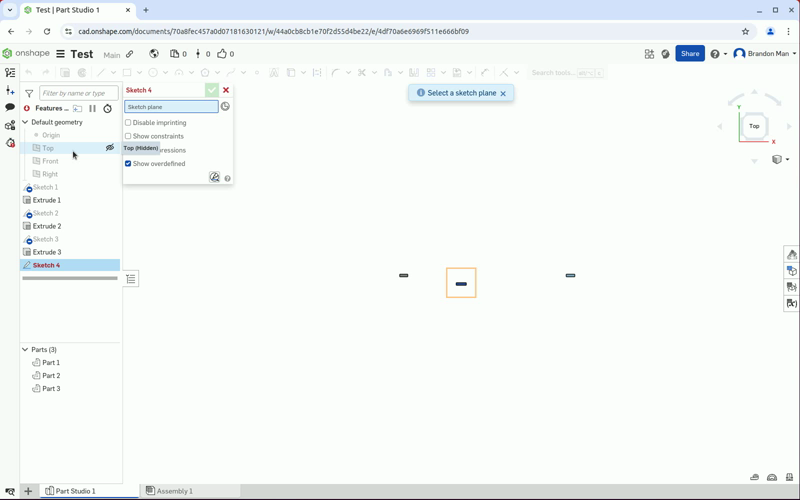
click(73, 150)
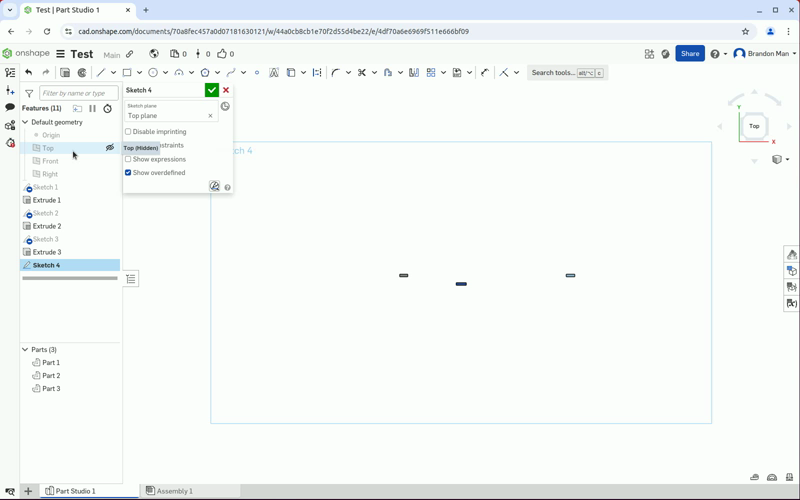
mouse_move(73, 352)
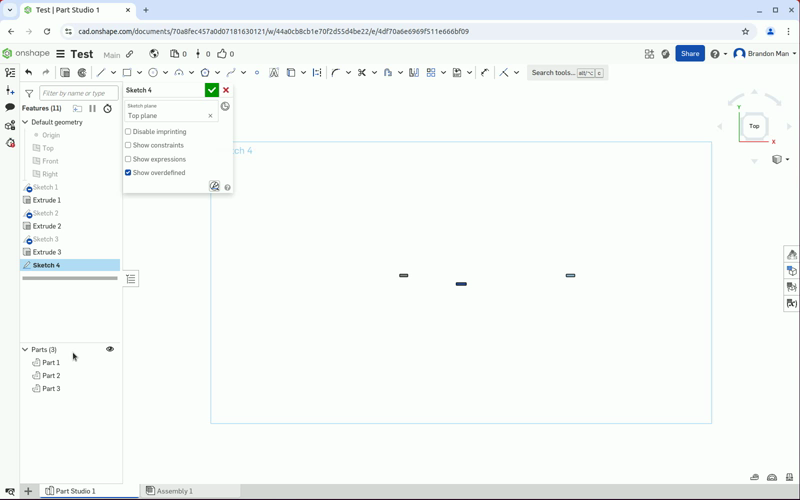
key(y)
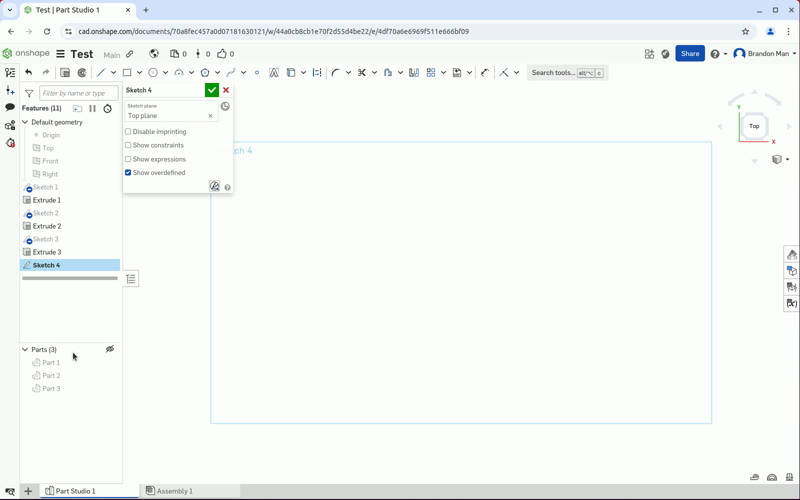
key(l)
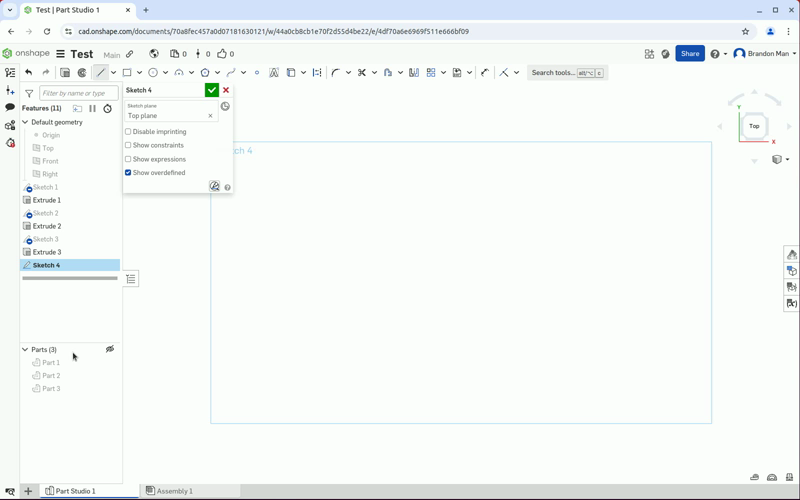
key_down(shift)
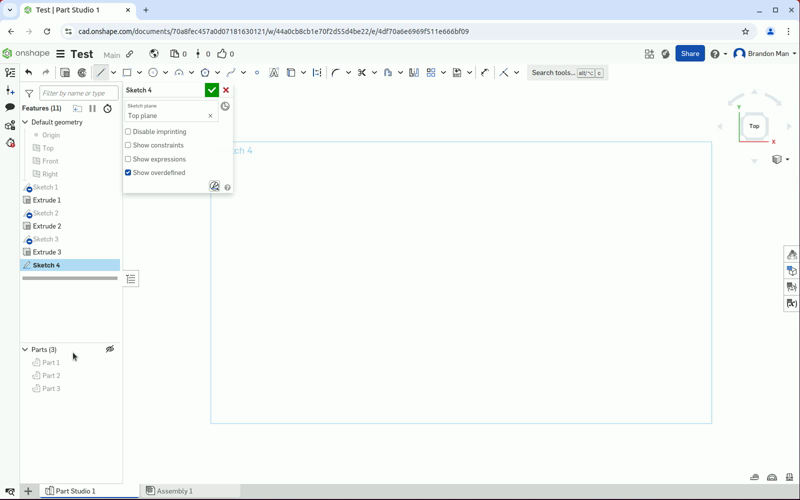
mouse_move(407, 276)
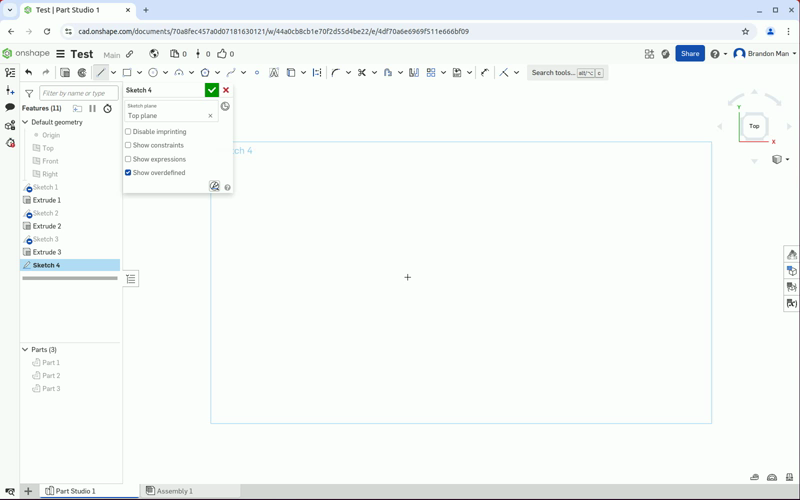
click(407, 276)
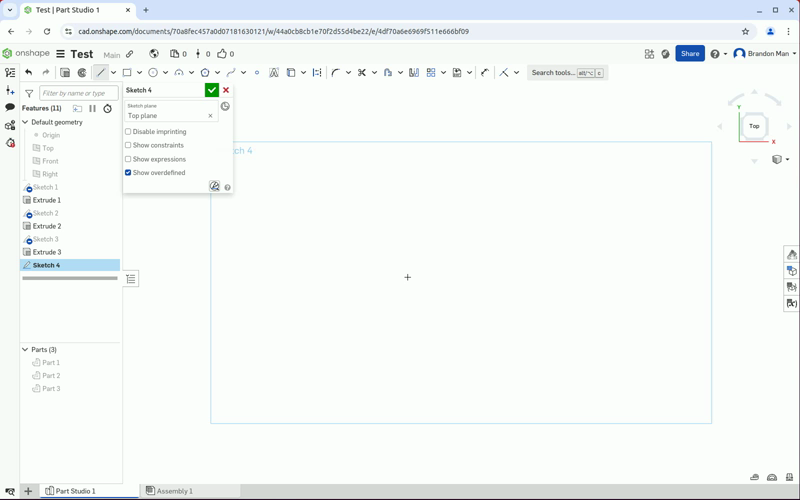
key_up(shift)
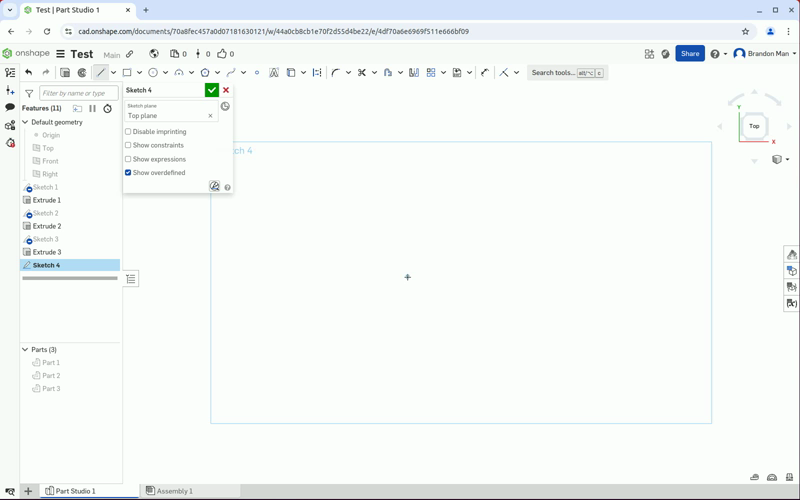
key_down(shift)
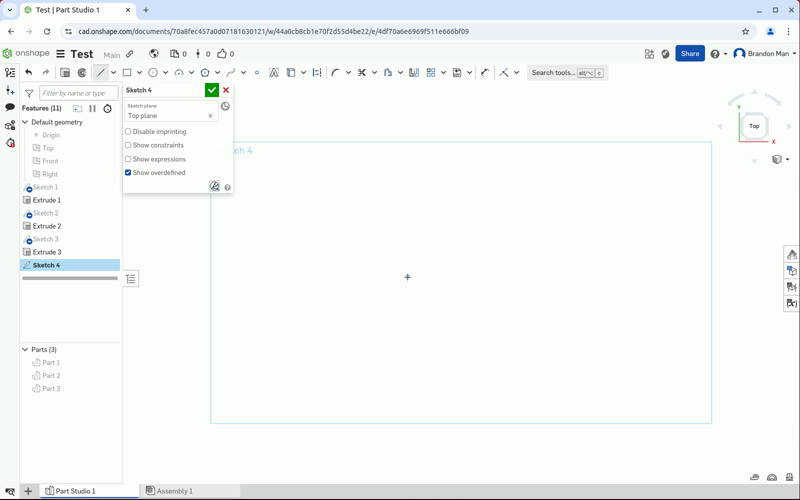
mouse_move(437, 276)
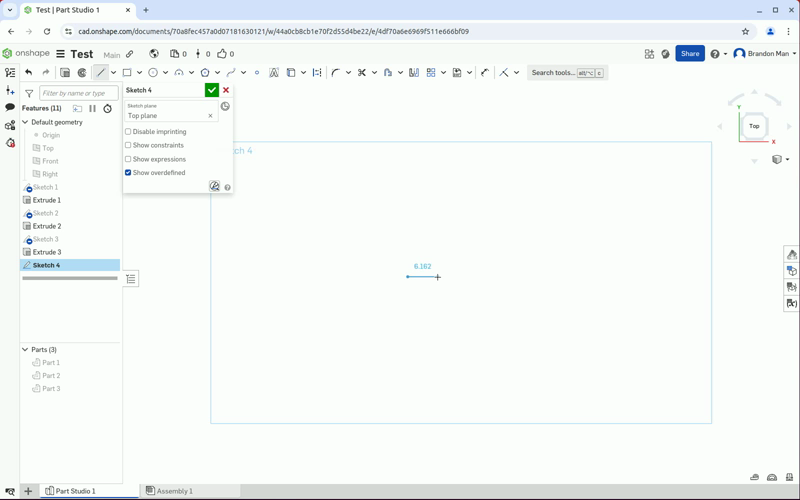
mouse_move(456, 284)
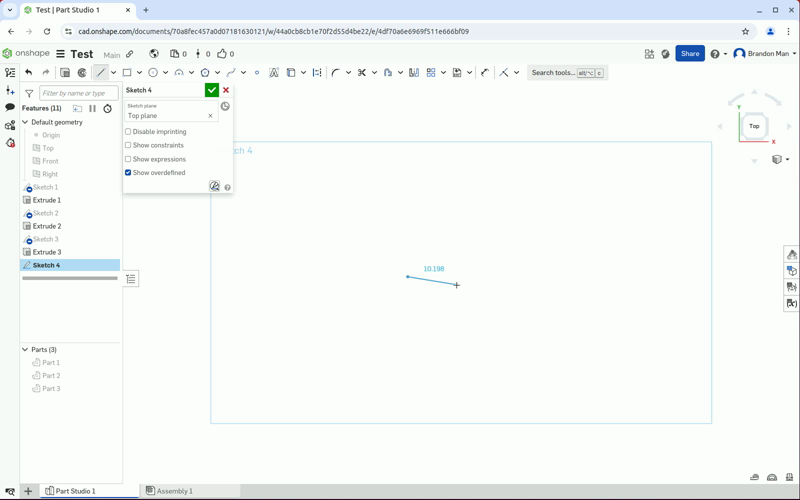
click(456, 284)
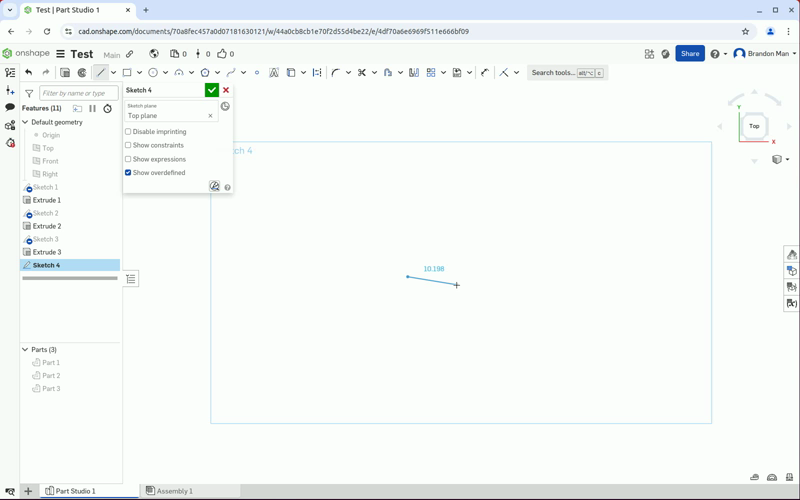
key_up(shift)
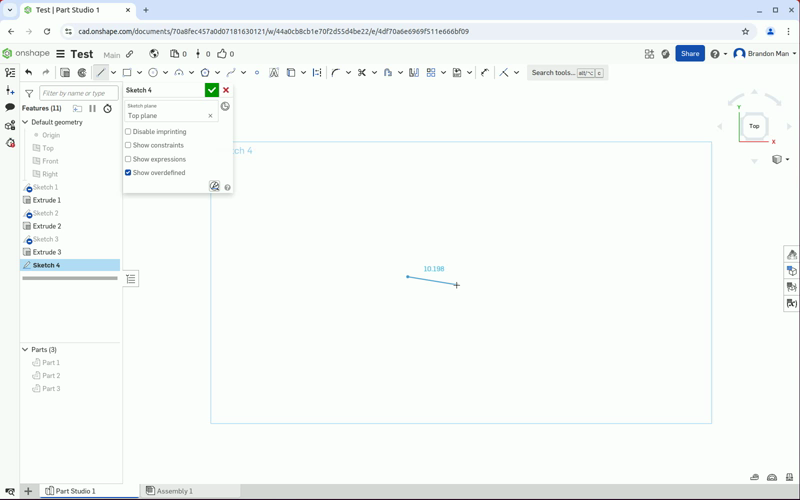
key_down(shift)
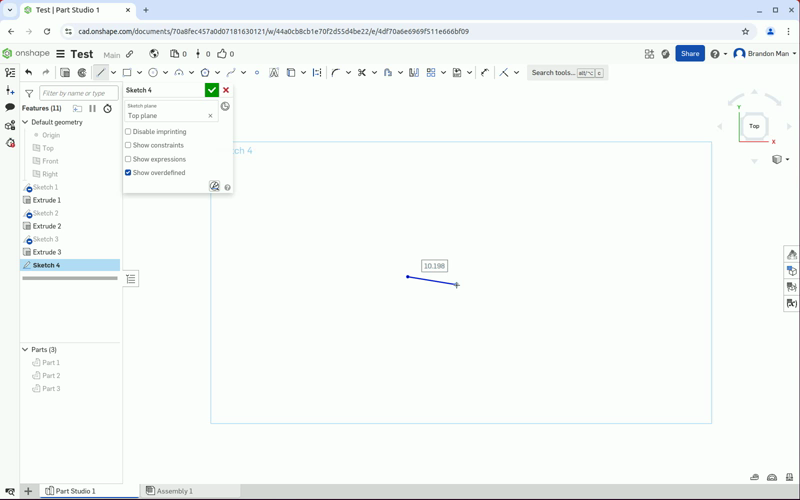
mouse_move(486, 284)
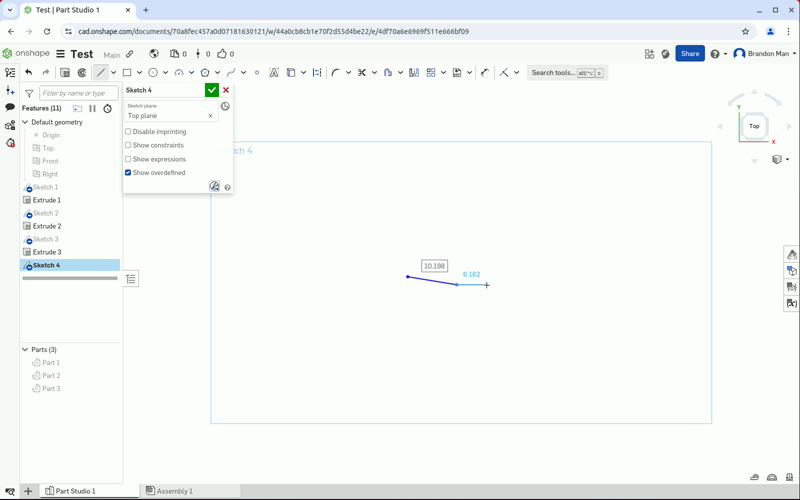
mouse_move(456, 282)
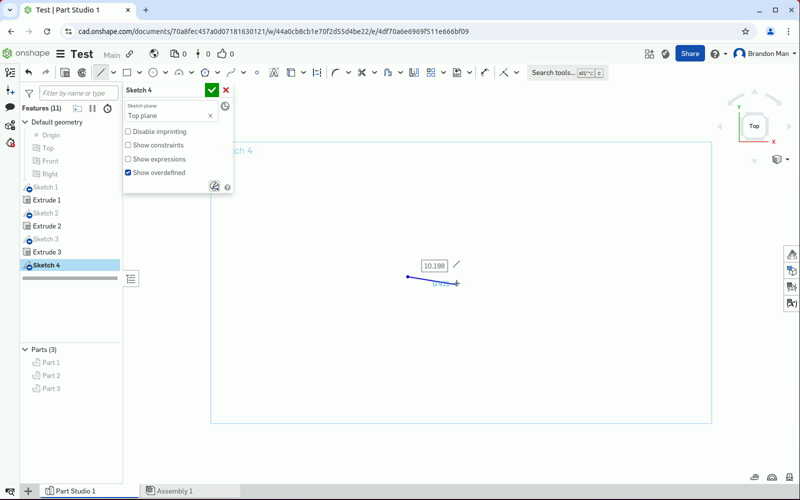
scroll(6)
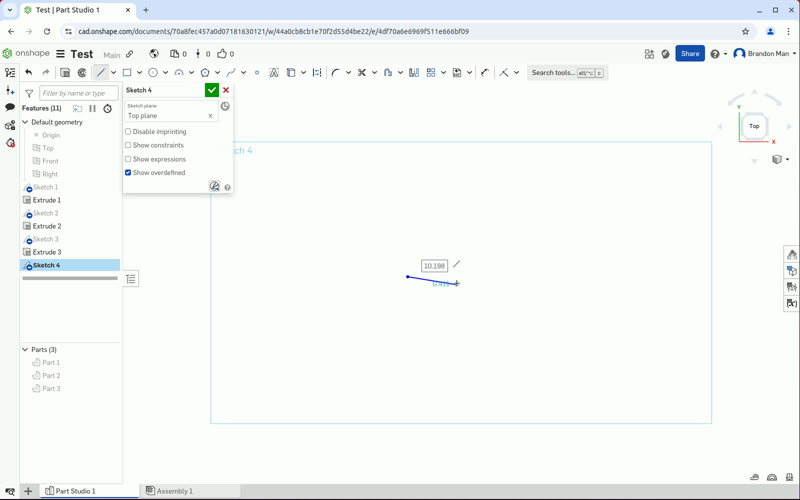
scroll(6)
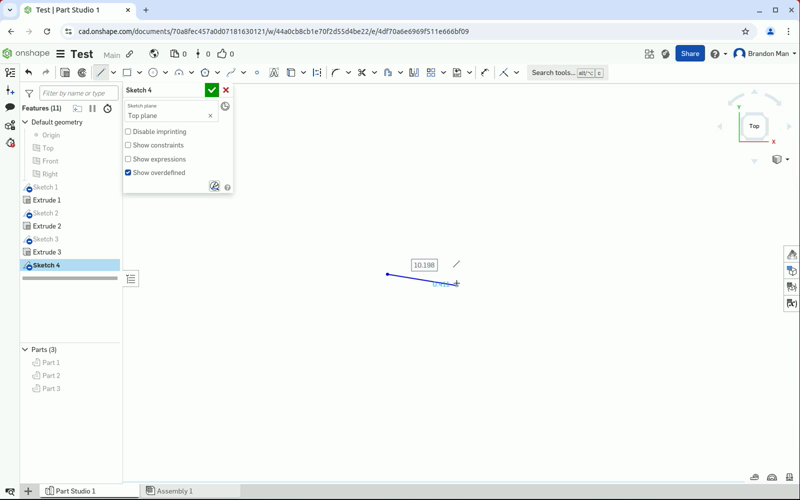
scroll(6)
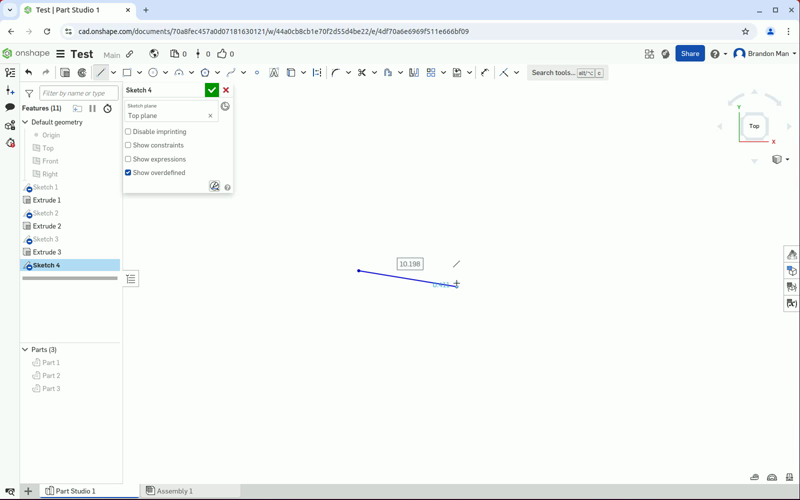
scroll(6)
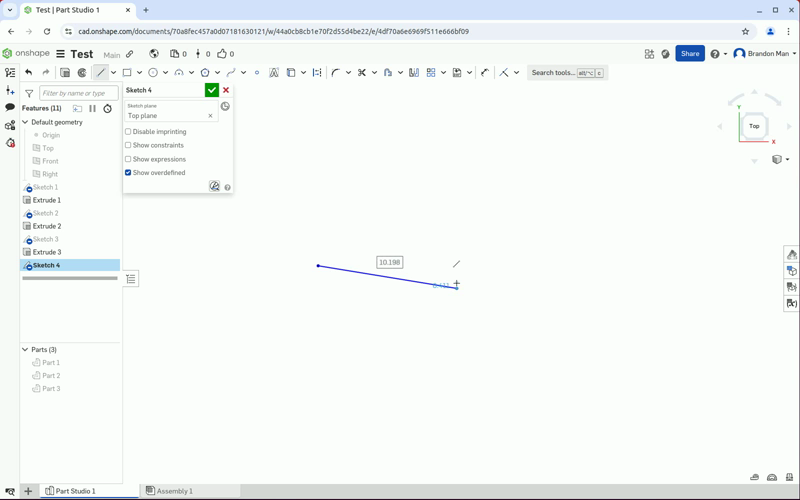
scroll(6)
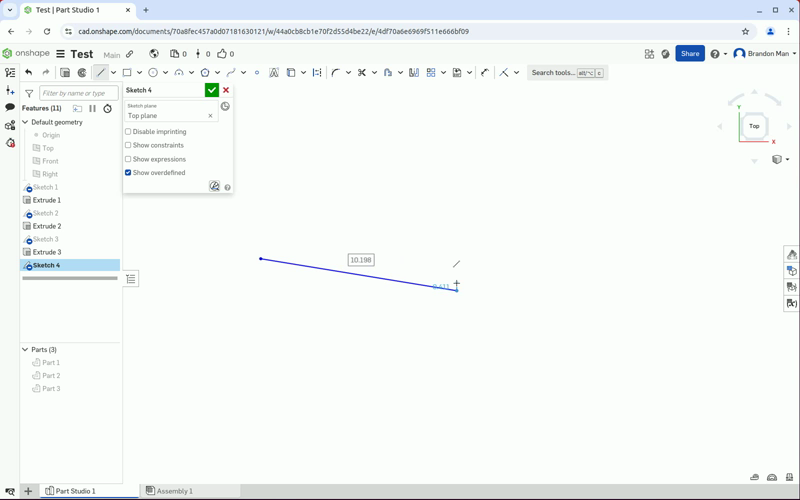
scroll(6)
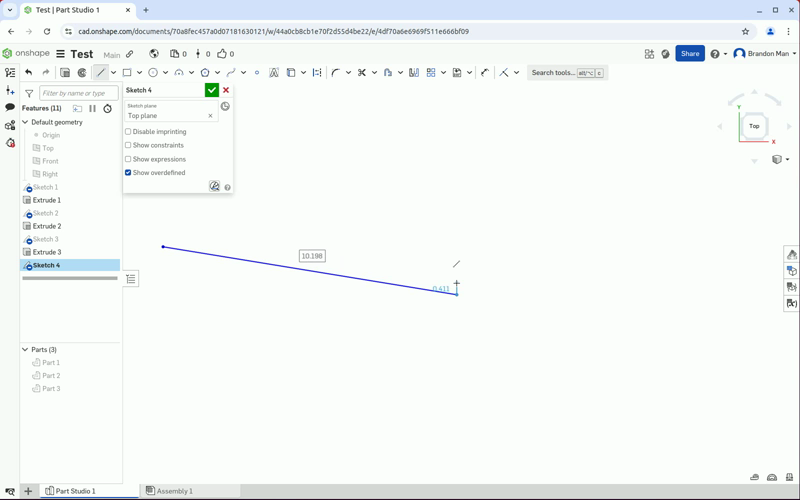
scroll(6)
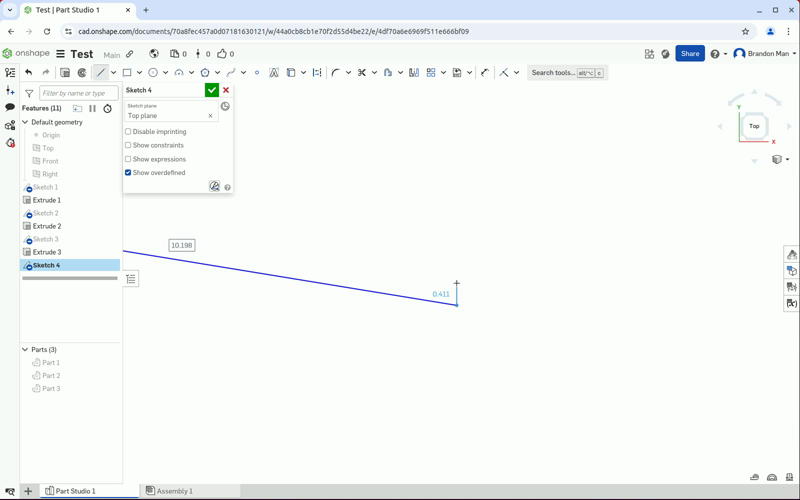
click(456, 282)
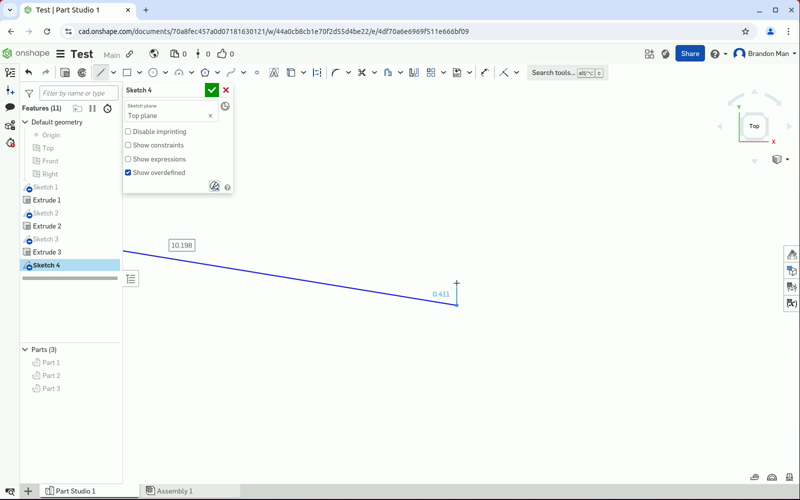
scroll(-6)
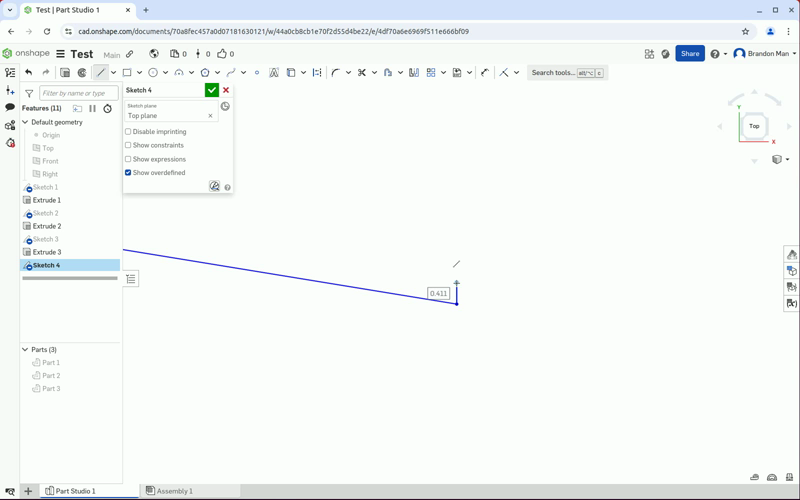
scroll(-6)
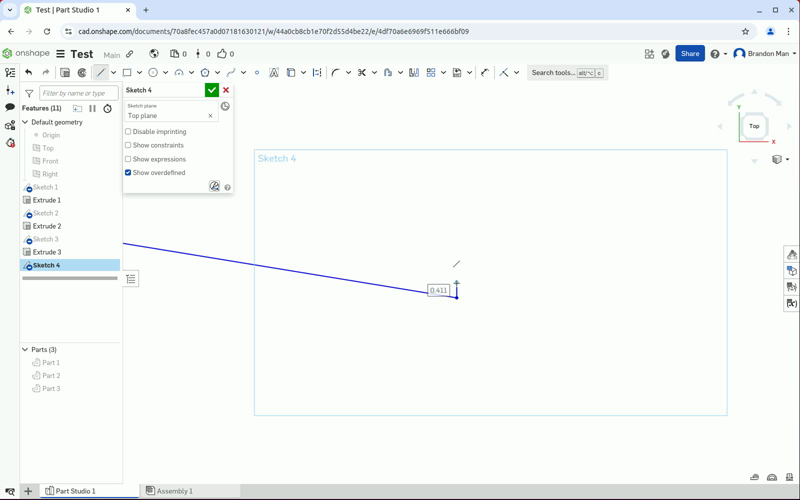
scroll(-6)
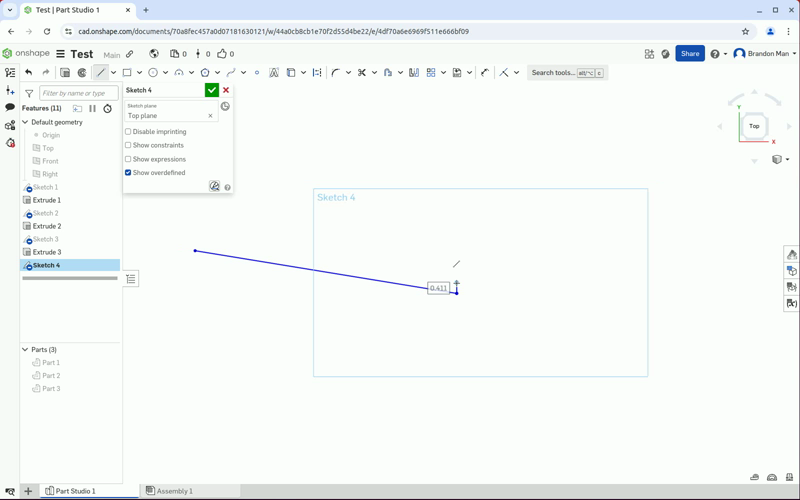
scroll(-6)
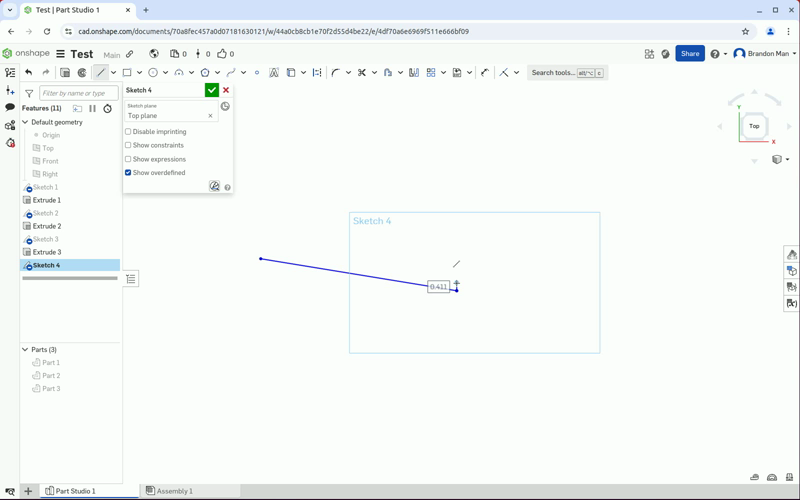
scroll(-6)
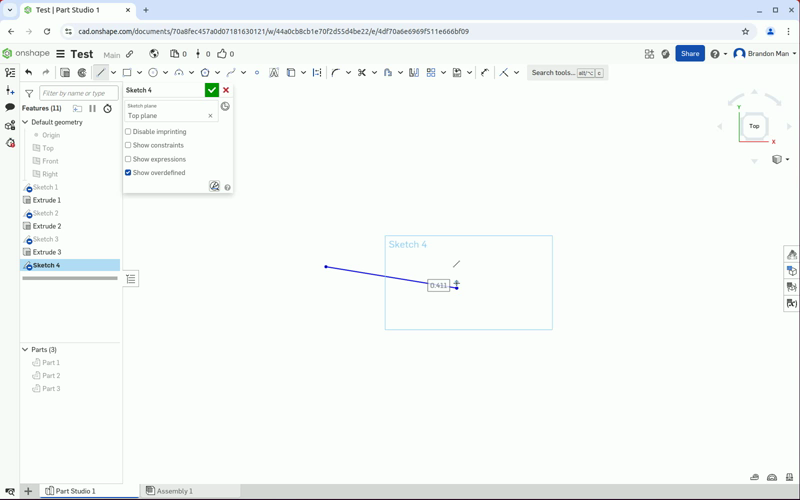
scroll(-6)
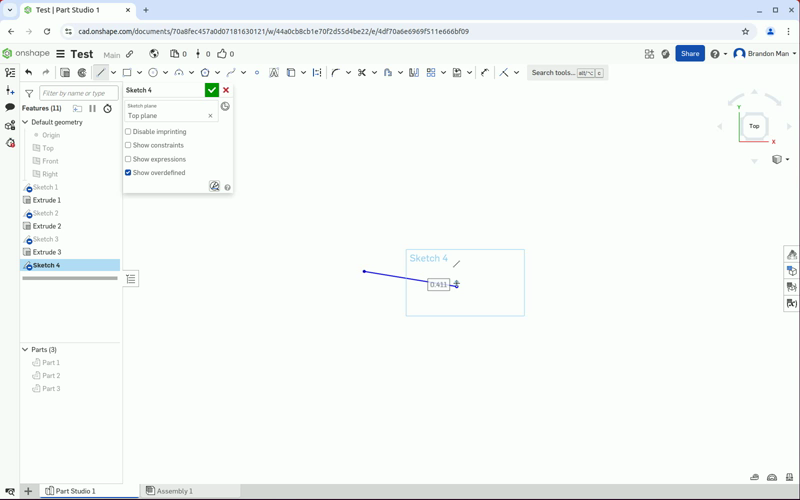
scroll(-6)
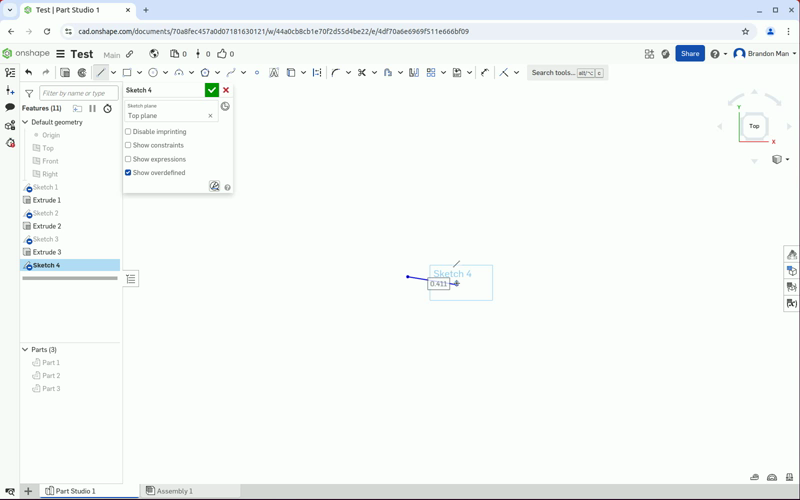
key_up(shift)
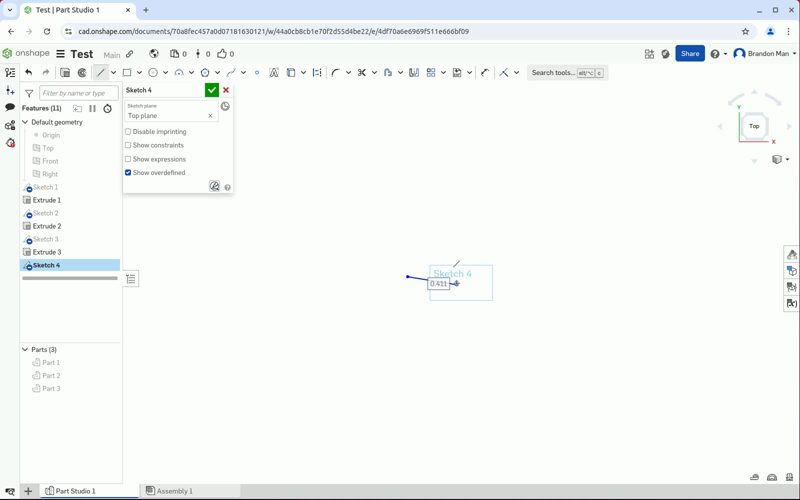
key_down(shift)
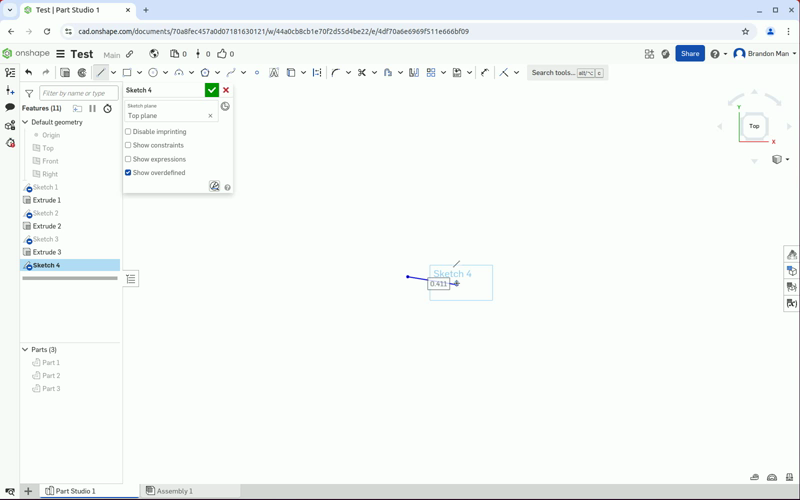
mouse_move(486, 282)
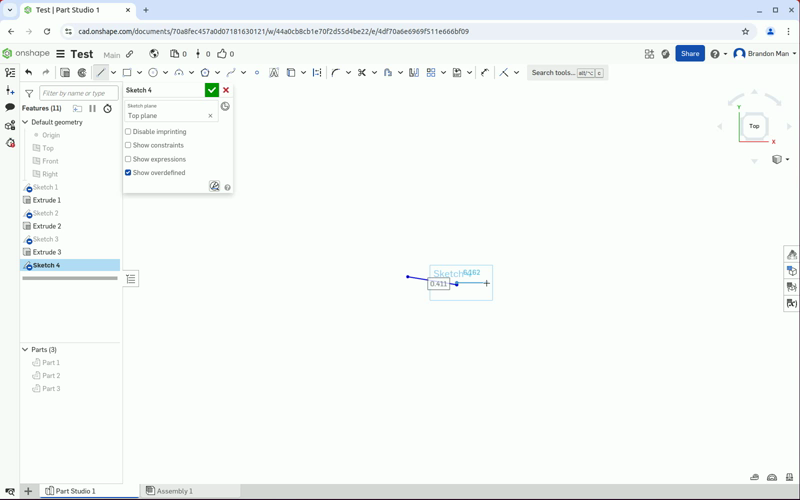
mouse_move(407, 274)
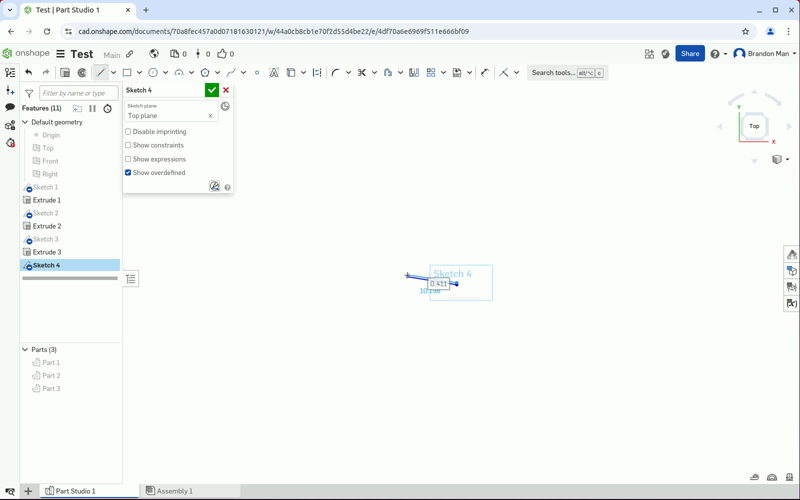
scroll(6)
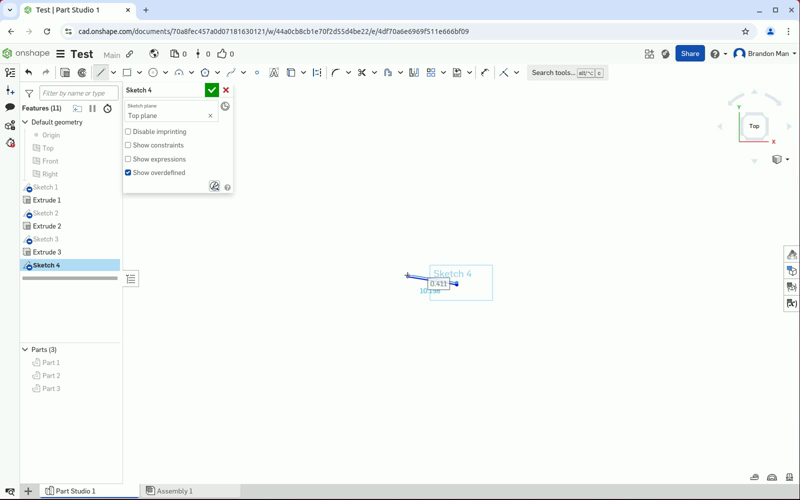
scroll(6)
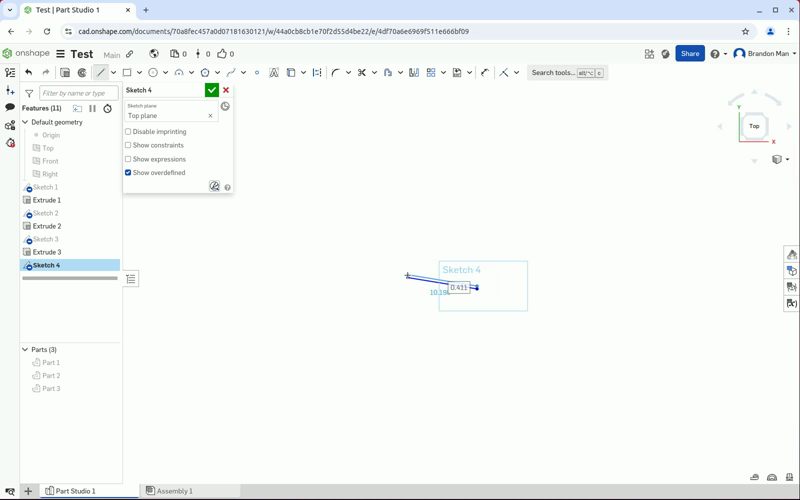
scroll(6)
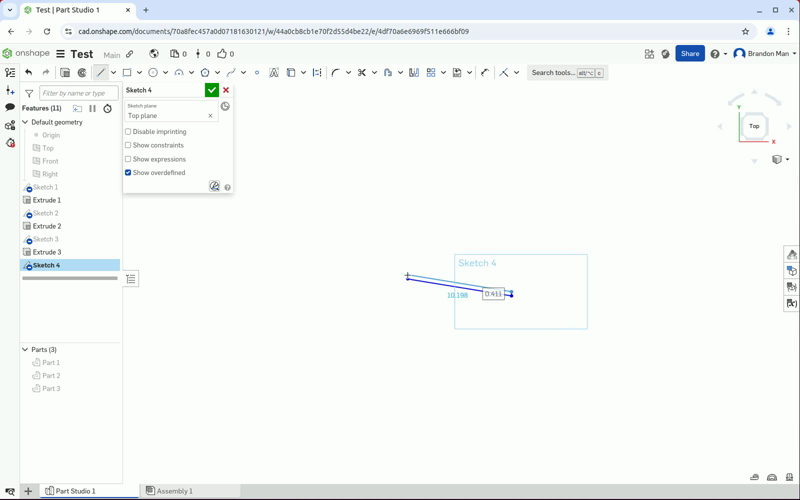
scroll(6)
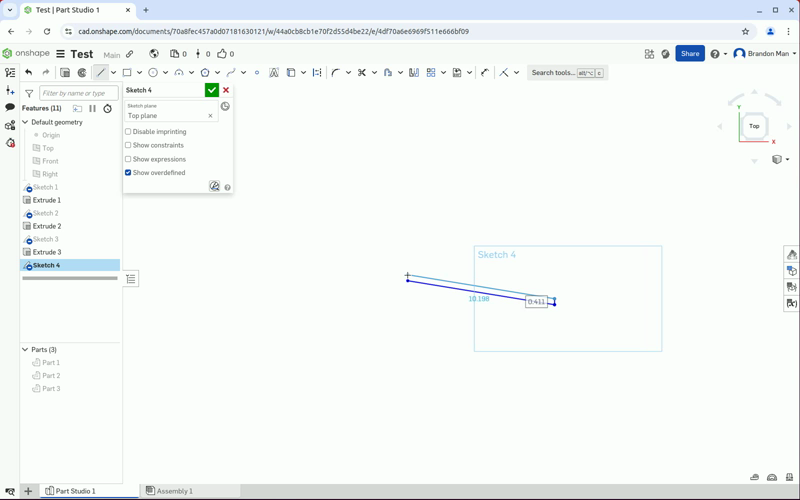
scroll(6)
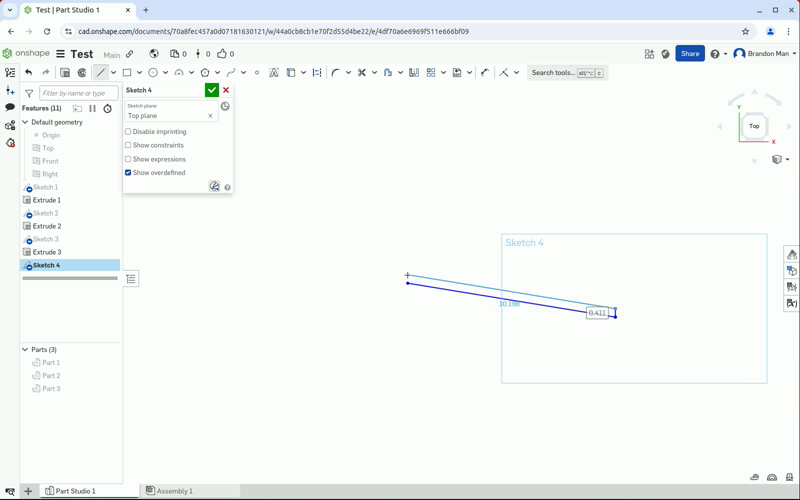
scroll(6)
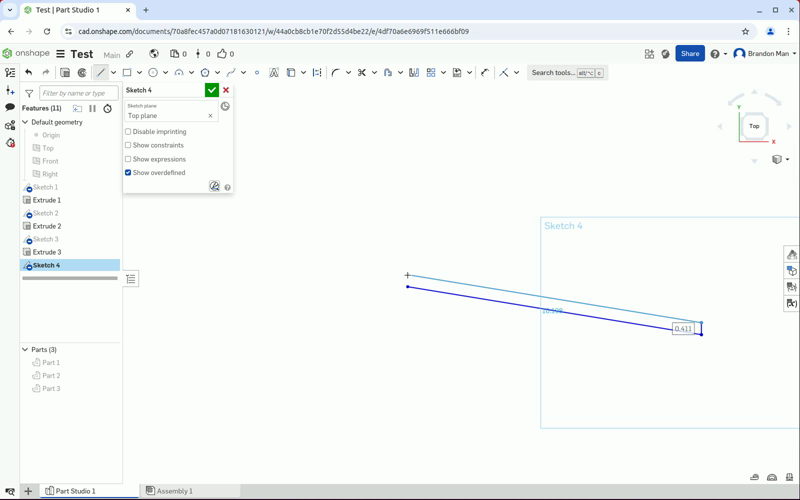
scroll(6)
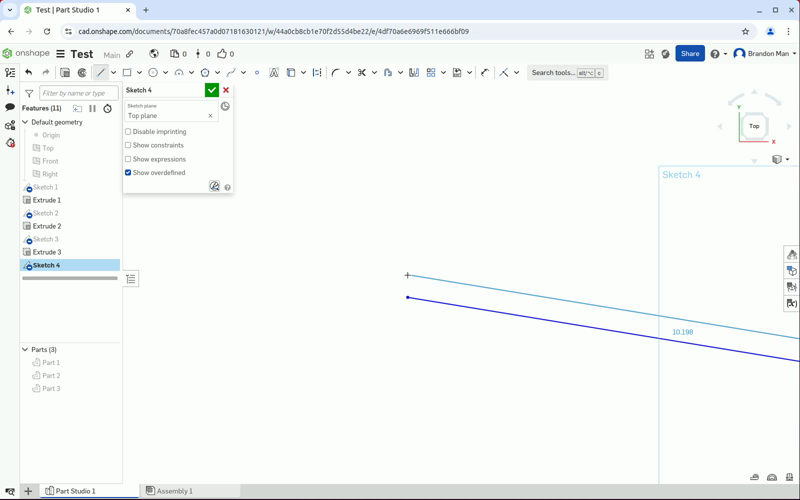
click(407, 274)
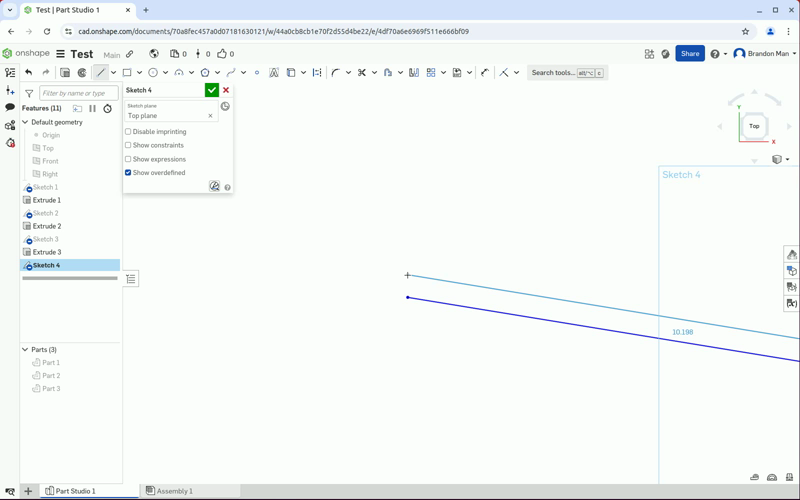
scroll(-6)
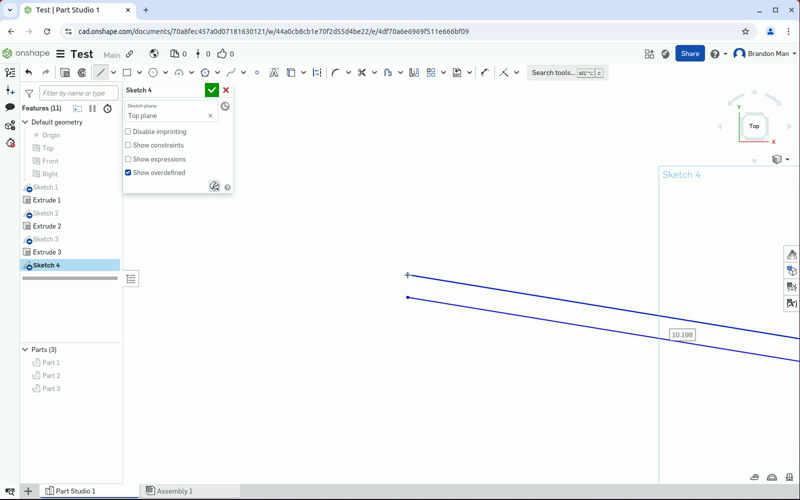
scroll(-6)
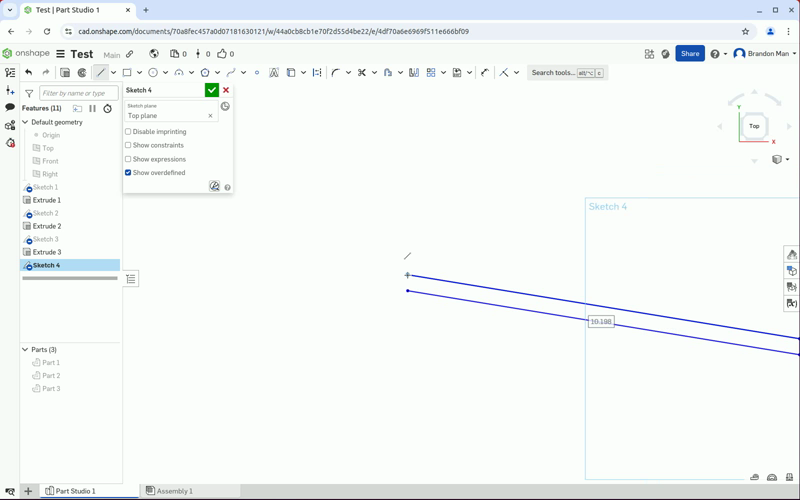
scroll(-6)
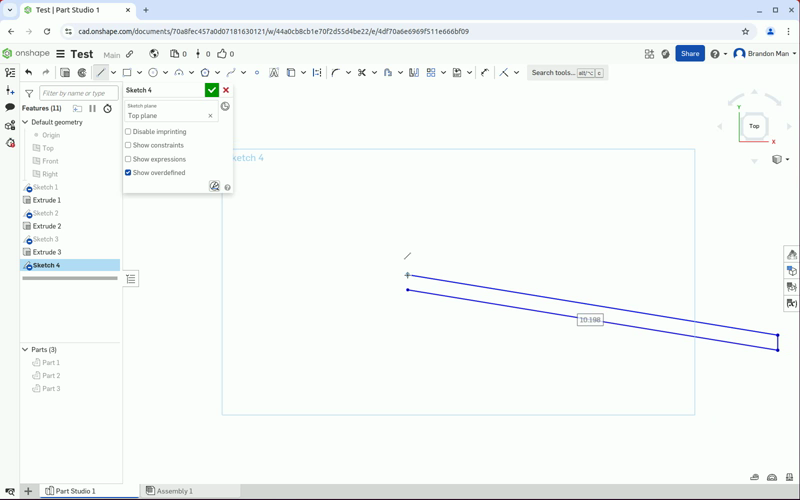
scroll(-6)
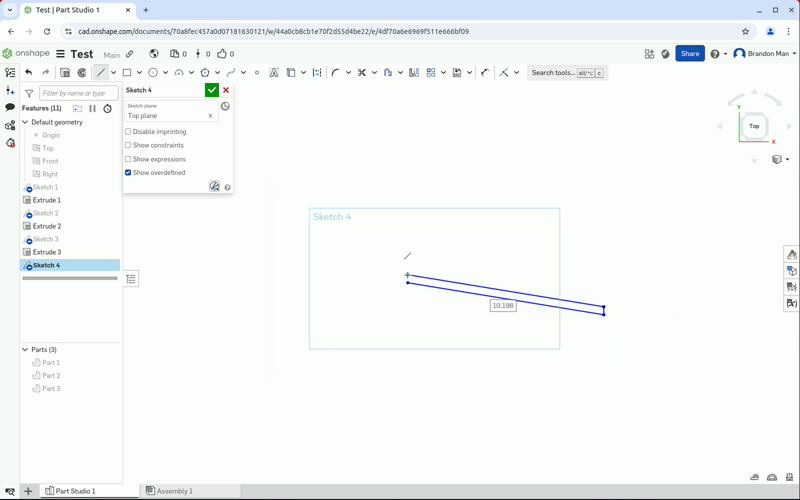
scroll(-6)
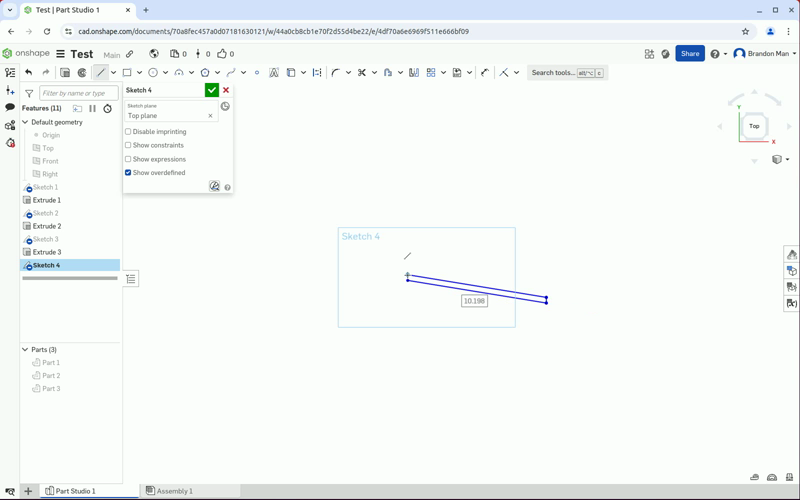
scroll(-6)
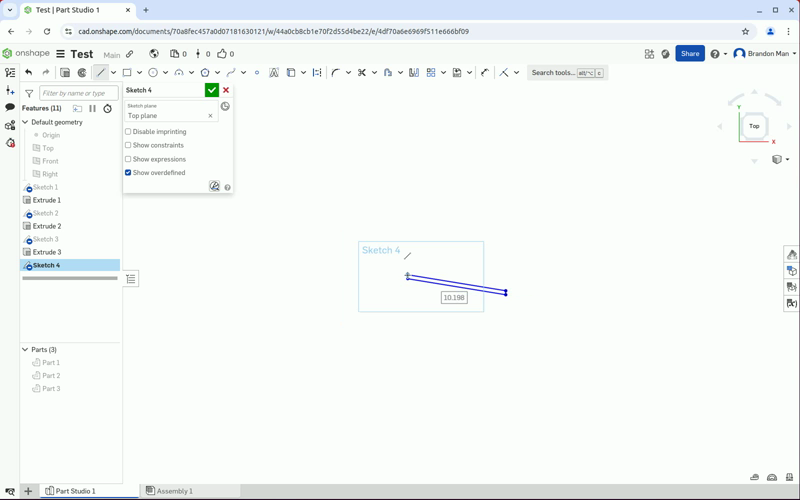
scroll(-6)
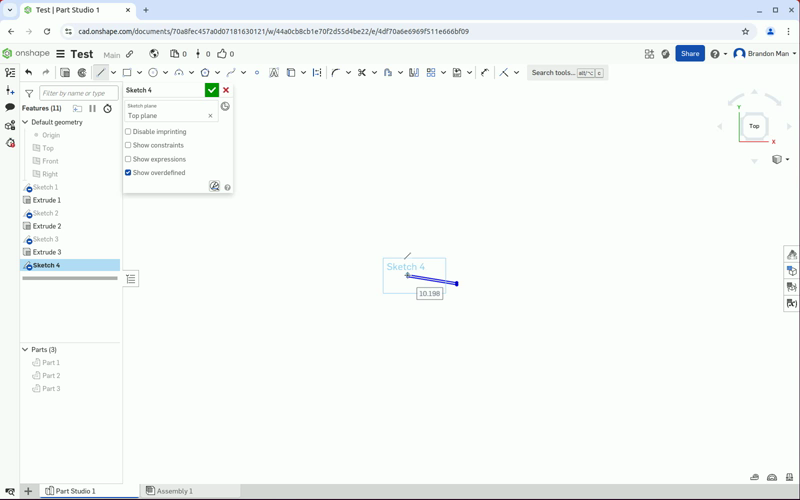
key_up(shift)
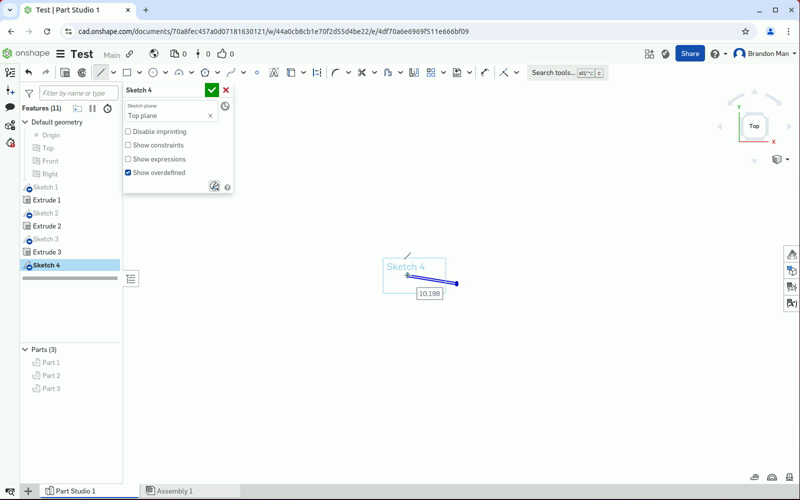
mouse_move(437, 274)
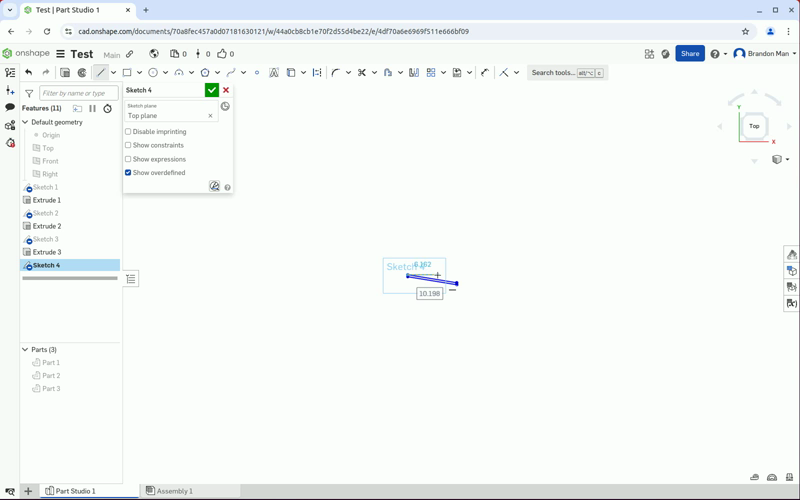
key_down(shift)
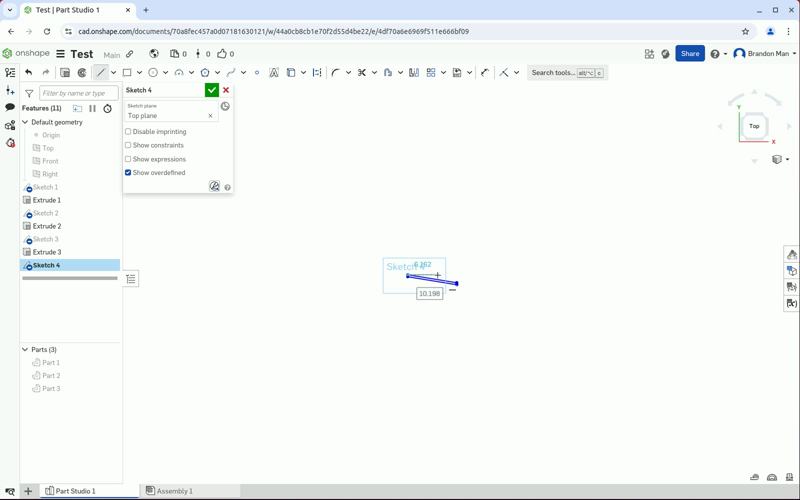
mouse_move(407, 276)
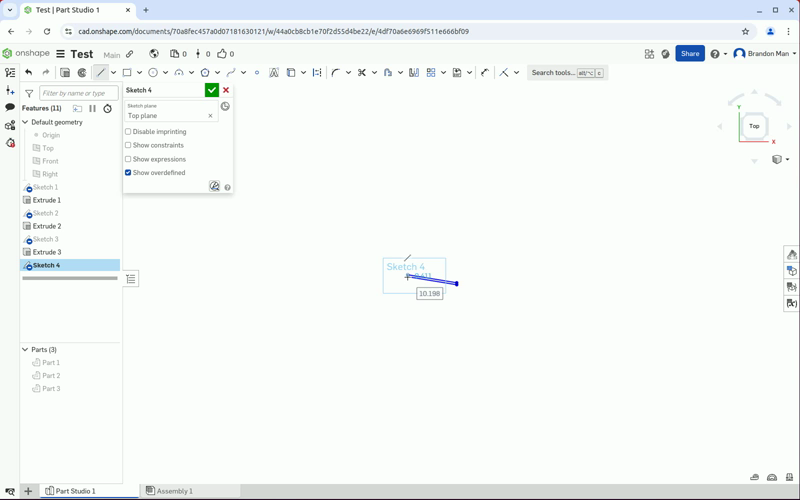
scroll(6)
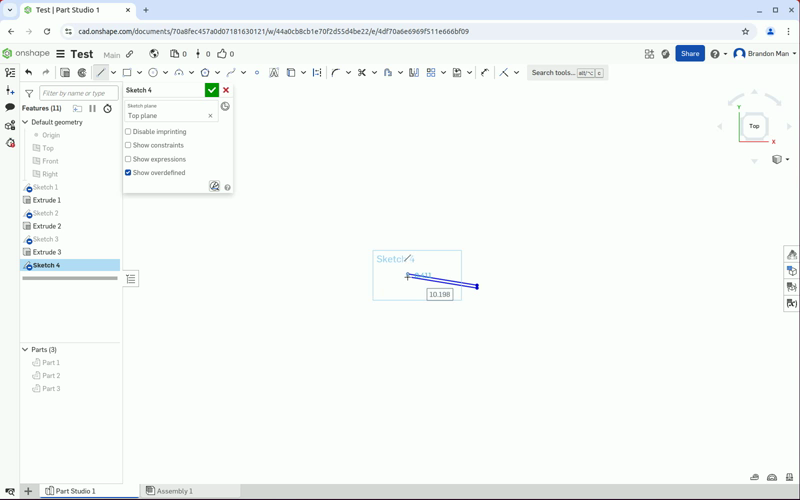
scroll(6)
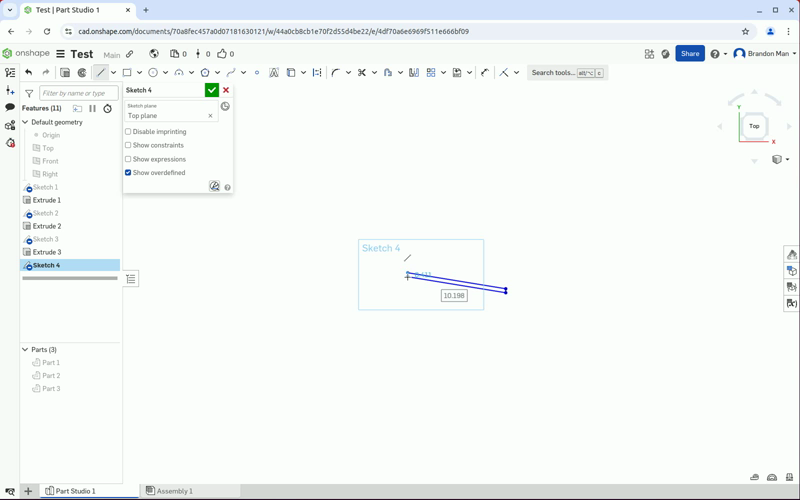
scroll(6)
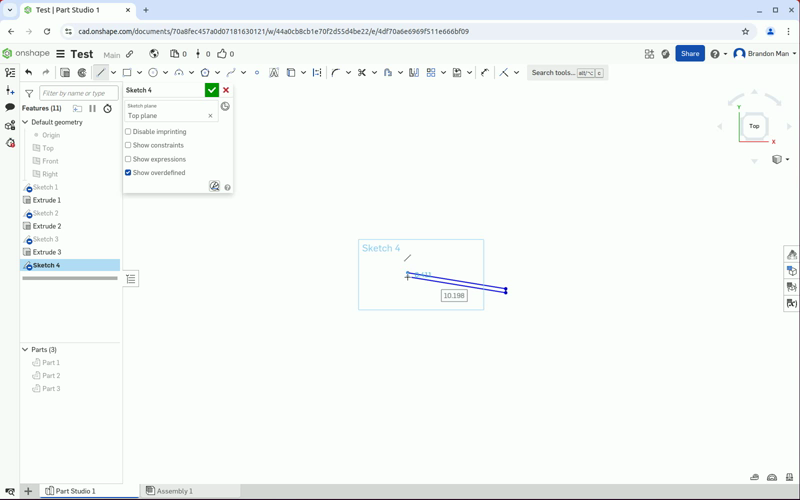
scroll(6)
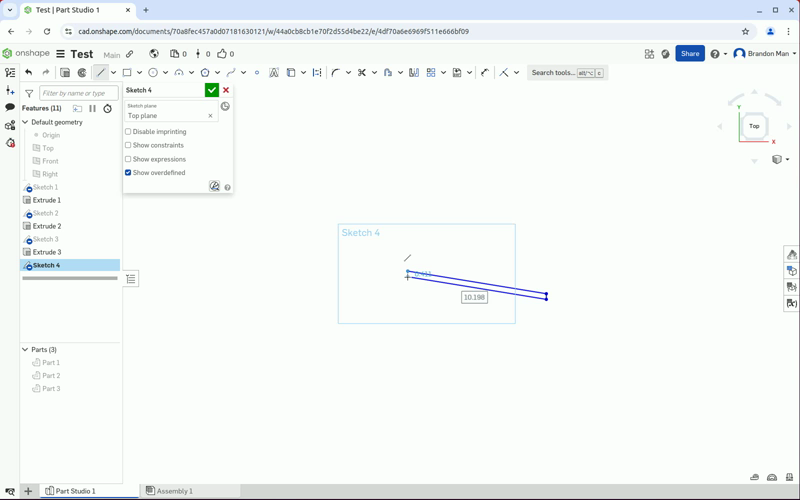
scroll(6)
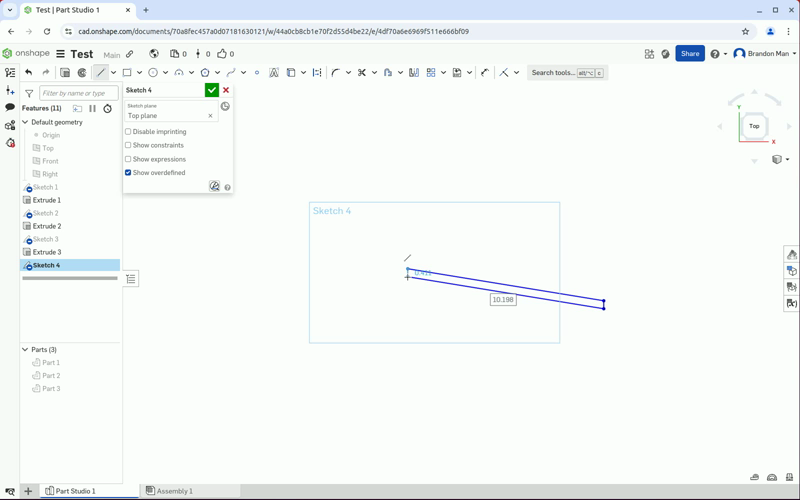
scroll(6)
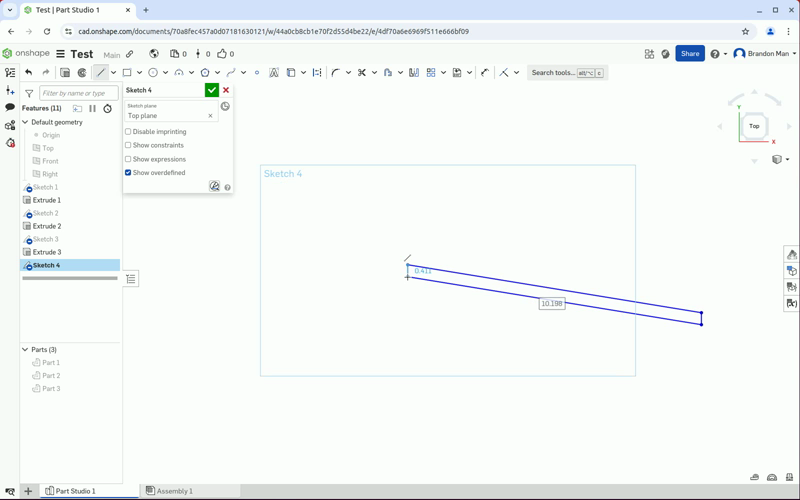
scroll(6)
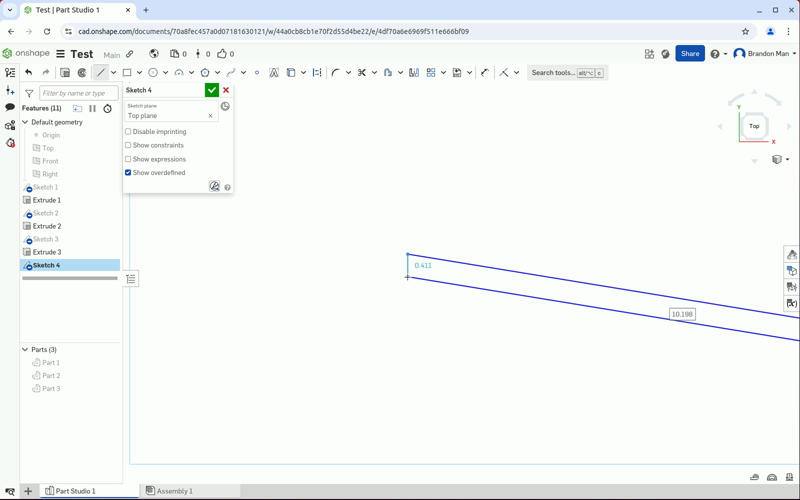
key_up(shift)
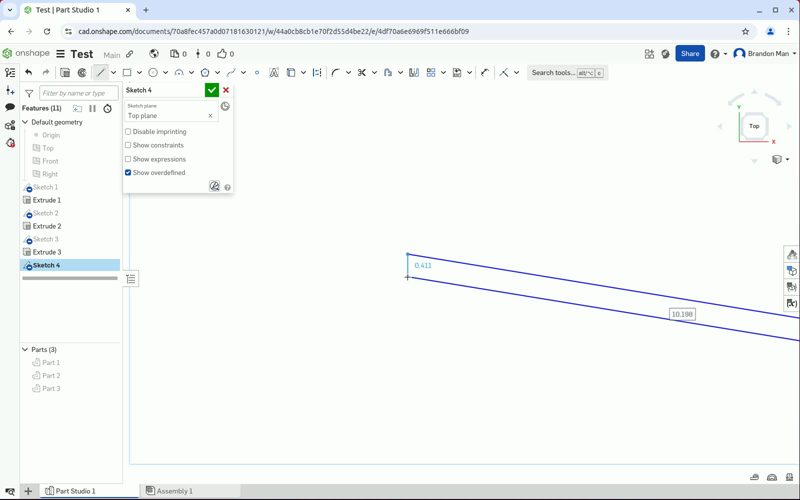
click(407, 276)
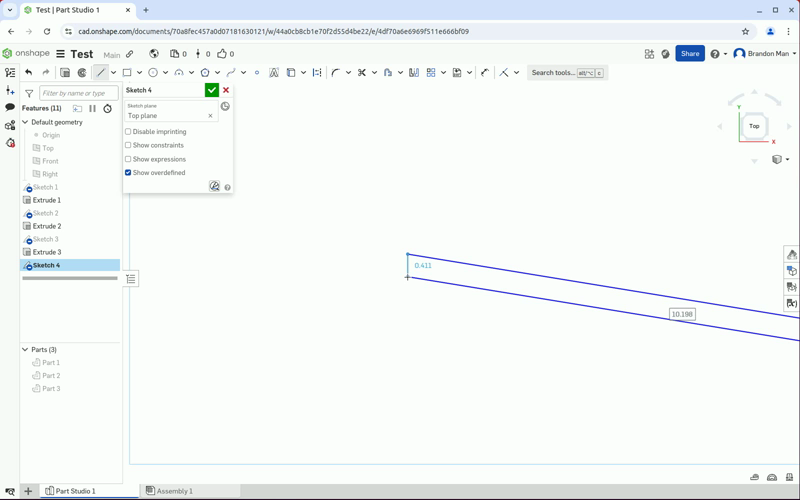
scroll(-6)
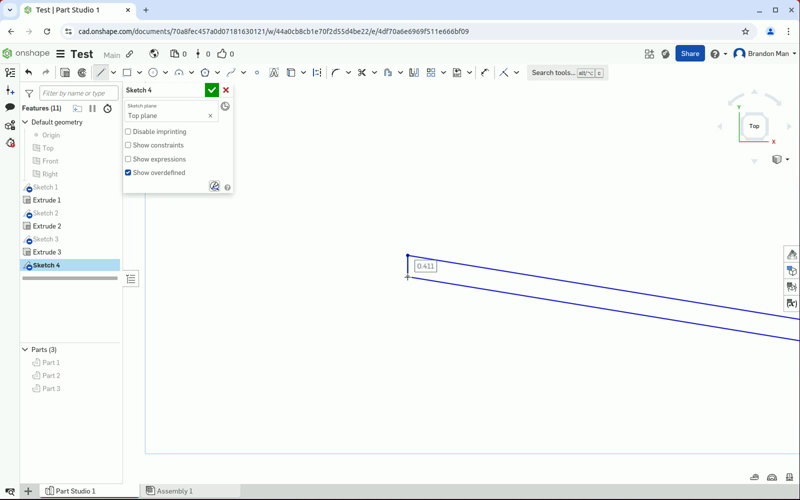
scroll(-6)
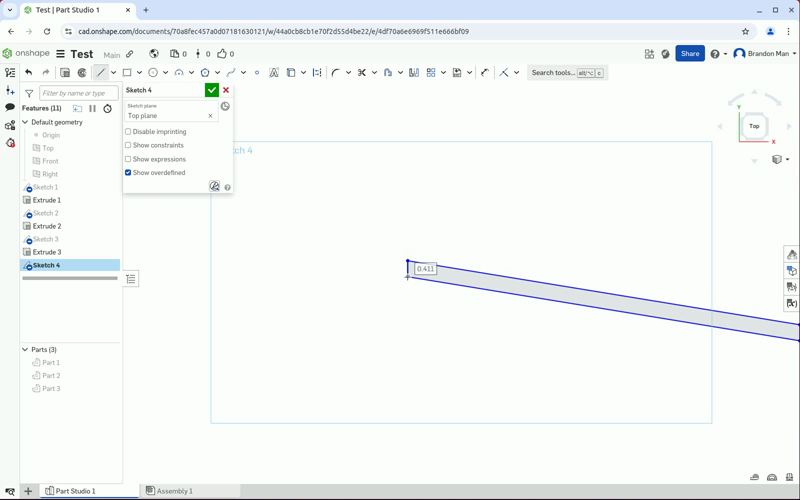
scroll(-6)
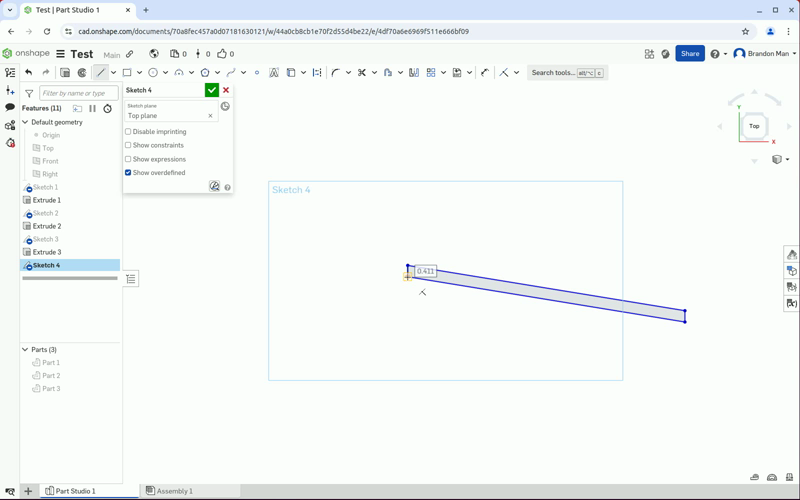
scroll(-6)
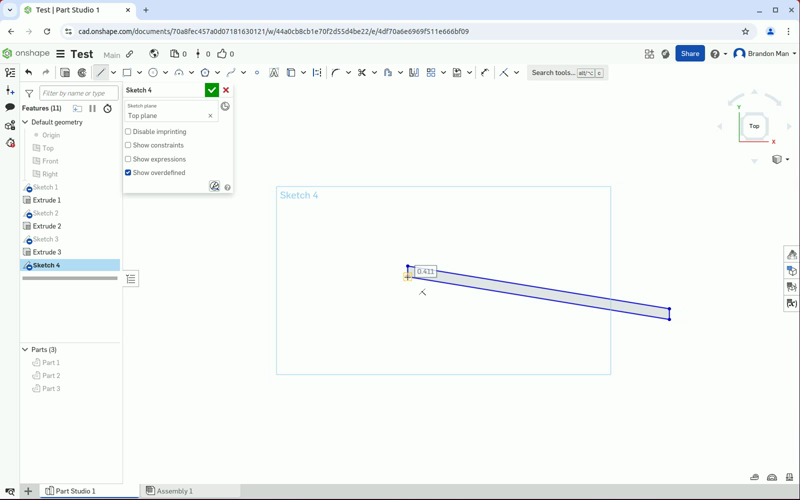
scroll(-6)
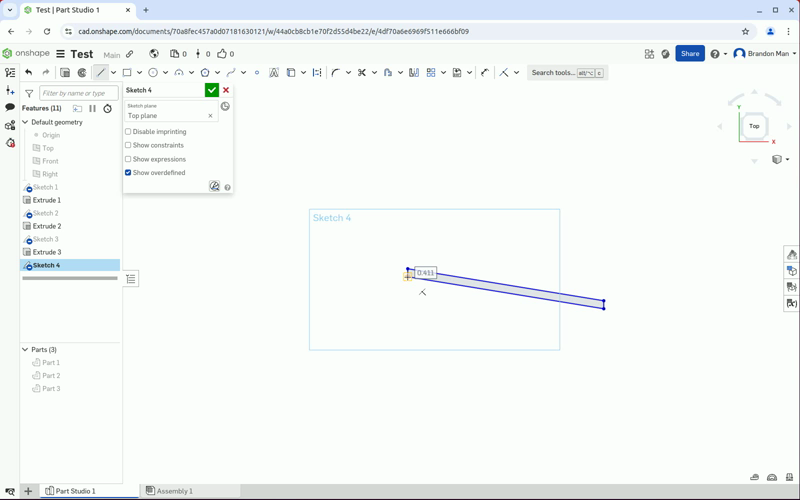
scroll(-6)
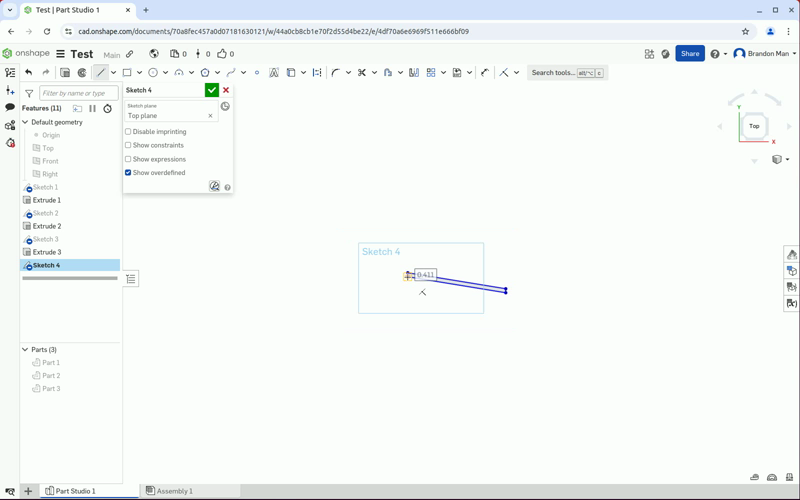
scroll(-6)
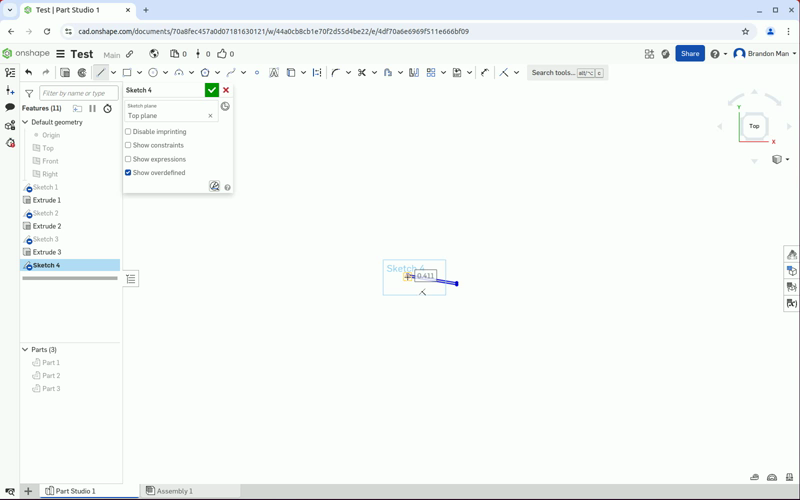
key(esc)
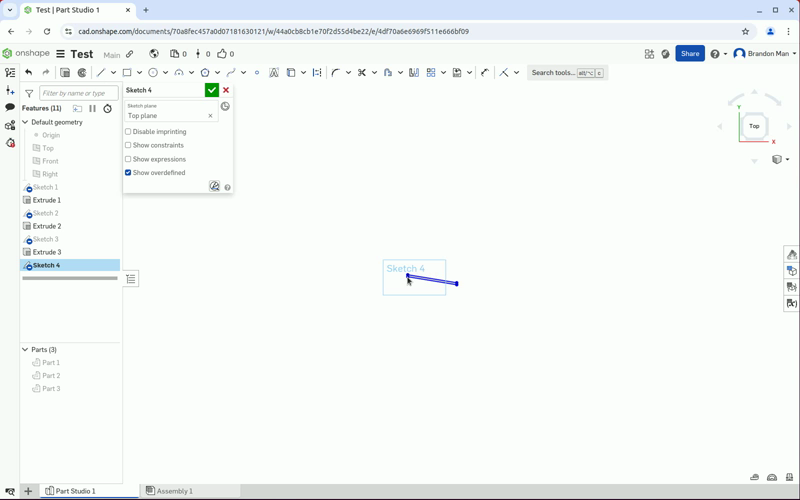
mouse_move(433, 278)
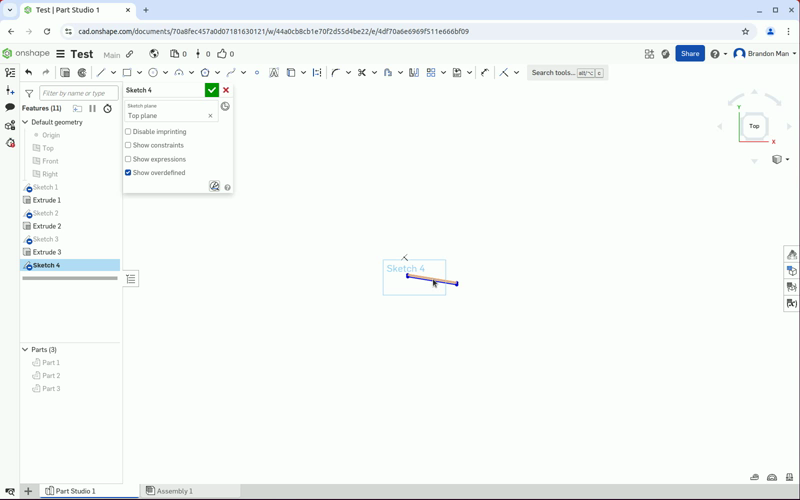
scroll(6)
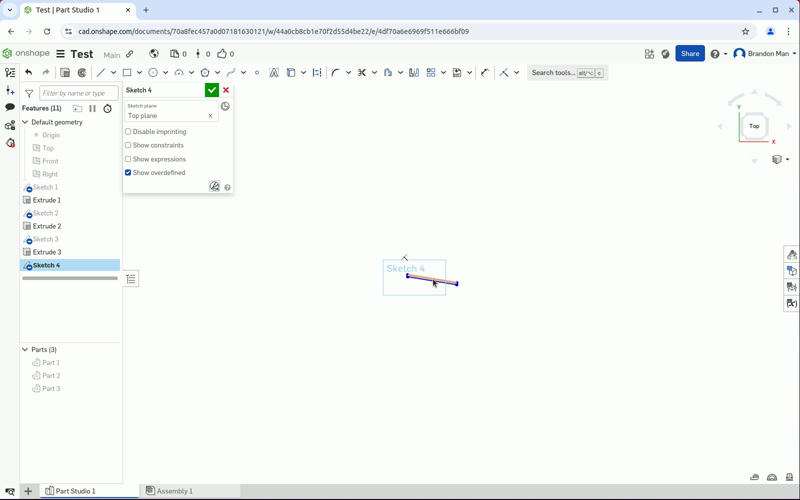
scroll(6)
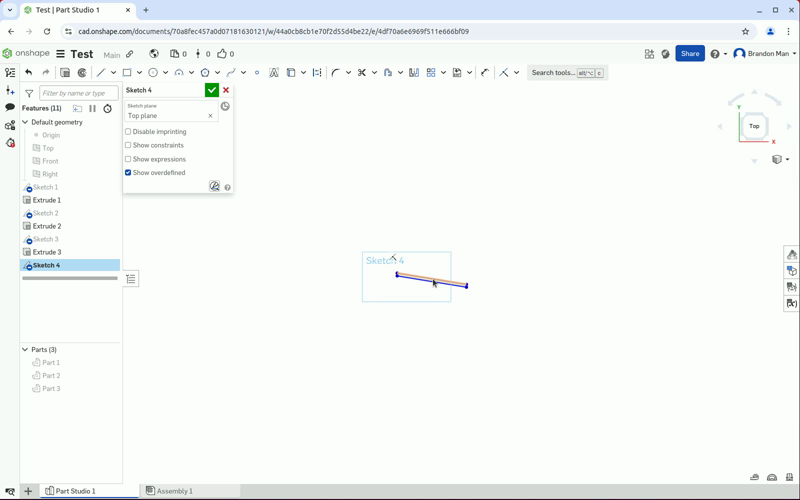
scroll(6)
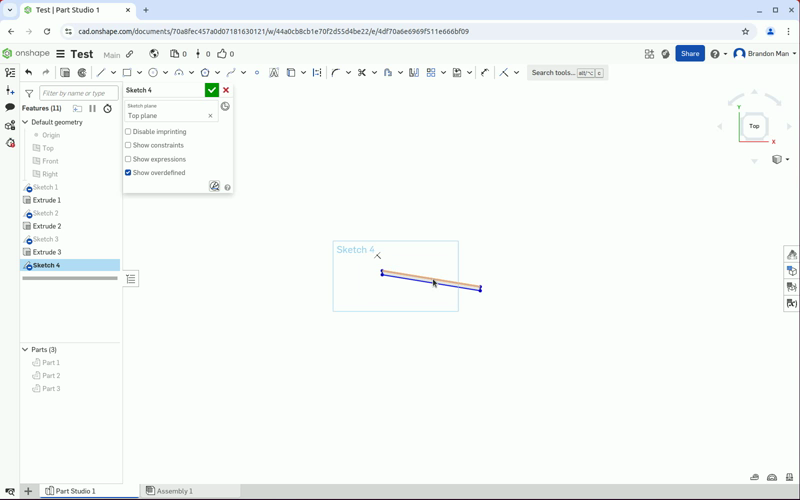
scroll(6)
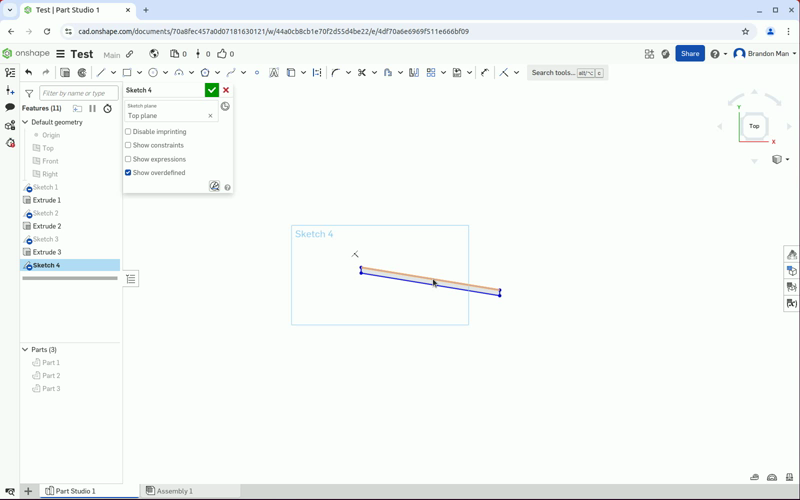
scroll(6)
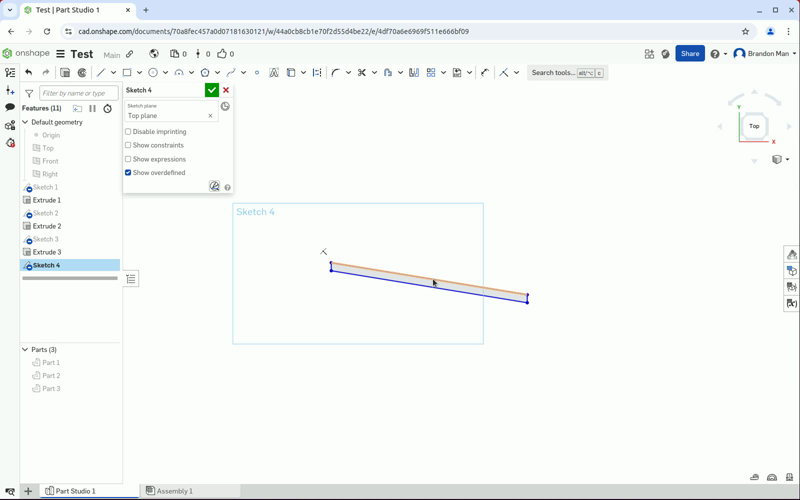
scroll(6)
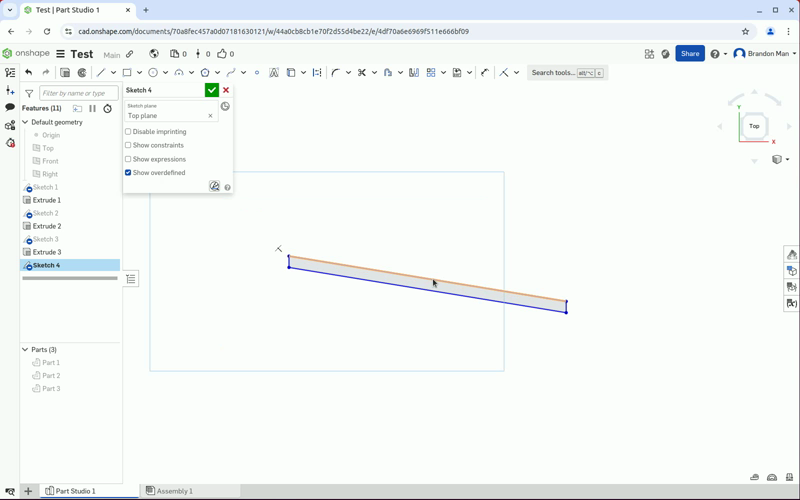
scroll(6)
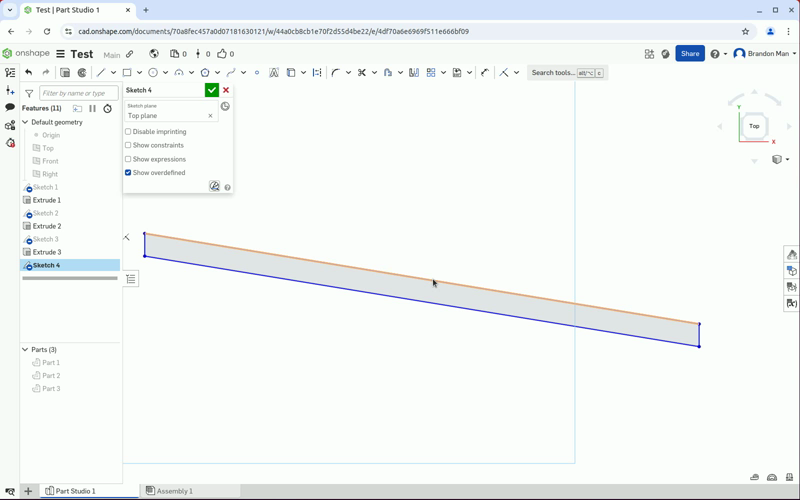
click(433, 278)
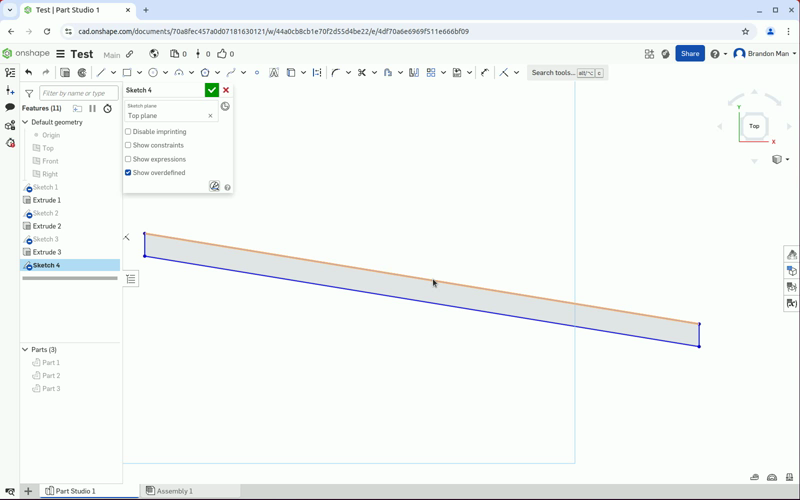
scroll(-6)
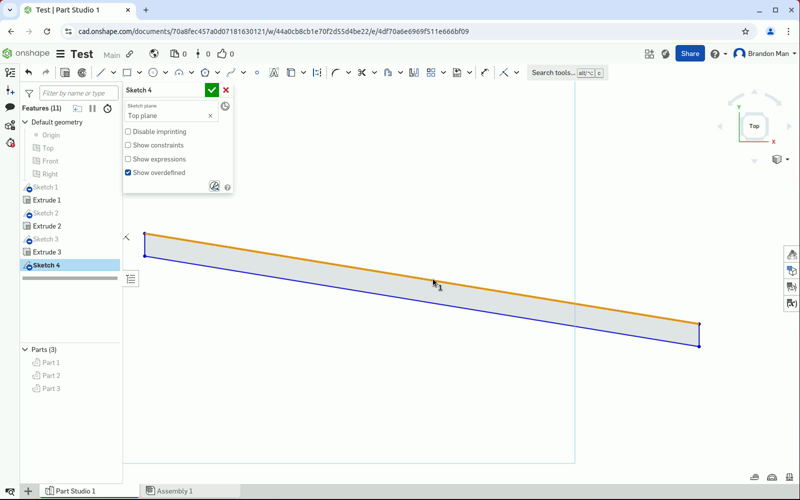
scroll(-6)
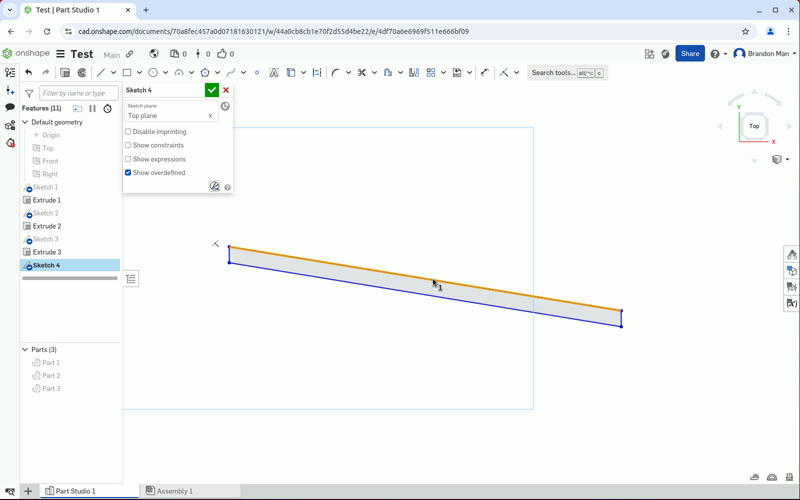
scroll(-6)
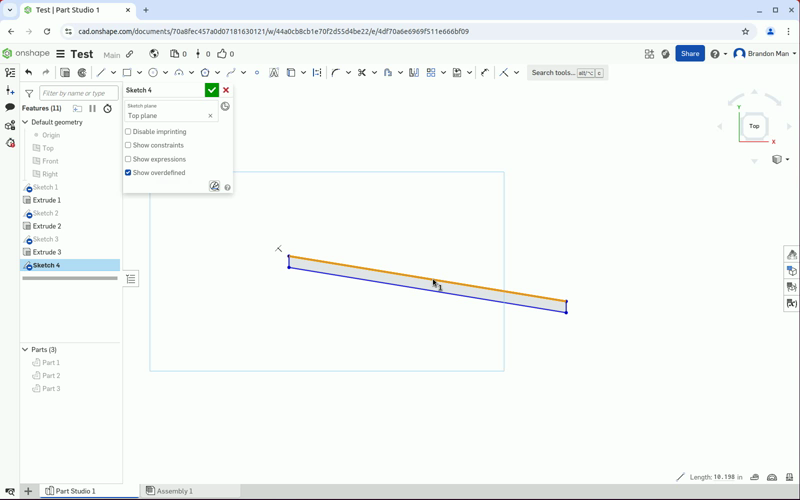
scroll(-6)
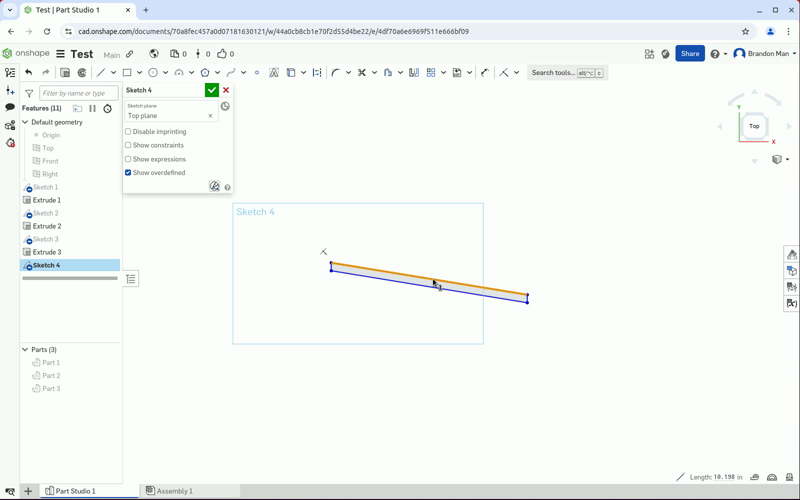
scroll(-6)
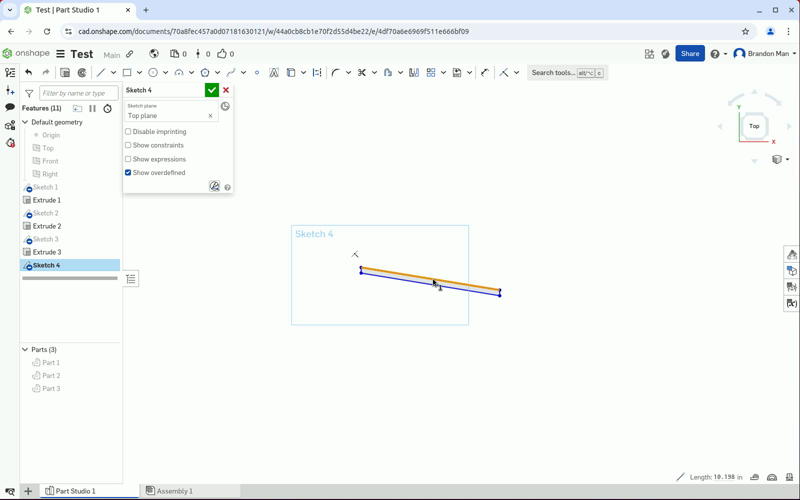
scroll(-6)
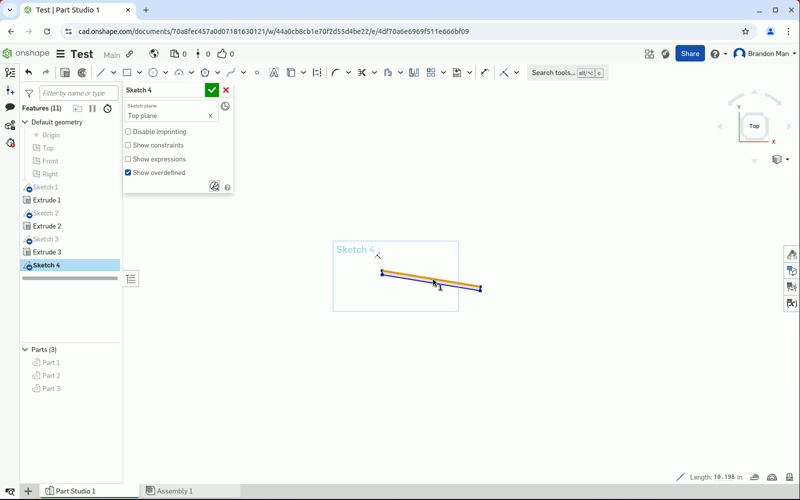
scroll(-6)
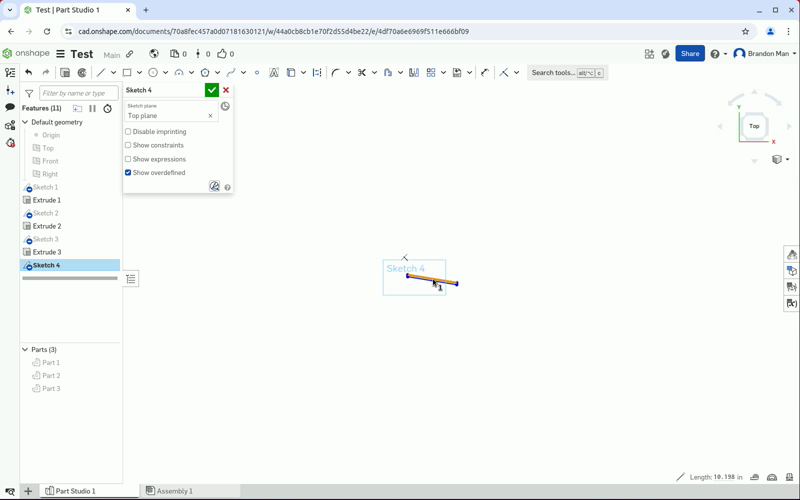
mouse_move(73, 352)
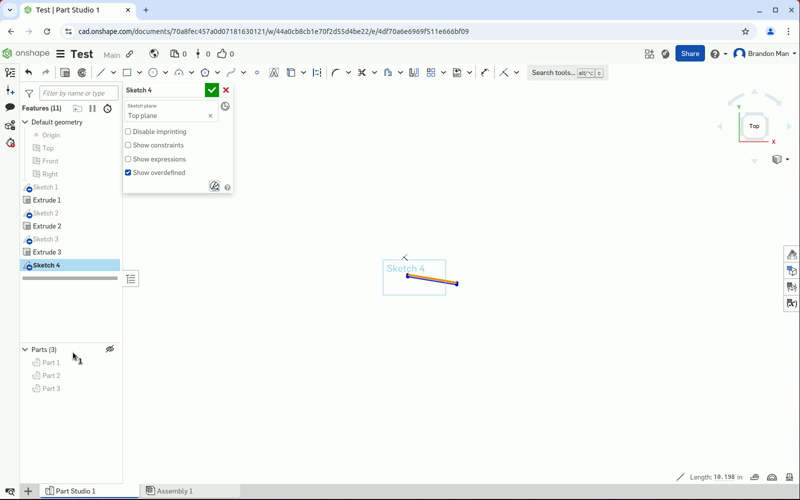
key(shift+y)
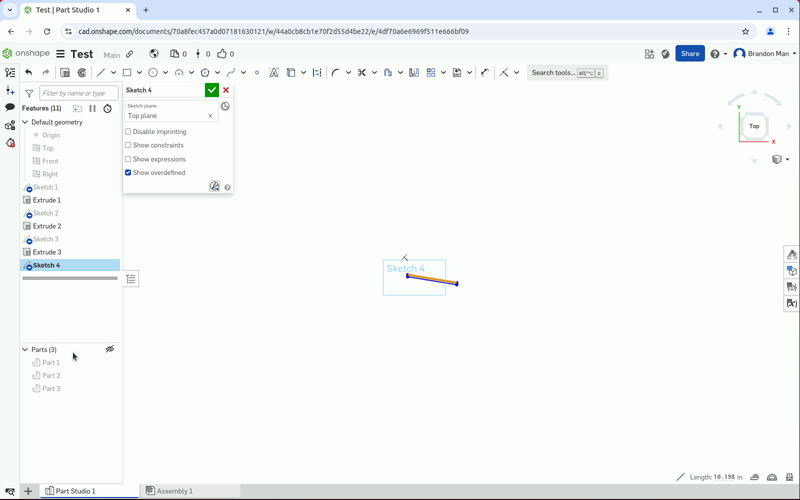
key(shift+e)
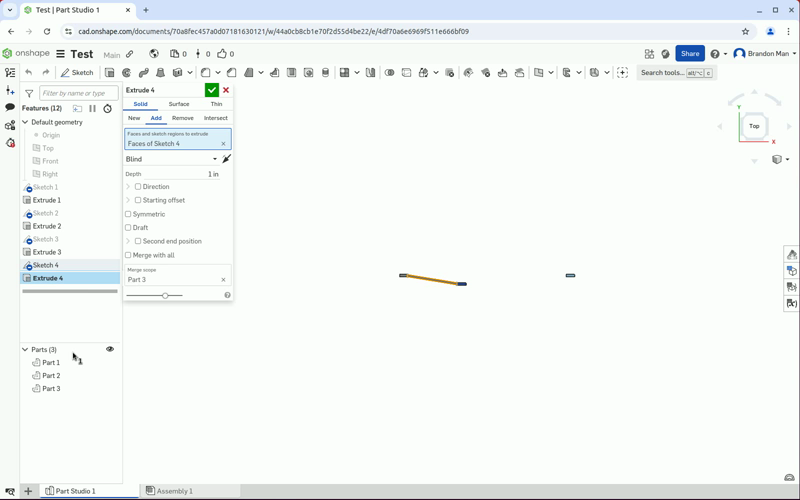
mouse_move(143, 106)
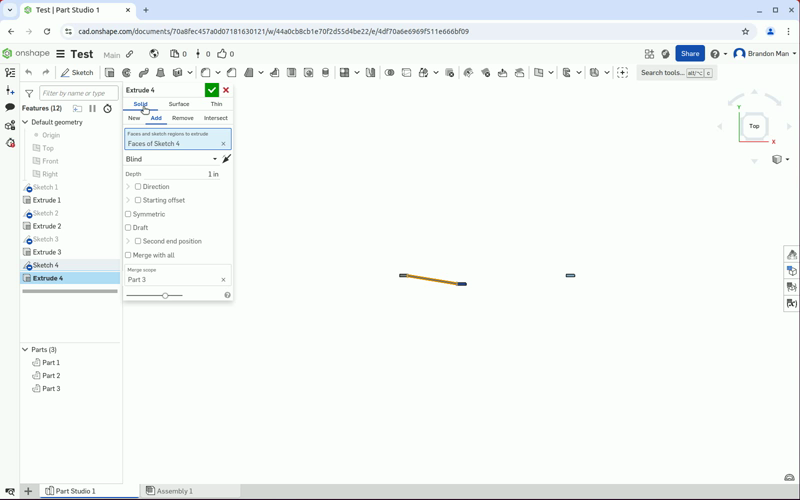
click(143, 106)
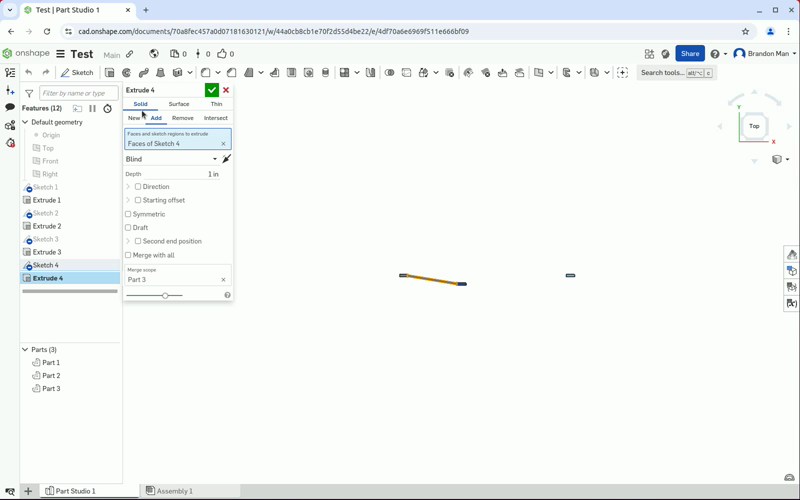
mouse_move(137, 120)
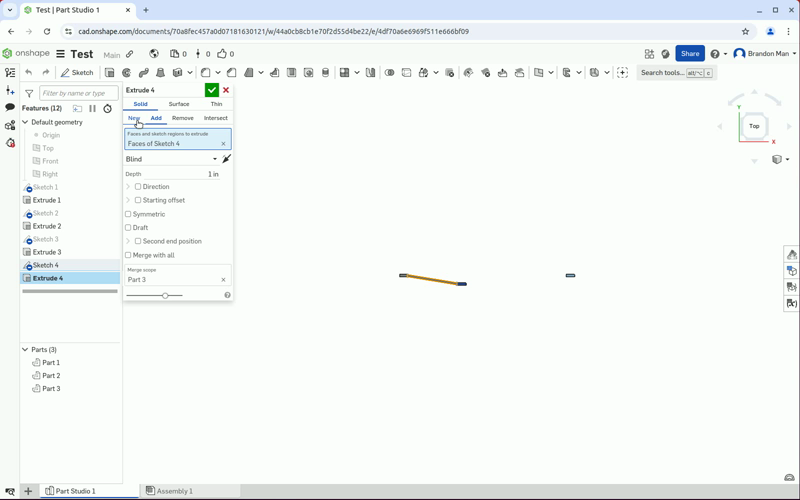
click(137, 120)
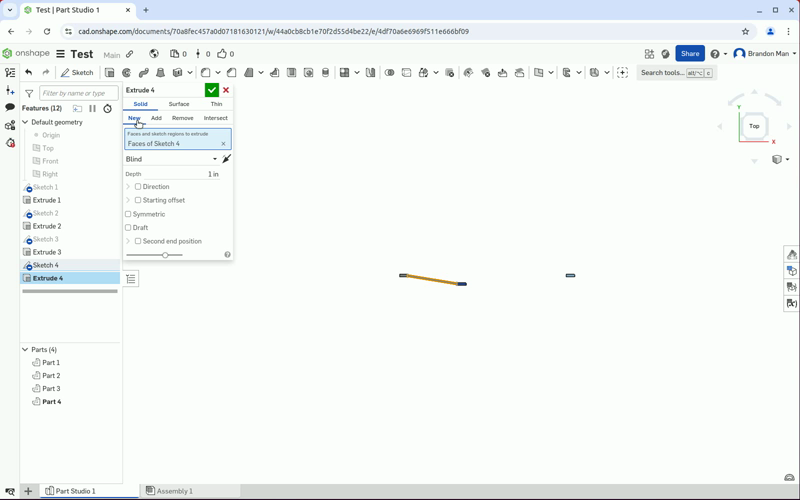
key(tab, 4)
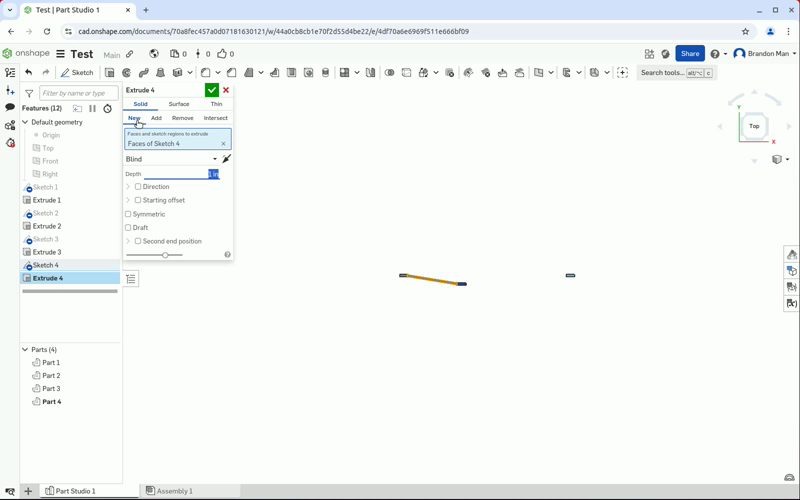
text(-16.609)
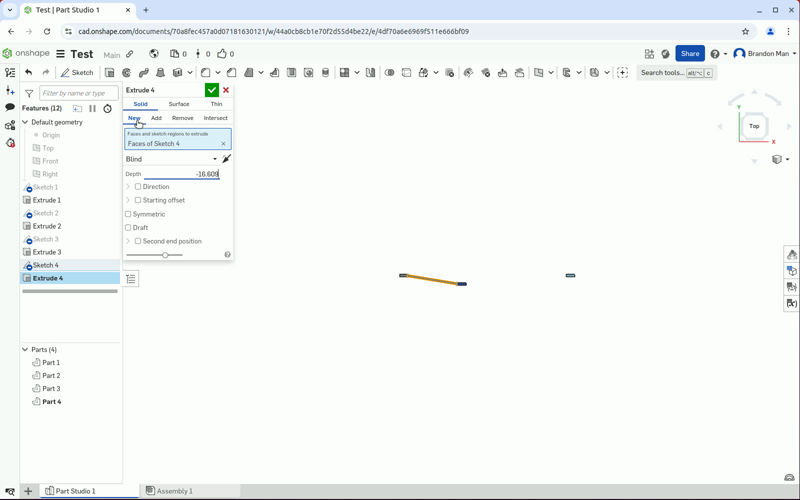
key(enter)
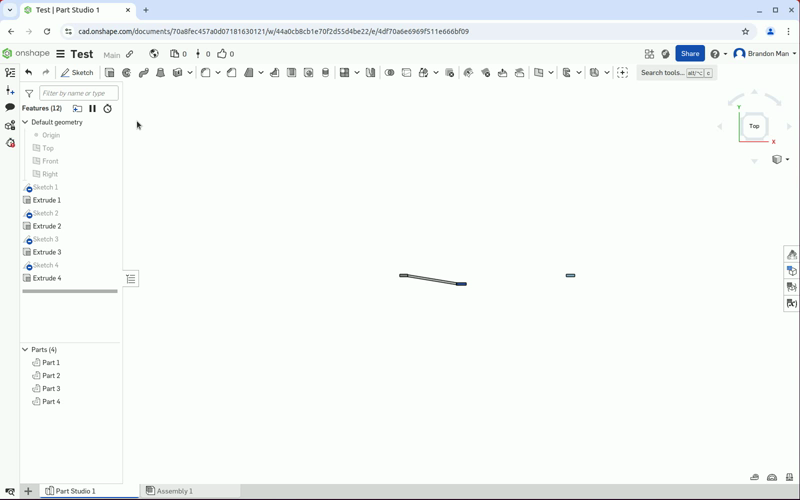
key(shift+h)
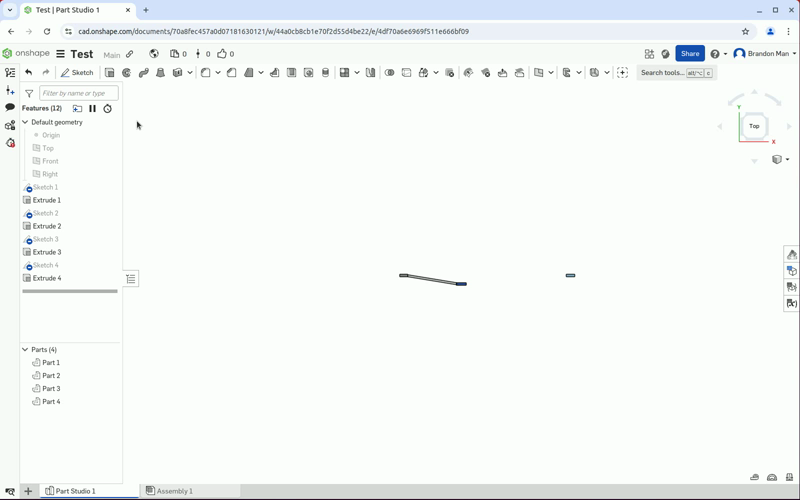
key(shift+h)
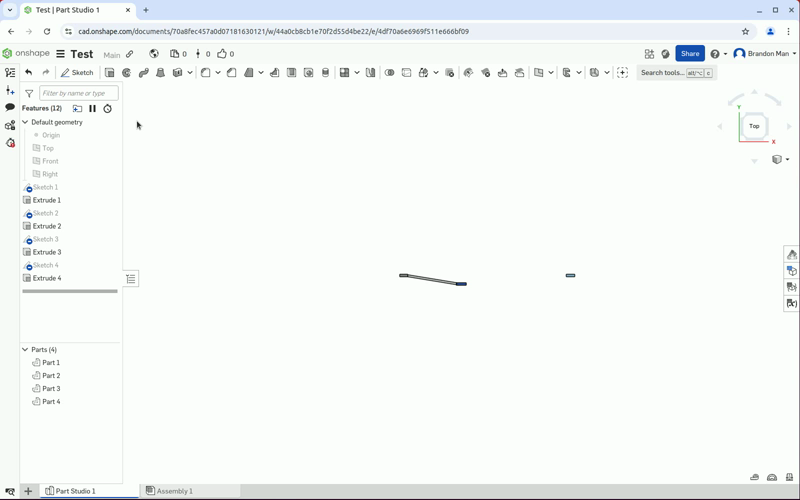
mouse_move(73, 189)
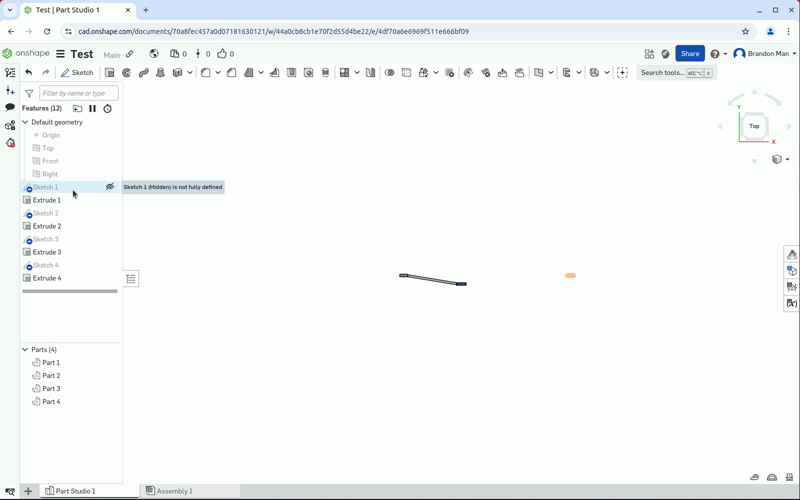
click(73, 189)
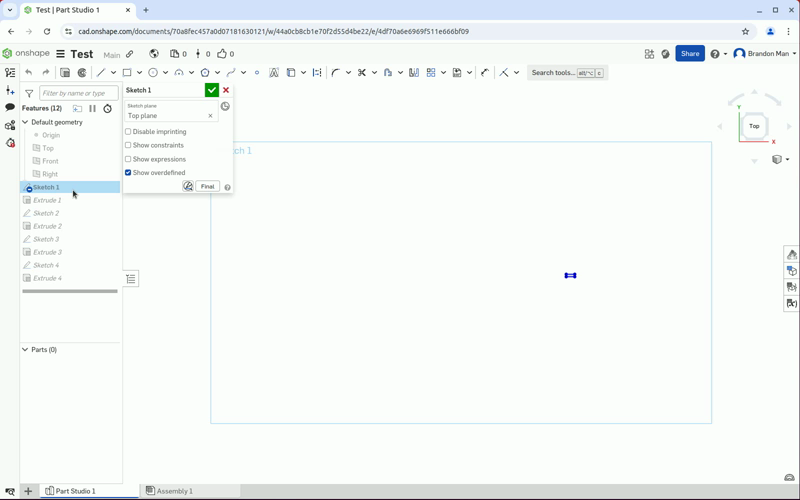
mouse_move(229, 92)
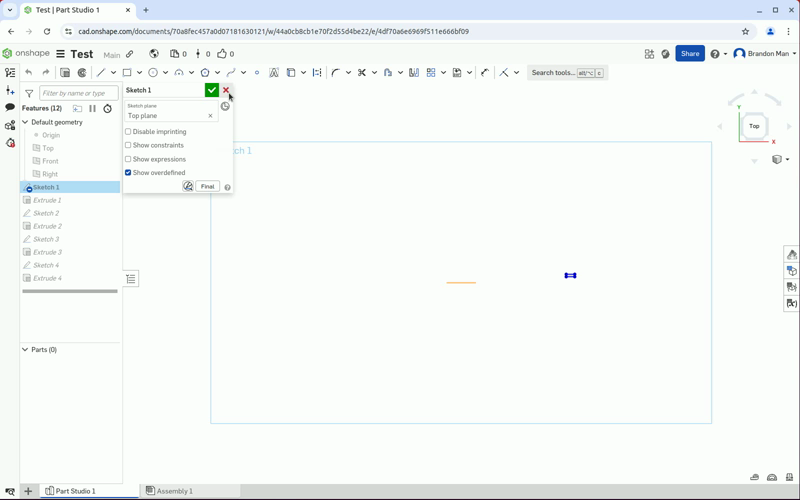
click(229, 92)
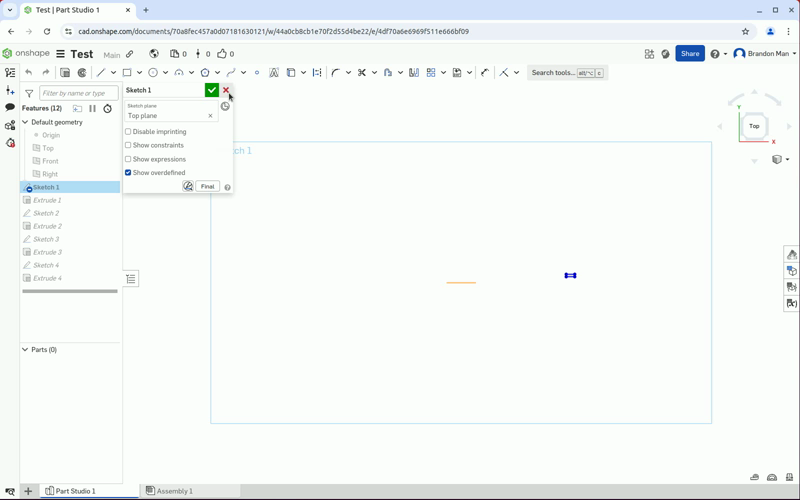
key(shift+s)
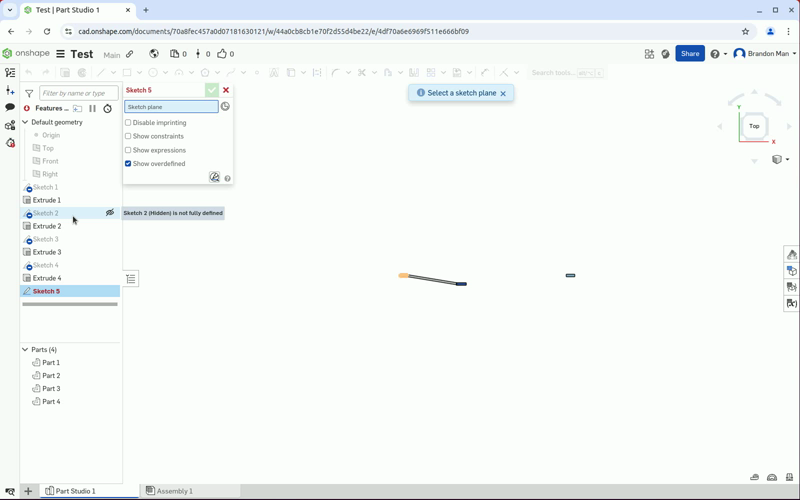
scroll(3)
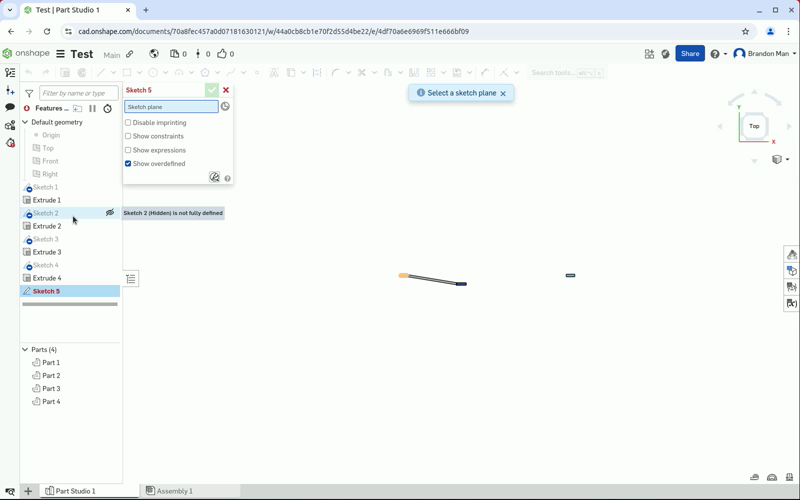
mouse_move(73, 150)
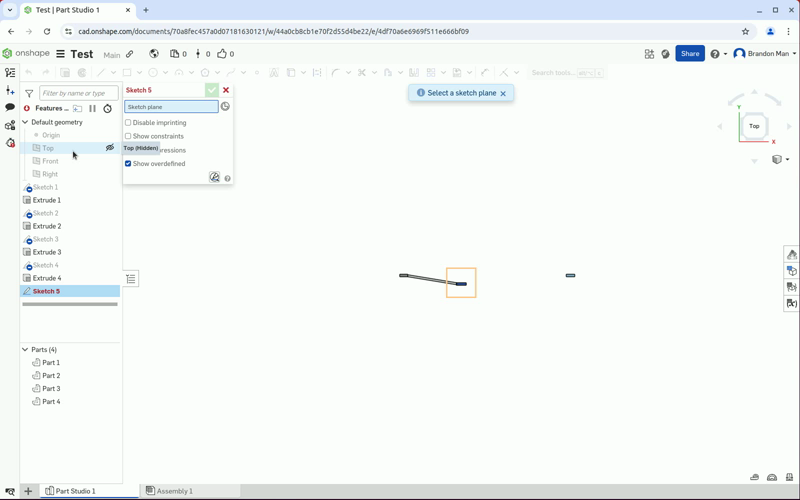
click(73, 150)
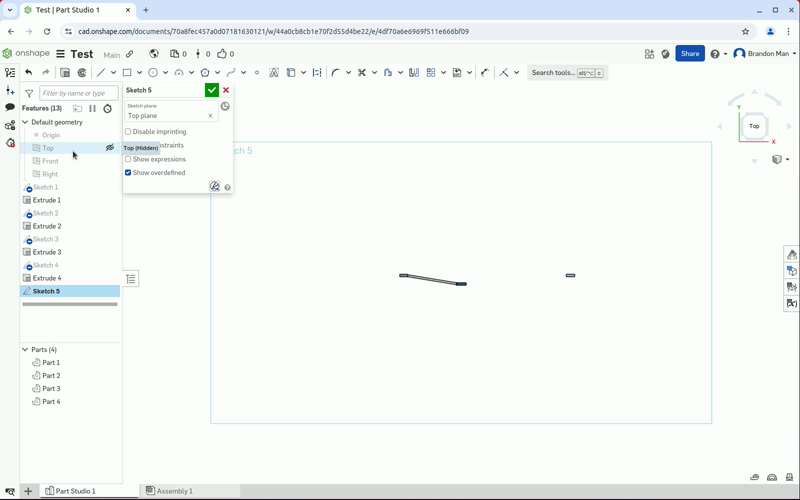
mouse_move(73, 352)
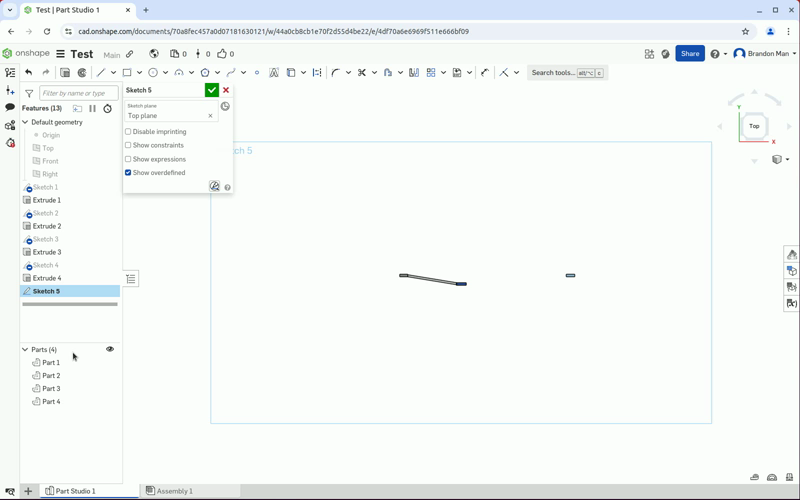
key(y)
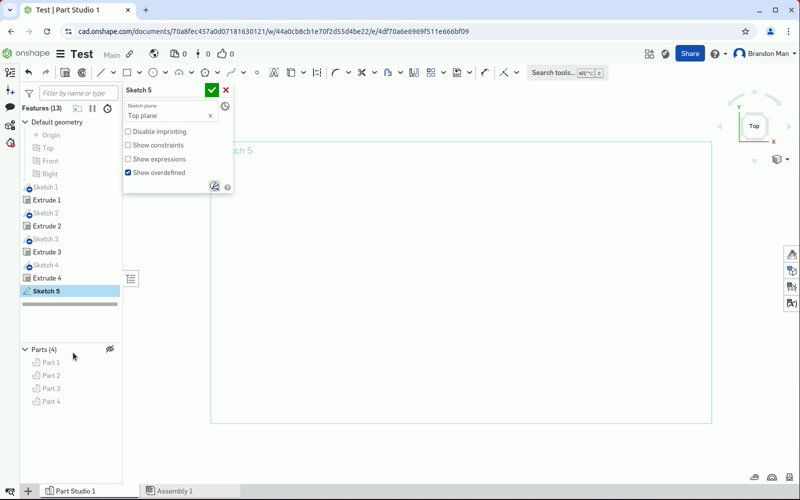
key(l)
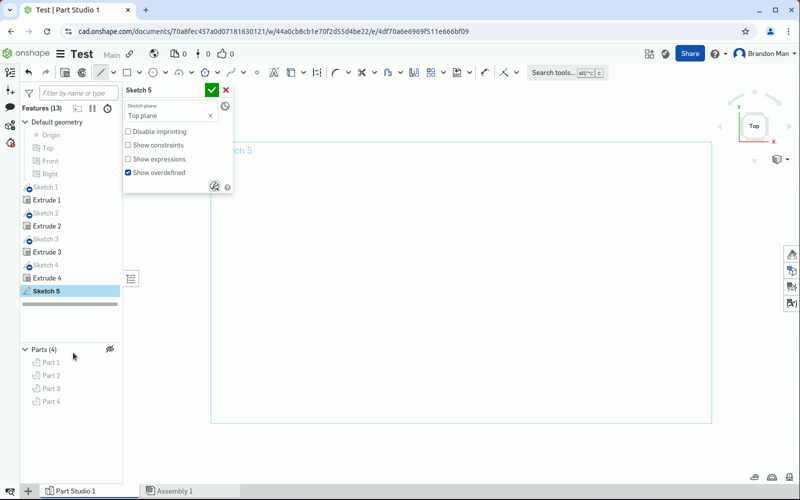
key_down(shift)
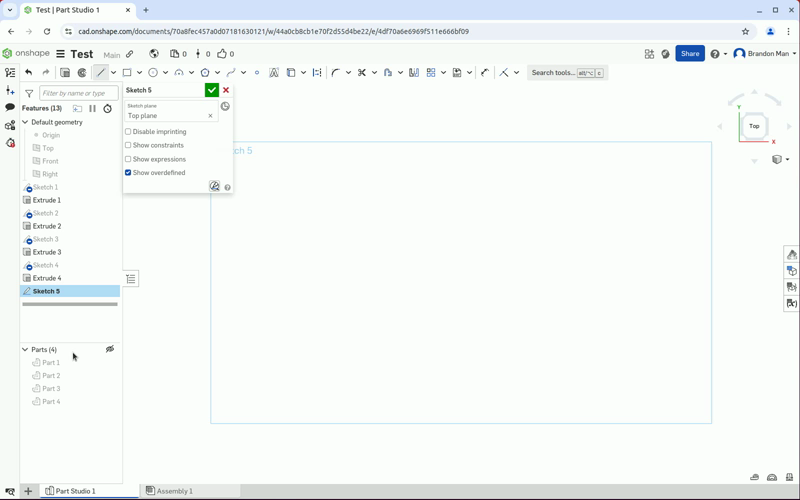
mouse_move(465, 285)
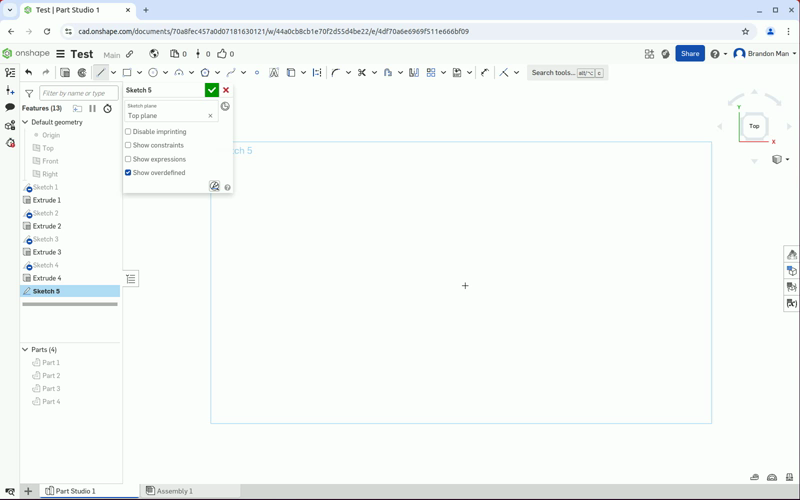
click(465, 285)
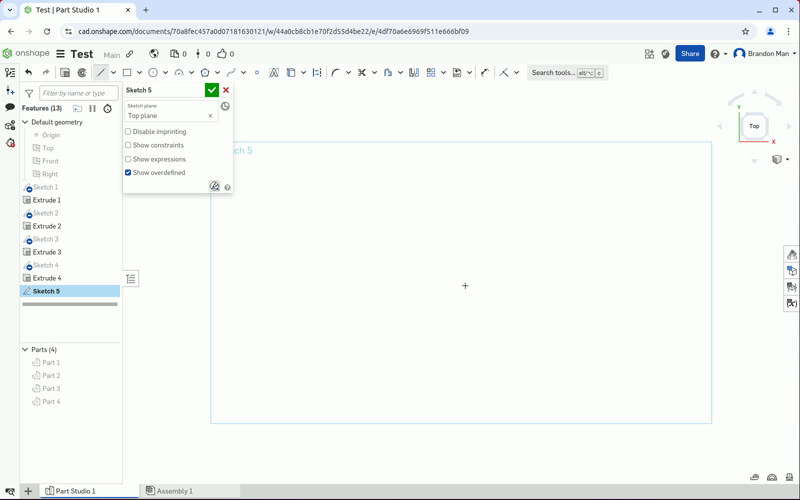
key_up(shift)
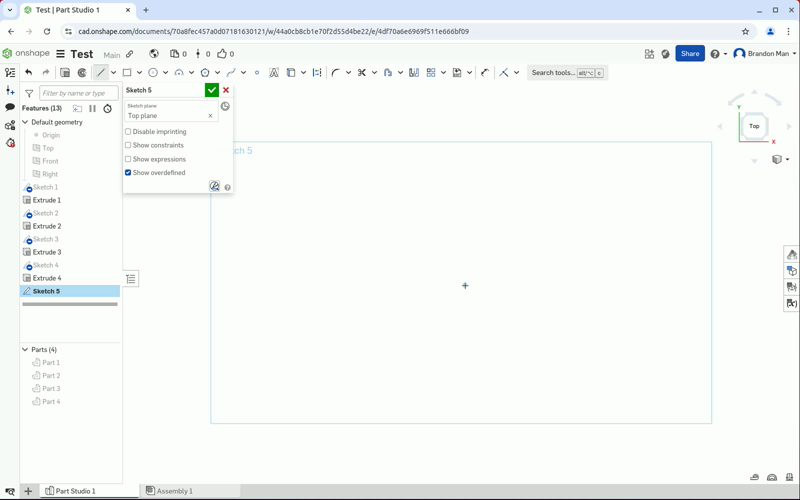
key_down(shift)
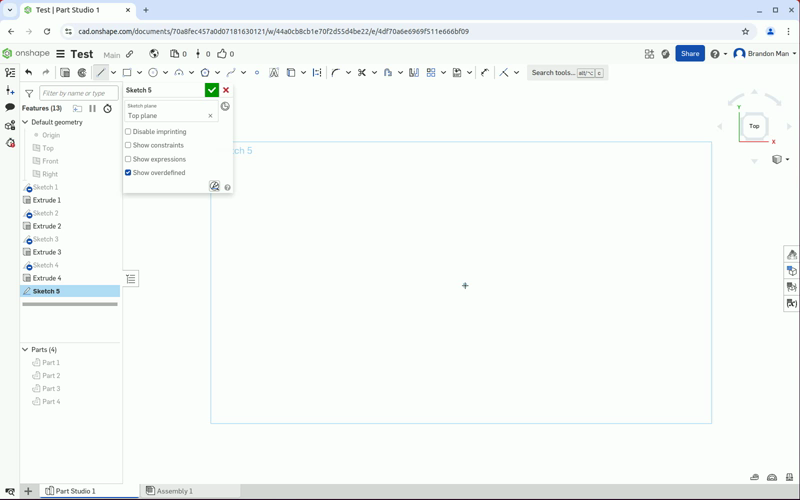
mouse_move(566, 277)
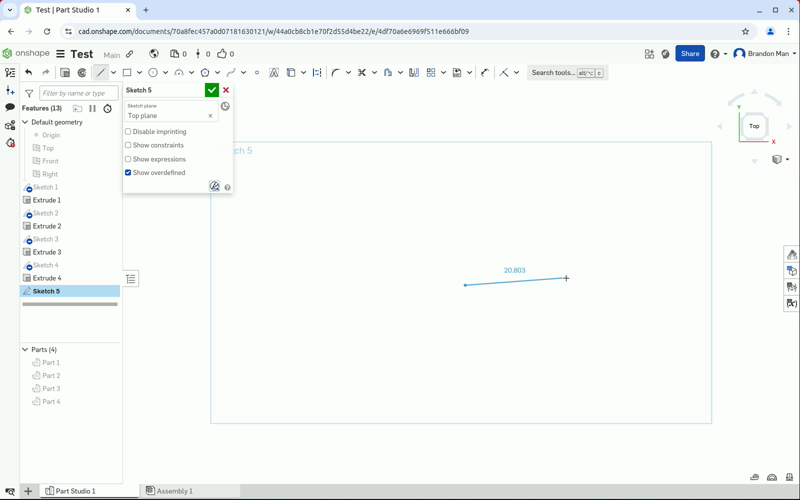
click(566, 277)
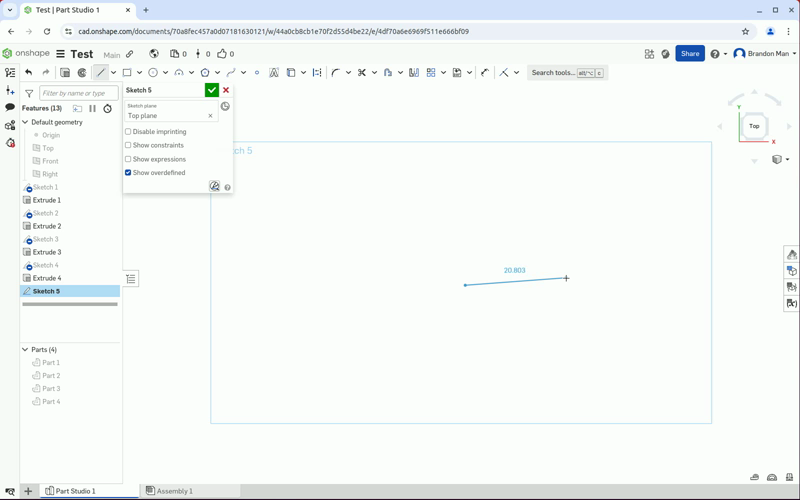
key_up(shift)
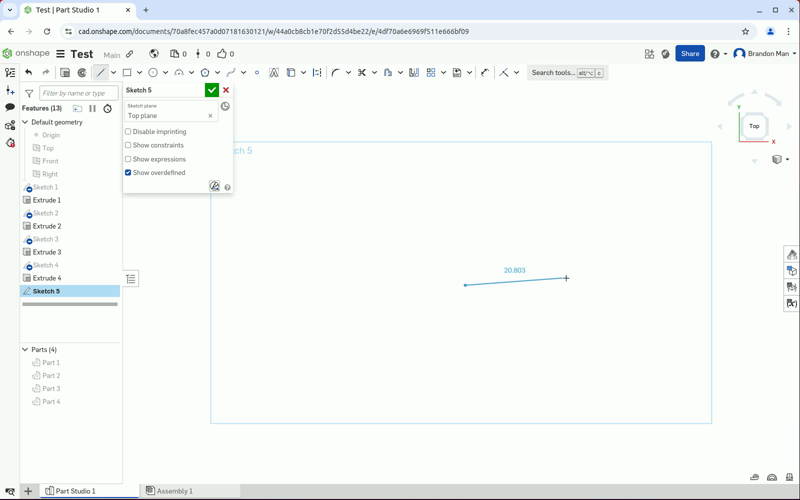
key_down(shift)
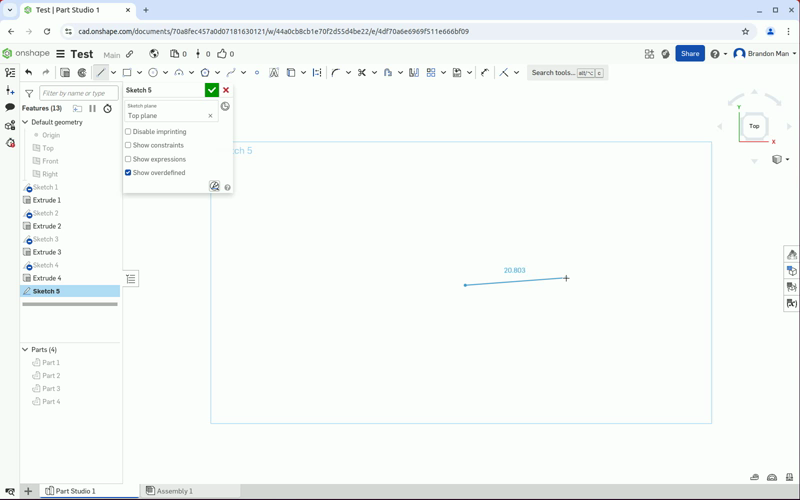
mouse_move(589, 277)
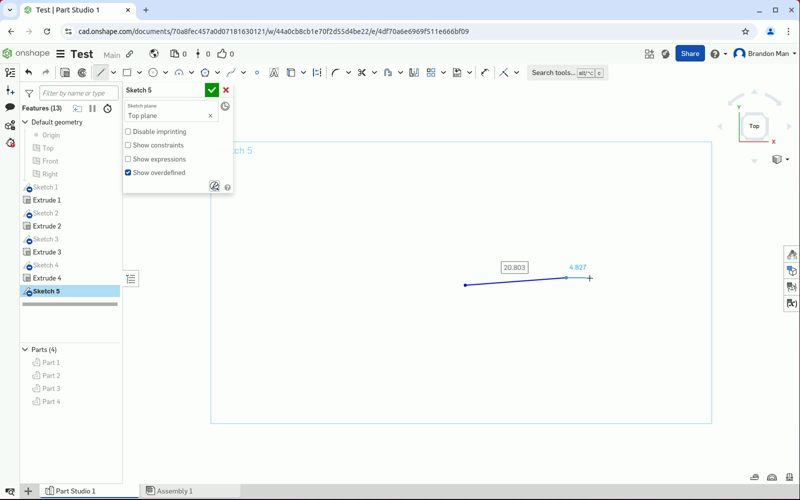
mouse_move(566, 274)
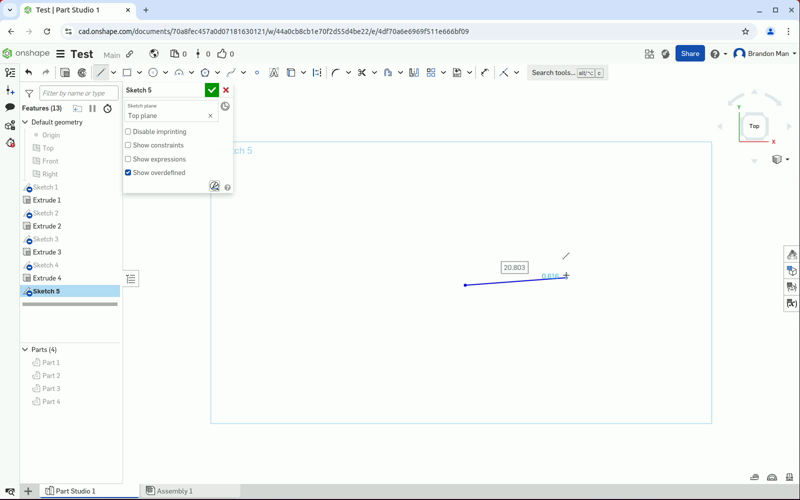
scroll(6)
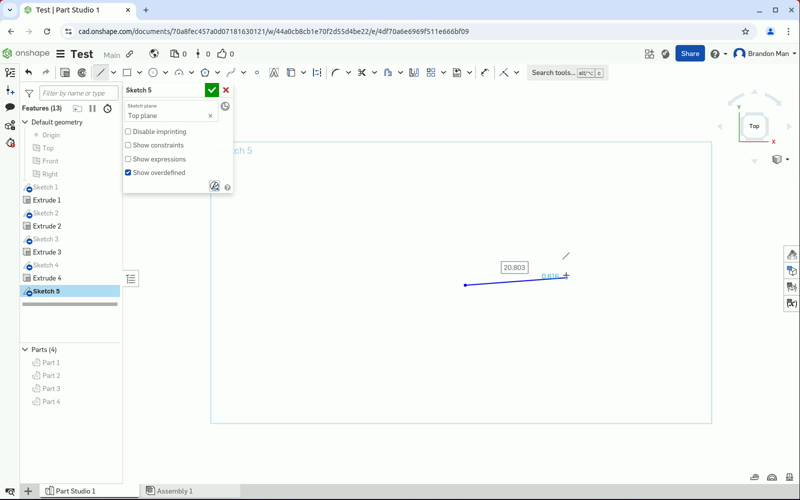
scroll(6)
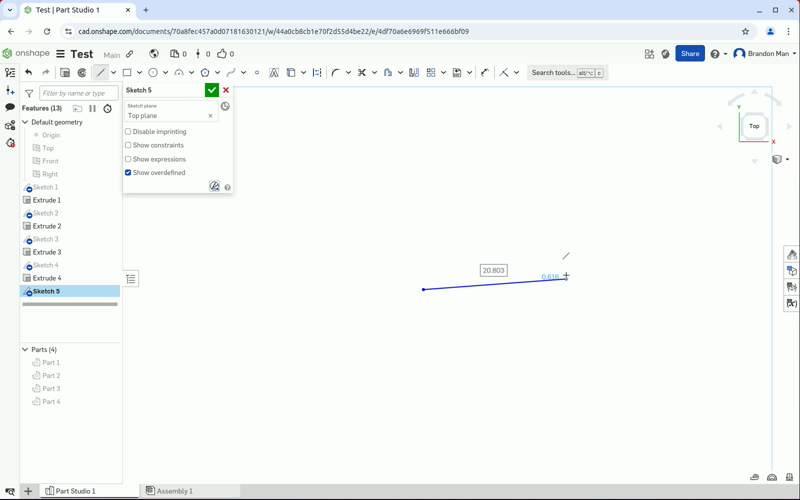
scroll(6)
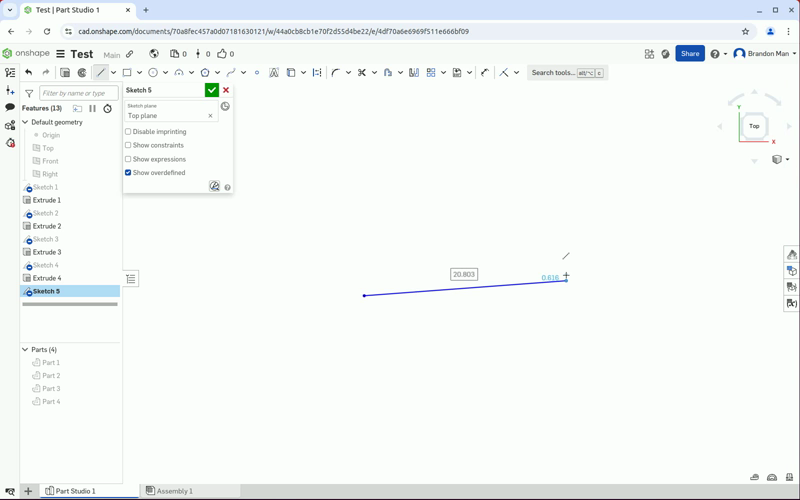
scroll(6)
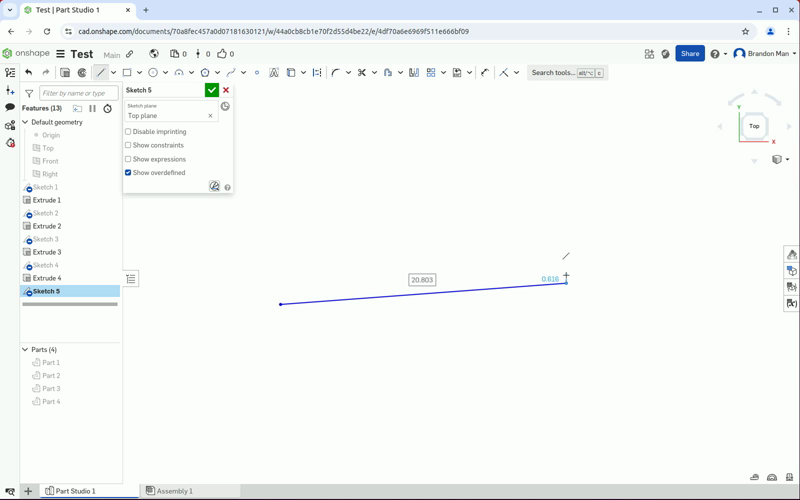
scroll(6)
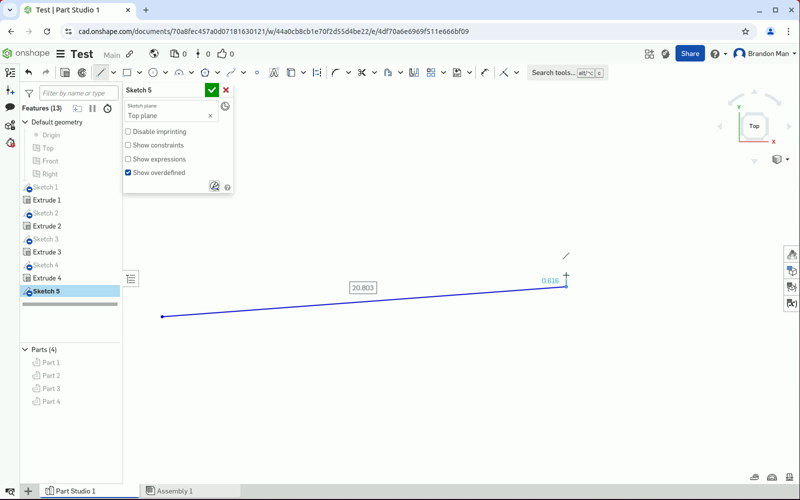
scroll(6)
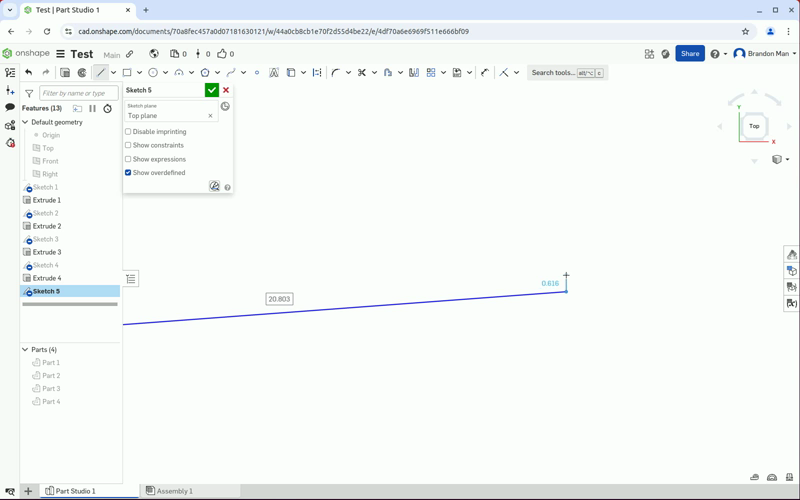
scroll(6)
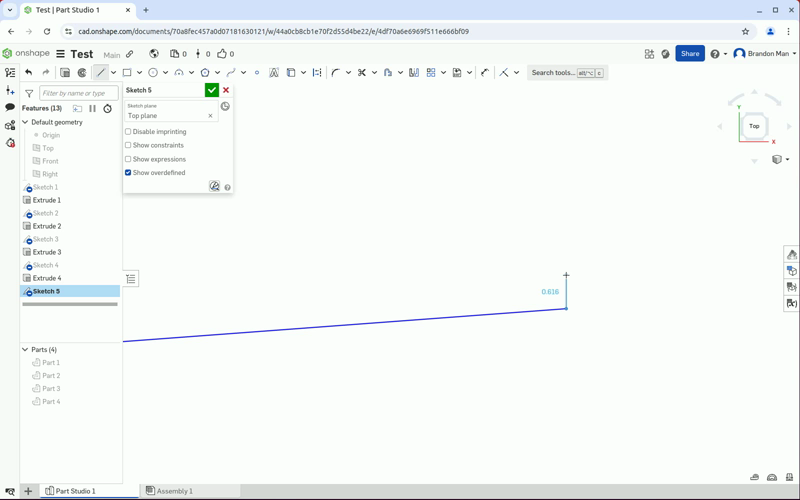
click(566, 274)
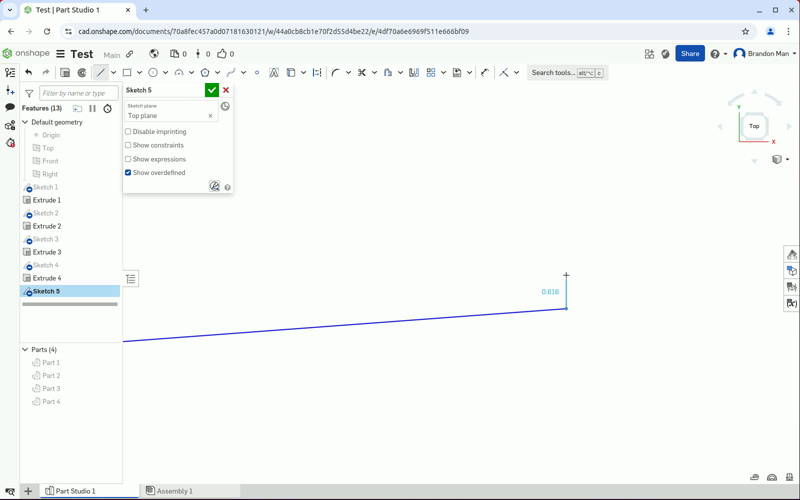
scroll(-6)
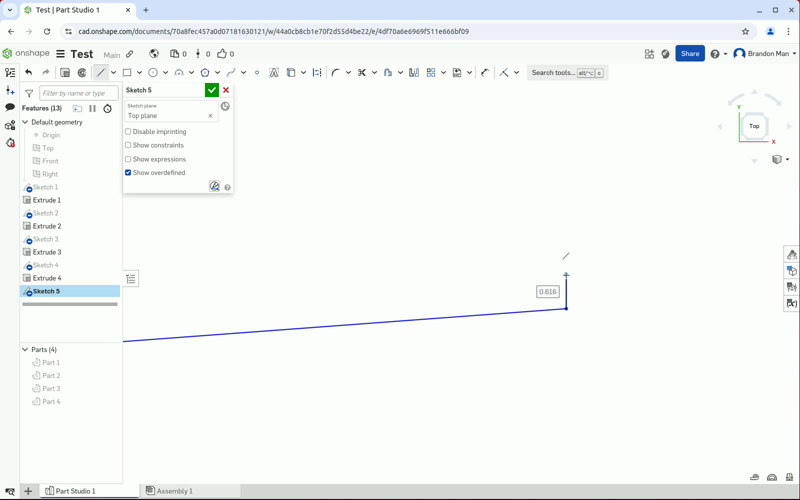
scroll(-6)
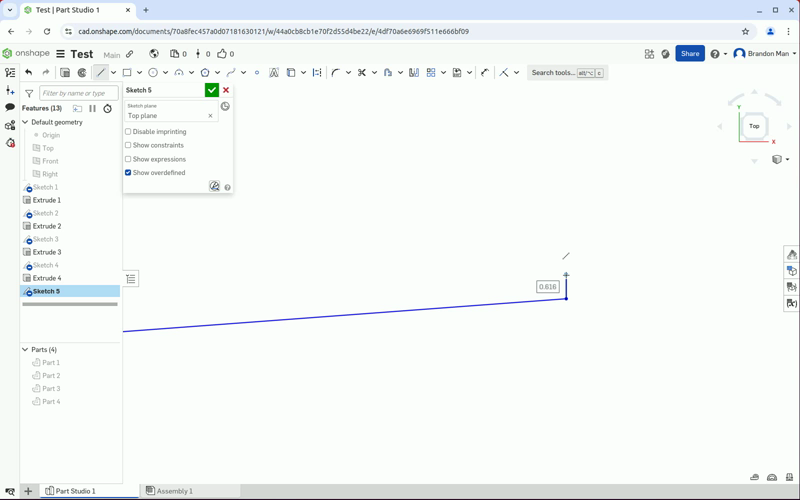
scroll(-6)
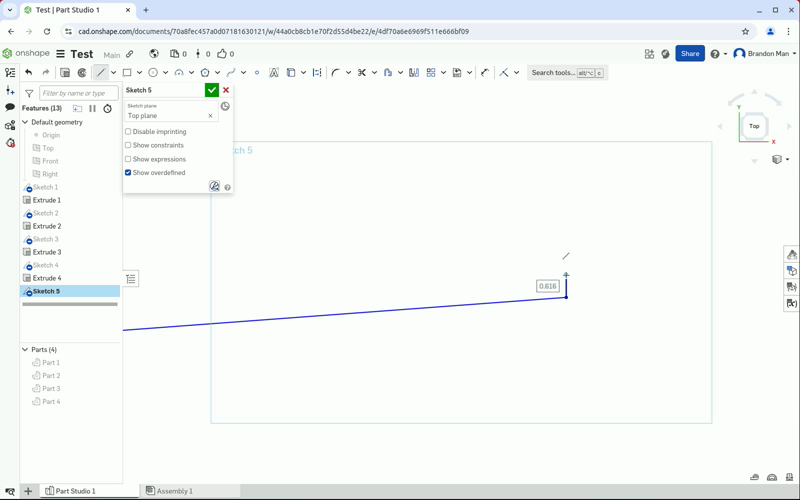
scroll(-6)
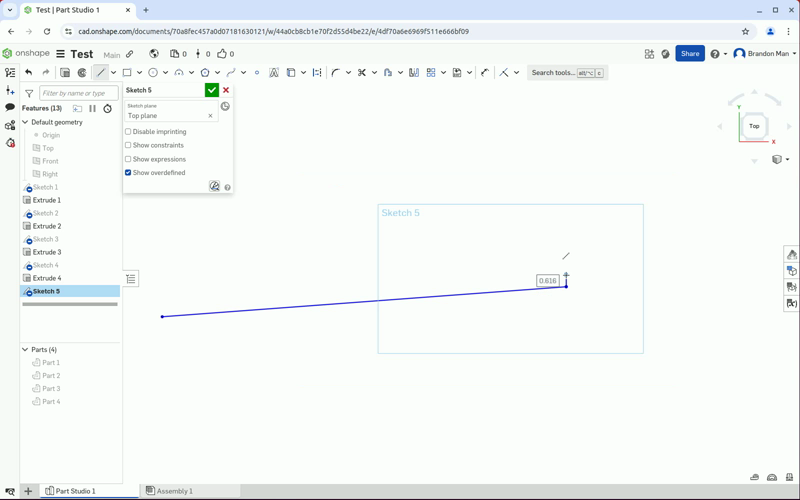
scroll(-6)
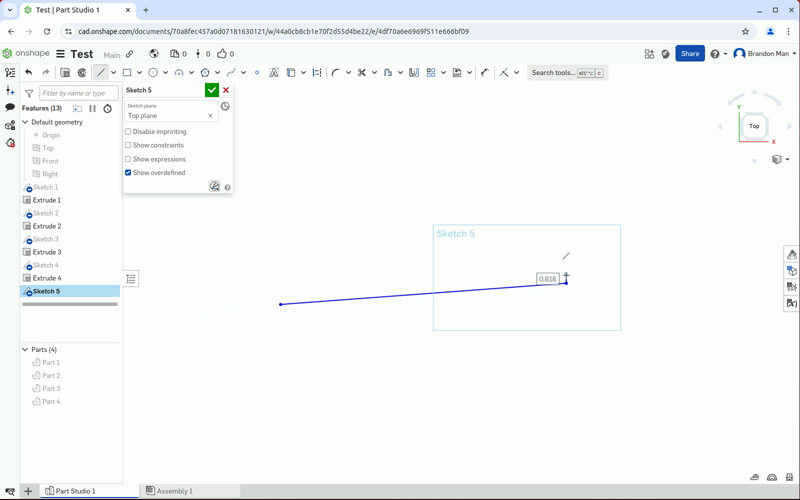
scroll(-6)
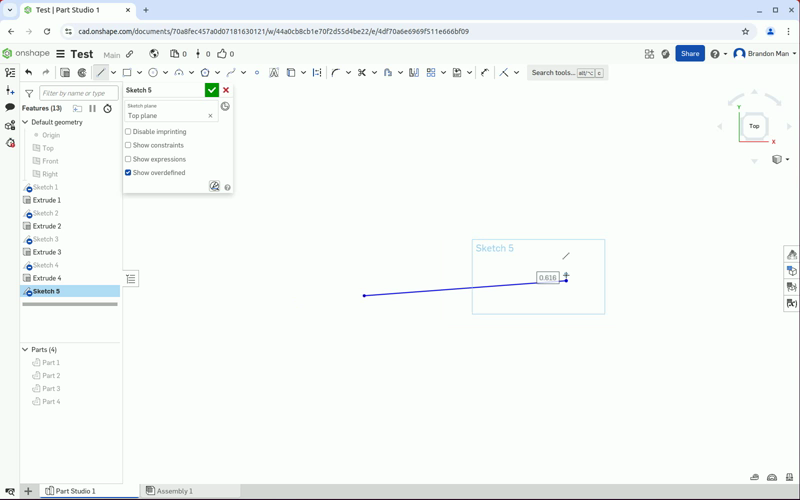
scroll(-6)
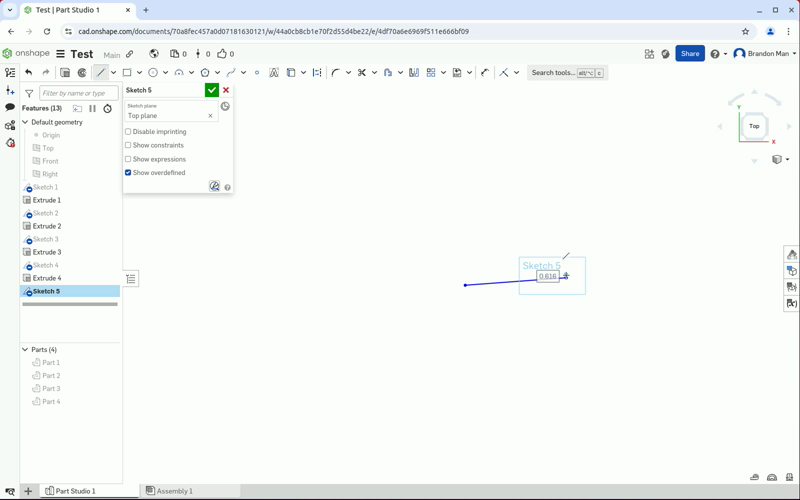
key_up(shift)
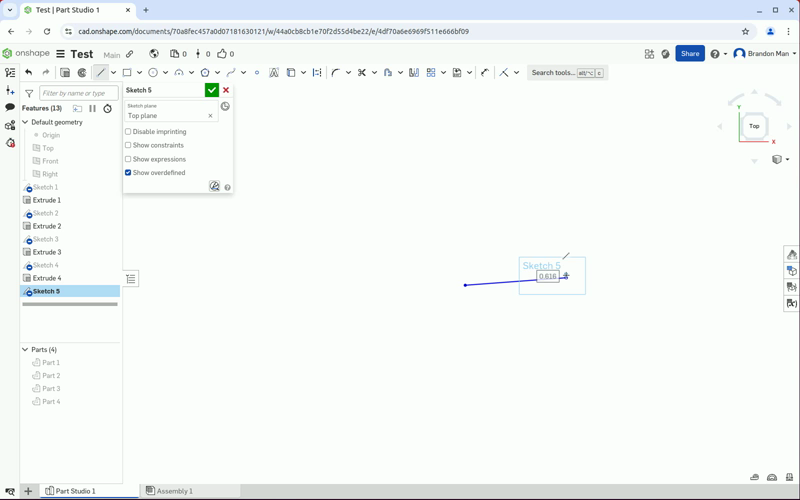
key_down(shift)
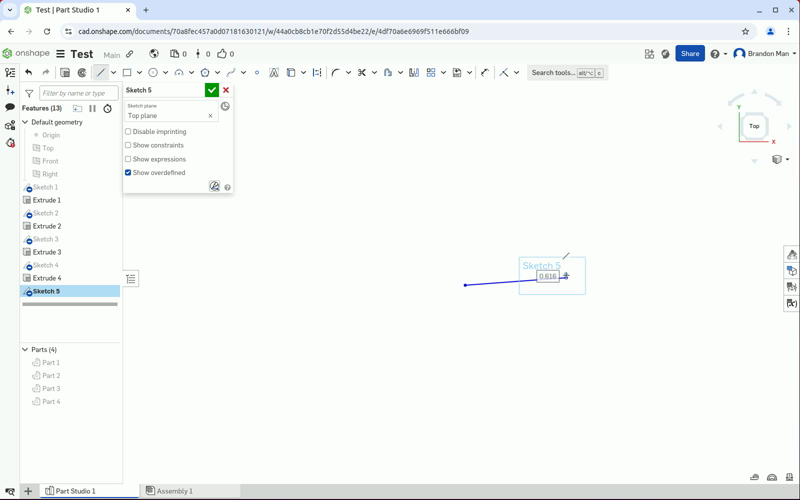
mouse_move(465, 283)
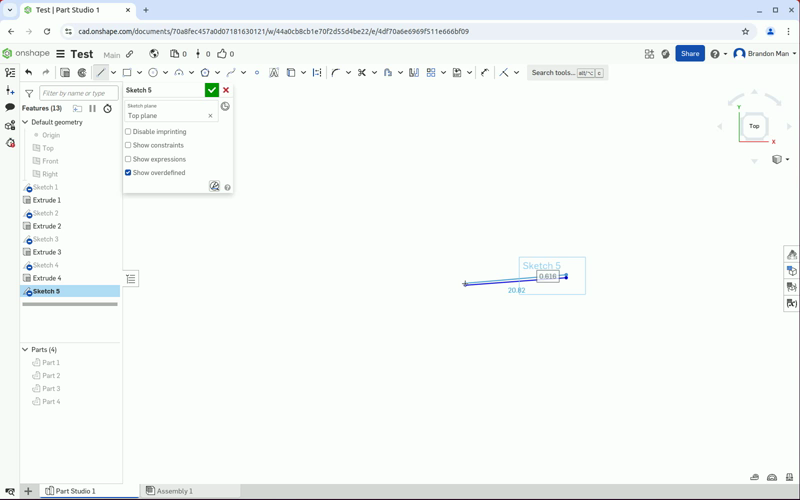
scroll(6)
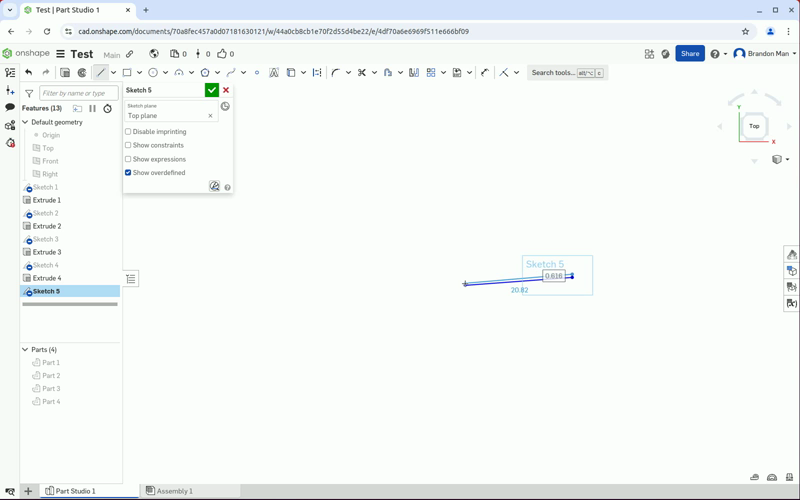
scroll(6)
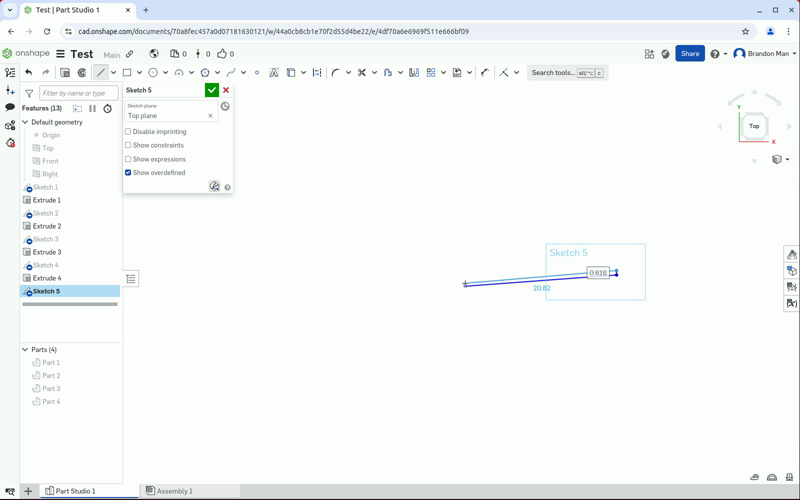
scroll(6)
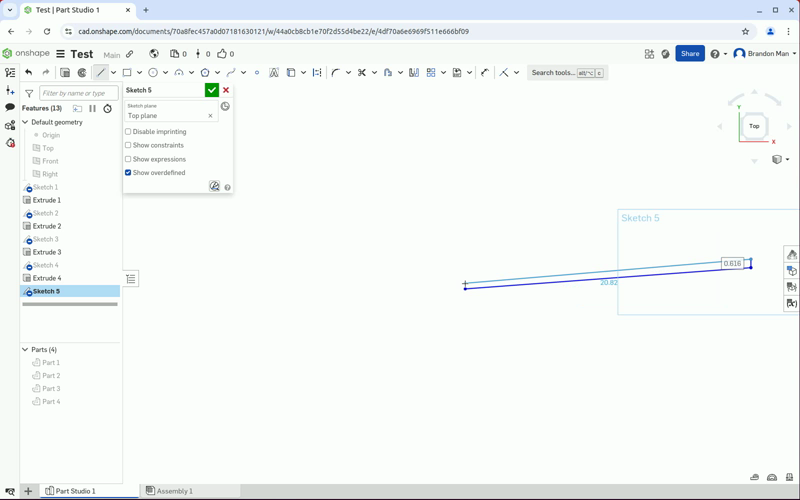
scroll(6)
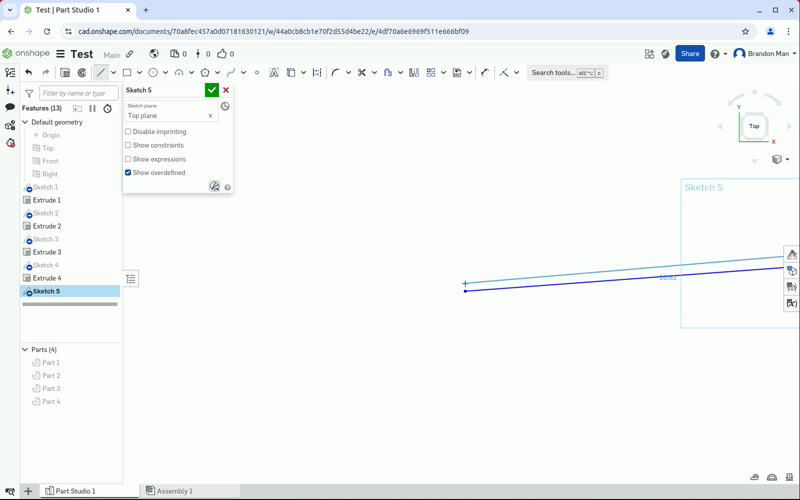
scroll(6)
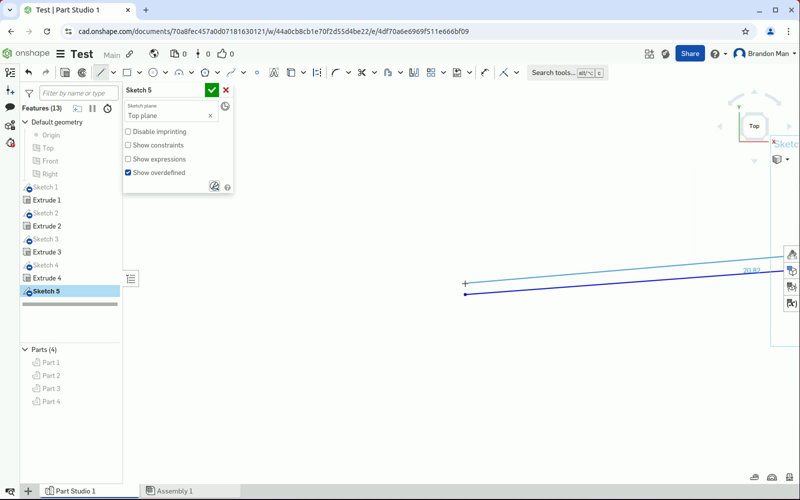
scroll(6)
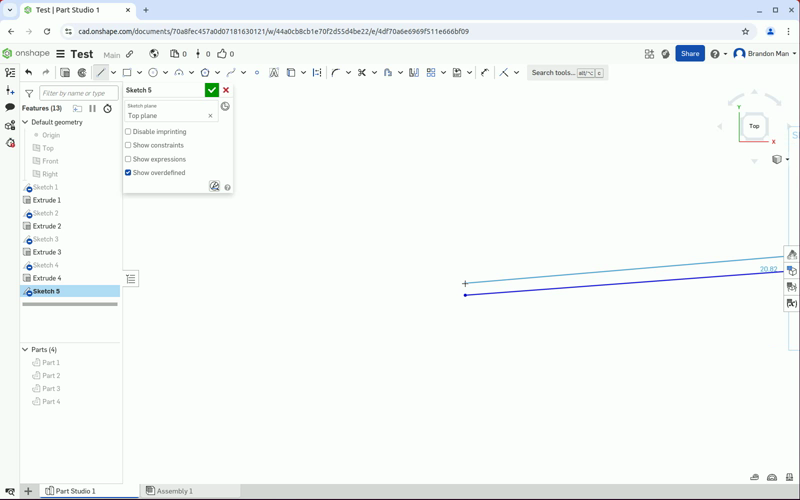
scroll(6)
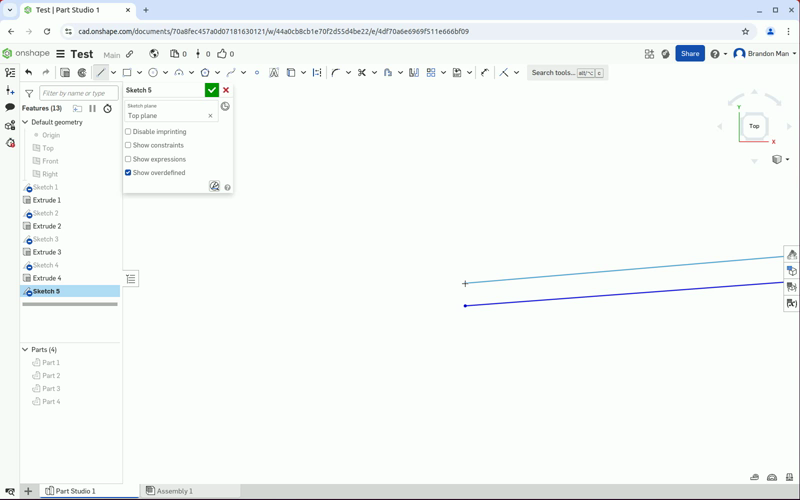
click(465, 283)
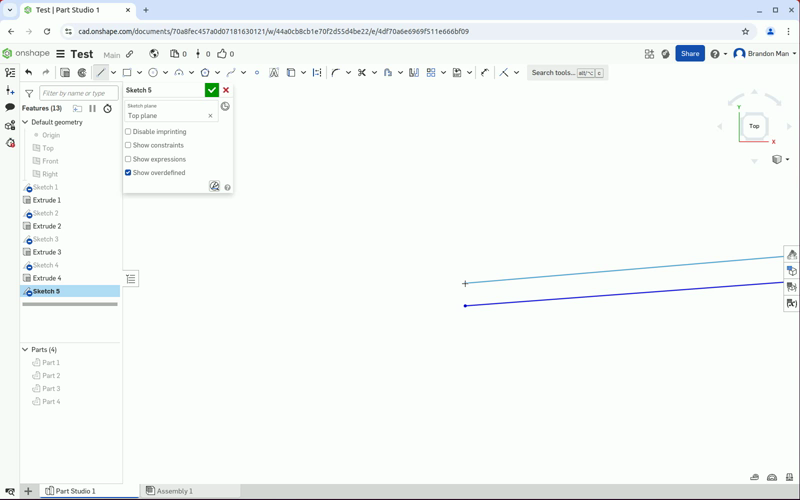
scroll(-6)
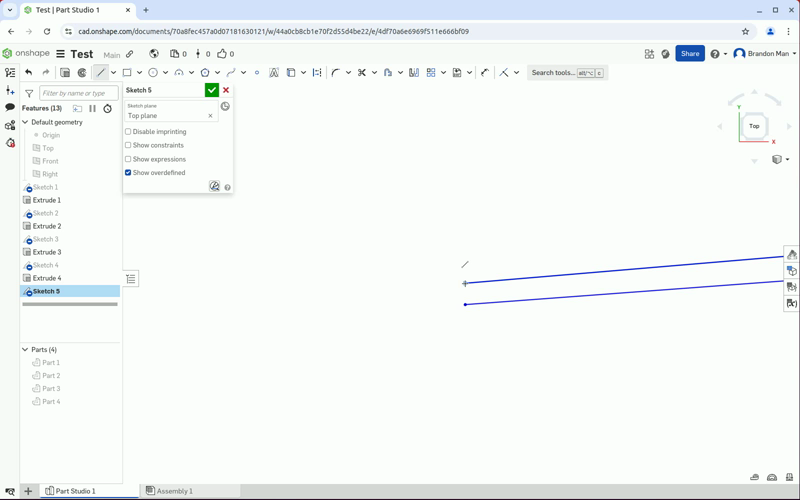
scroll(-6)
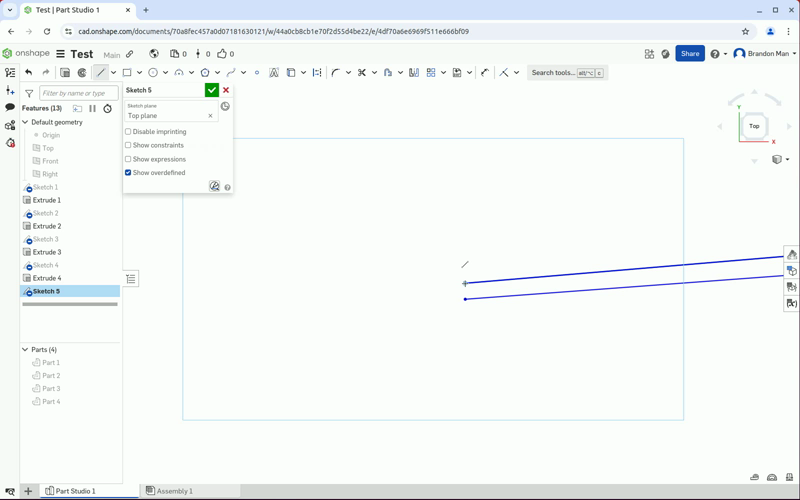
scroll(-6)
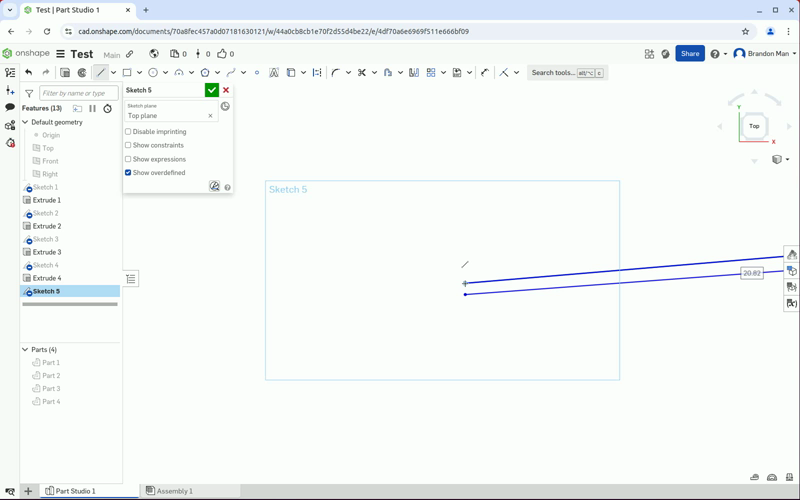
scroll(-6)
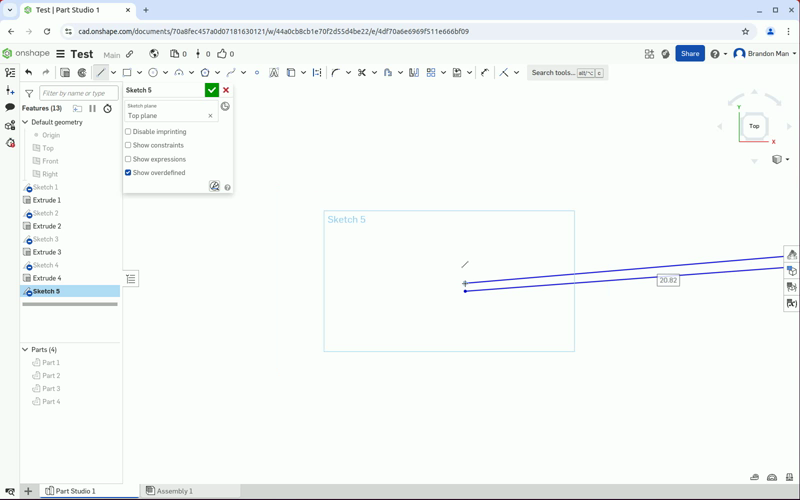
scroll(-6)
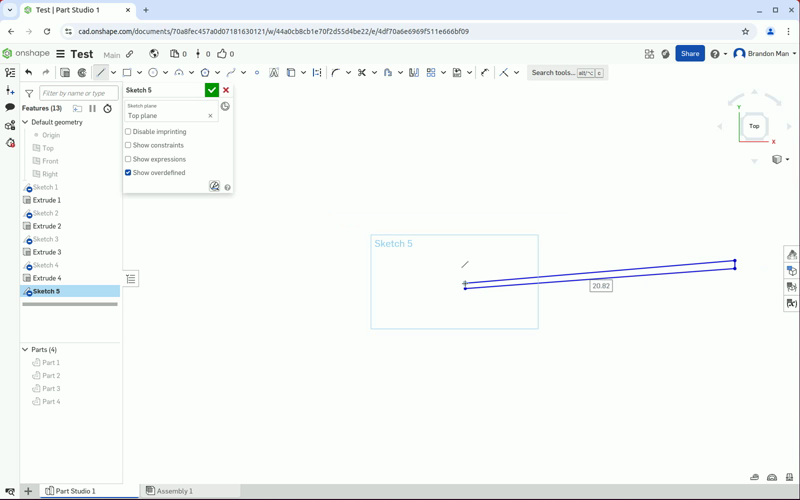
scroll(-6)
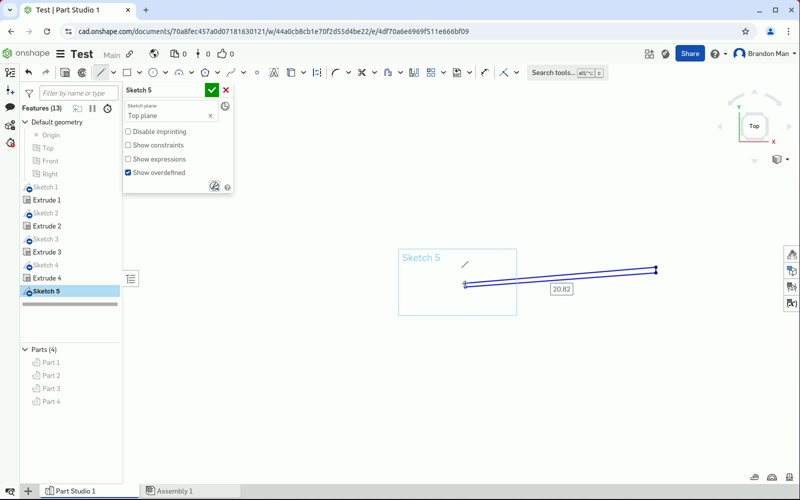
scroll(-6)
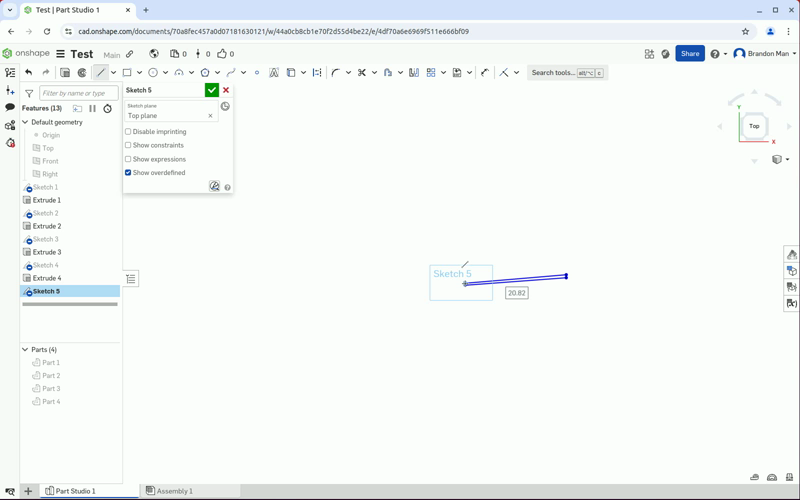
key_up(shift)
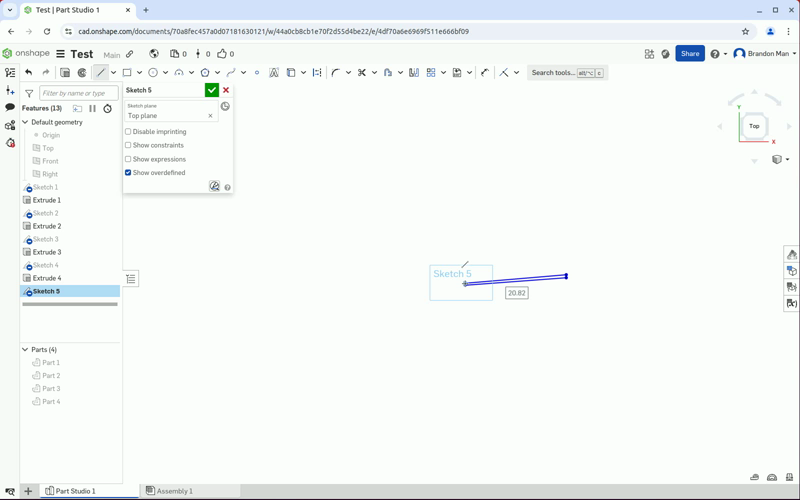
mouse_move(495, 283)
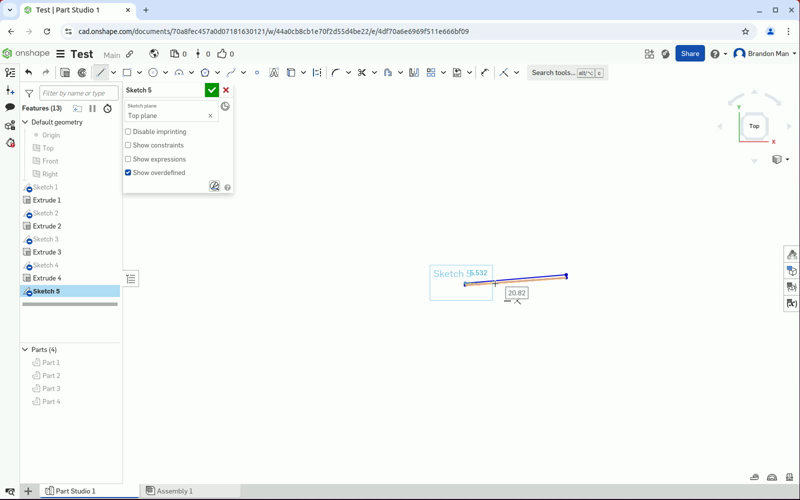
key_down(shift)
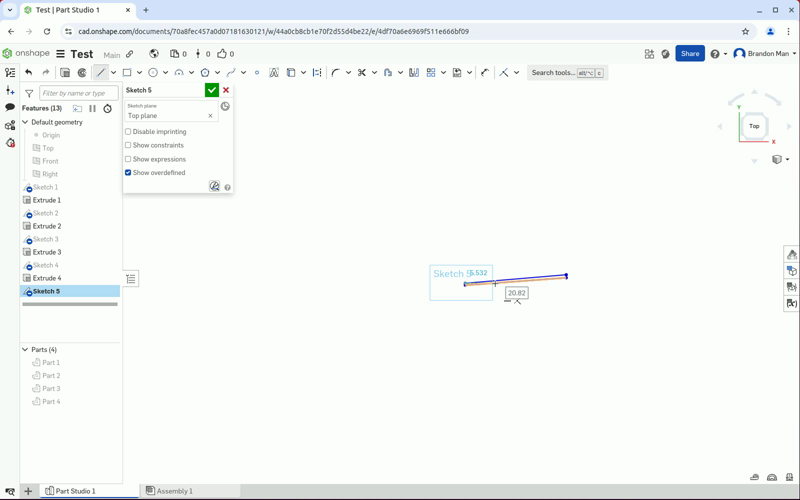
mouse_move(465, 285)
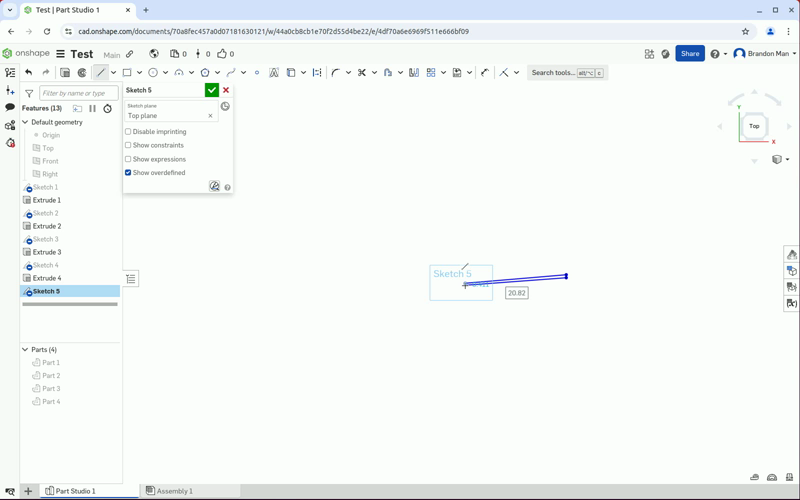
scroll(6)
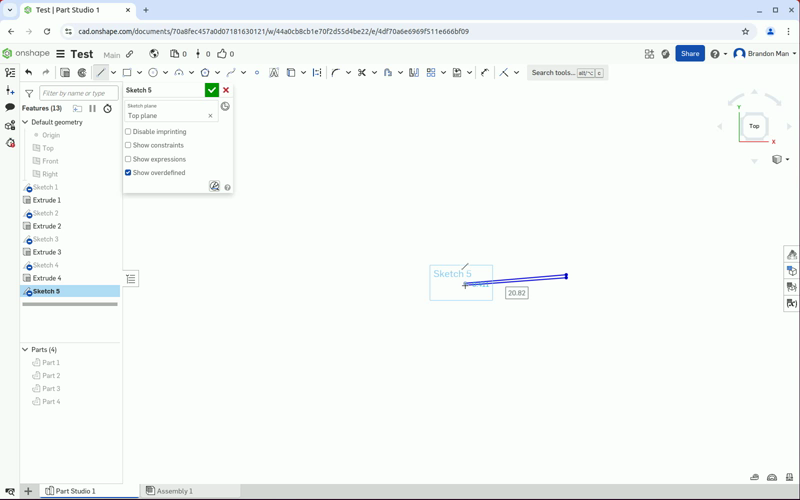
scroll(6)
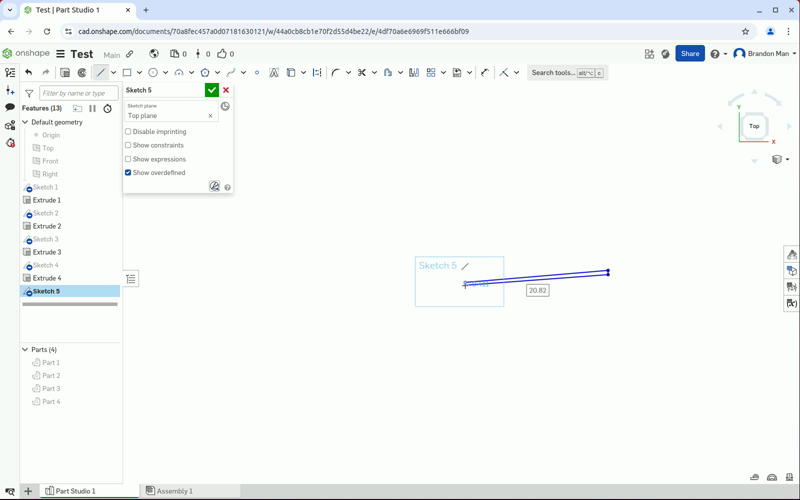
scroll(6)
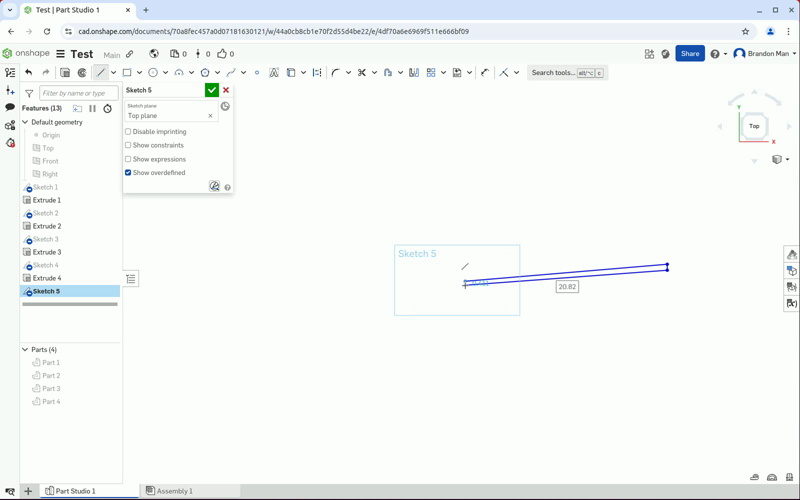
scroll(6)
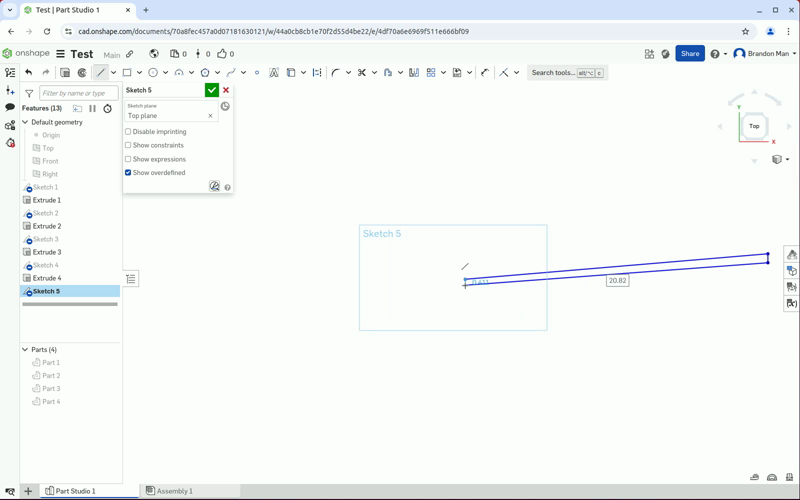
scroll(6)
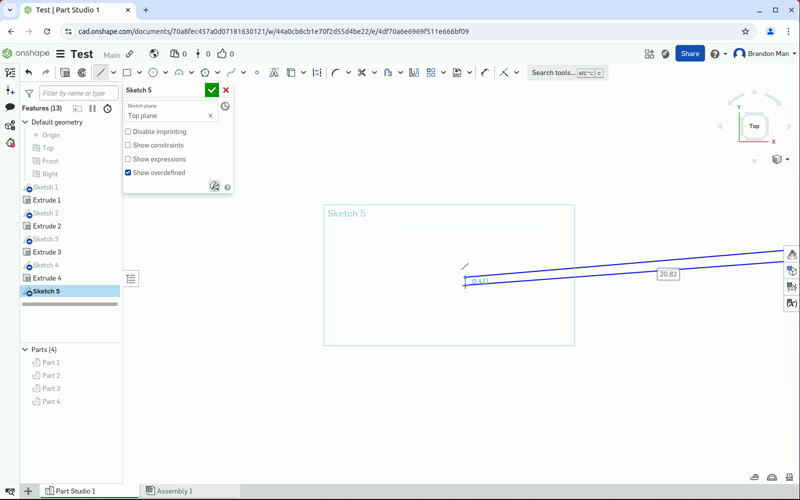
scroll(6)
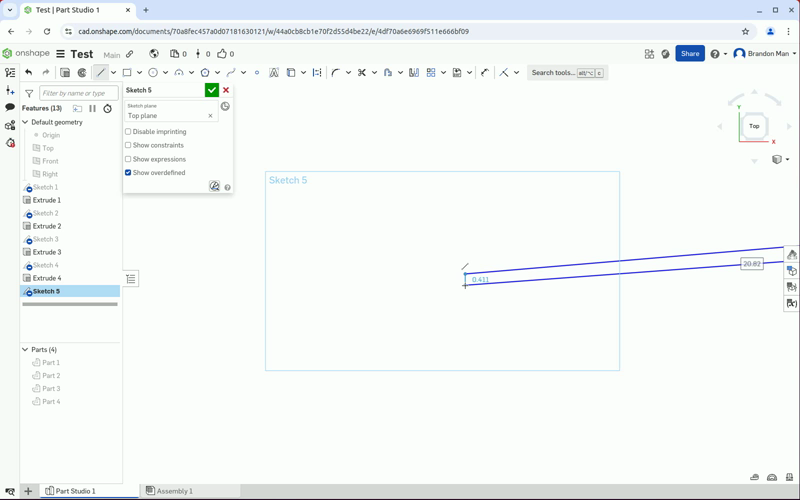
scroll(6)
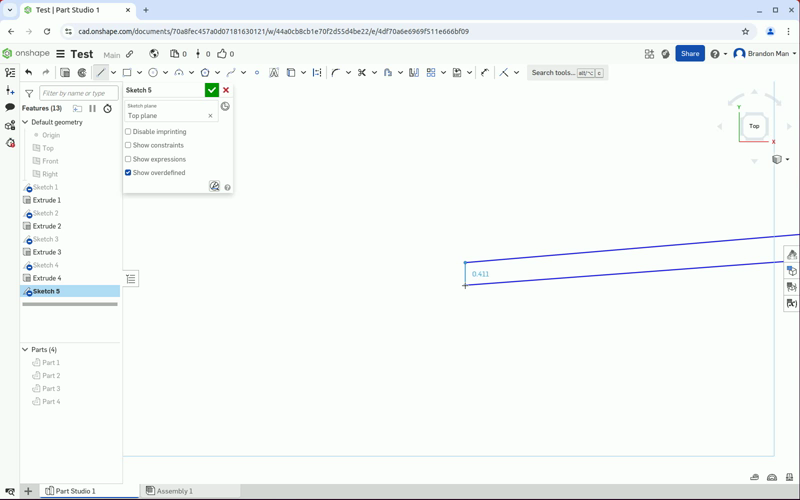
key_up(shift)
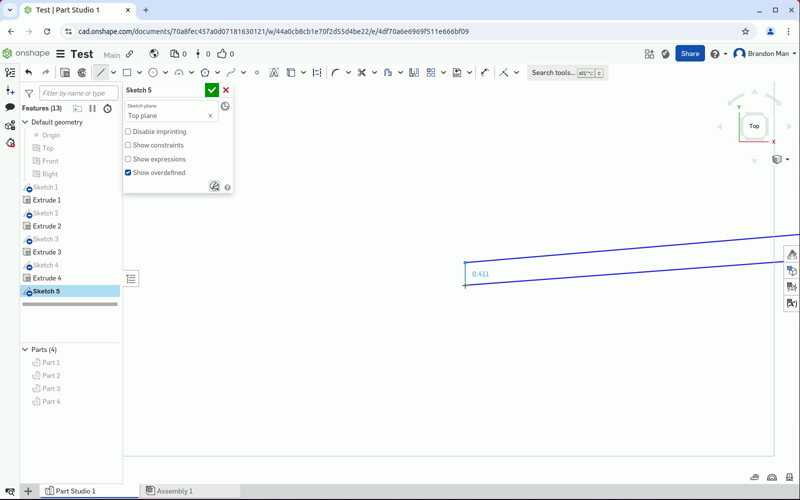
click(465, 285)
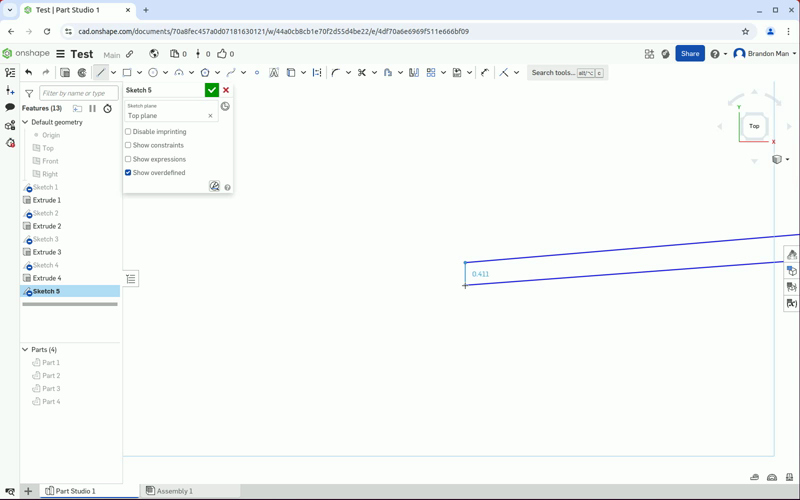
scroll(-6)
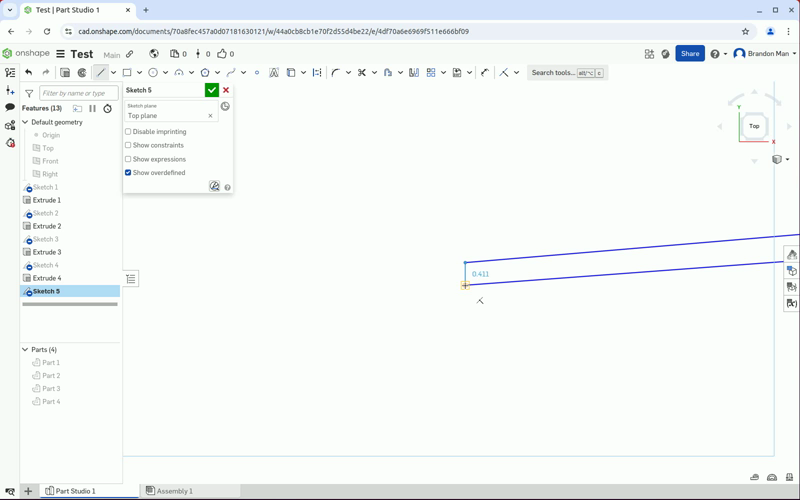
scroll(-6)
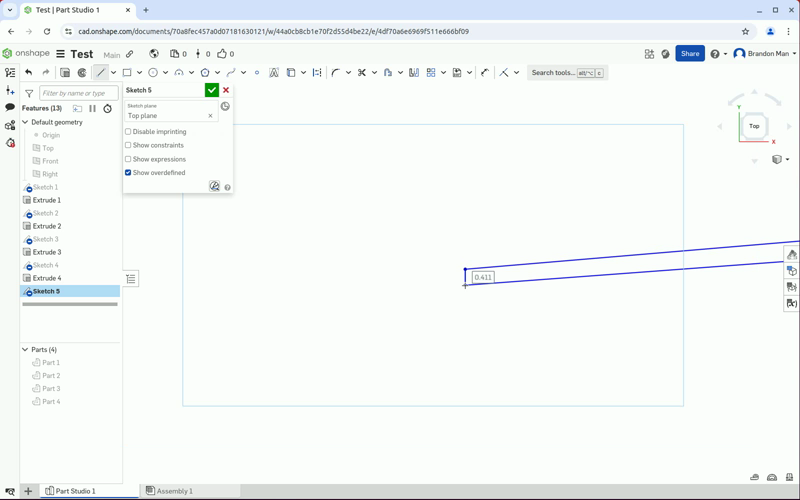
scroll(-6)
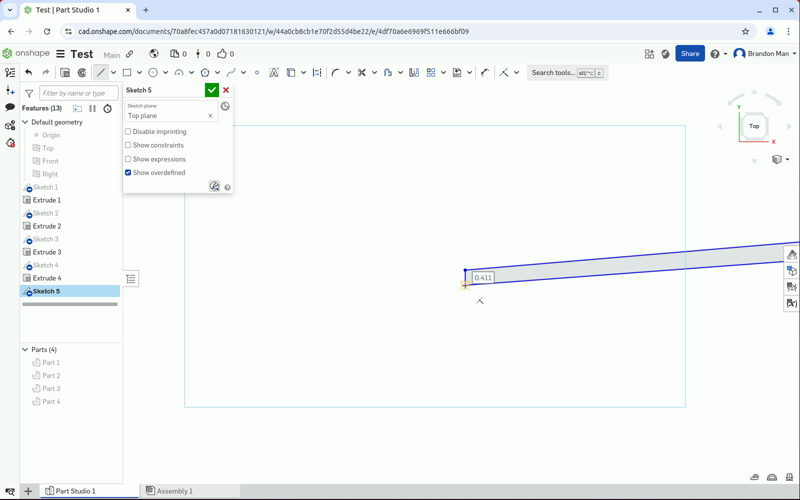
scroll(-6)
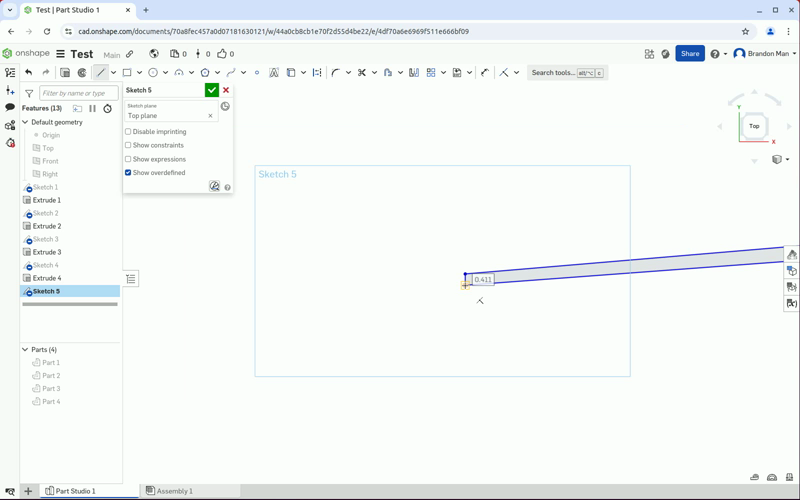
scroll(-6)
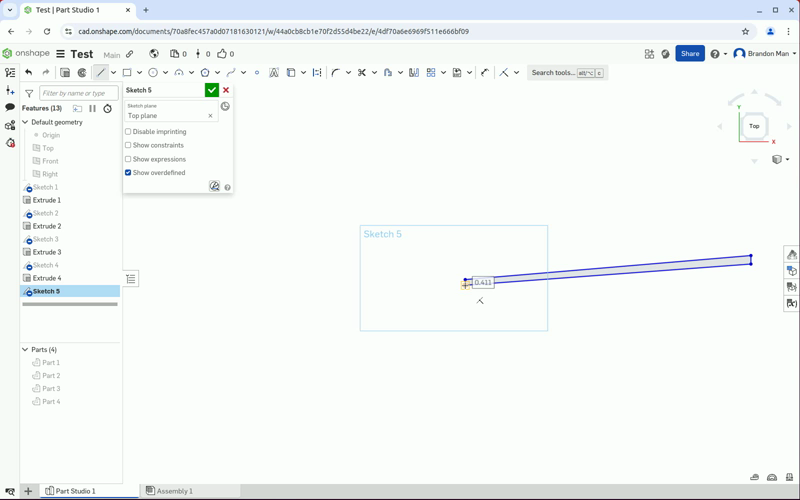
scroll(-6)
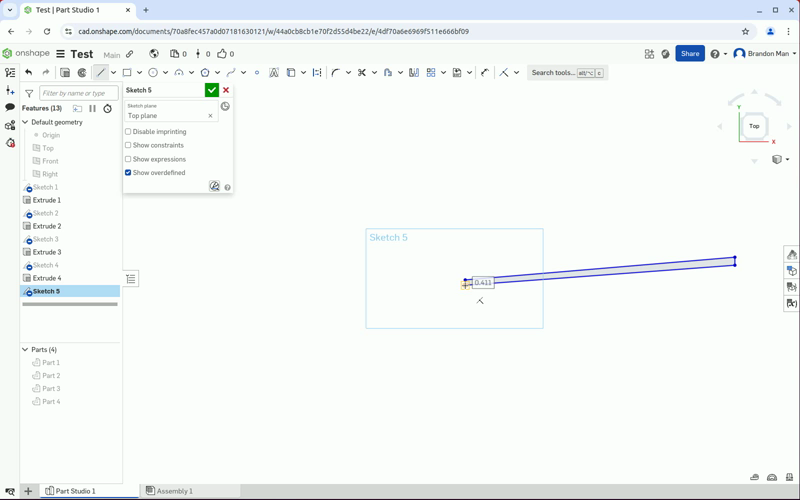
scroll(-6)
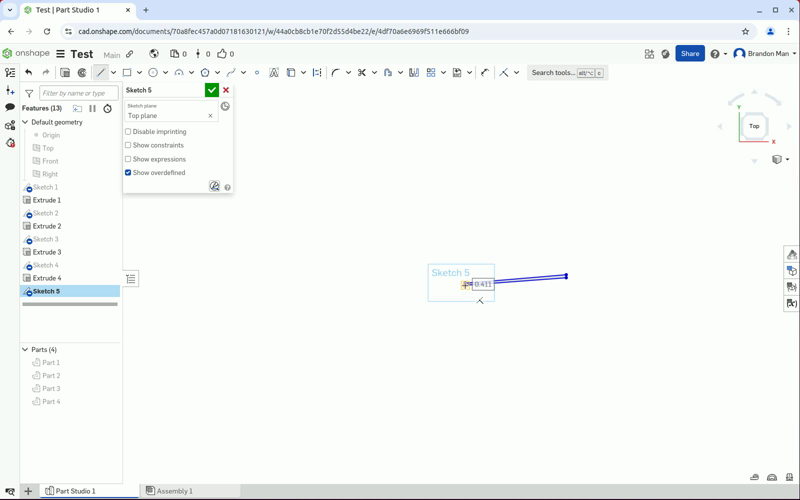
key(esc)
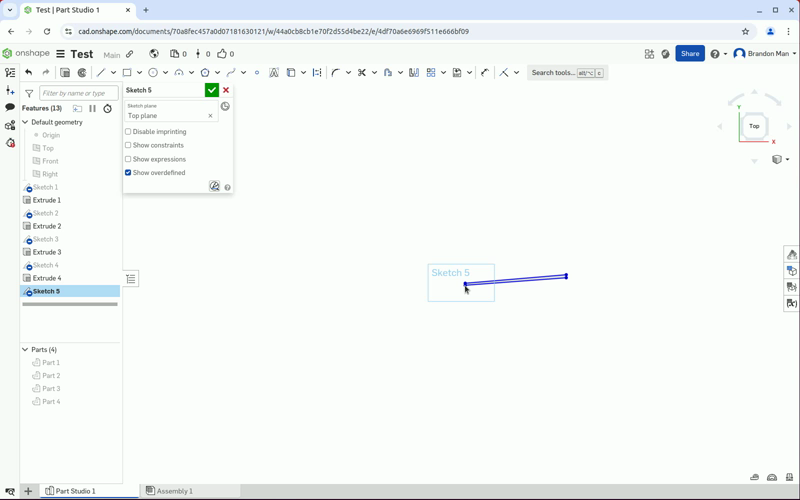
mouse_move(467, 283)
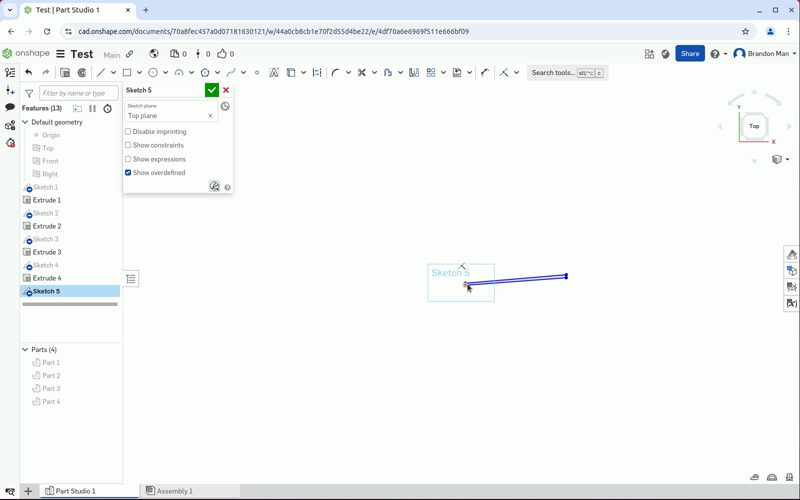
scroll(6)
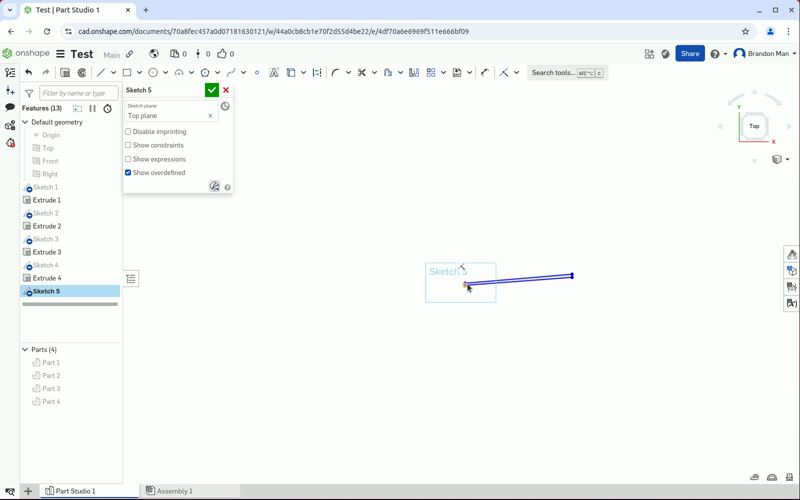
scroll(6)
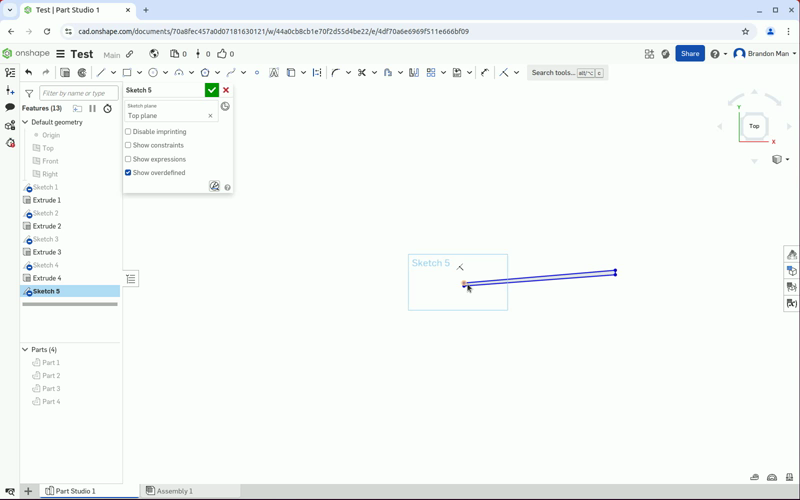
scroll(6)
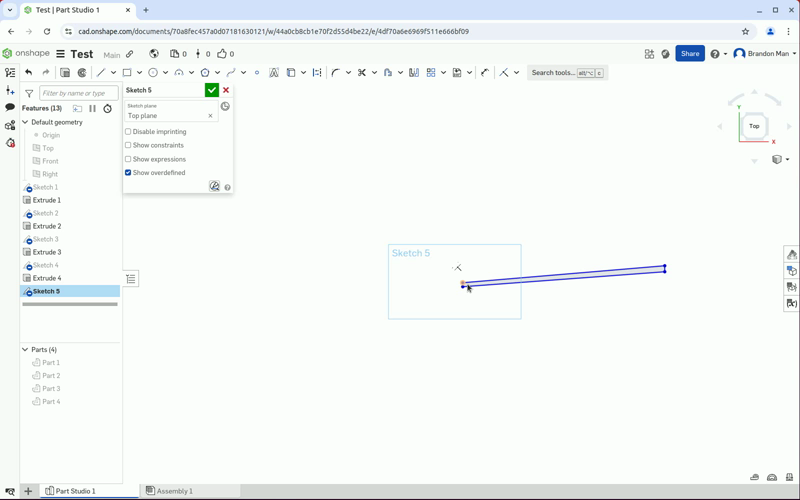
scroll(6)
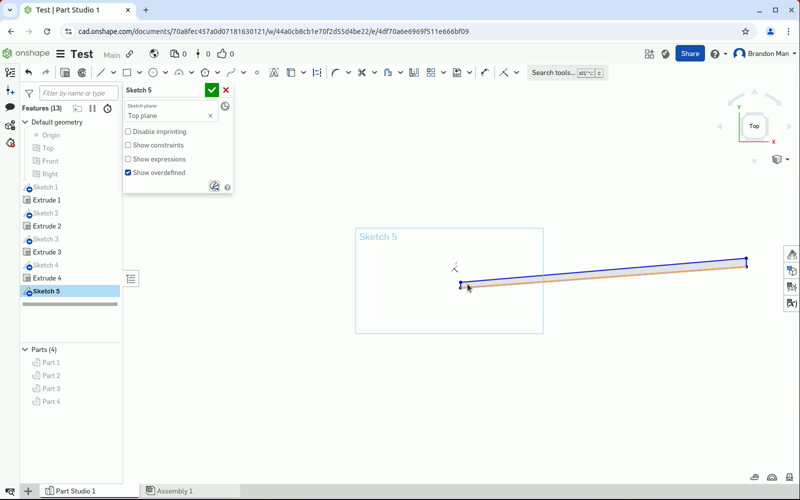
scroll(6)
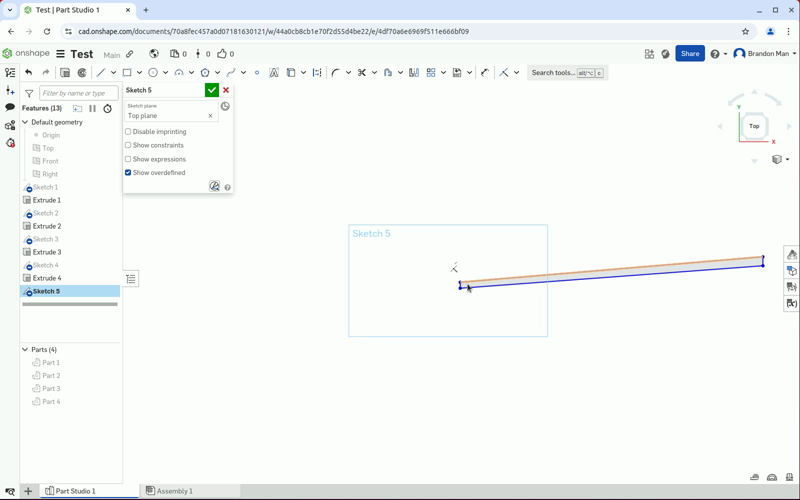
scroll(6)
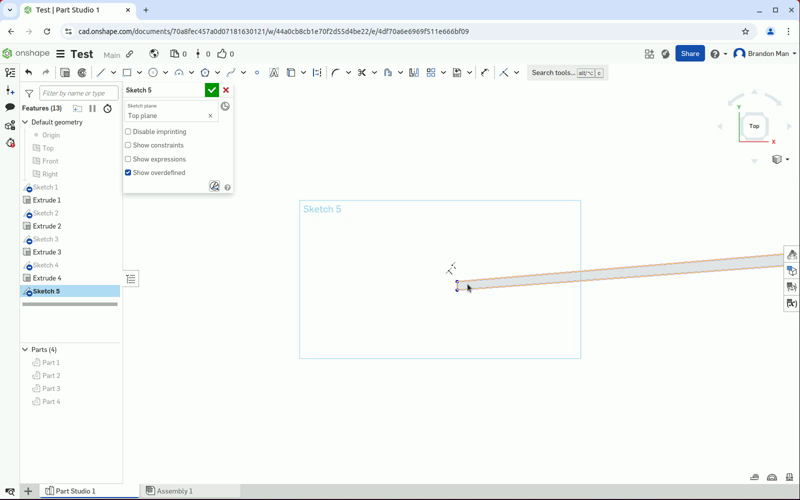
scroll(6)
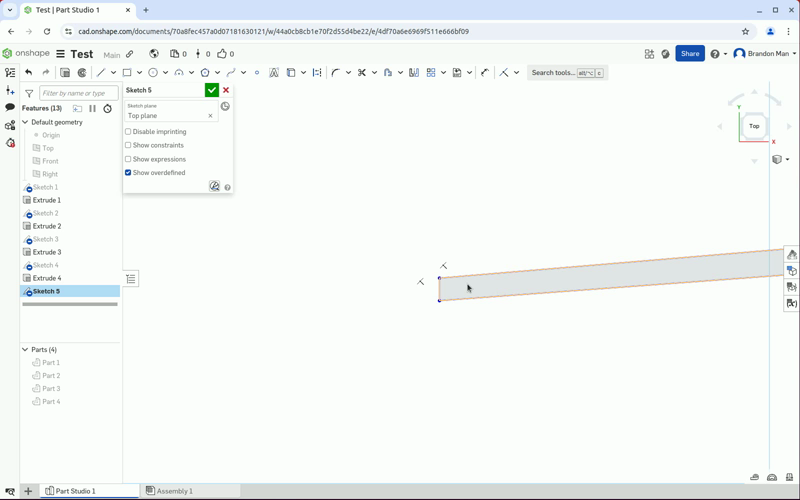
click(467, 283)
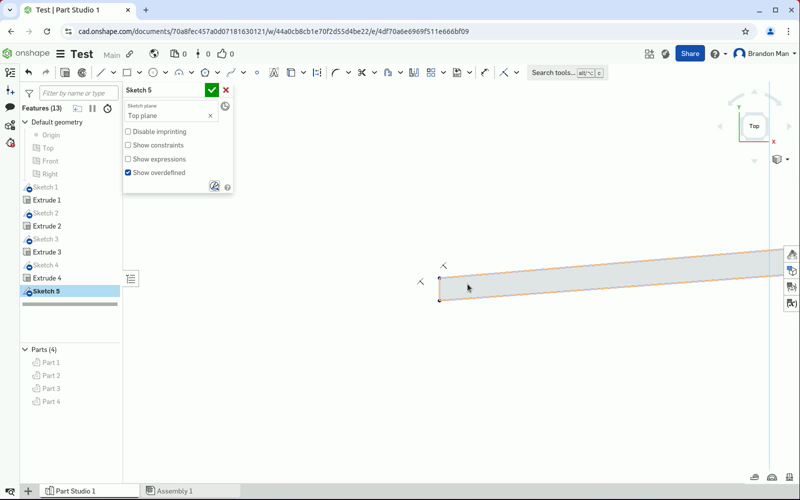
scroll(-6)
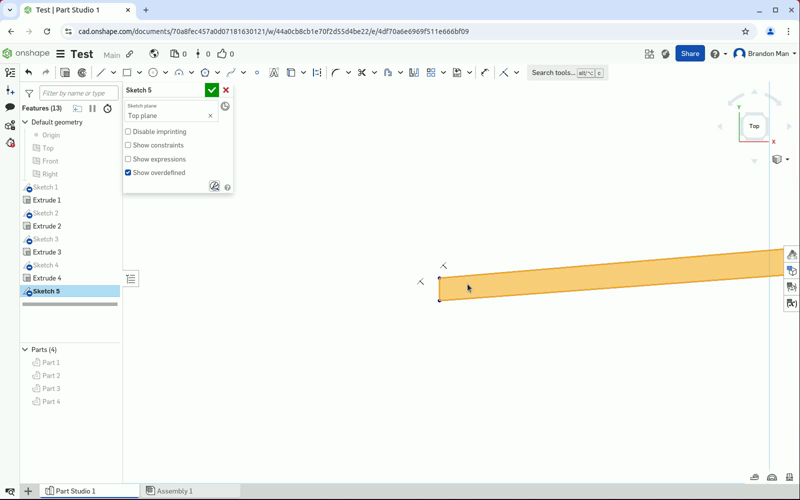
scroll(-6)
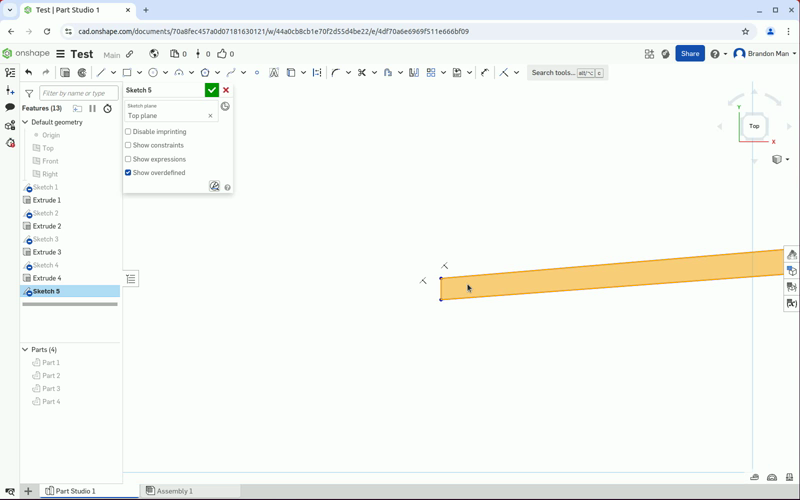
scroll(-6)
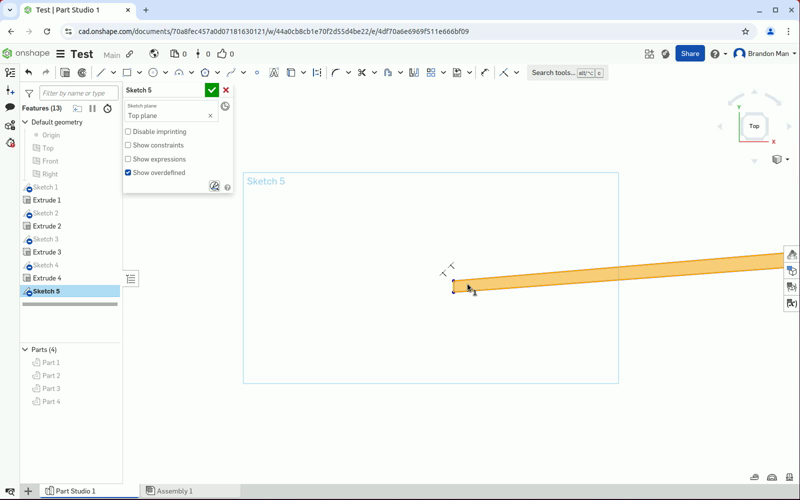
scroll(-6)
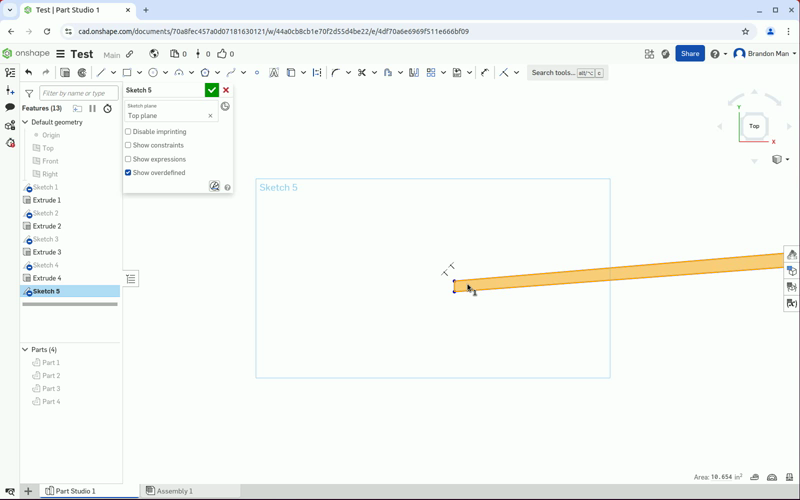
scroll(-6)
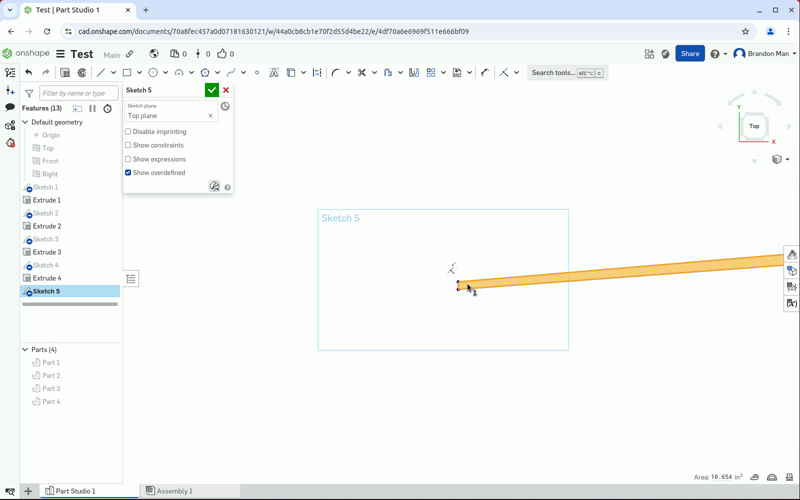
scroll(-6)
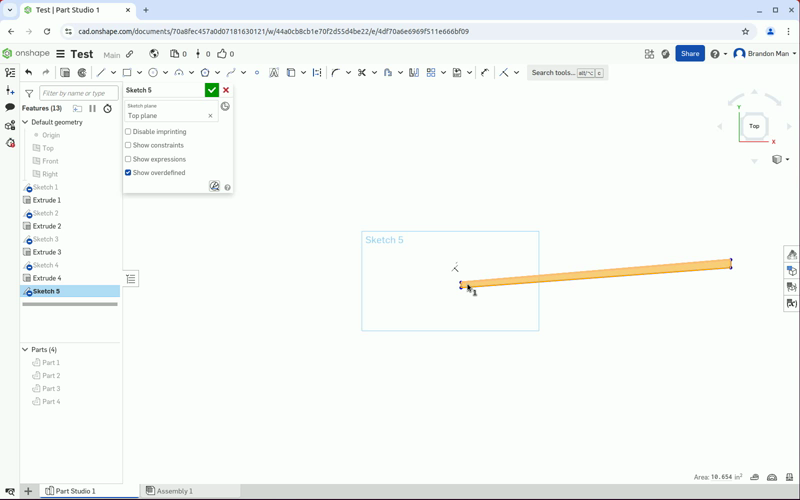
scroll(-6)
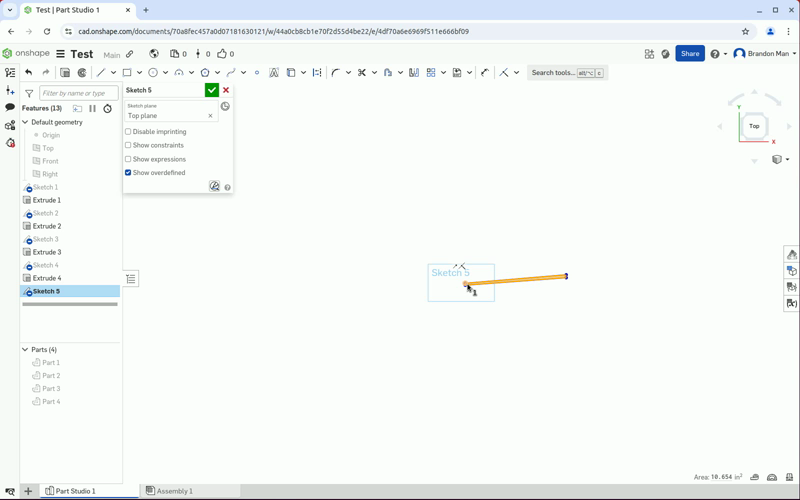
mouse_move(73, 352)
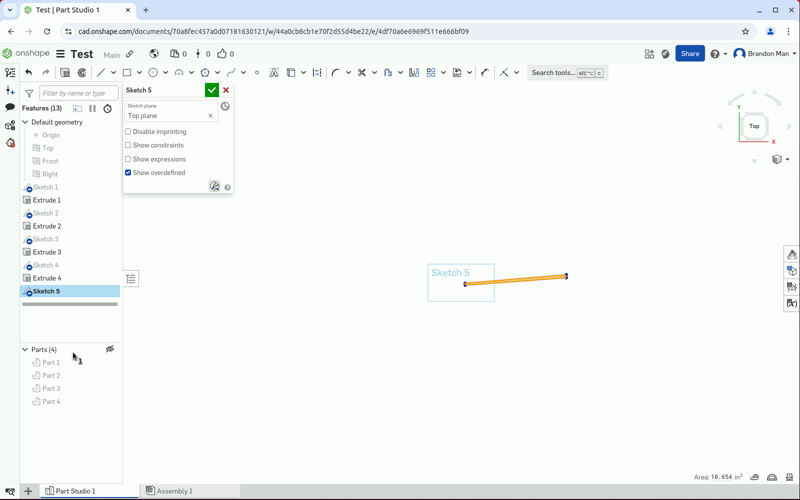
key(shift+y)
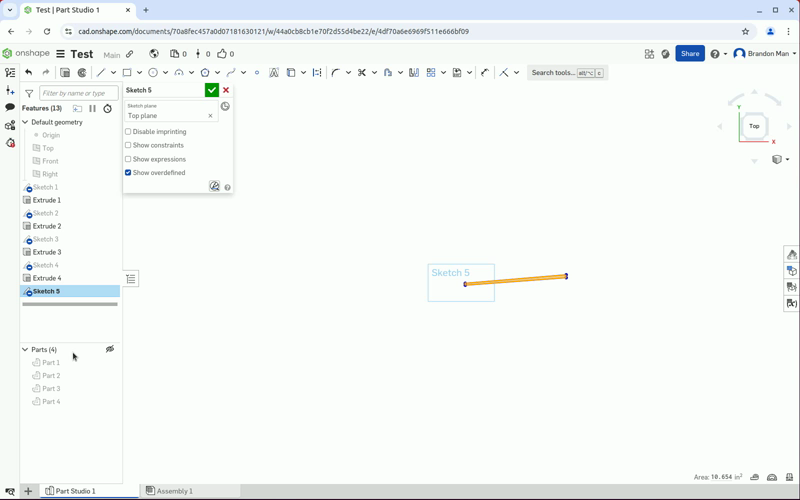
key(shift+e)
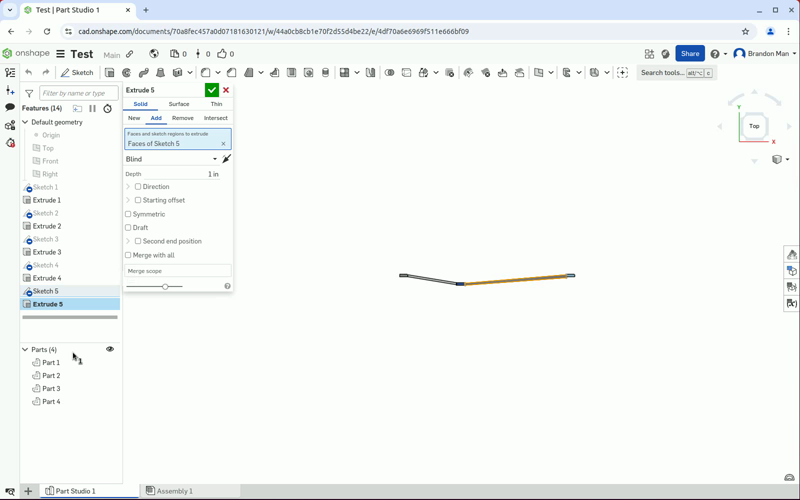
mouse_move(143, 106)
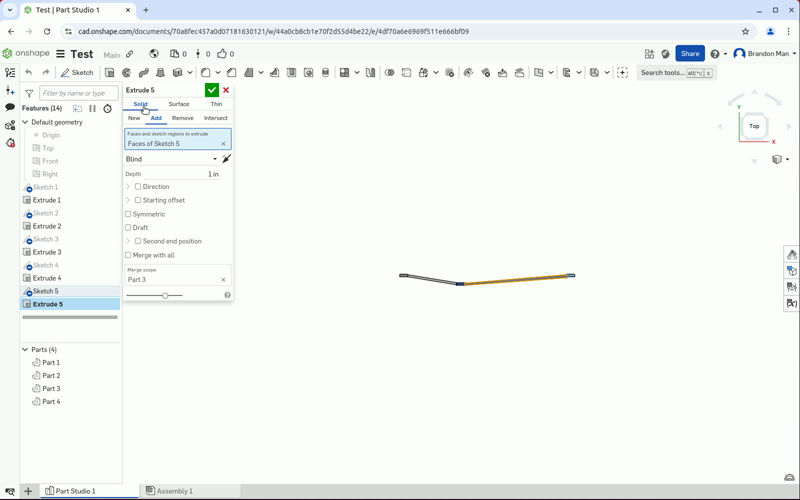
click(143, 106)
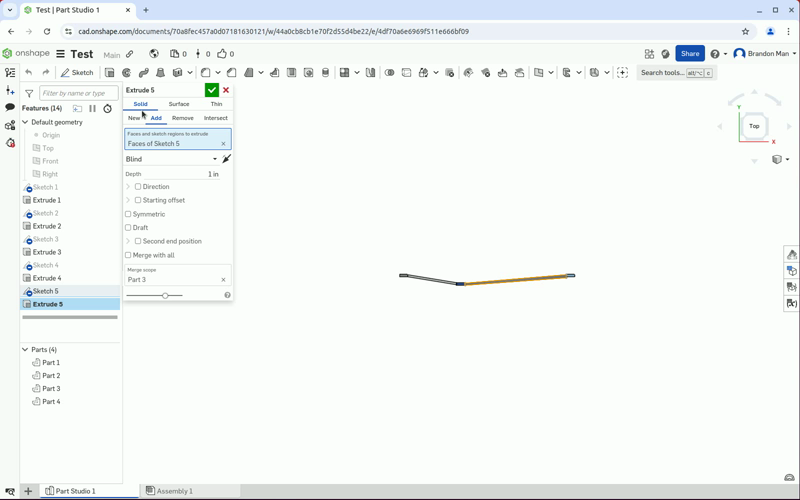
mouse_move(137, 120)
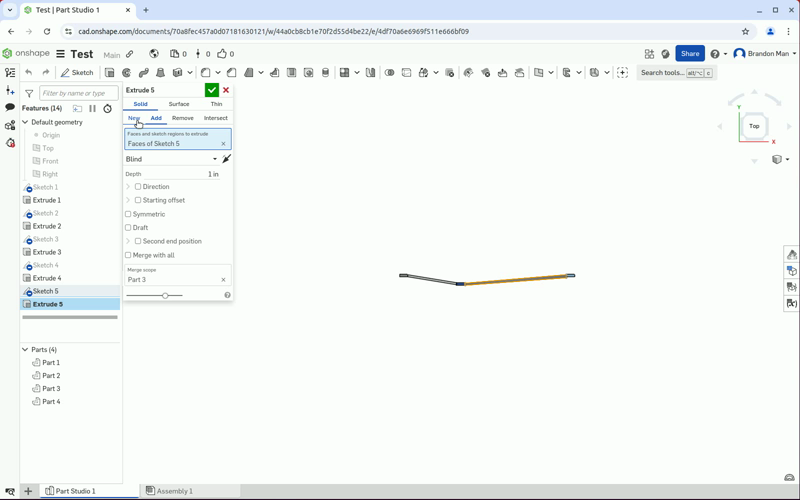
click(137, 120)
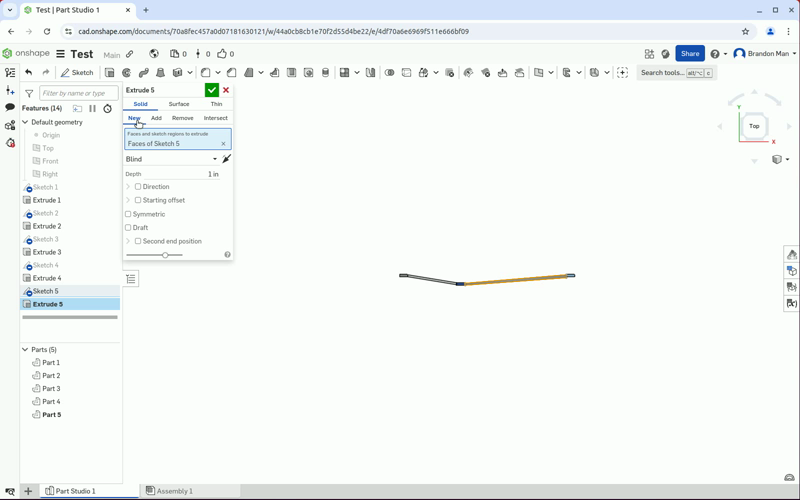
key(tab, 4)
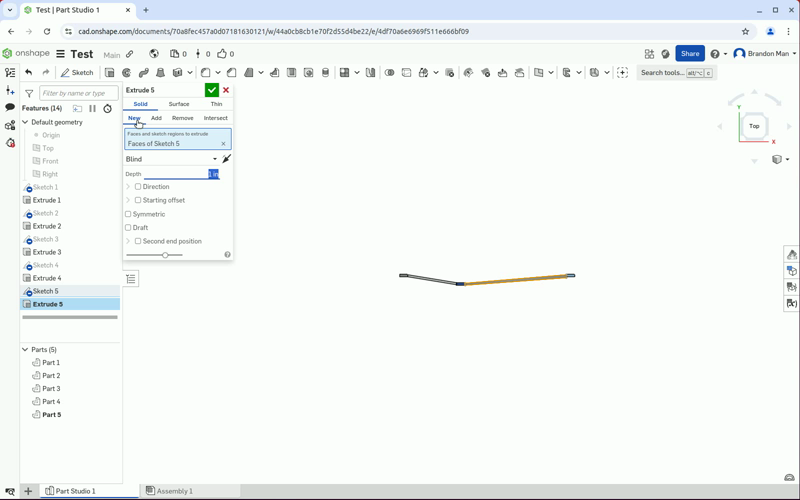
text(-16.609)
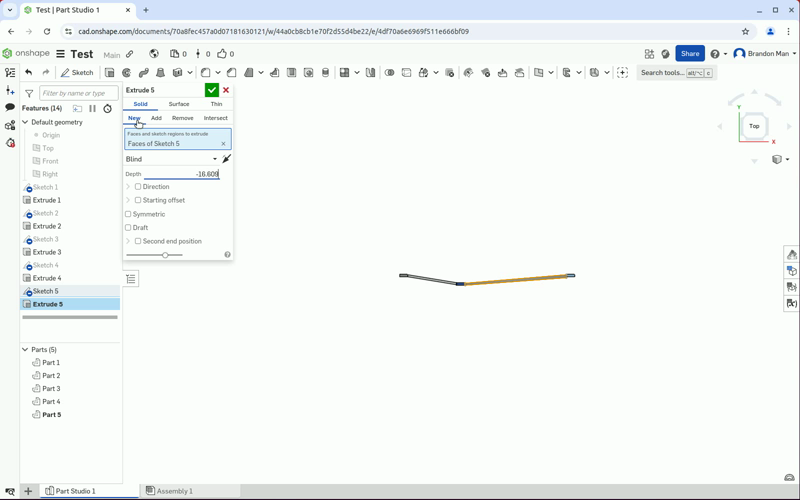
key(enter)
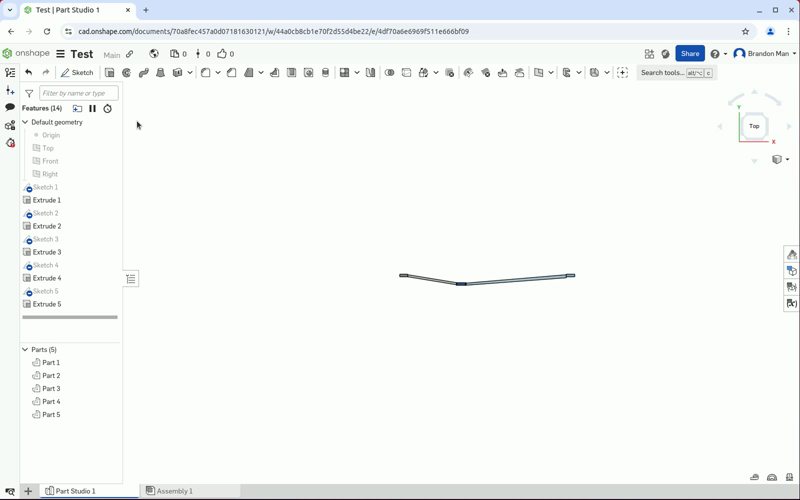
key(shift+h)
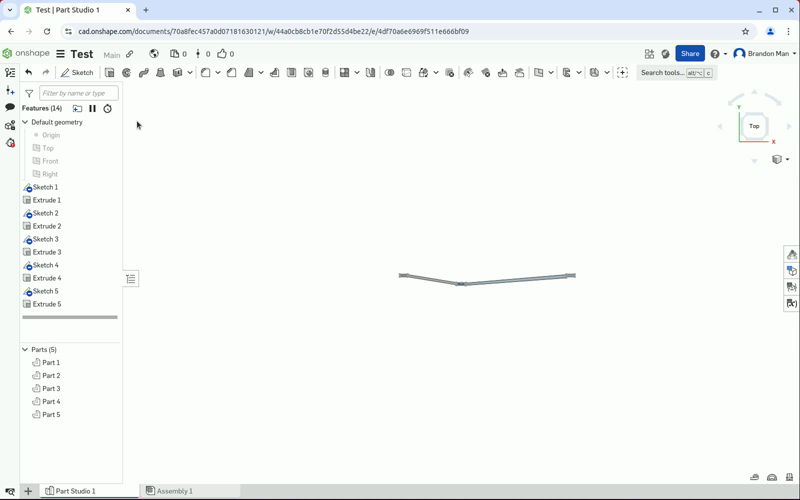
key(shift+h)
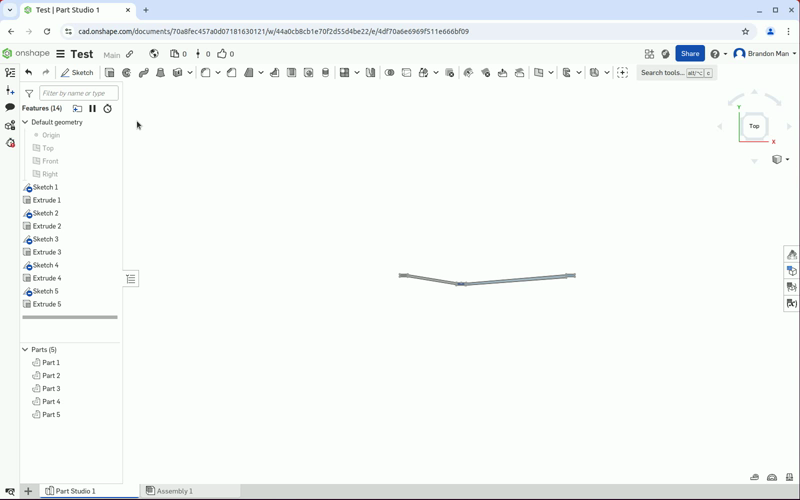
key(shift+7)
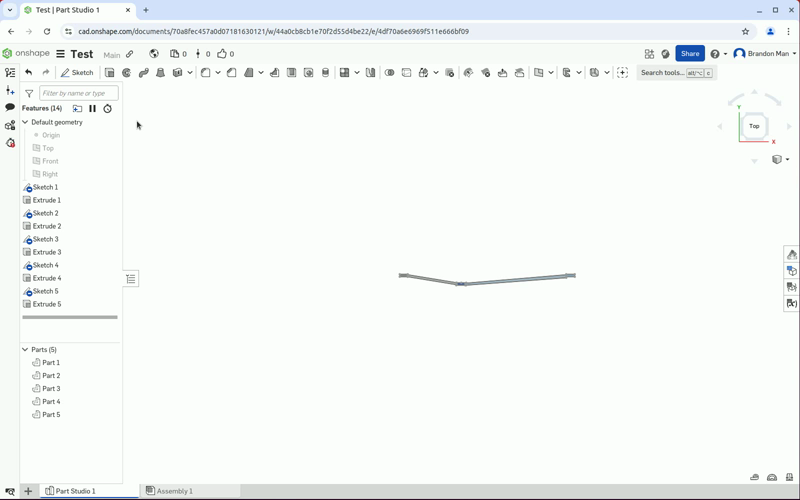
key(up, 3)
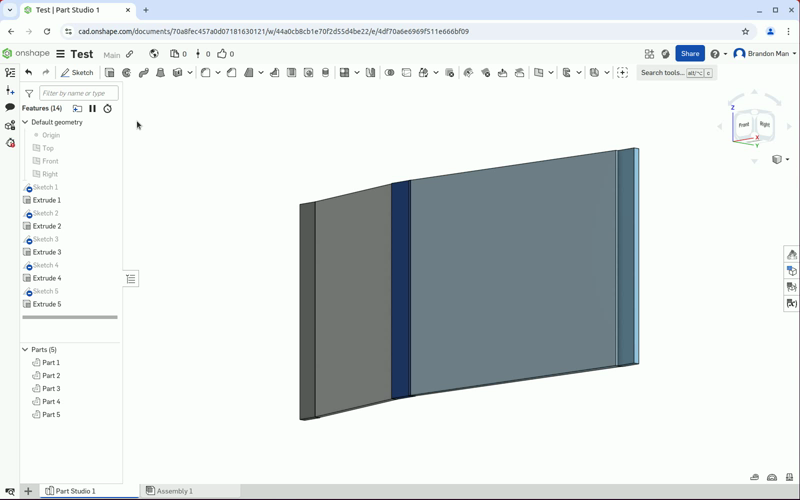
key(left, 3)
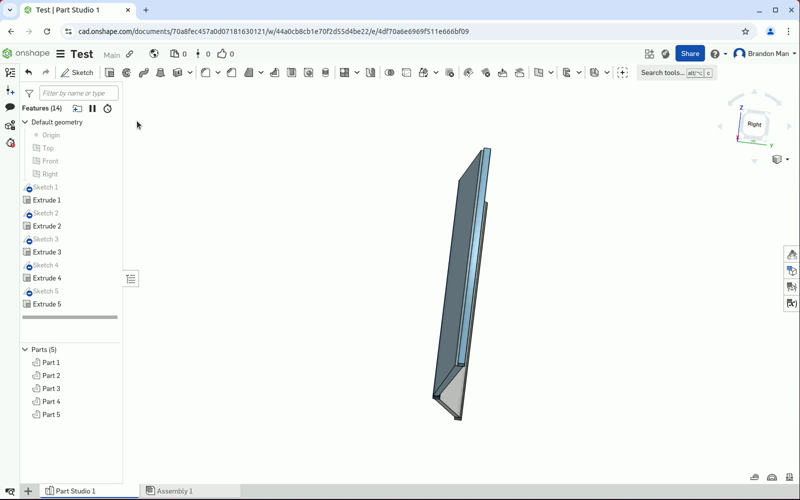
key(right, 3)
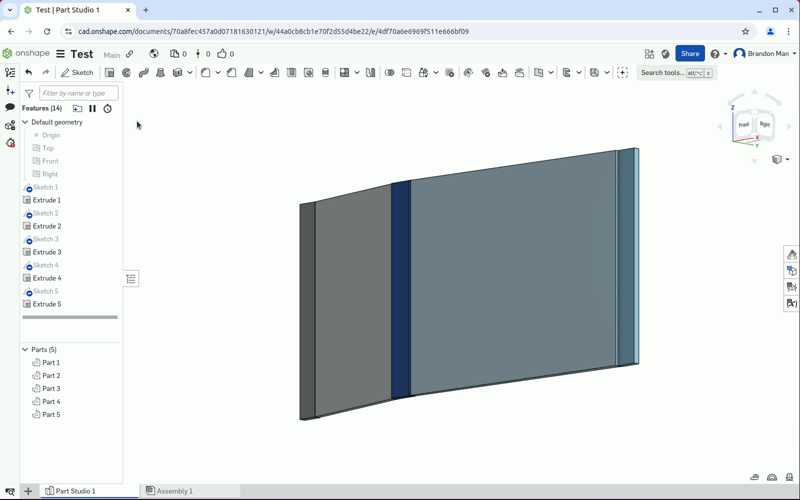
key(down, 3)
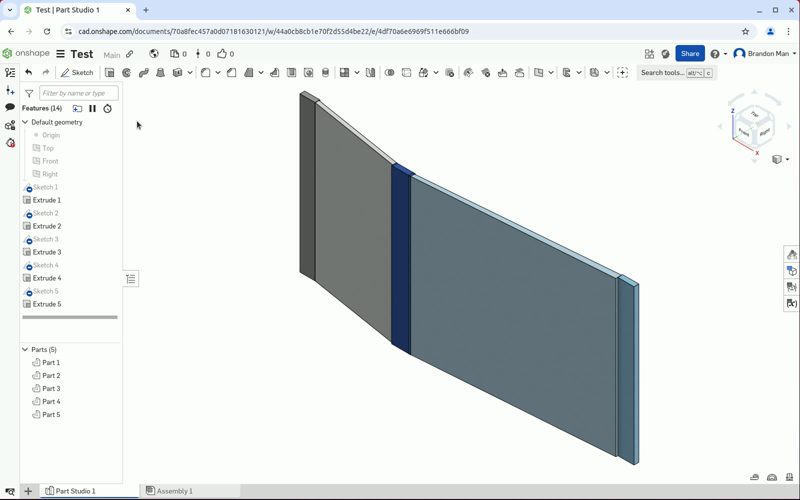
mouse_move(73, 189)
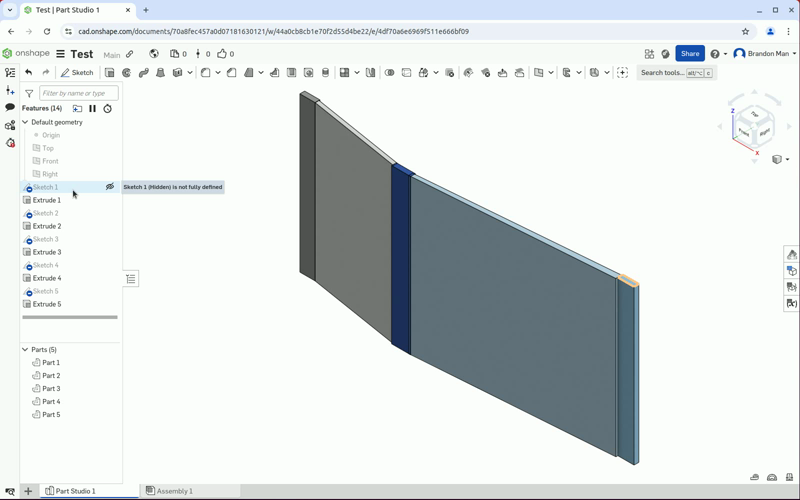
click(73, 189)